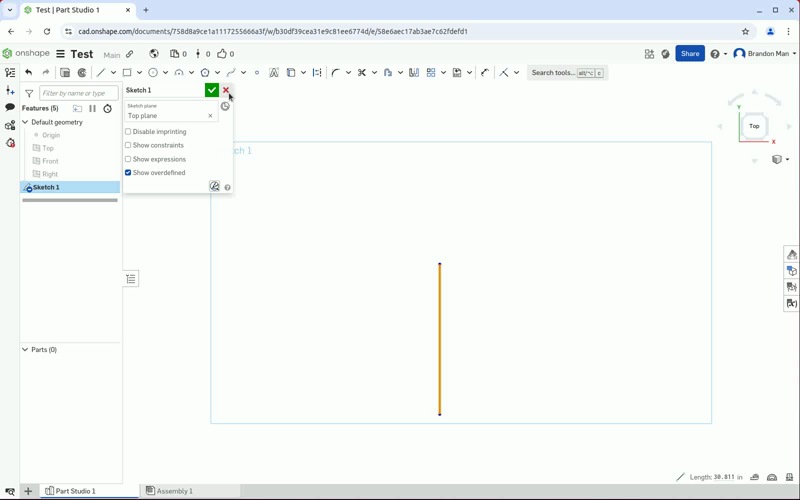
key(shift+h)
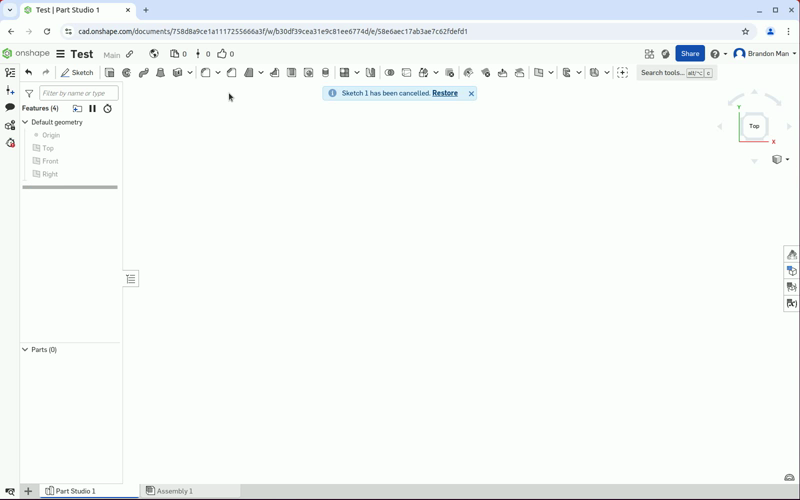
mouse_move(73, 352)
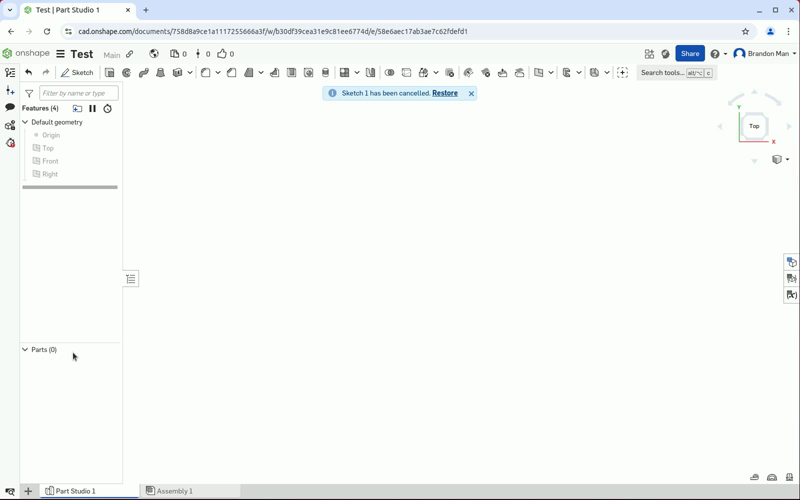
key(y)
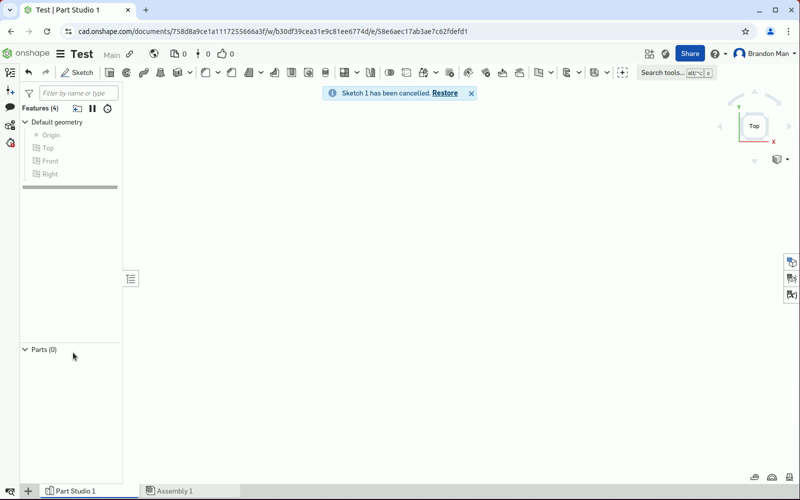
key(shift+p)
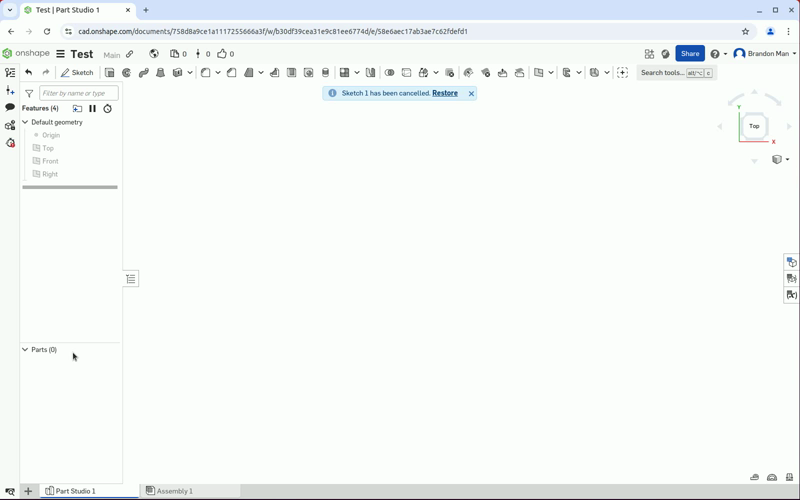
key(space)
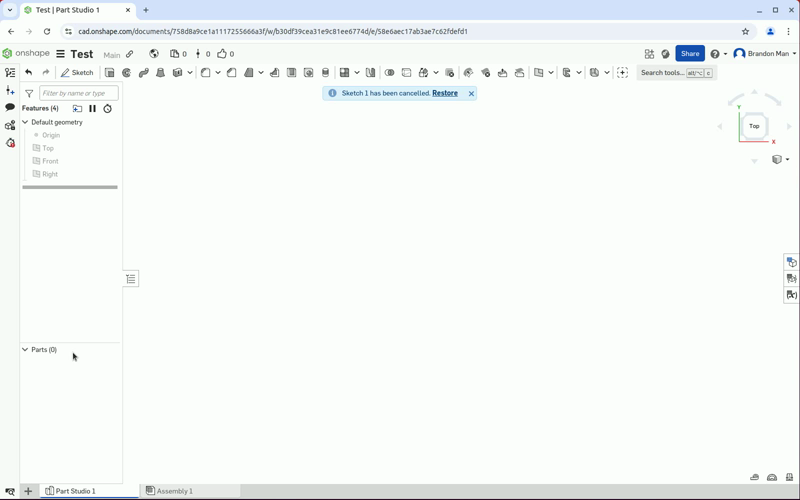
key_down(shift)
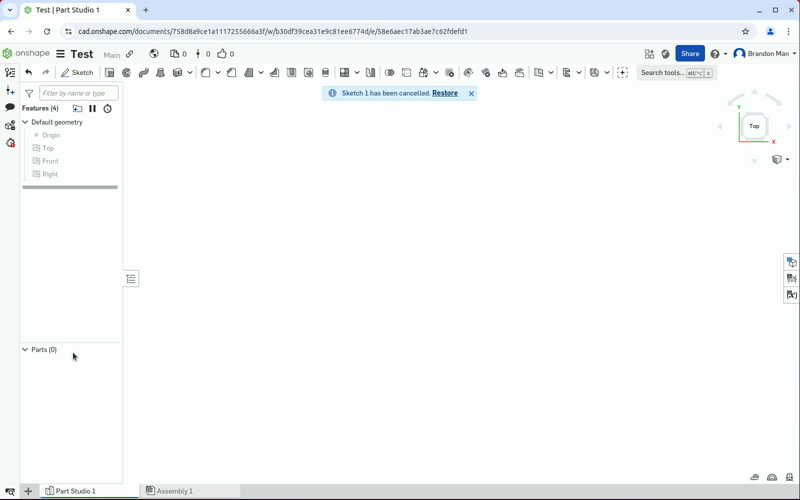
key(up)
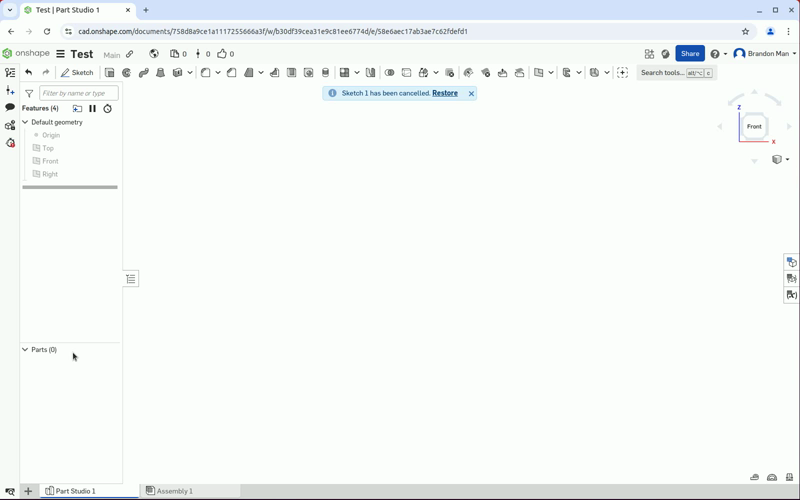
key_up(shift)
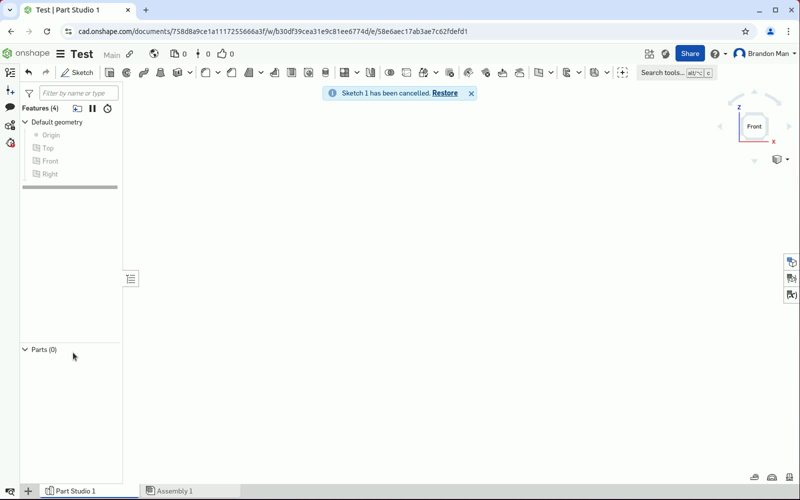
mouse_move(73, 352)
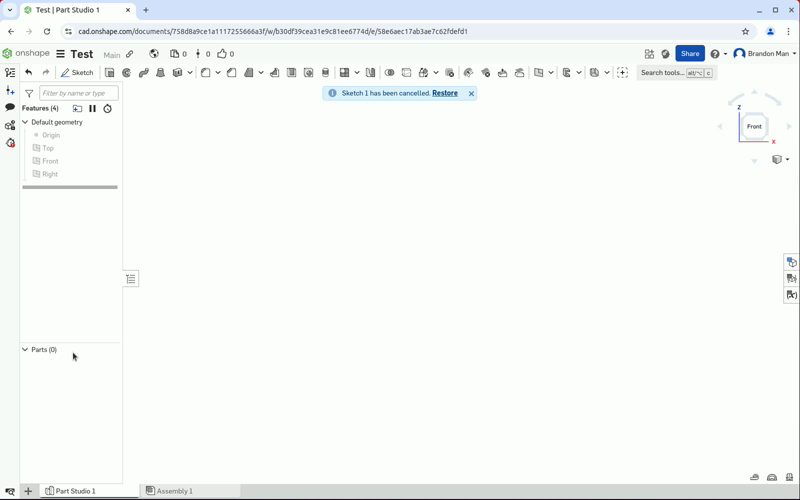
key(shift+y)
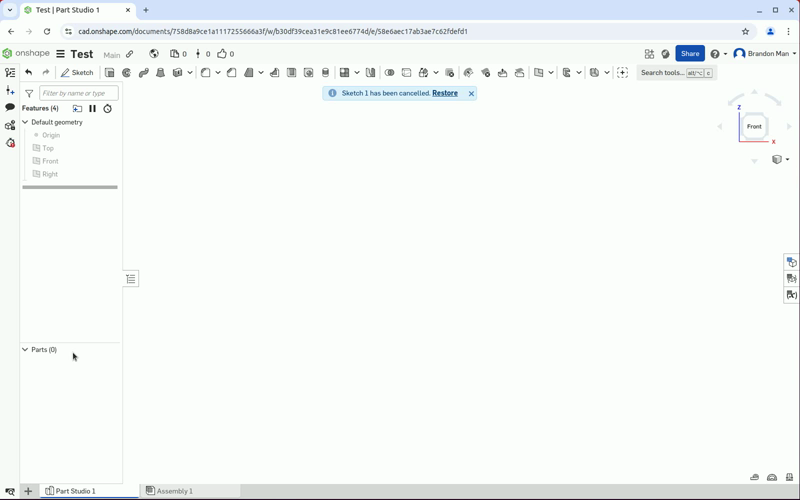
key(shift+s)
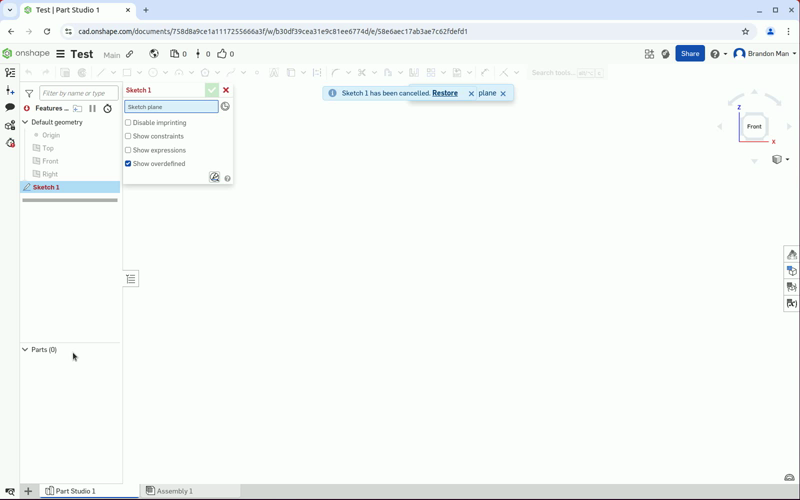
mouse_move(73, 163)
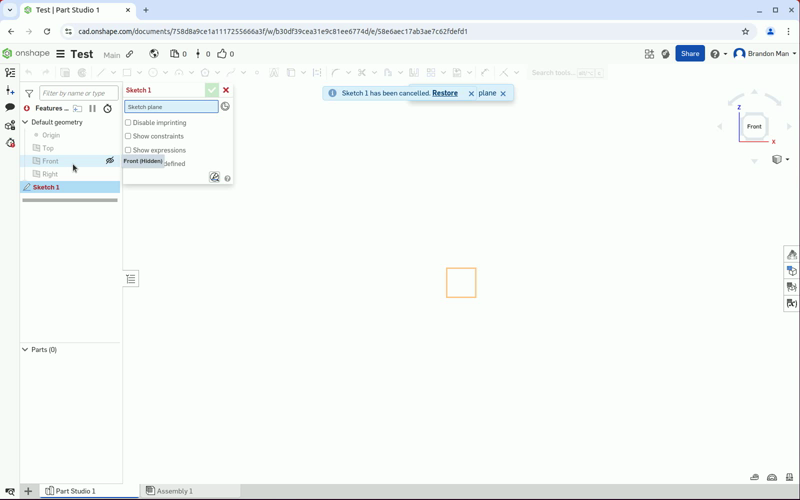
click(73, 163)
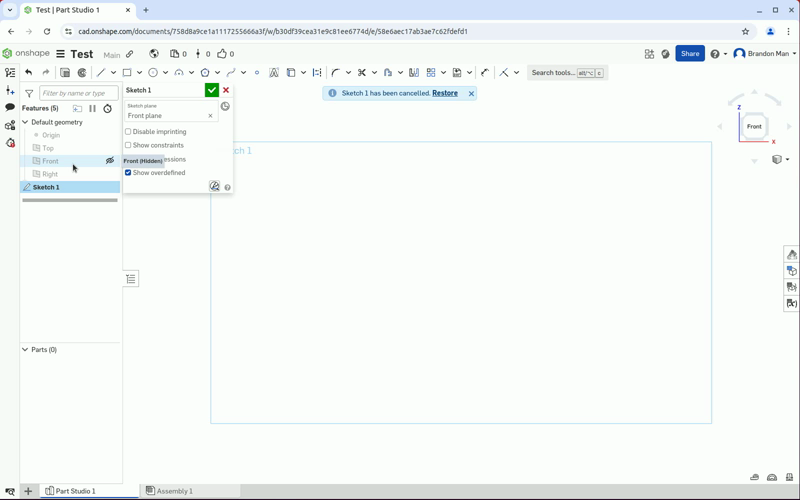
mouse_move(73, 352)
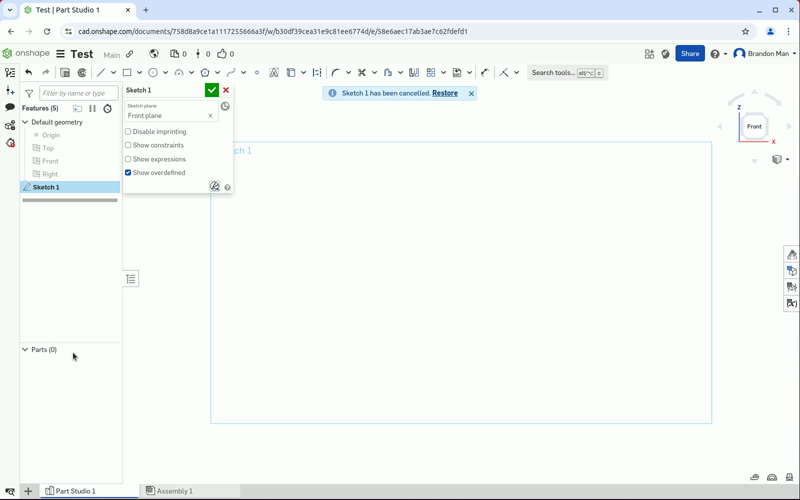
key(y)
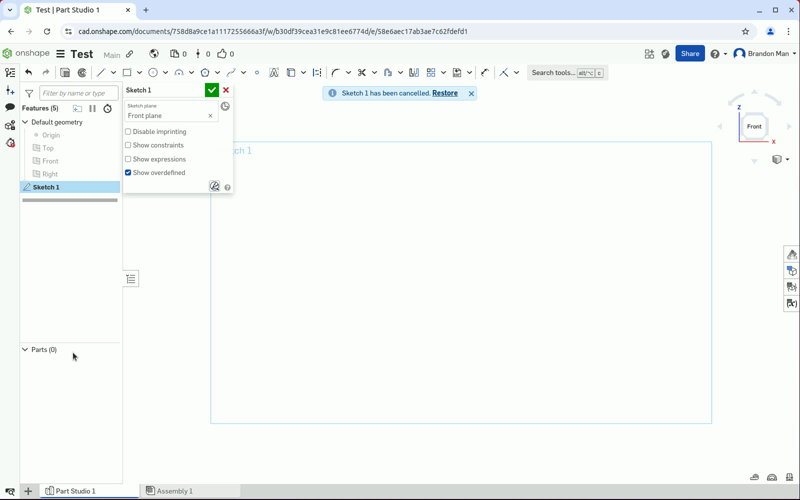
key(l)
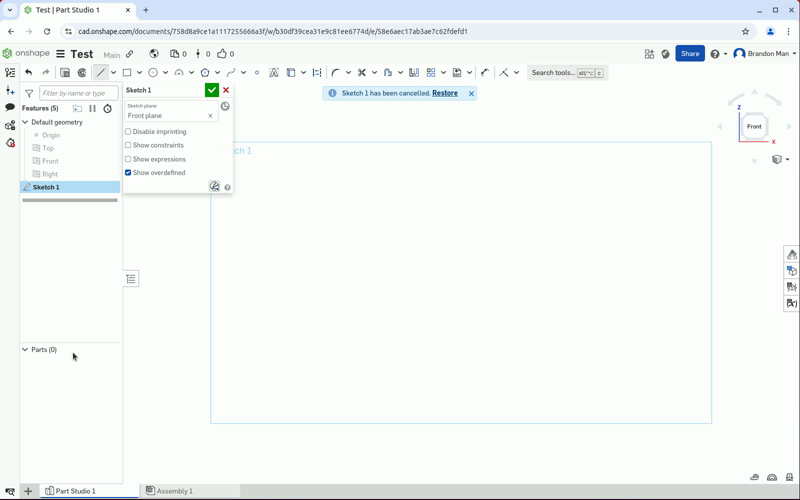
key_down(shift)
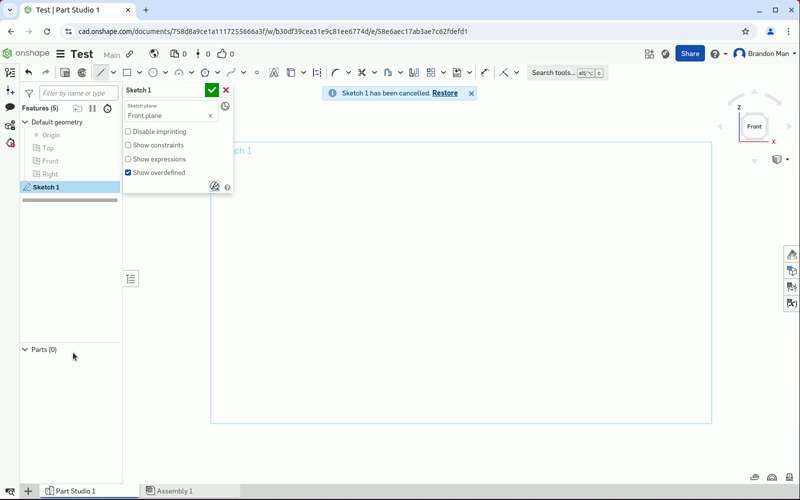
mouse_move(470, 282)
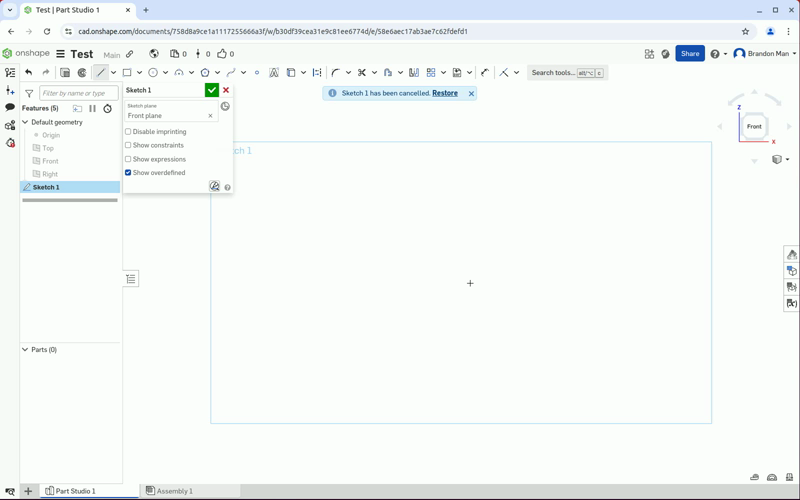
click(470, 282)
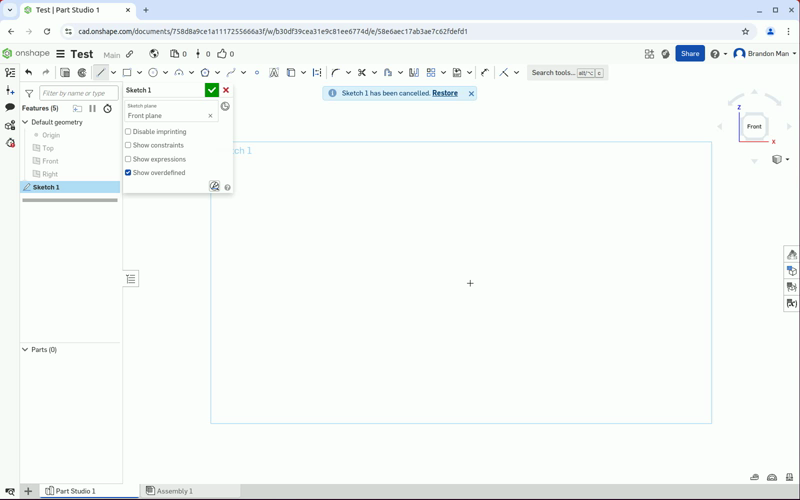
key_up(shift)
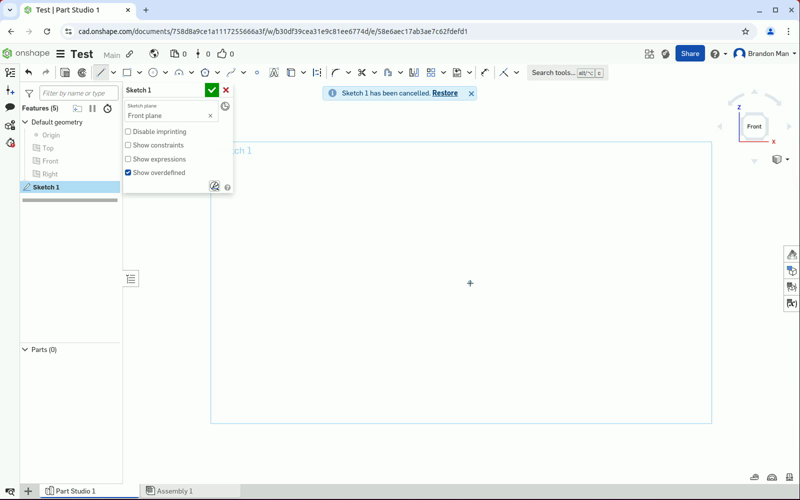
key_down(shift)
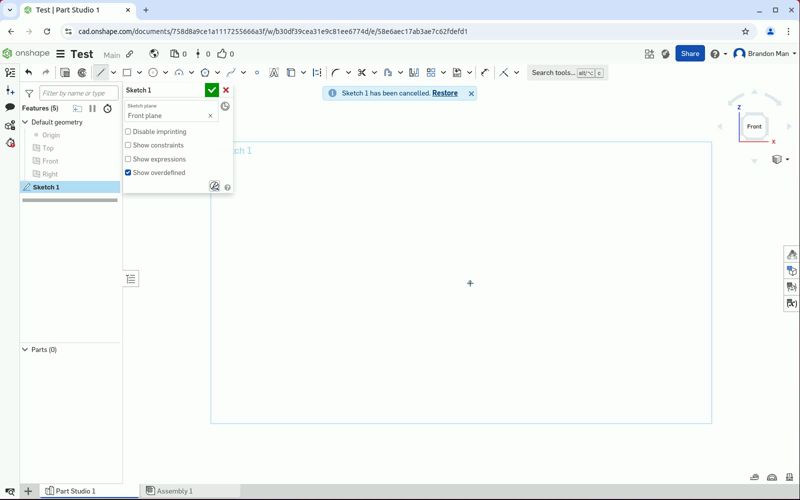
mouse_move(500, 282)
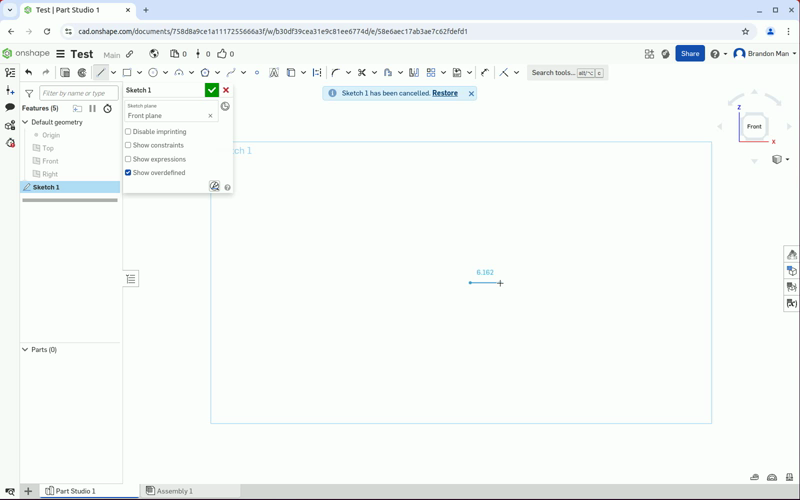
mouse_move(475, 282)
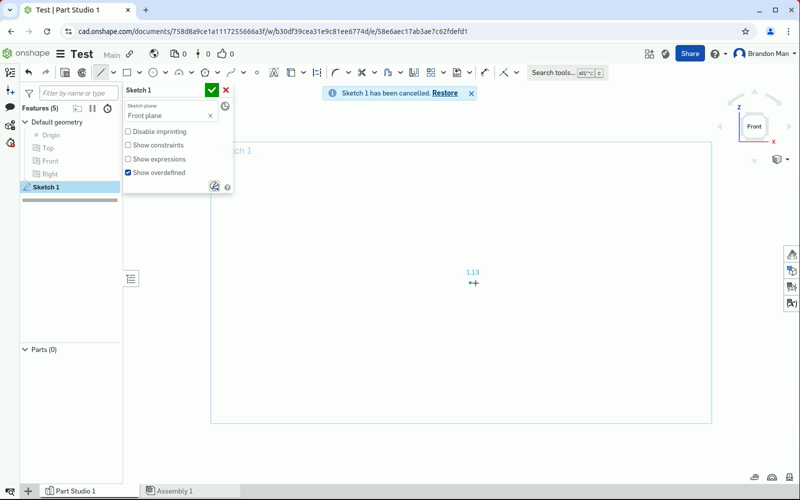
scroll(6)
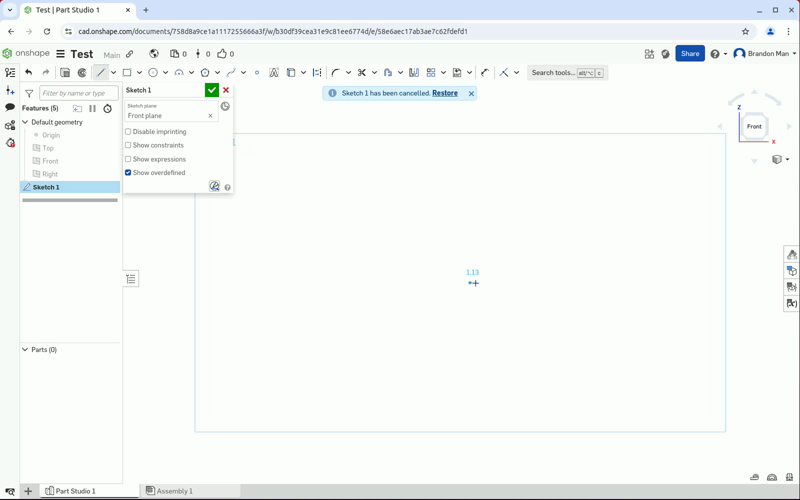
scroll(6)
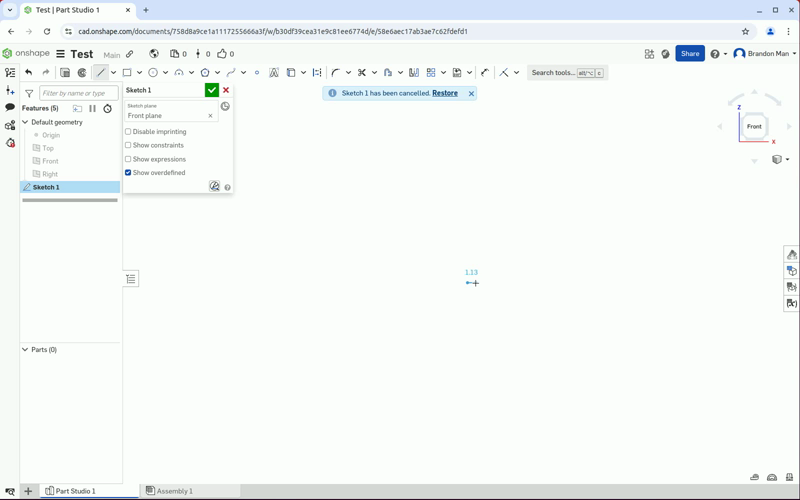
scroll(6)
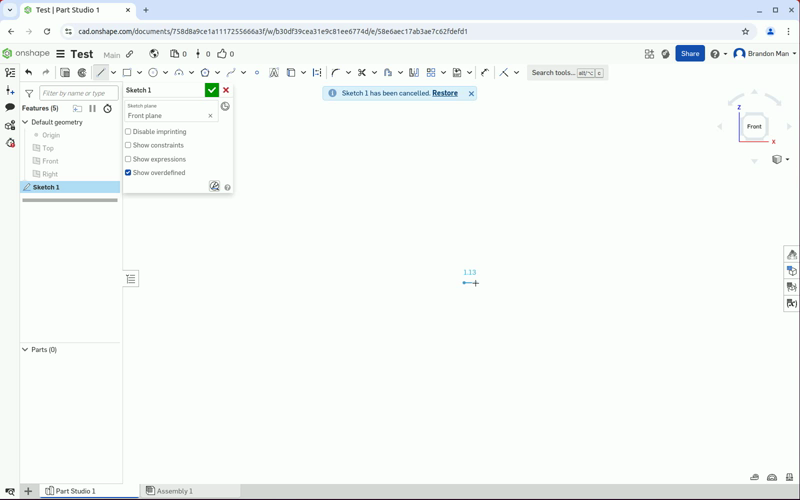
scroll(6)
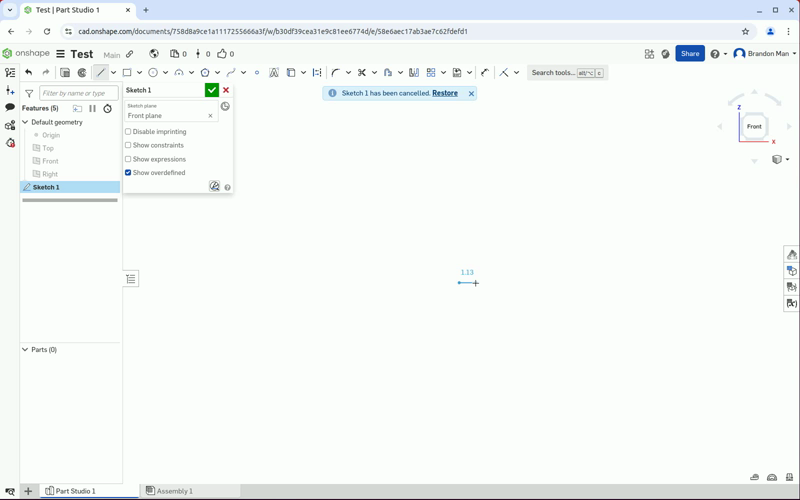
scroll(6)
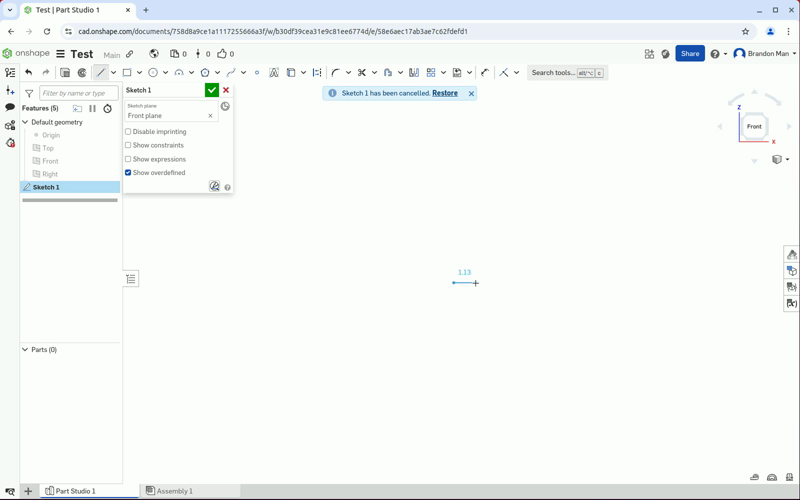
scroll(6)
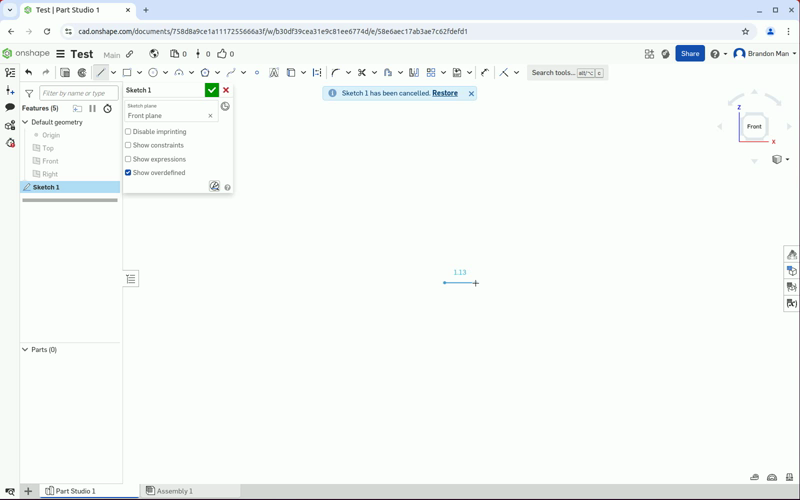
scroll(6)
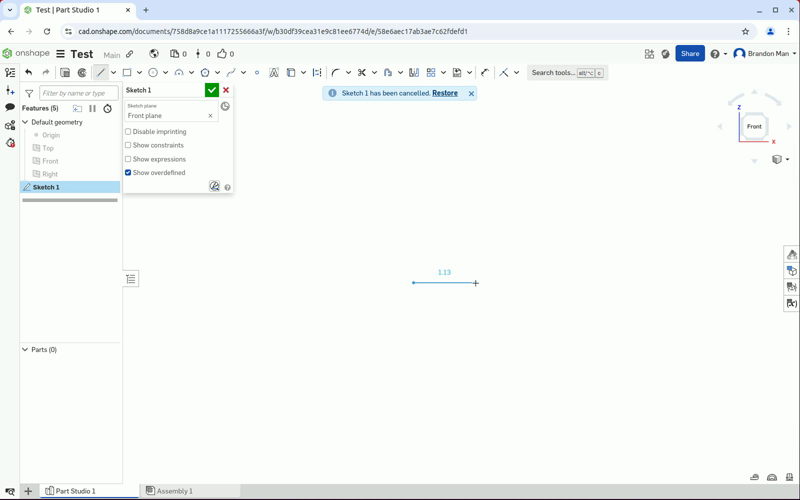
click(475, 282)
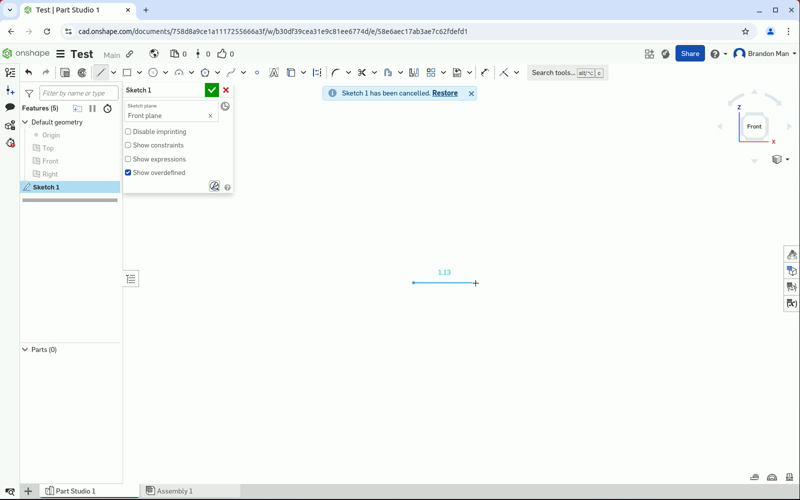
scroll(-6)
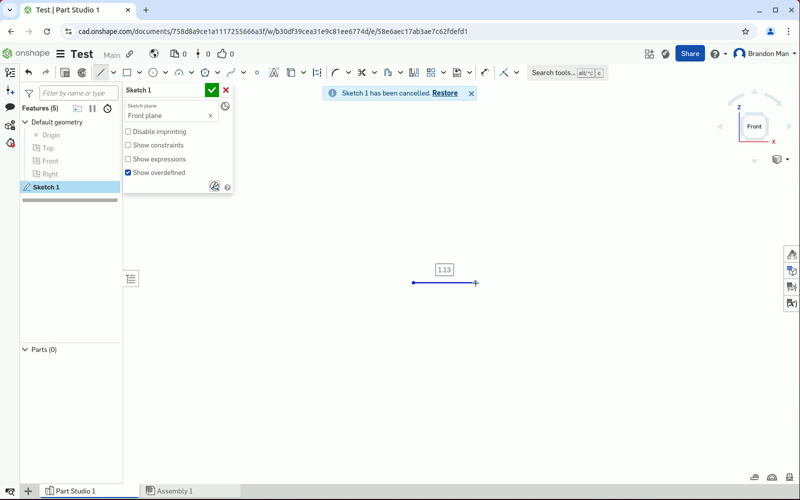
scroll(-6)
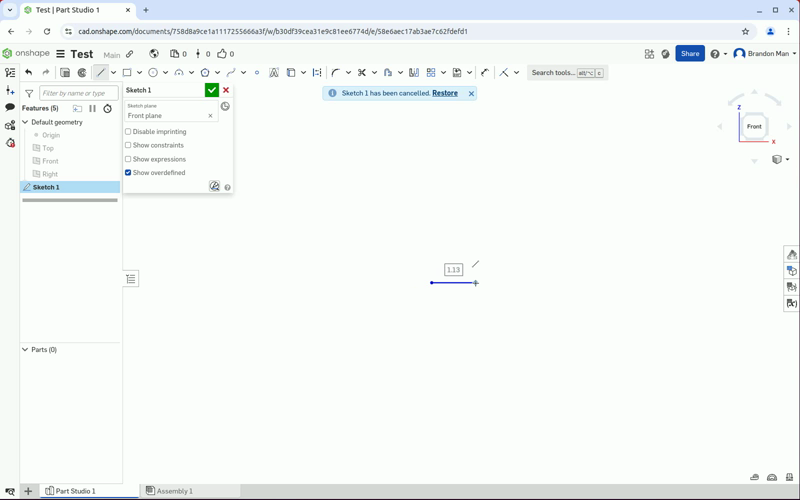
scroll(-6)
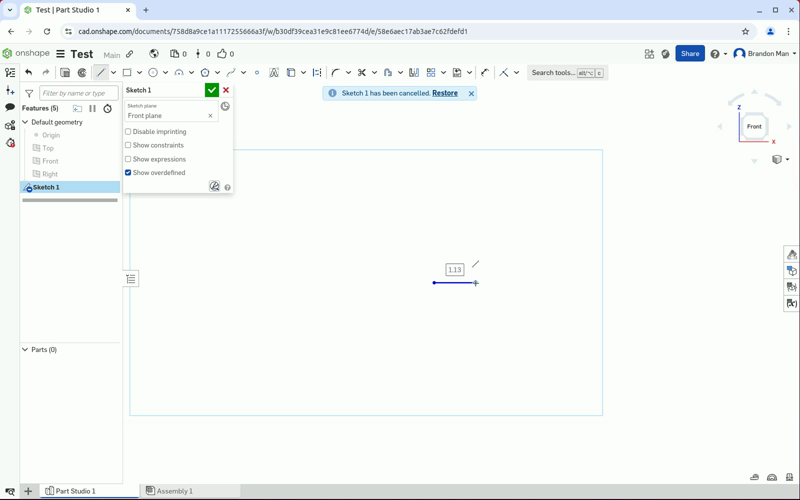
scroll(-6)
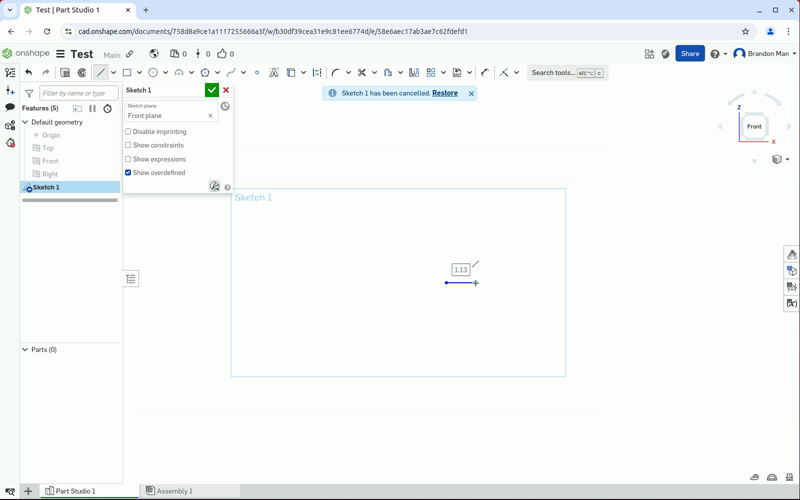
scroll(-6)
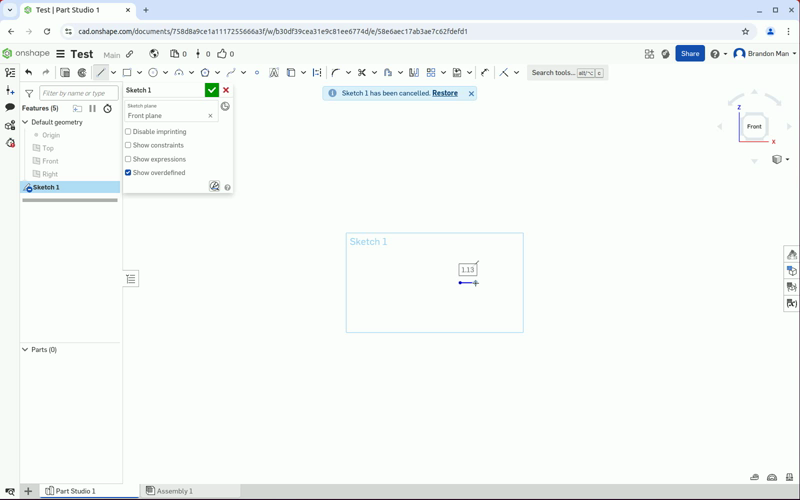
scroll(-6)
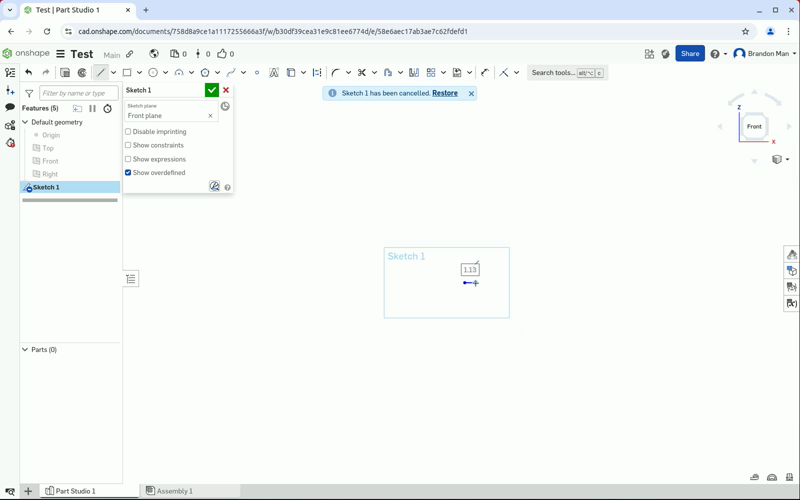
scroll(-6)
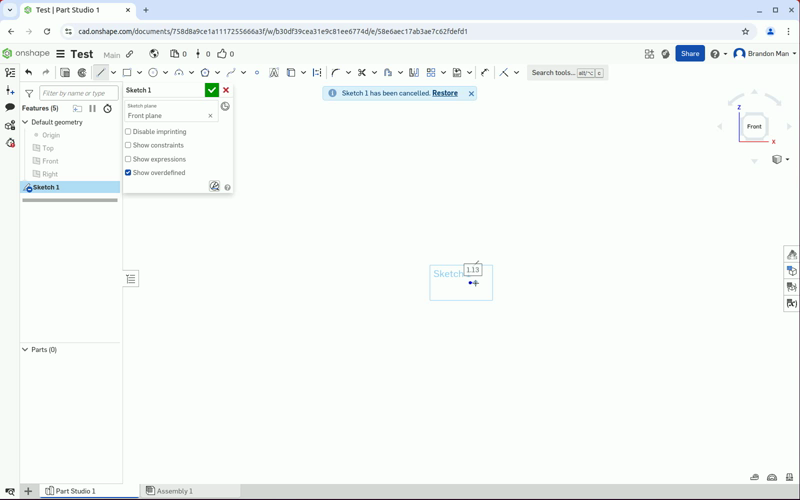
key_up(shift)
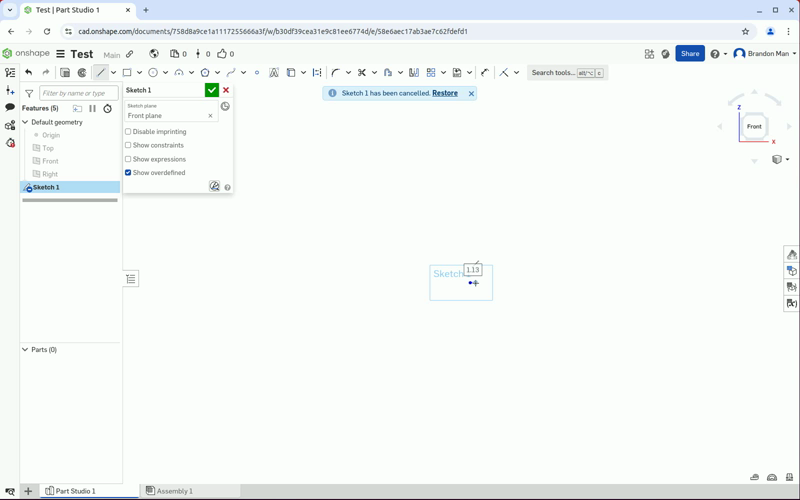
key_down(shift)
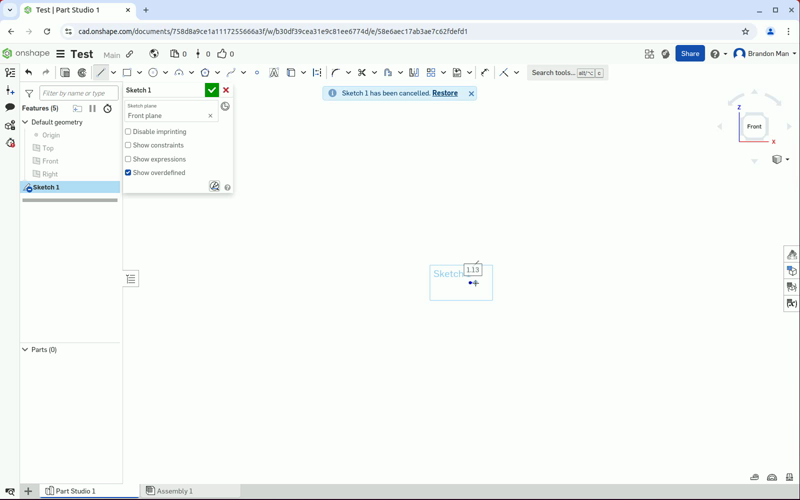
mouse_move(505, 282)
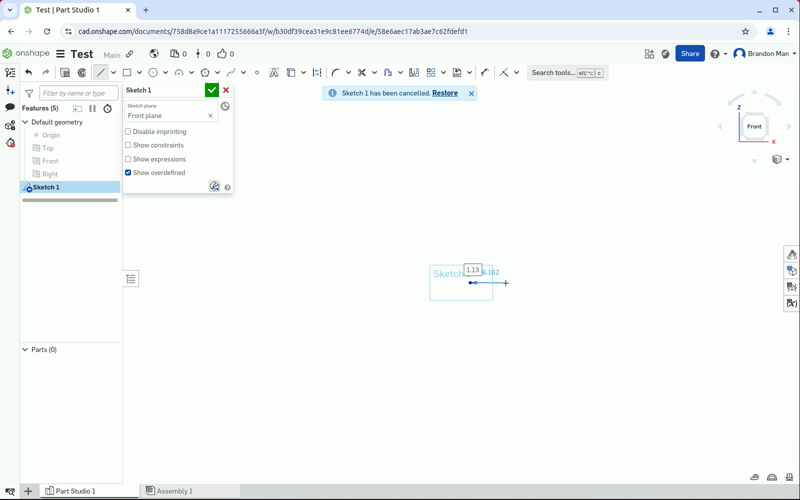
mouse_move(475, 281)
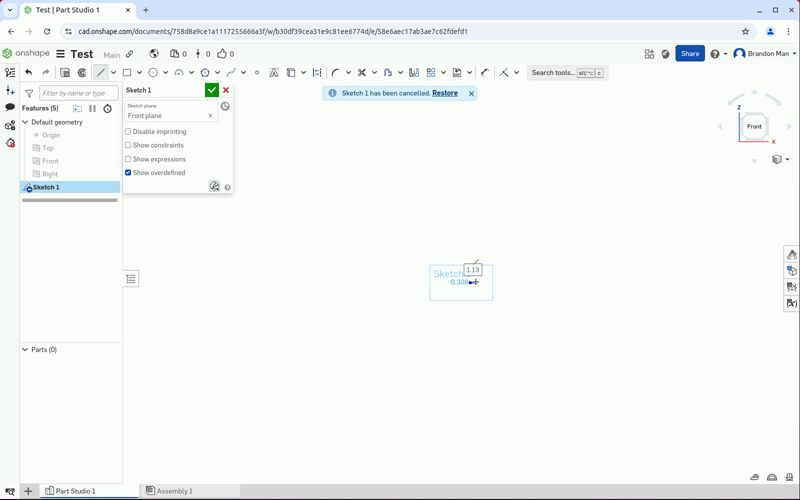
scroll(6)
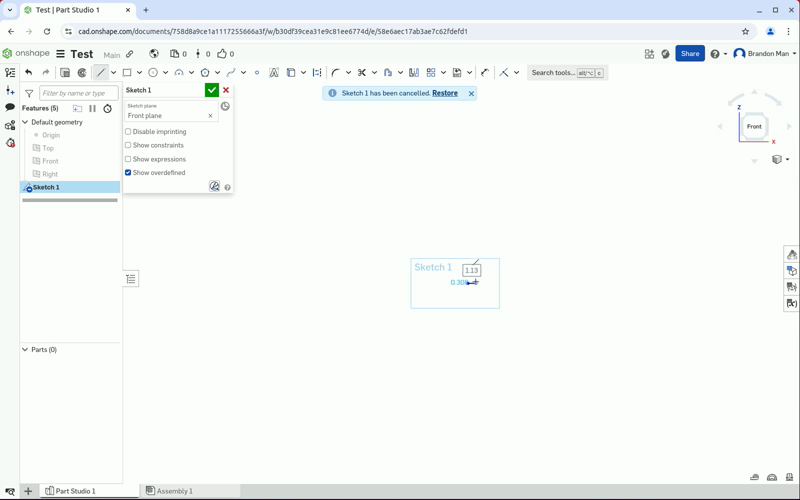
scroll(6)
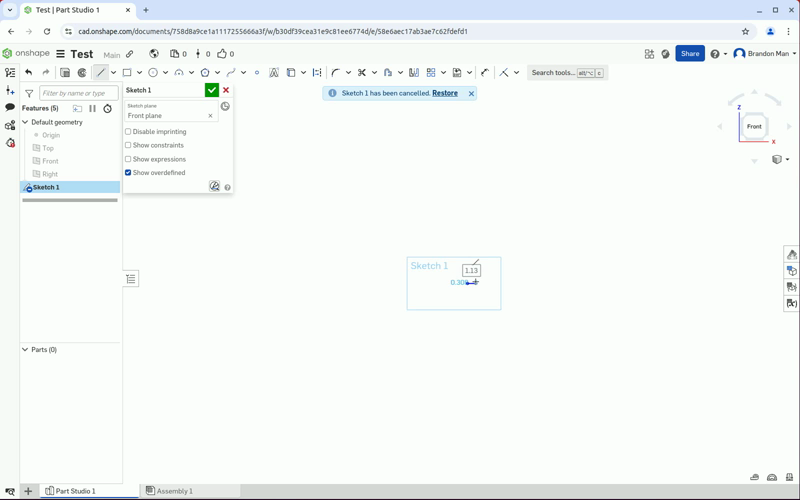
scroll(6)
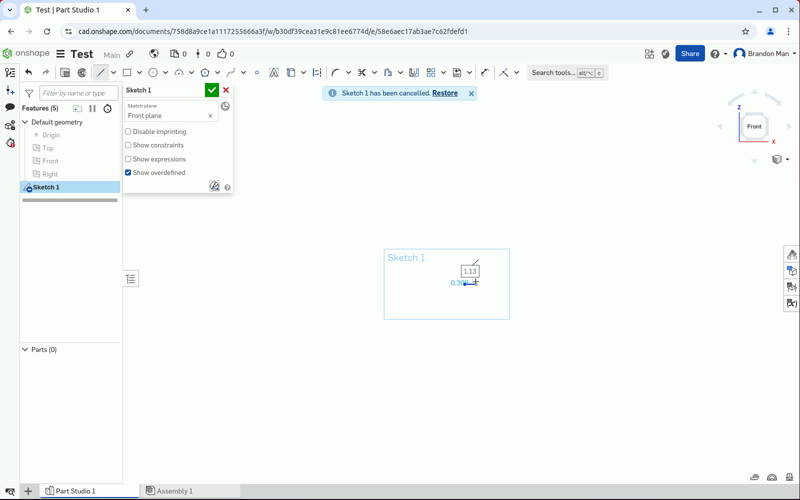
scroll(6)
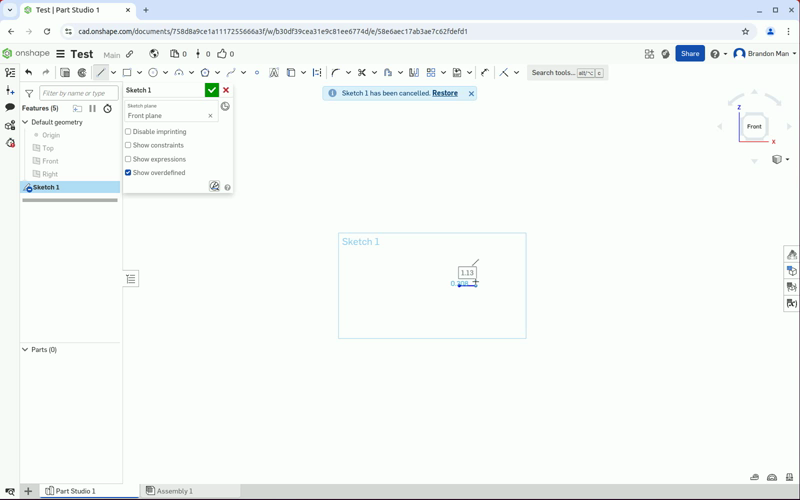
scroll(6)
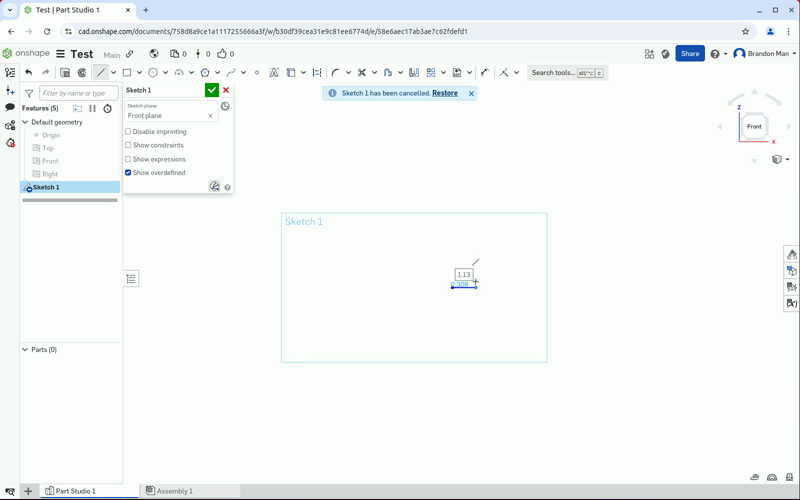
scroll(6)
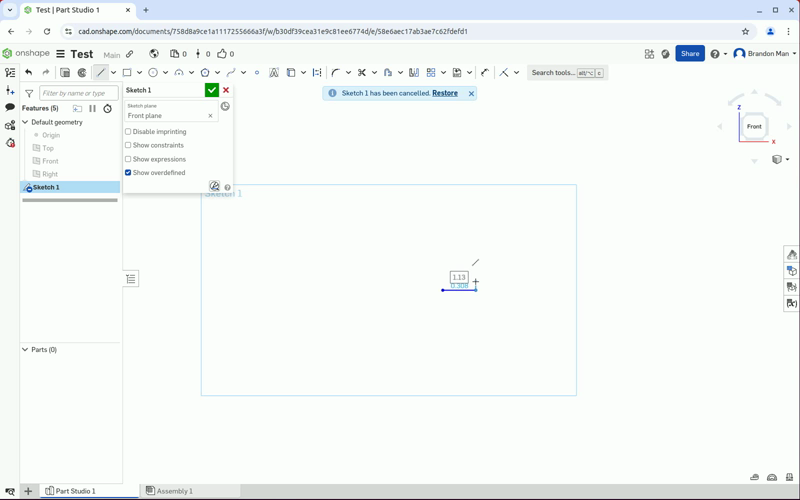
scroll(6)
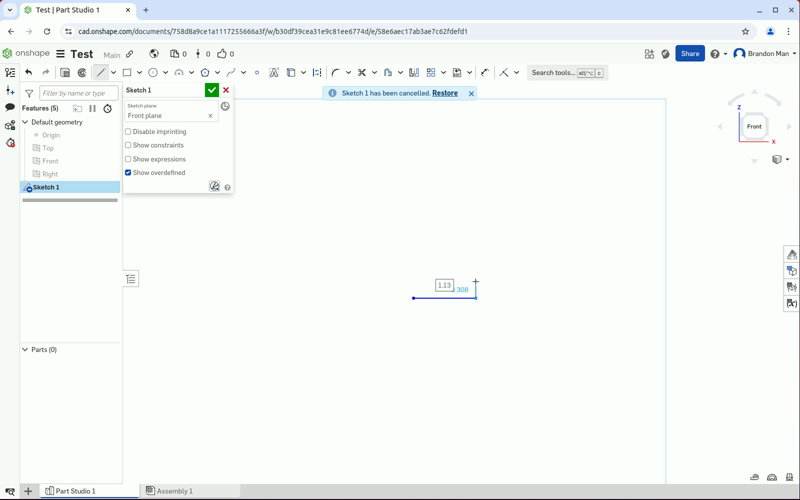
click(475, 281)
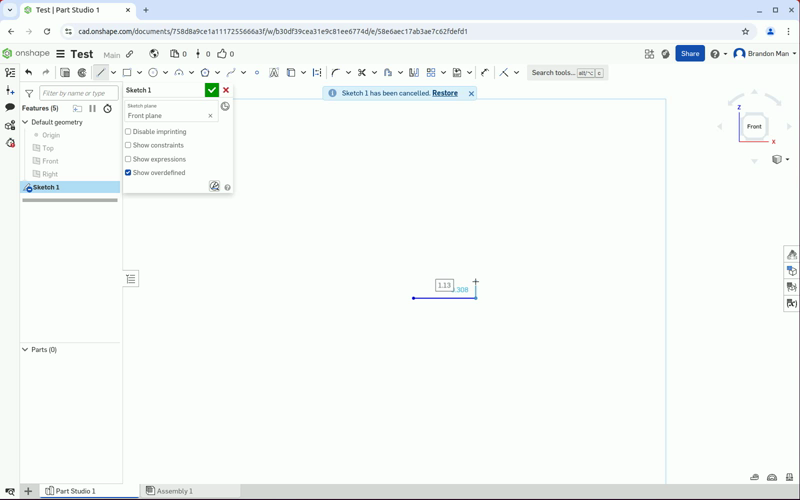
scroll(-6)
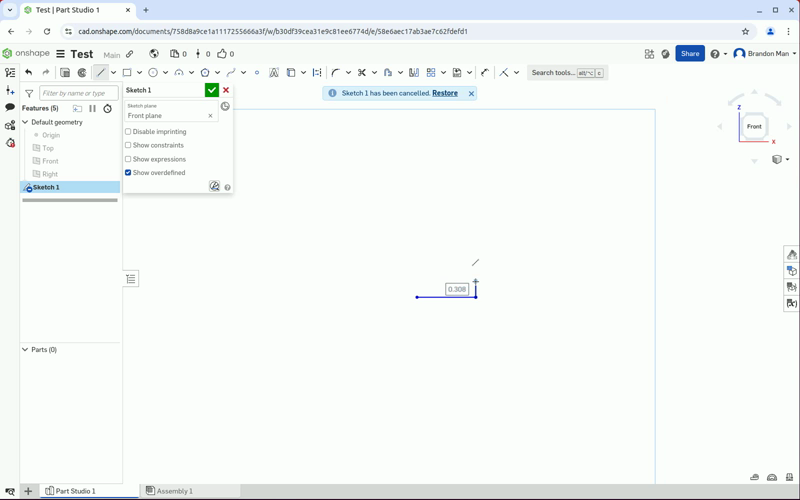
scroll(-6)
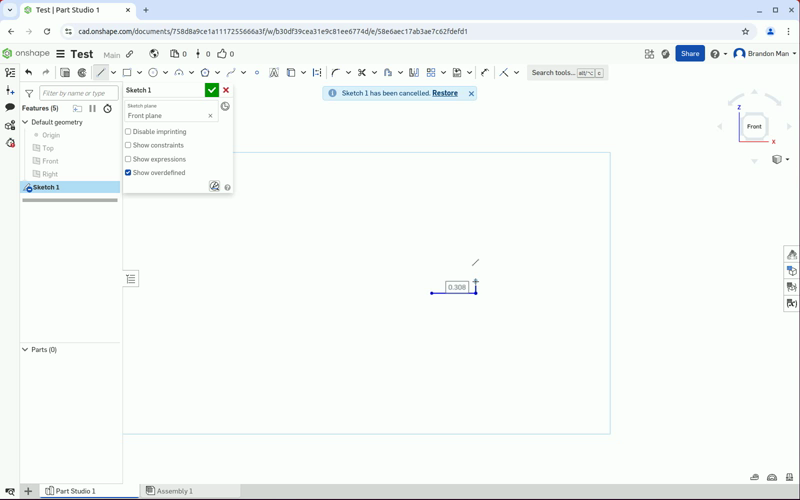
scroll(-6)
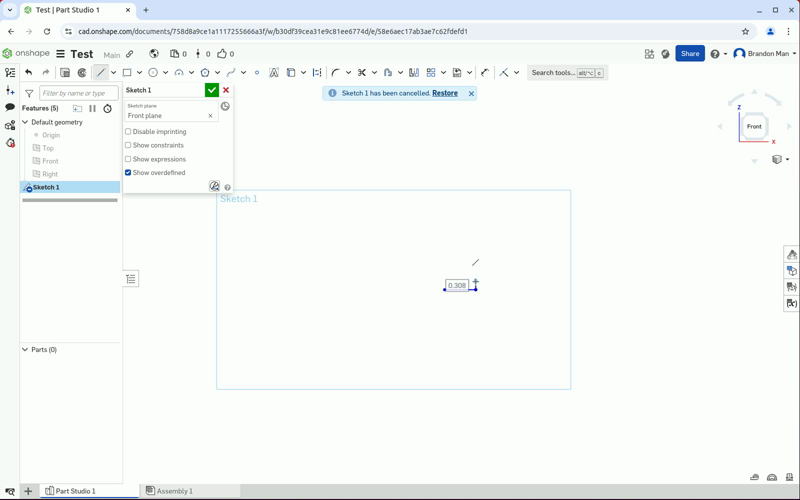
scroll(-6)
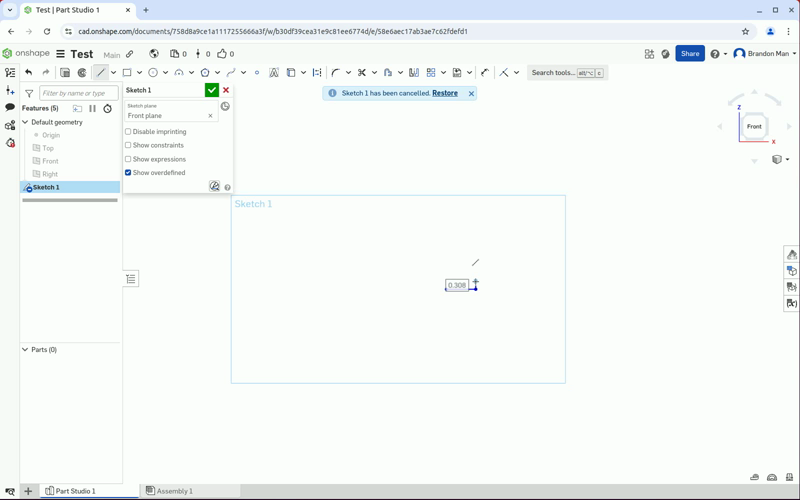
scroll(-6)
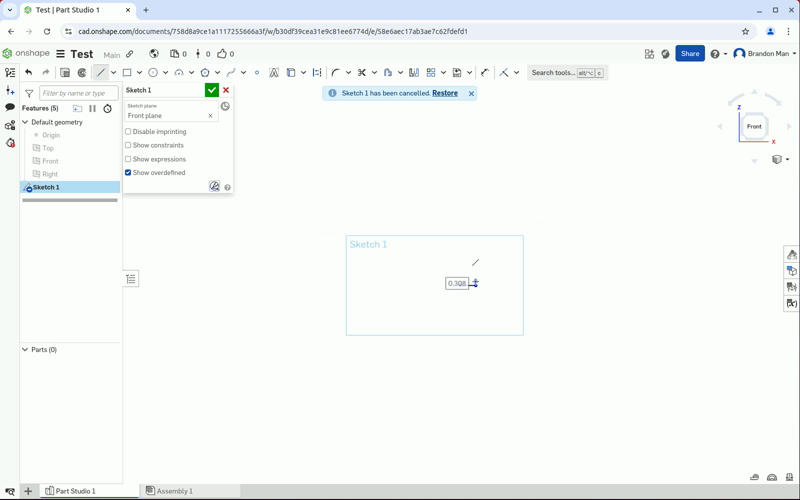
scroll(-6)
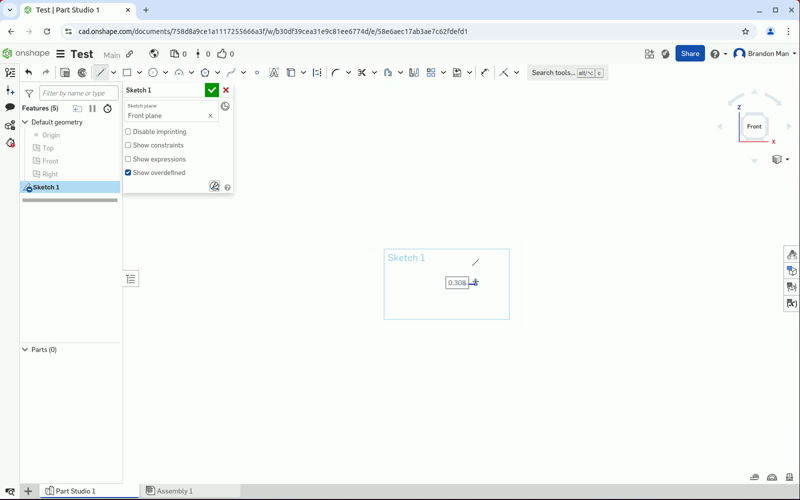
scroll(-6)
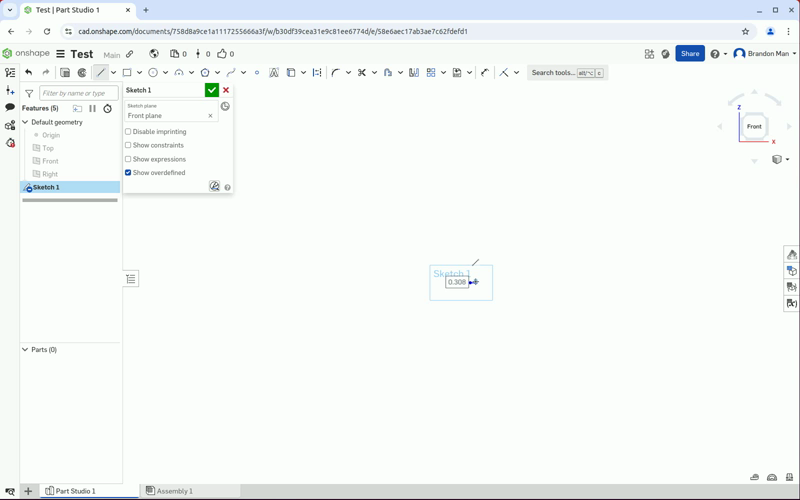
key_up(shift)
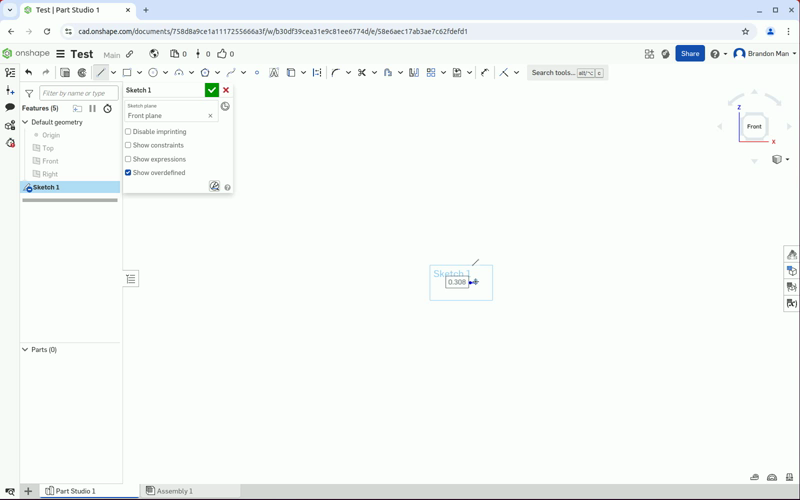
key_down(shift)
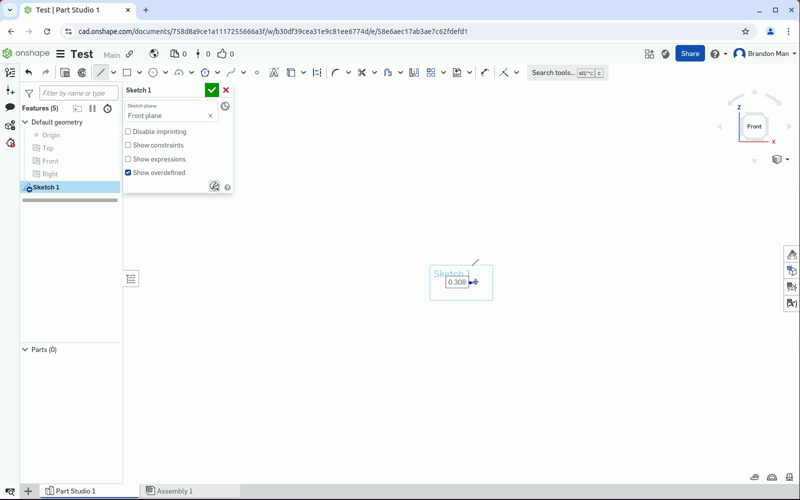
mouse_move(505, 281)
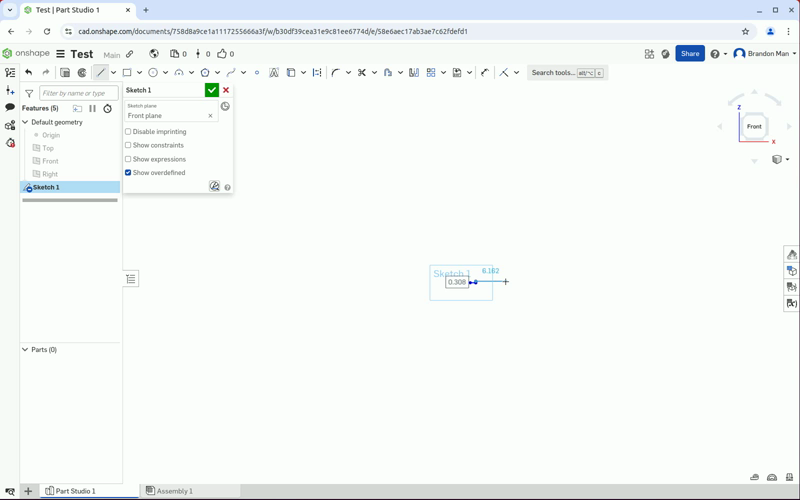
mouse_move(470, 281)
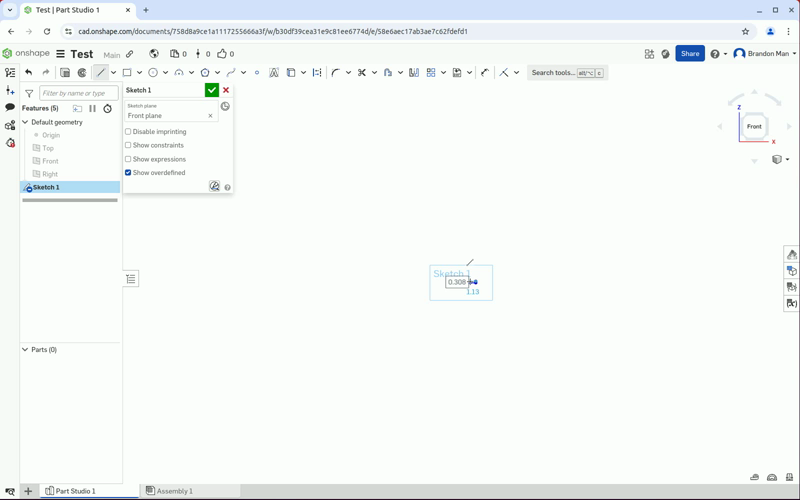
scroll(6)
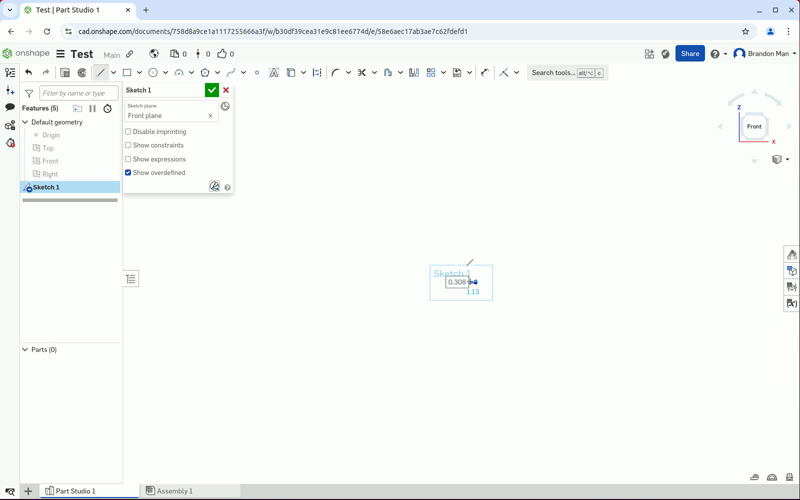
scroll(6)
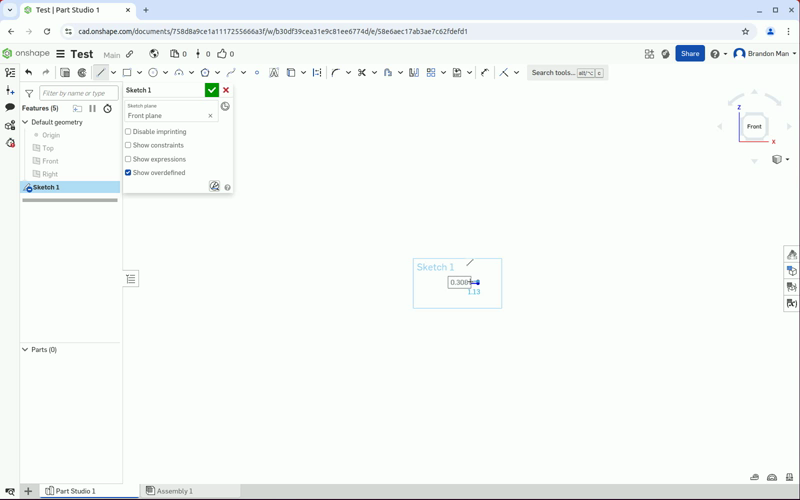
scroll(6)
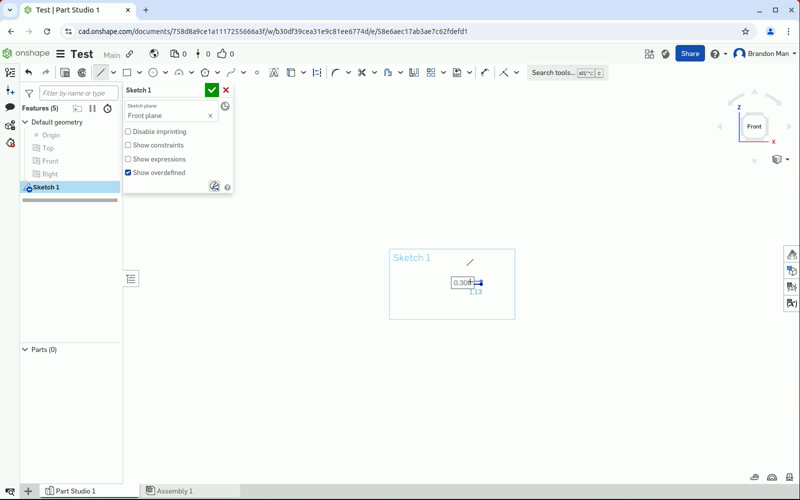
scroll(6)
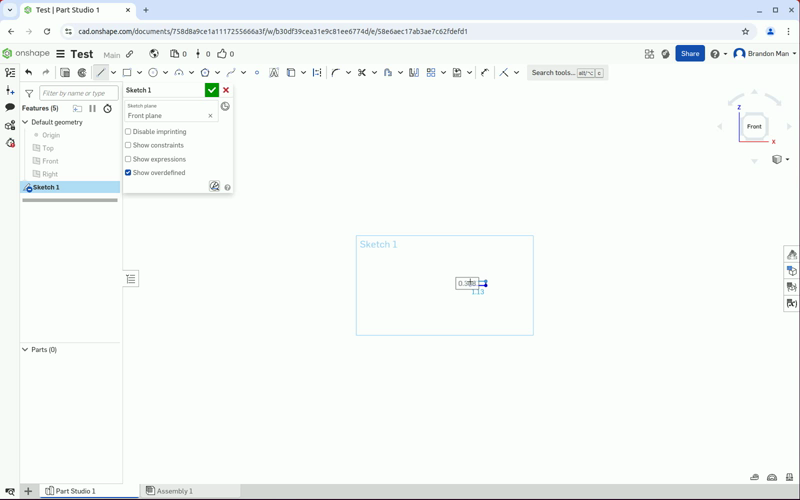
scroll(6)
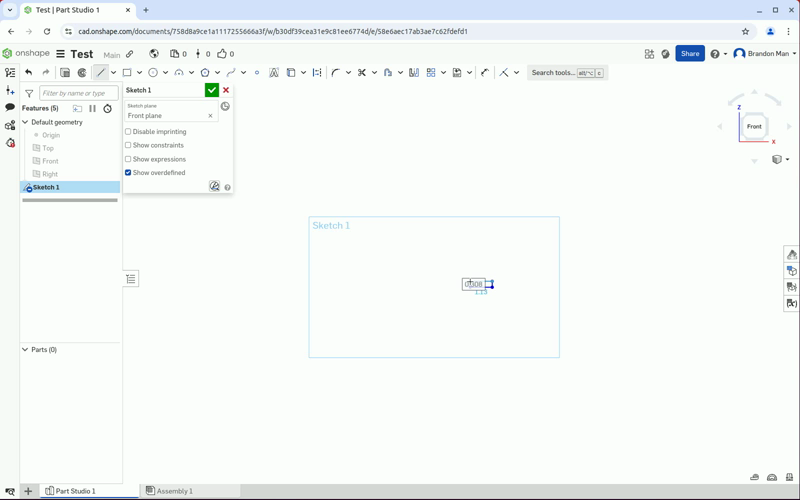
scroll(6)
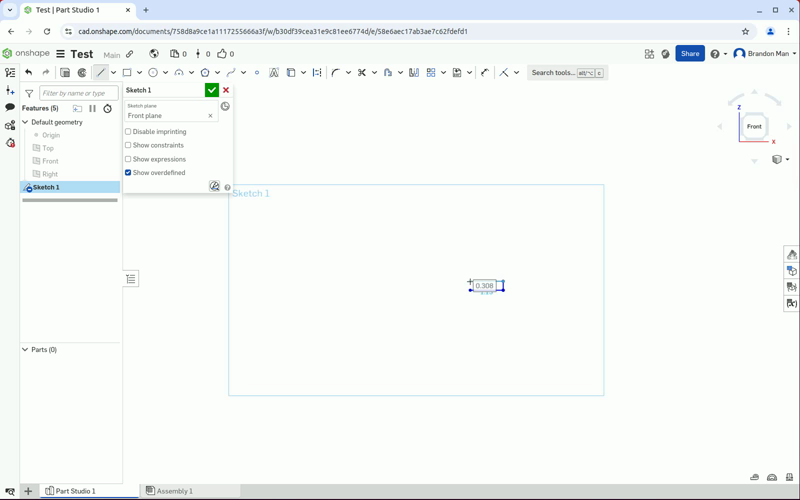
scroll(6)
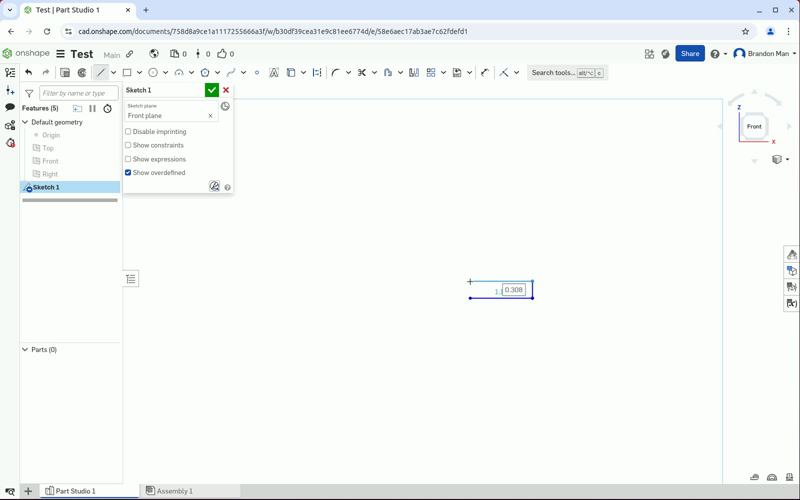
click(470, 281)
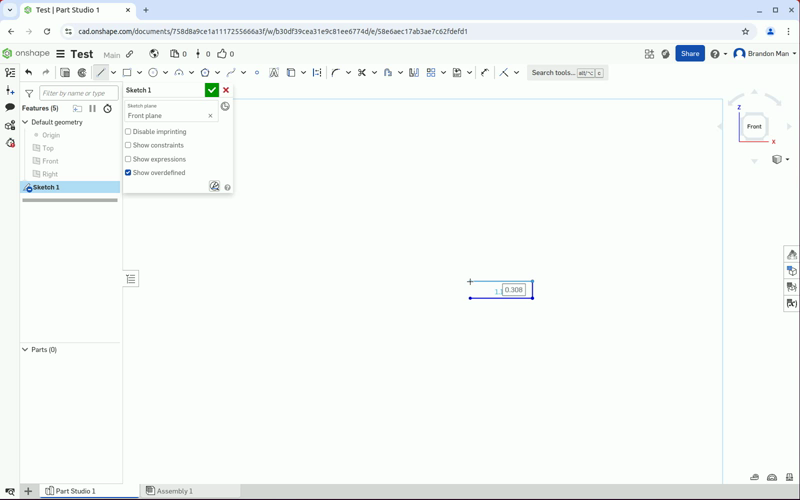
scroll(-6)
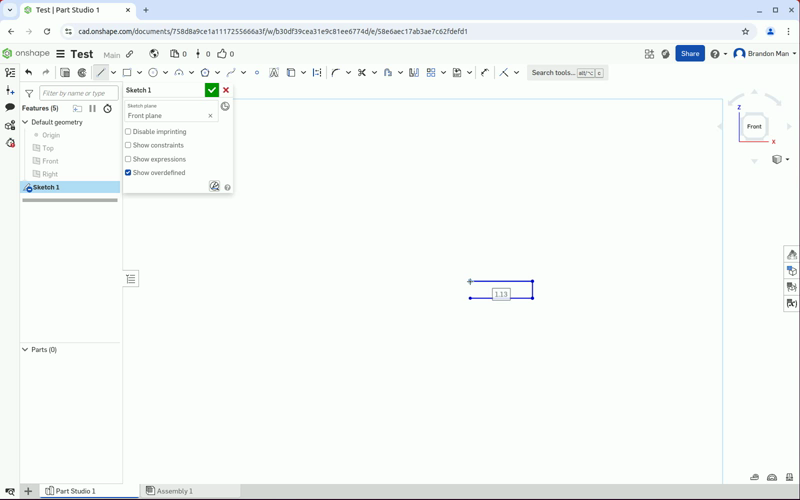
scroll(-6)
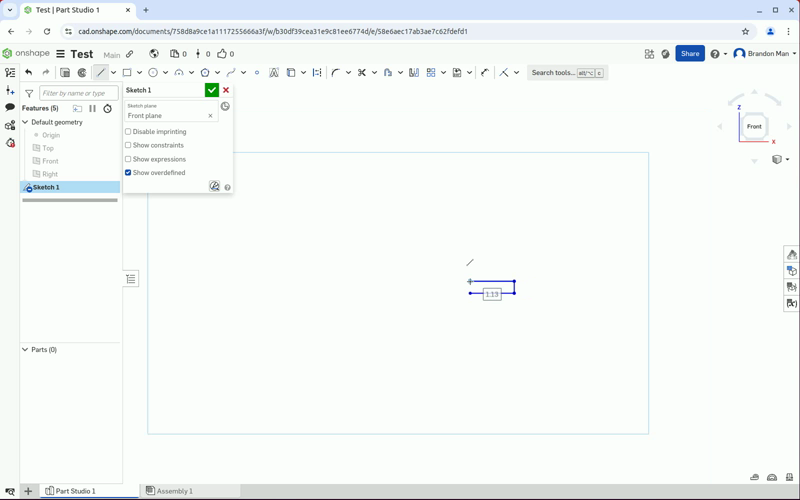
scroll(-6)
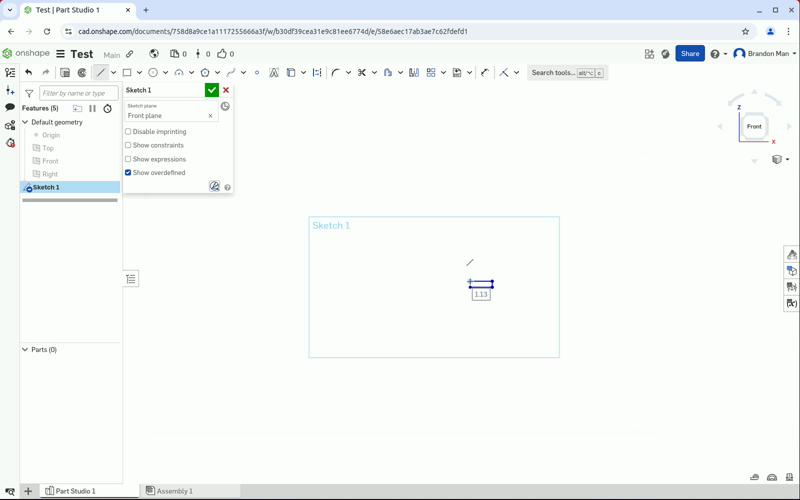
scroll(-6)
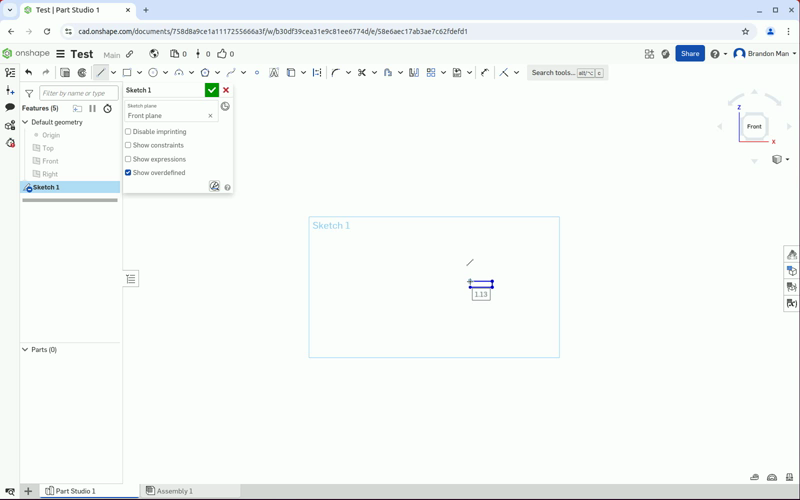
scroll(-6)
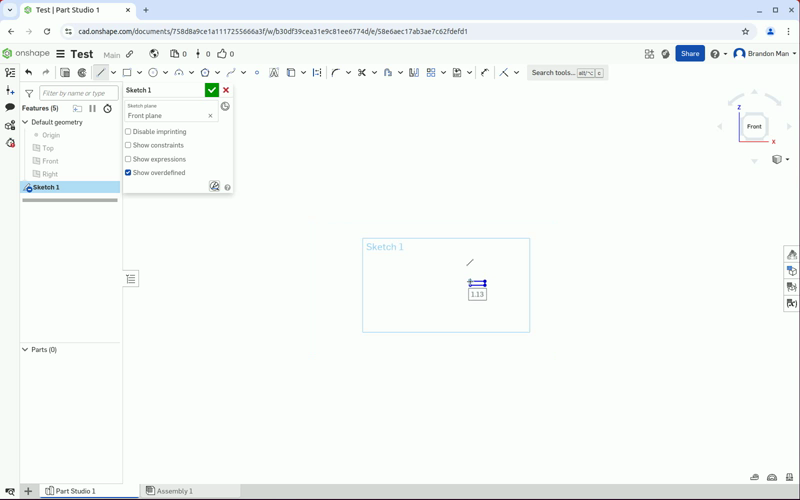
scroll(-6)
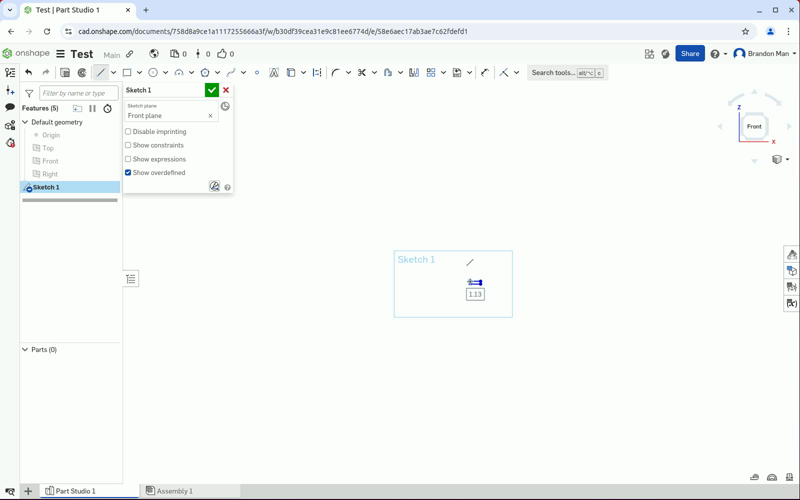
scroll(-6)
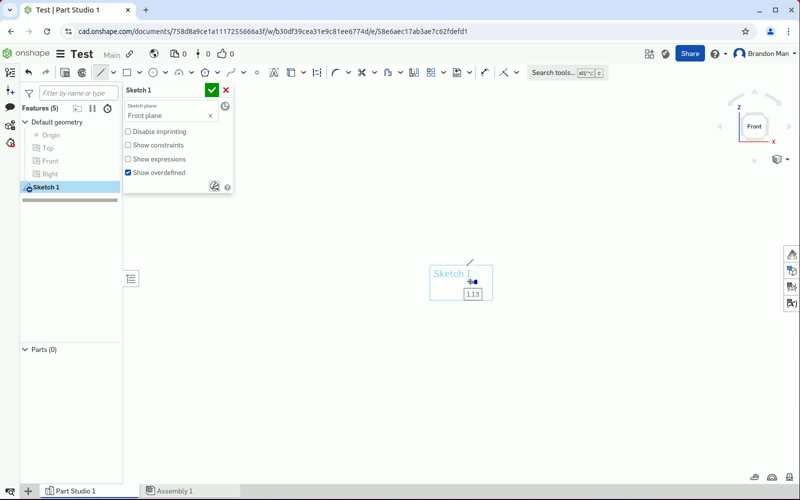
key_up(shift)
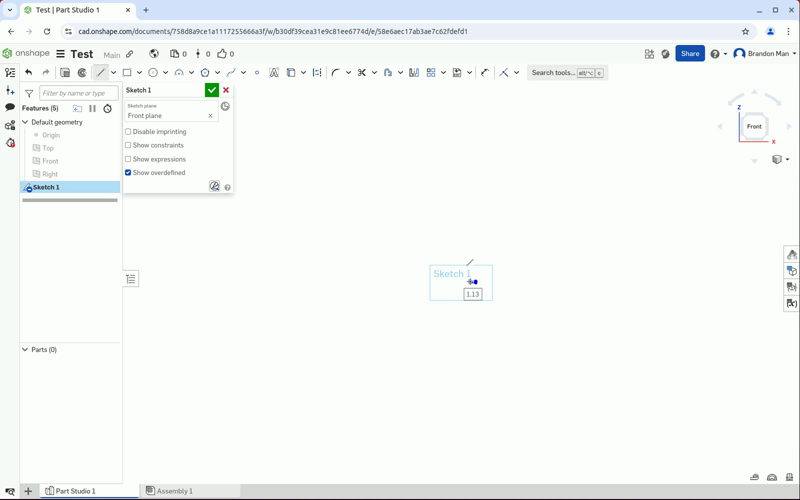
key_down(shift)
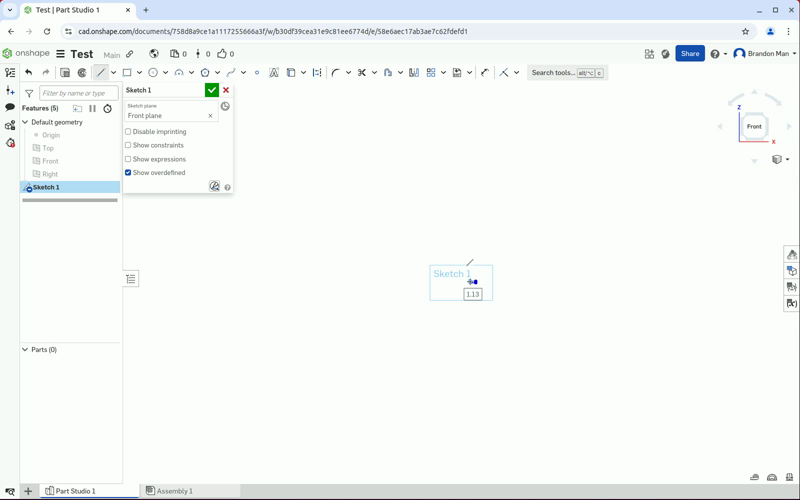
mouse_move(500, 281)
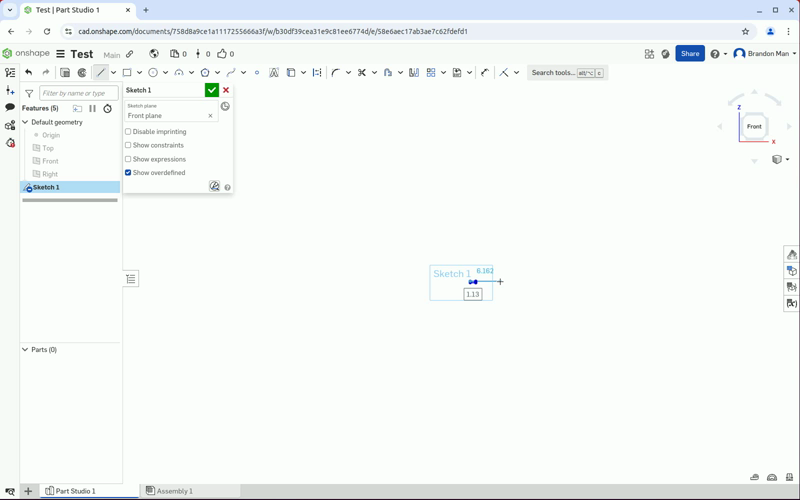
mouse_move(470, 282)
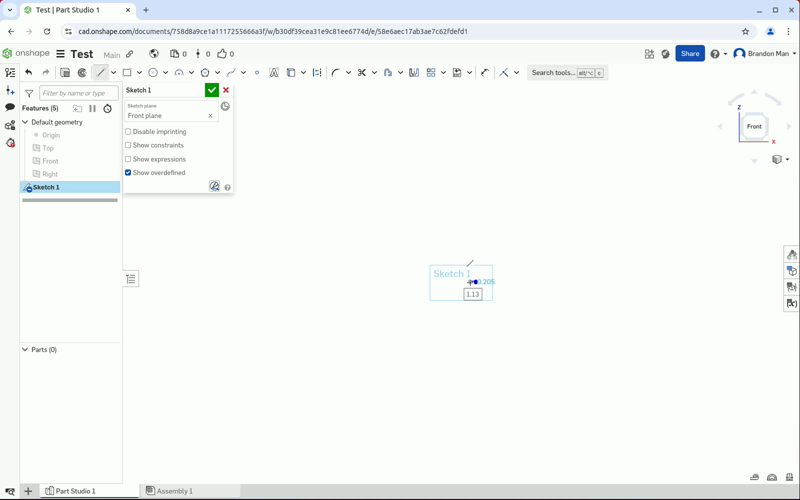
scroll(6)
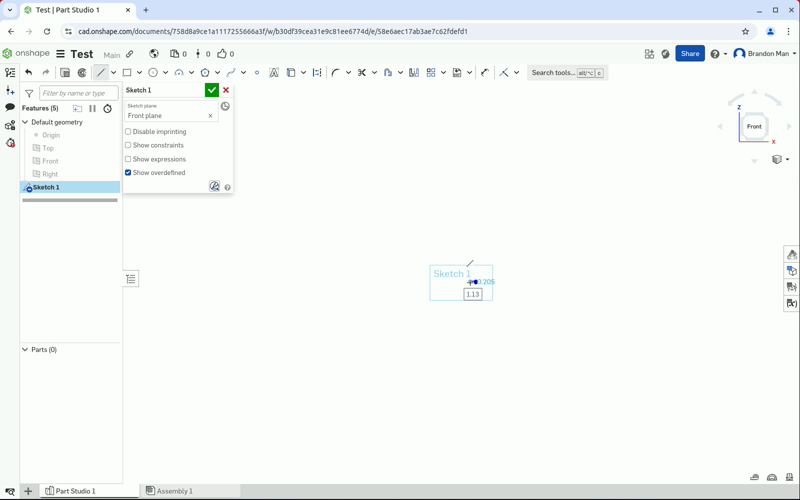
scroll(6)
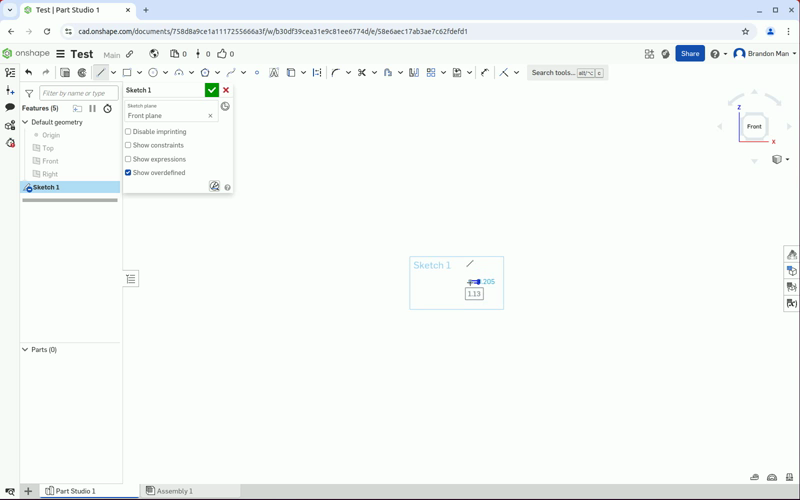
scroll(6)
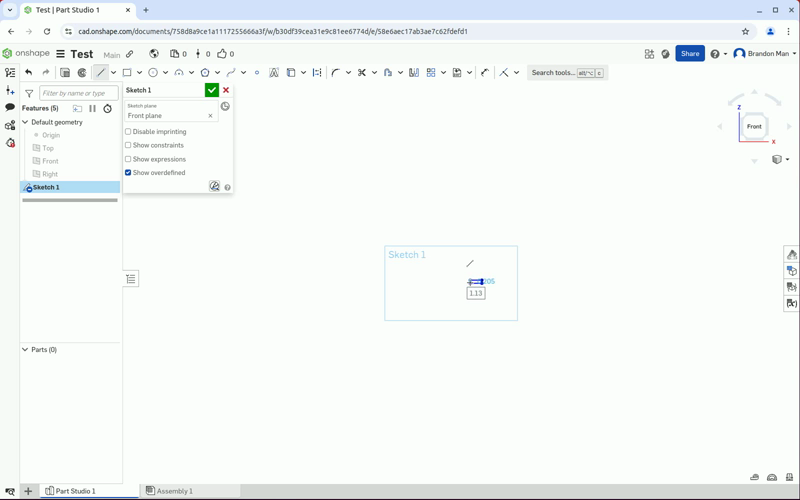
scroll(6)
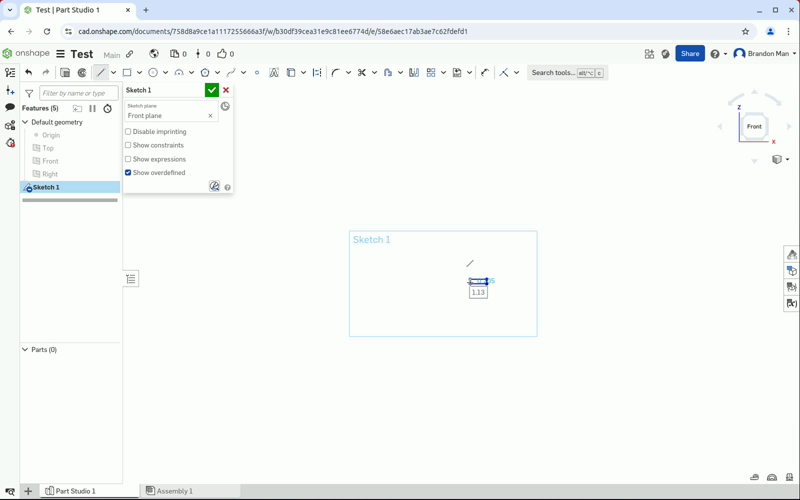
scroll(6)
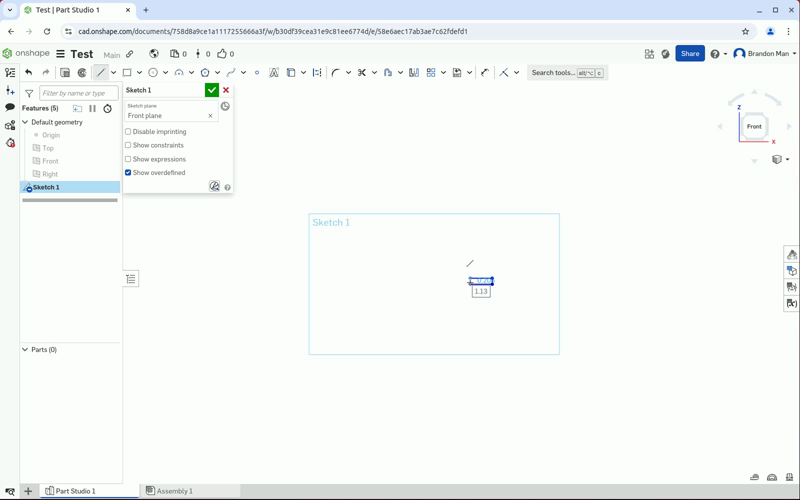
scroll(6)
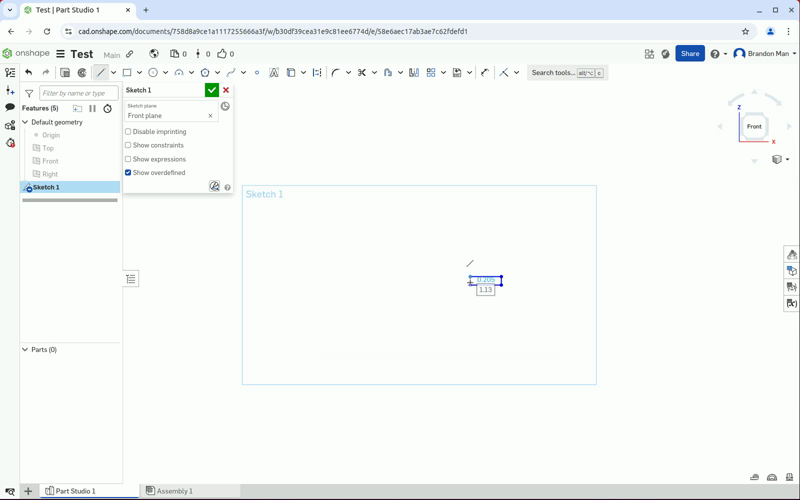
scroll(6)
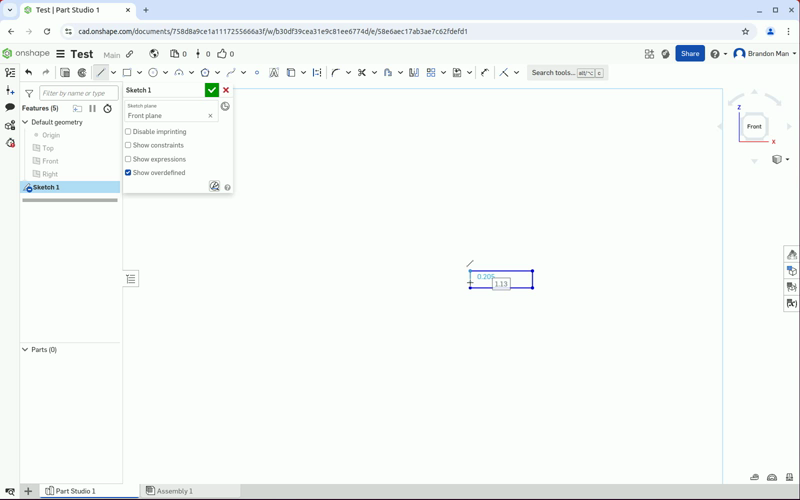
click(470, 282)
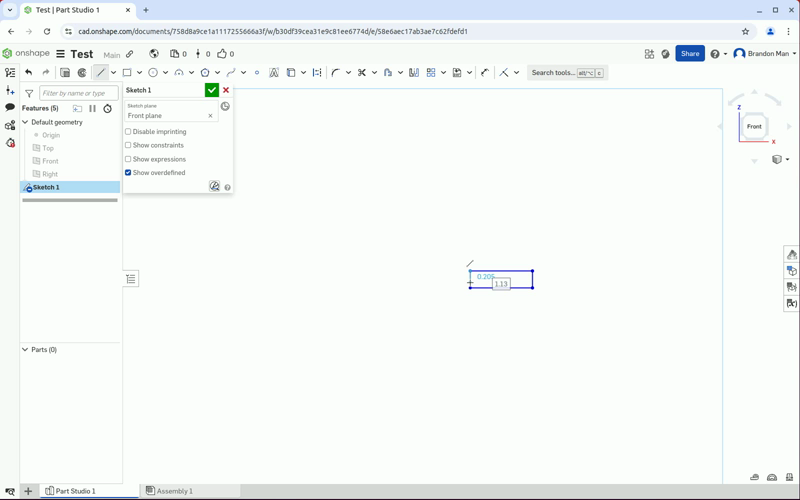
scroll(-6)
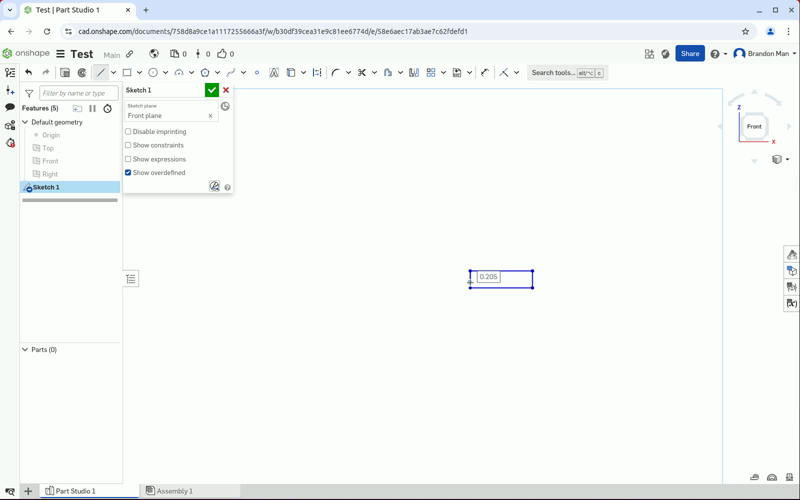
scroll(-6)
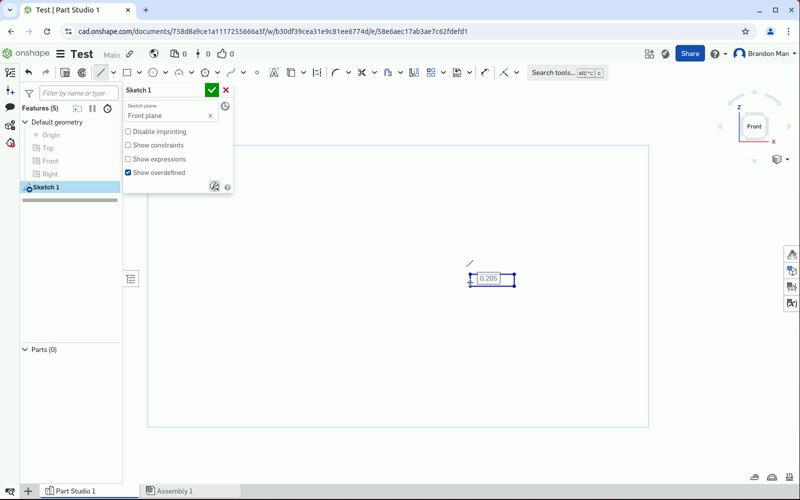
scroll(-6)
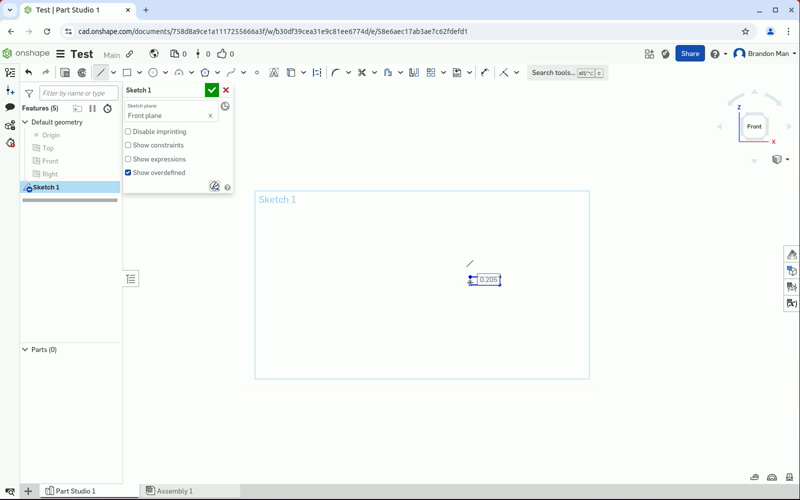
scroll(-6)
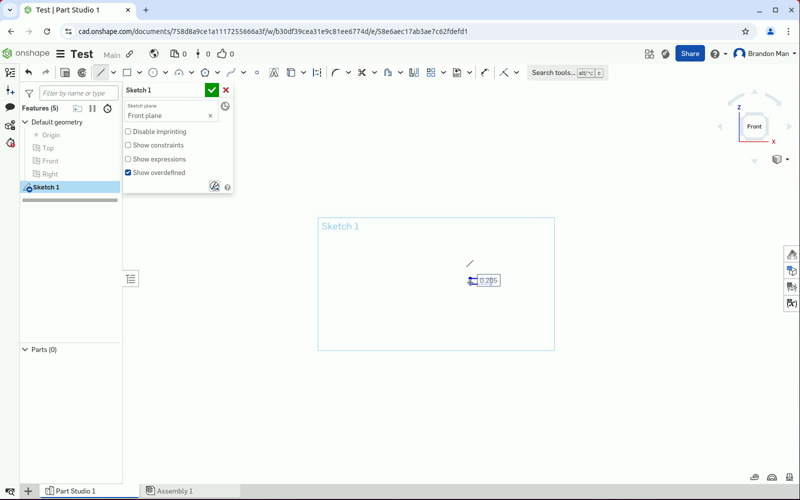
scroll(-6)
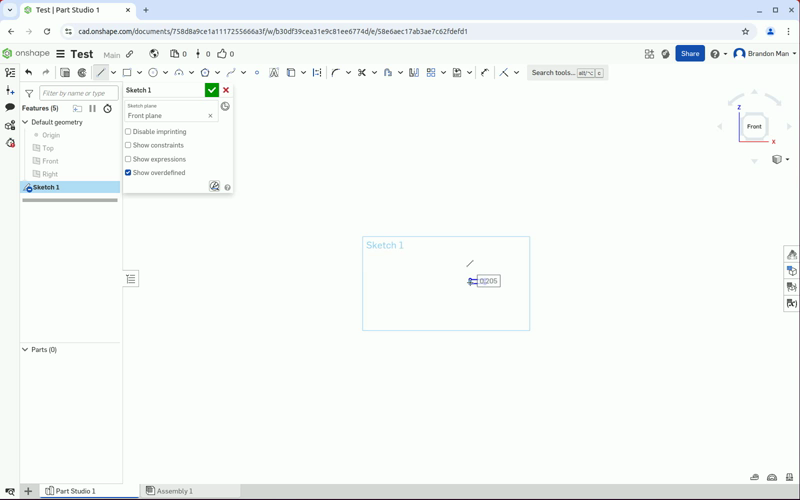
scroll(-6)
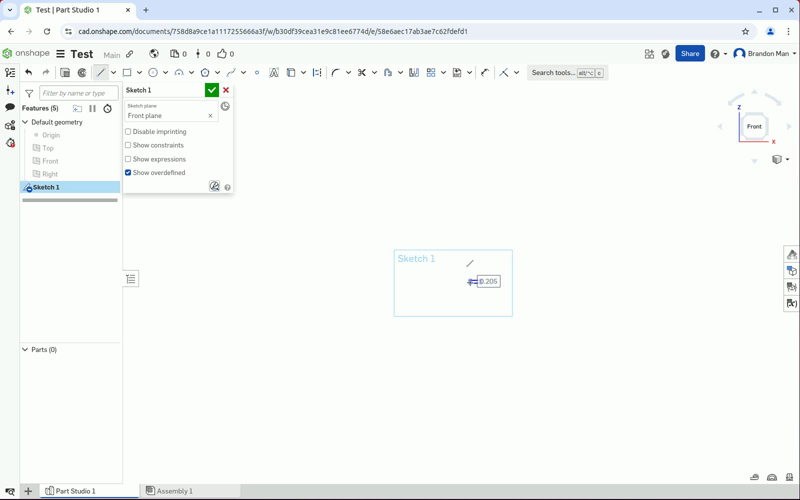
scroll(-6)
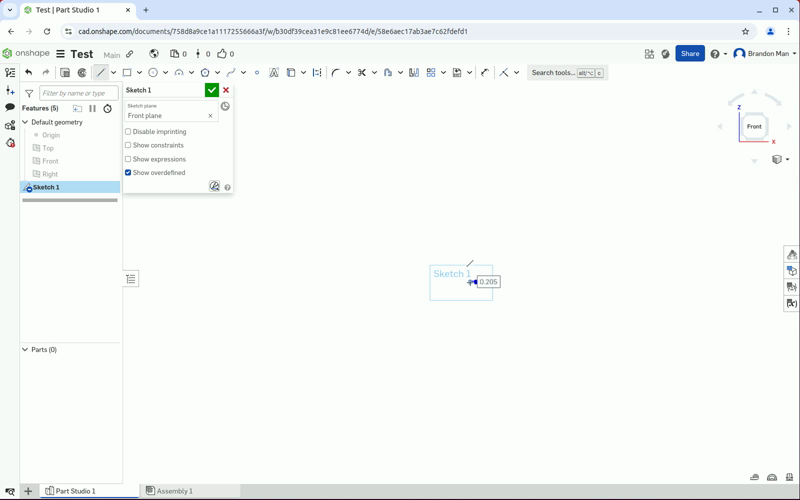
key_up(shift)
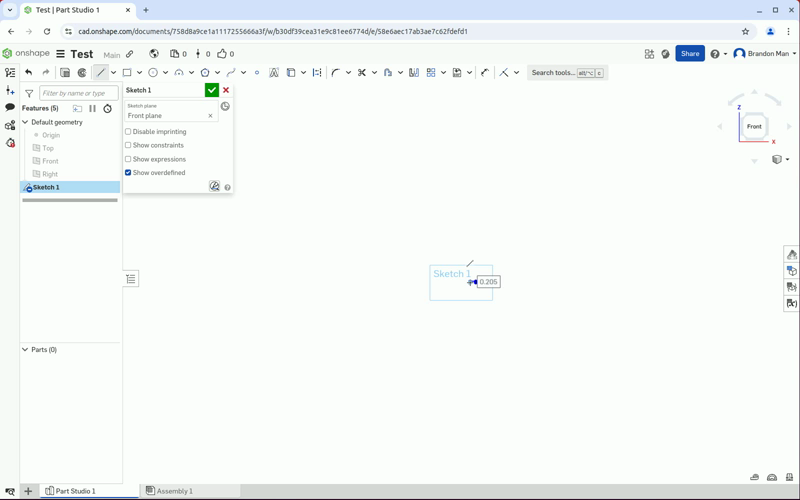
mouse_move(500, 282)
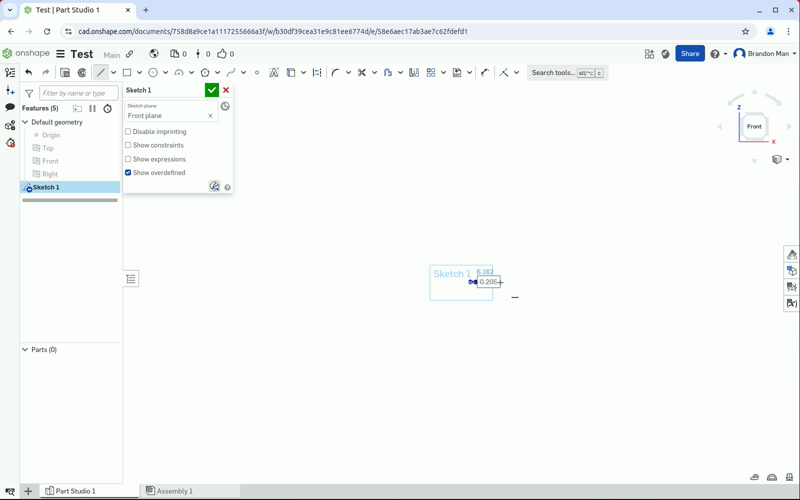
key_down(shift)
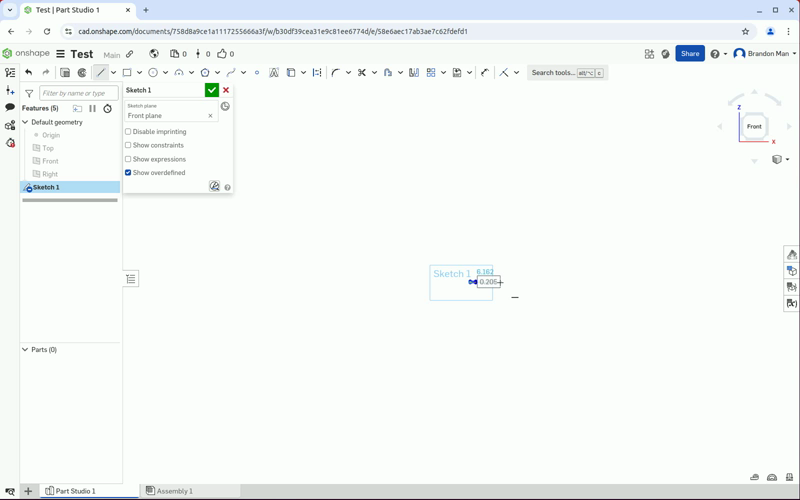
mouse_move(470, 282)
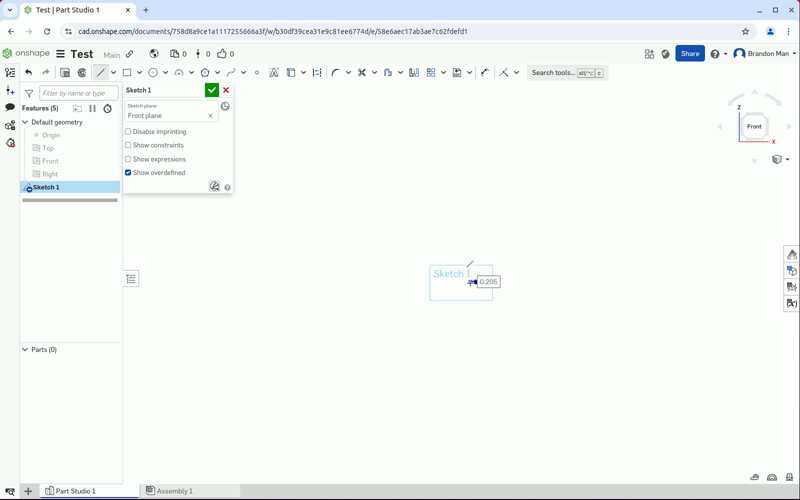
scroll(6)
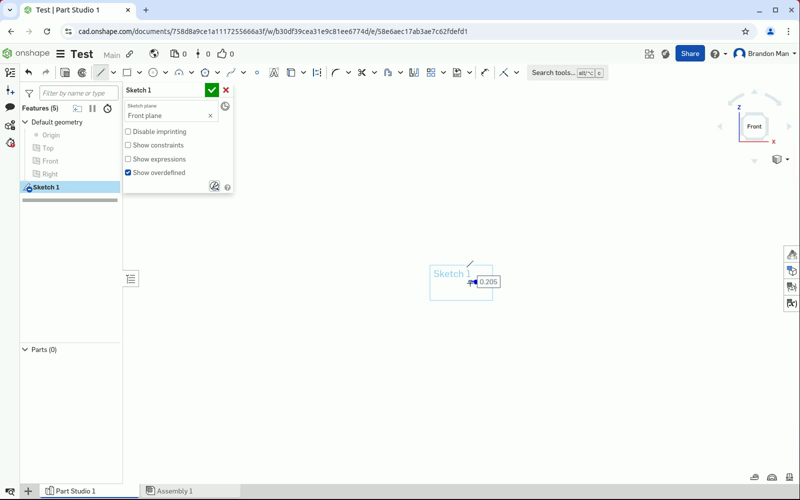
scroll(6)
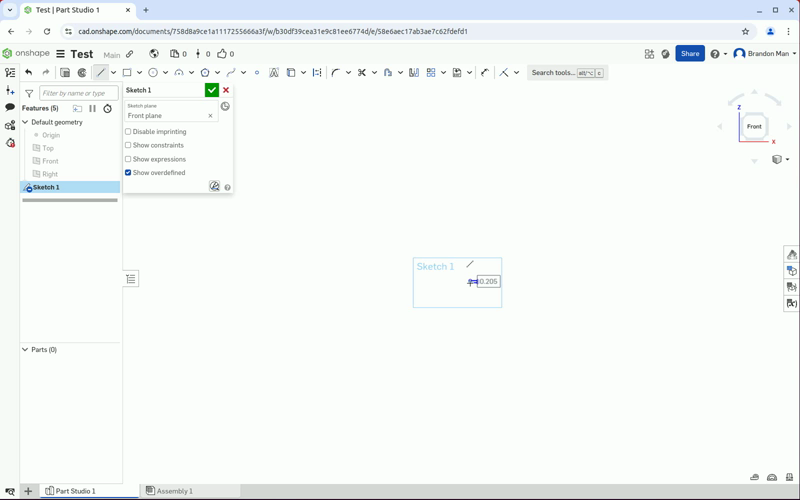
scroll(6)
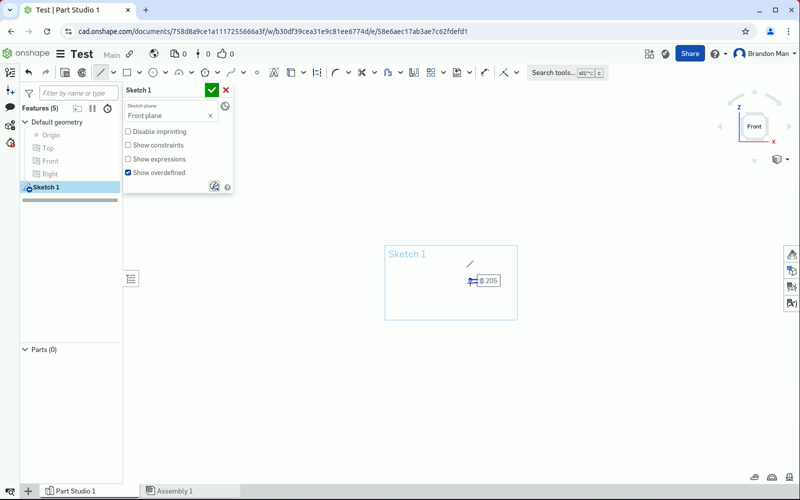
scroll(6)
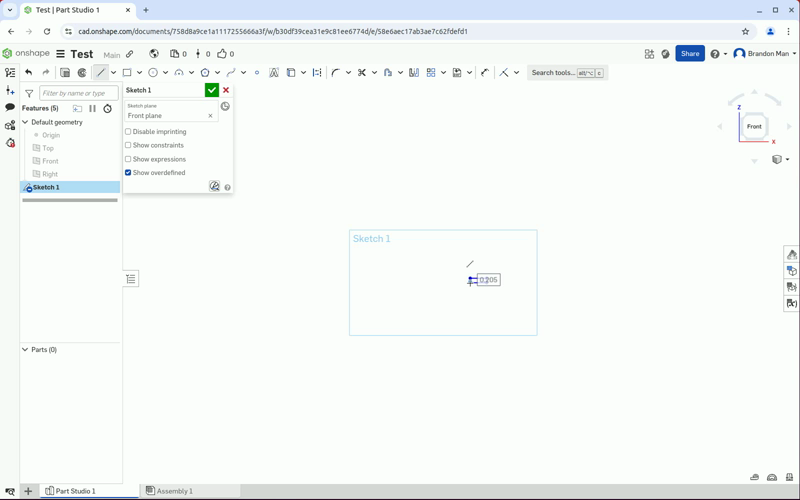
scroll(6)
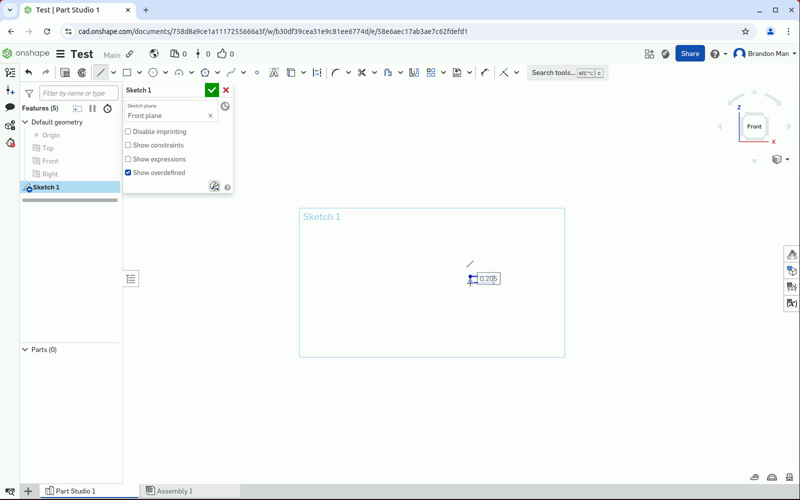
scroll(6)
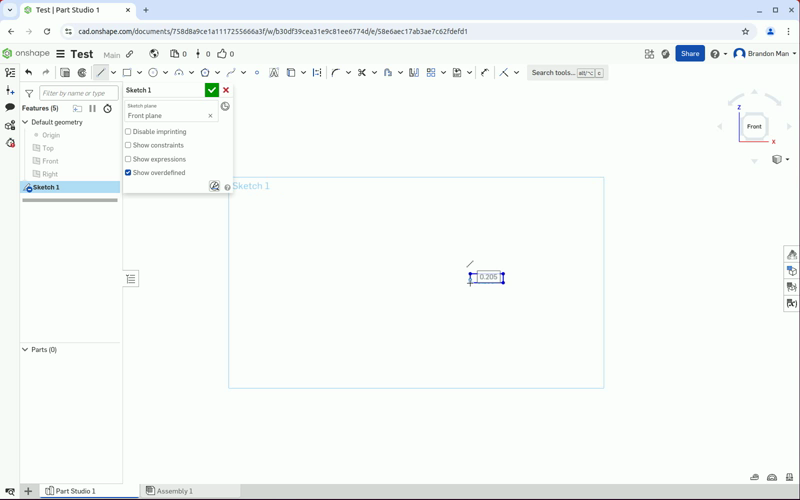
scroll(6)
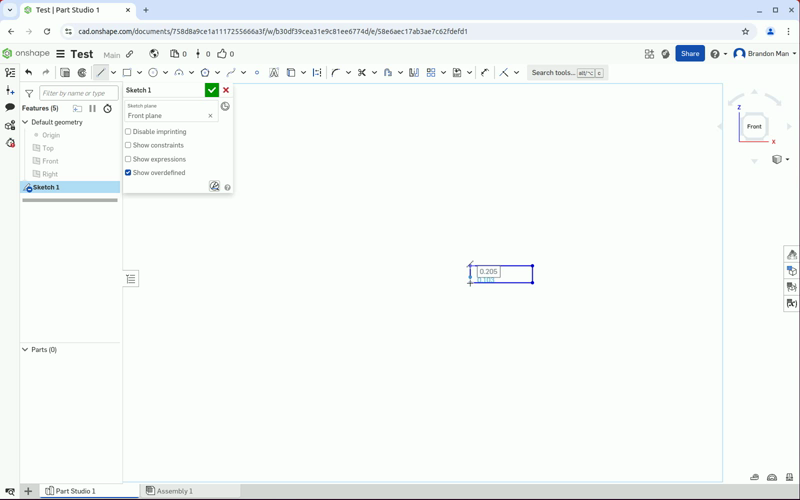
key_up(shift)
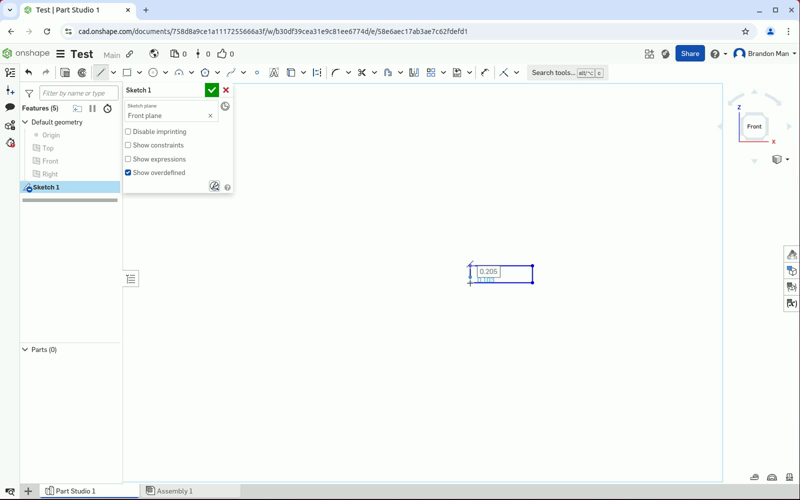
click(470, 282)
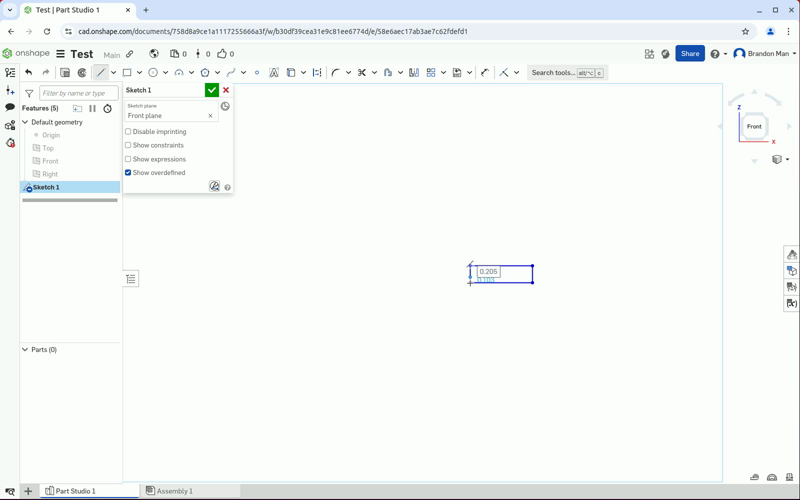
scroll(-6)
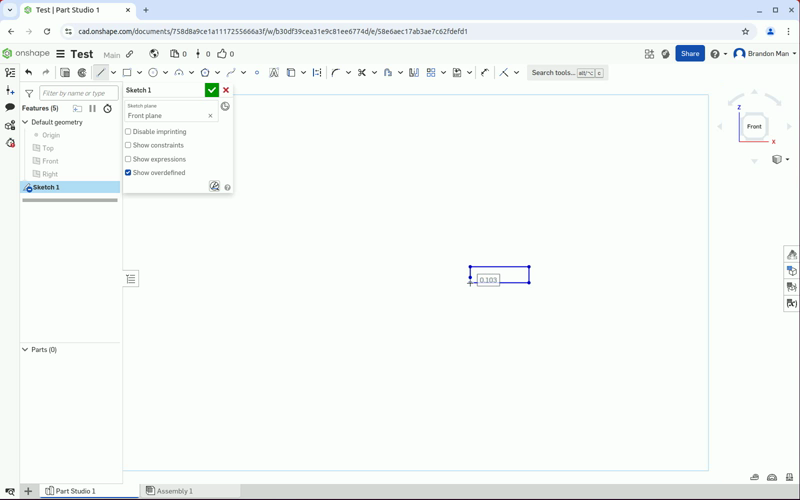
scroll(-6)
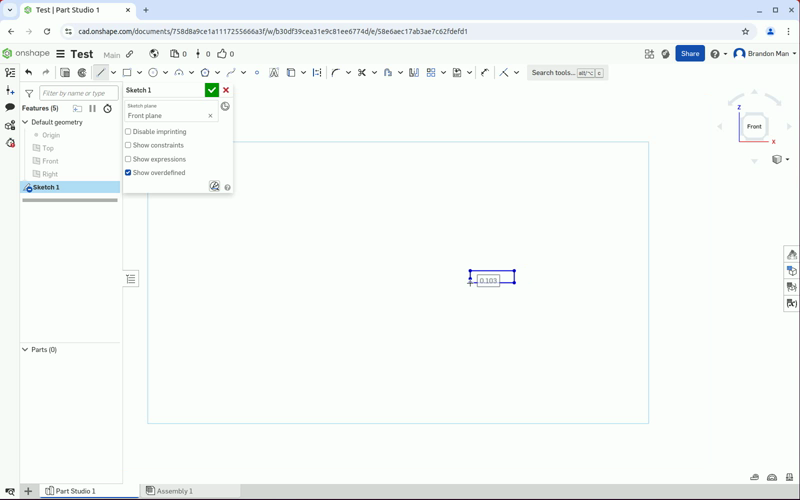
scroll(-6)
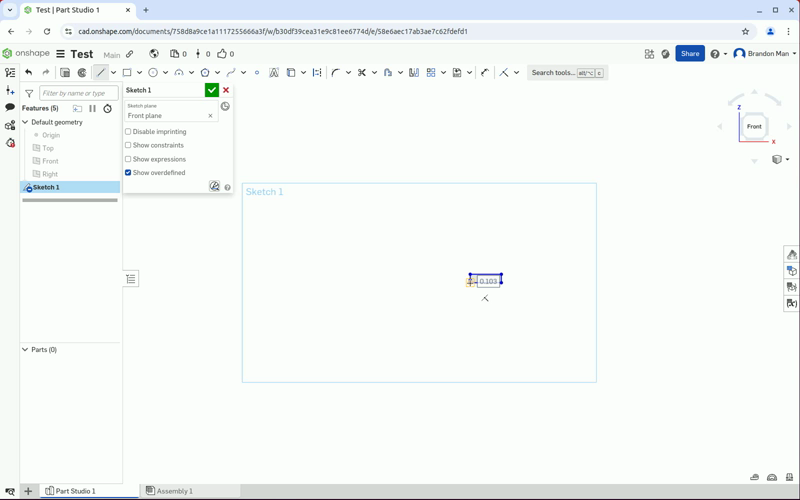
scroll(-6)
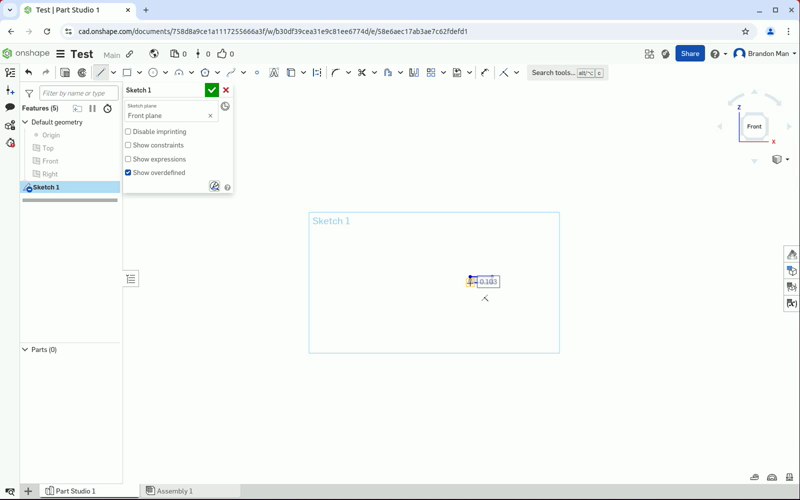
scroll(-6)
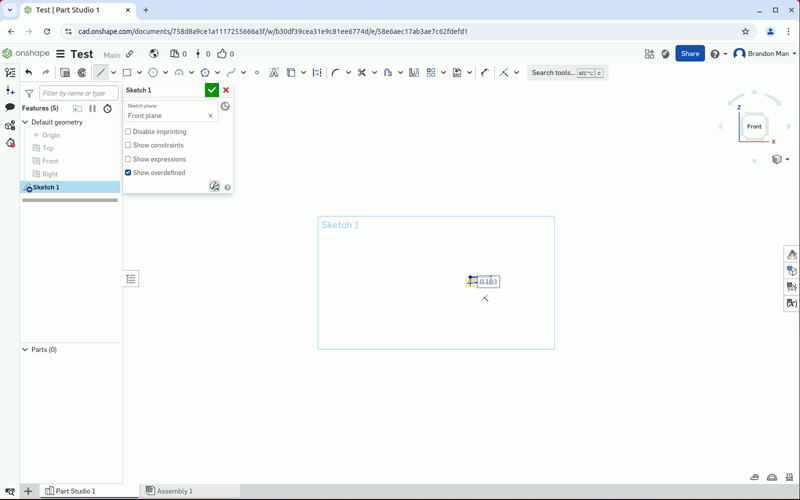
scroll(-6)
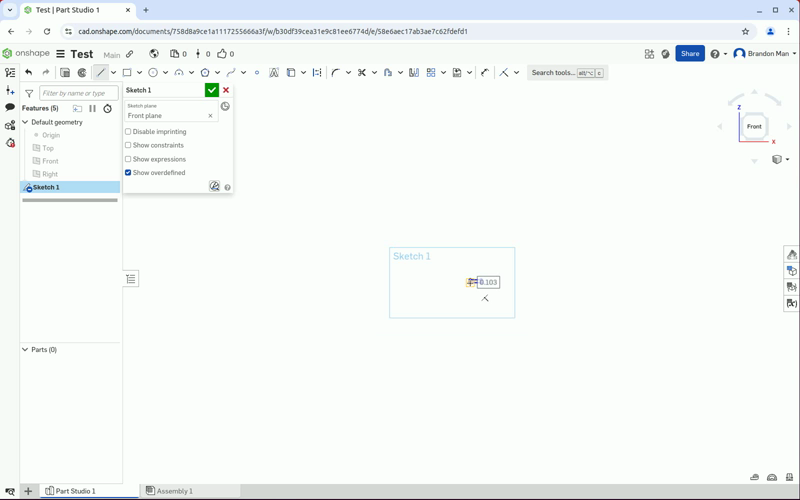
scroll(-6)
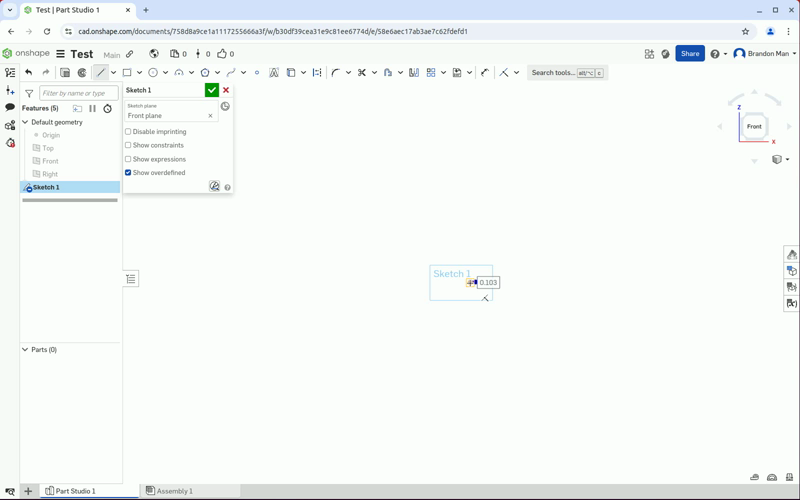
key(esc)
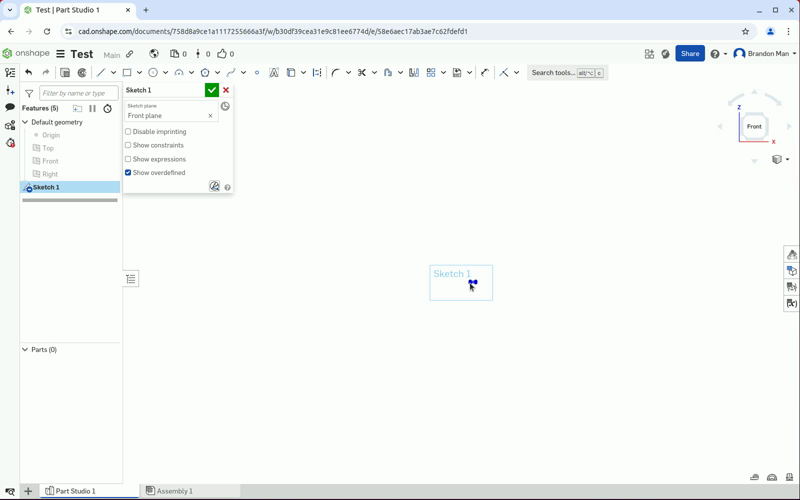
mouse_move(472, 282)
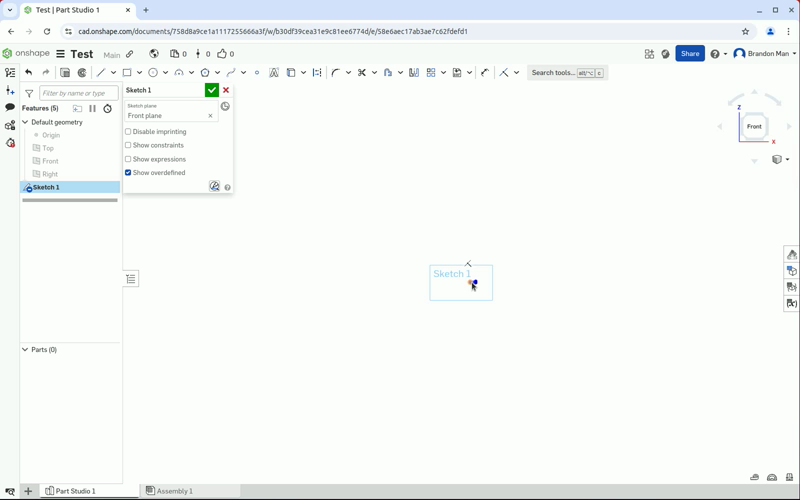
scroll(6)
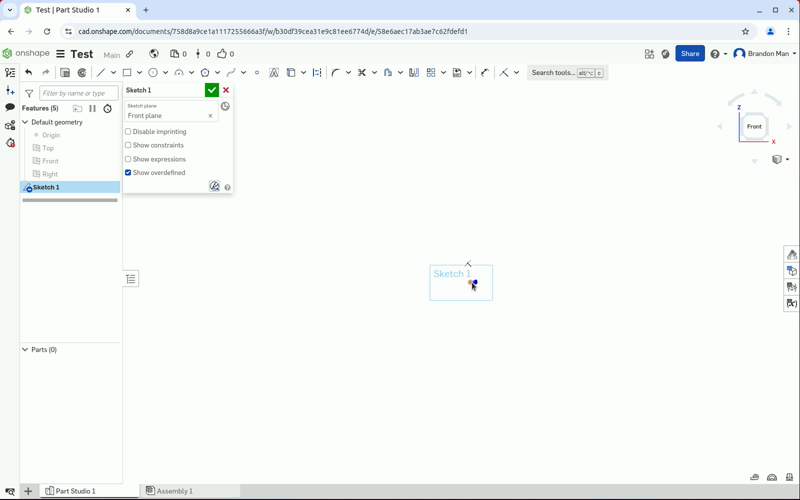
scroll(6)
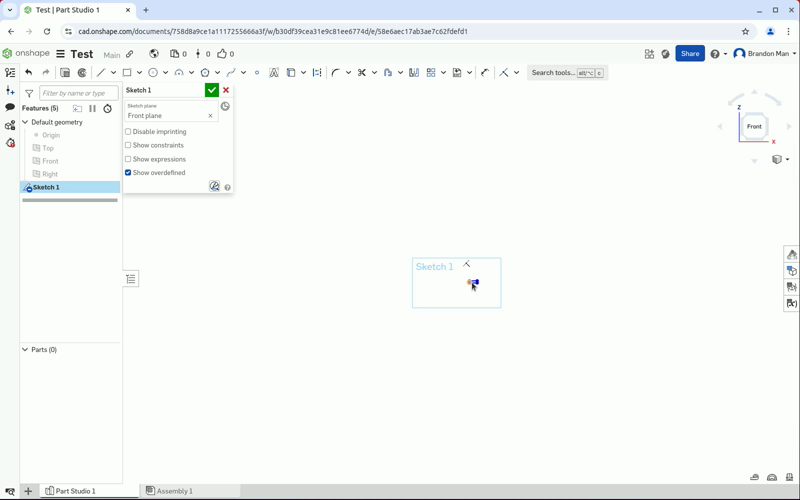
scroll(6)
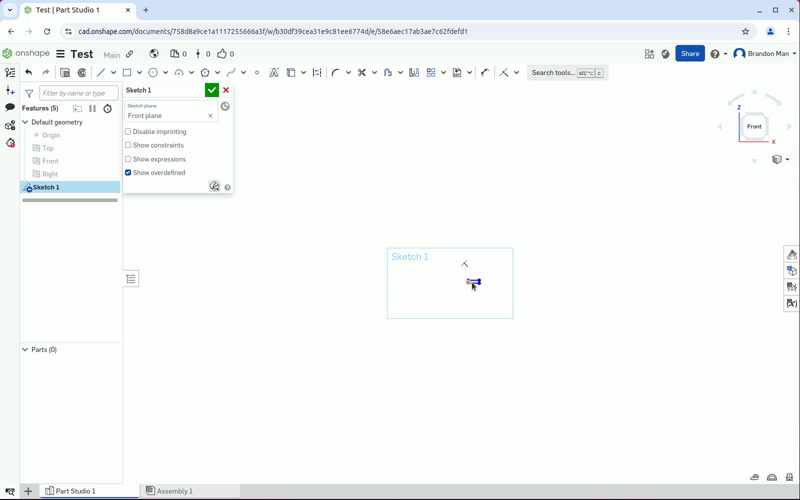
scroll(6)
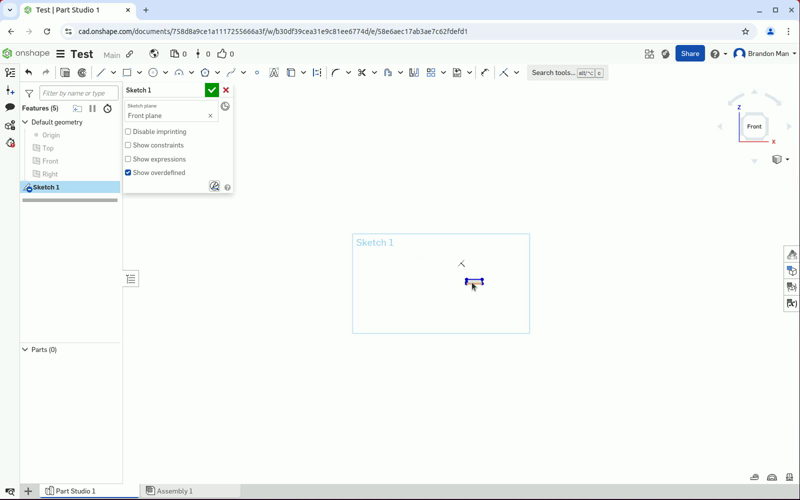
scroll(6)
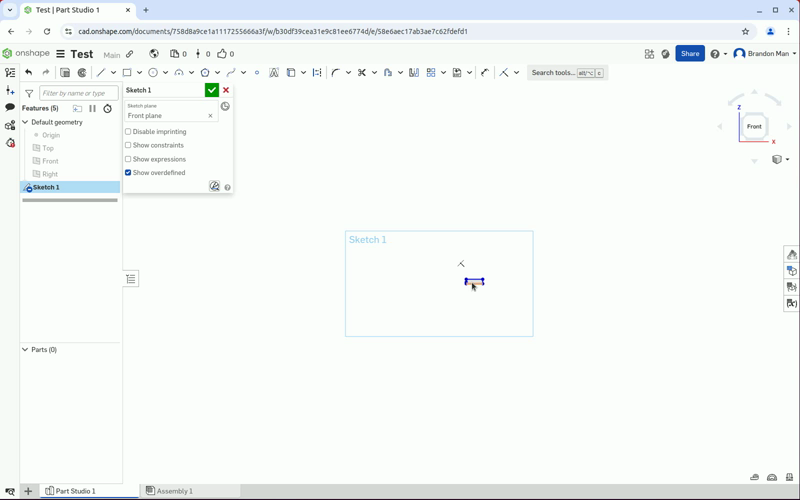
scroll(6)
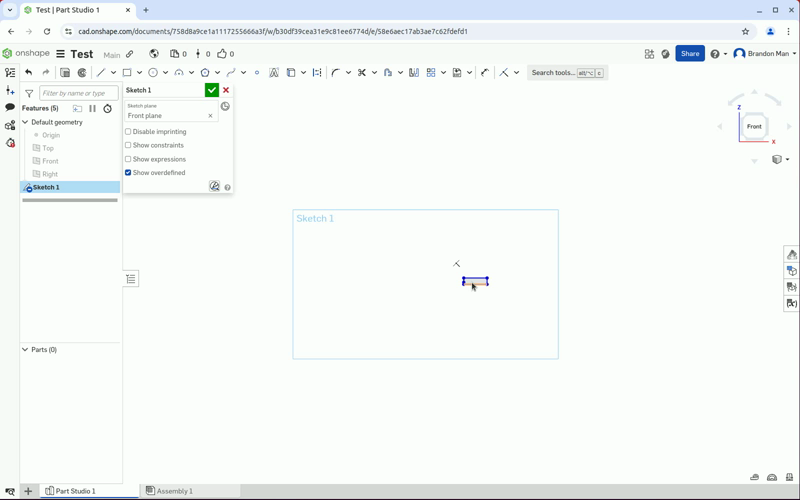
scroll(6)
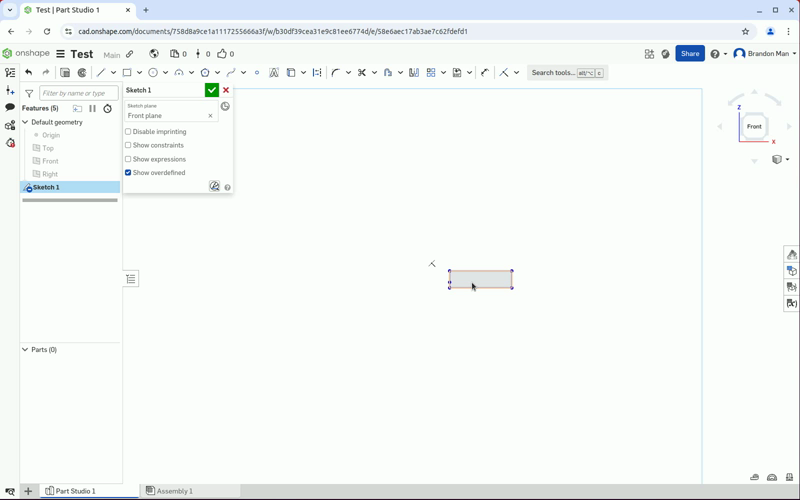
click(472, 282)
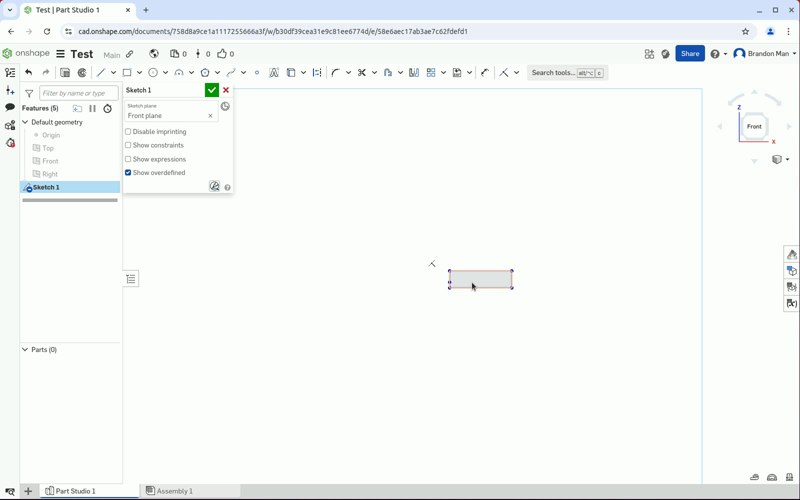
scroll(-6)
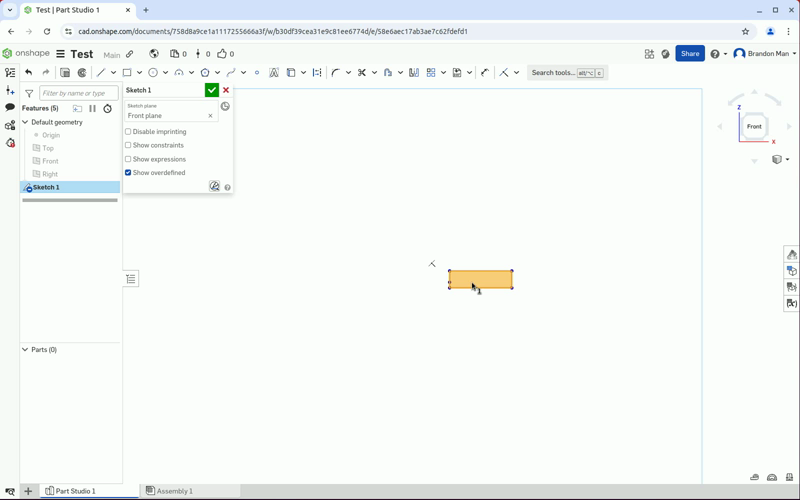
scroll(-6)
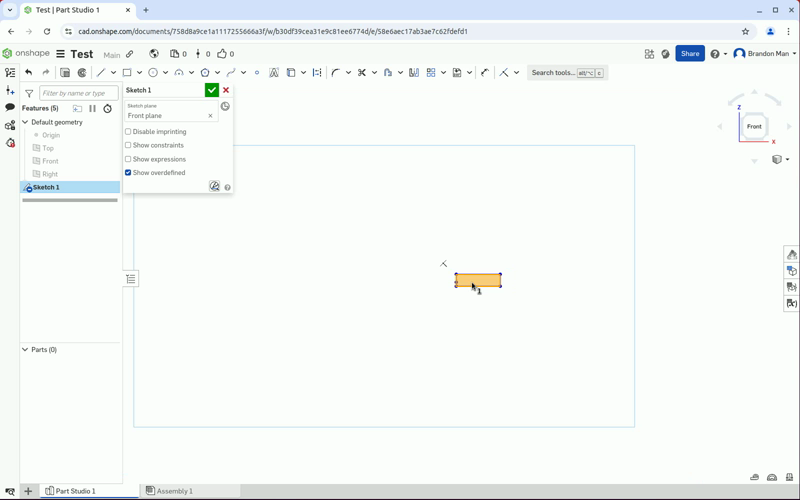
scroll(-6)
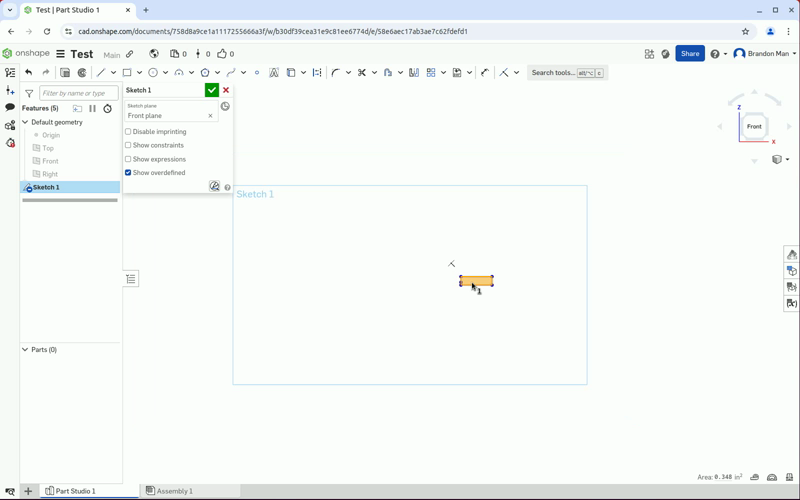
scroll(-6)
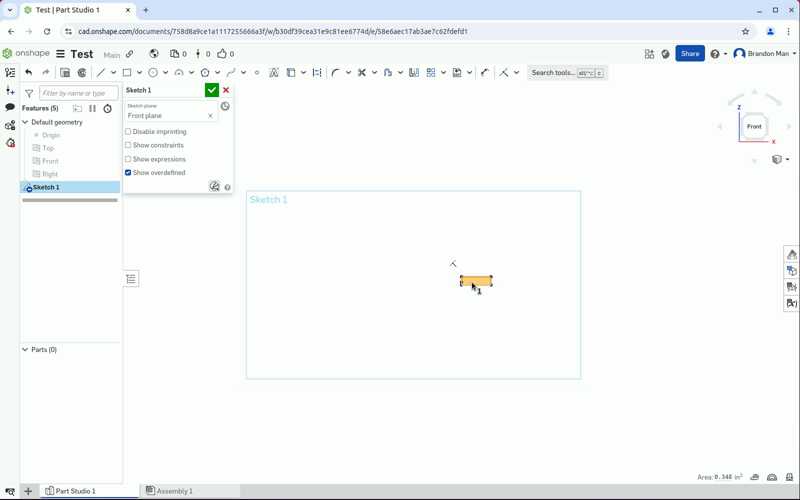
scroll(-6)
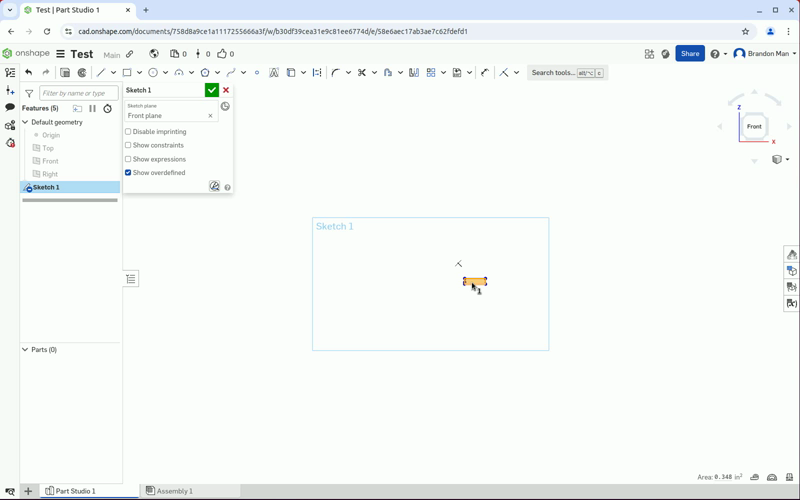
scroll(-6)
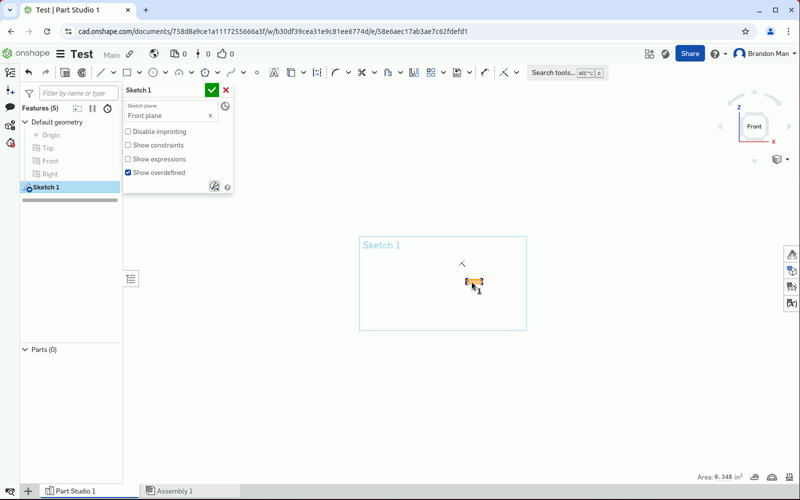
scroll(-6)
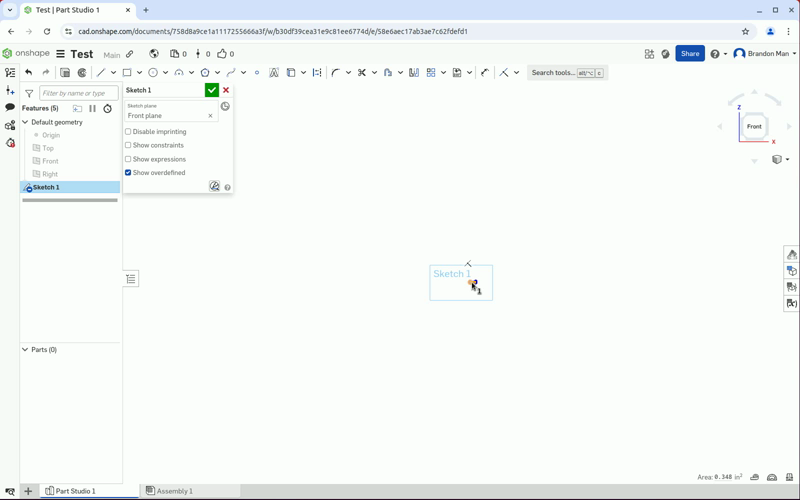
mouse_move(73, 352)
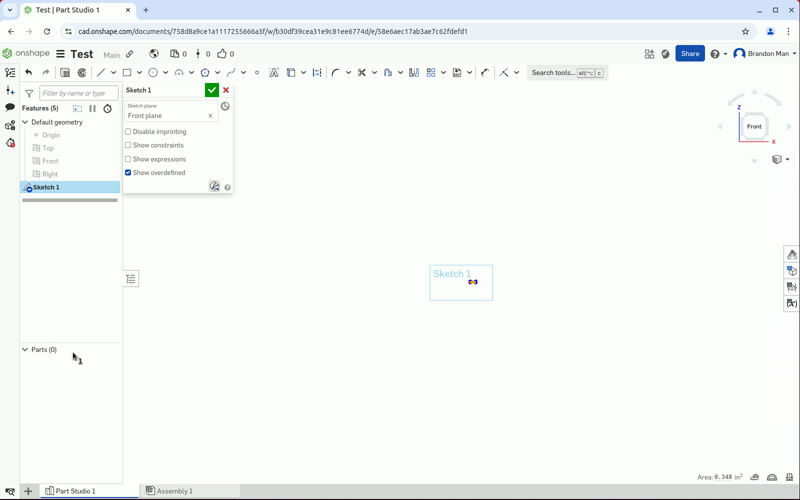
key(shift+y)
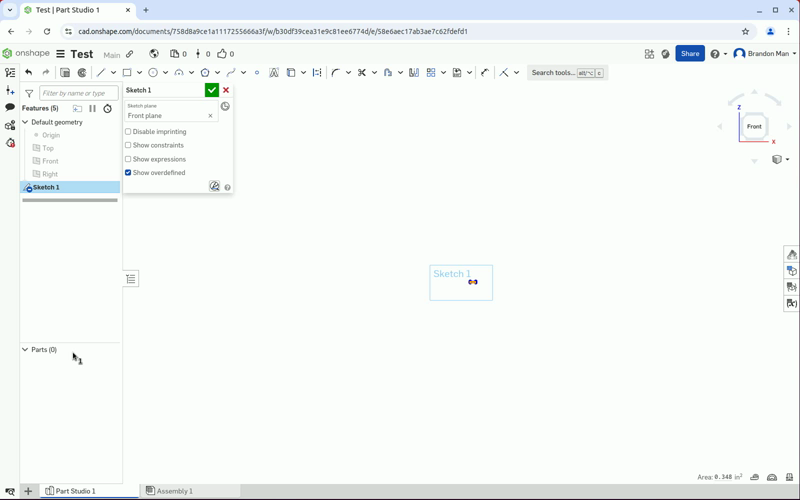
key(shift+e)
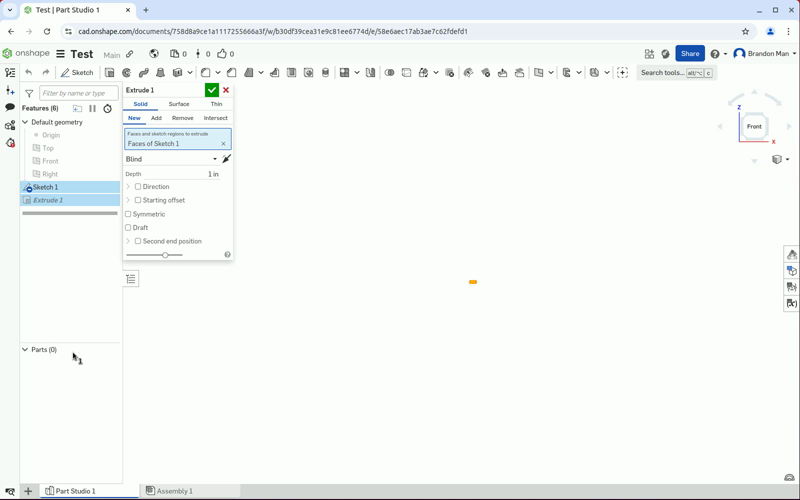
mouse_move(143, 106)
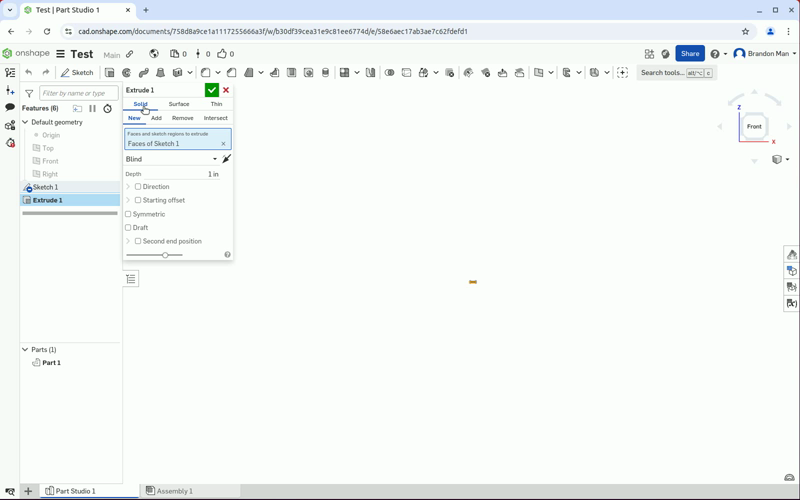
click(143, 106)
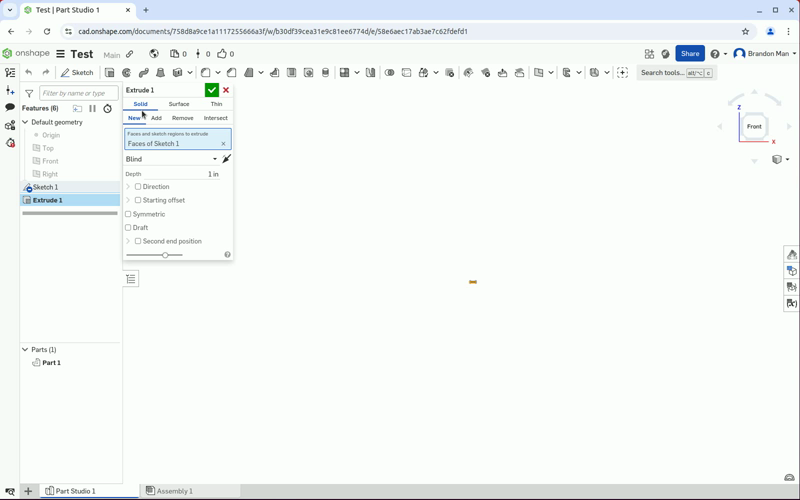
mouse_move(137, 120)
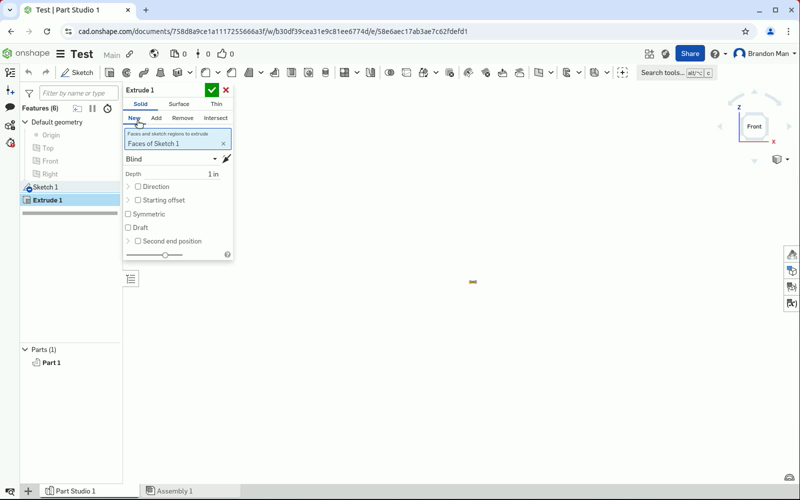
click(137, 120)
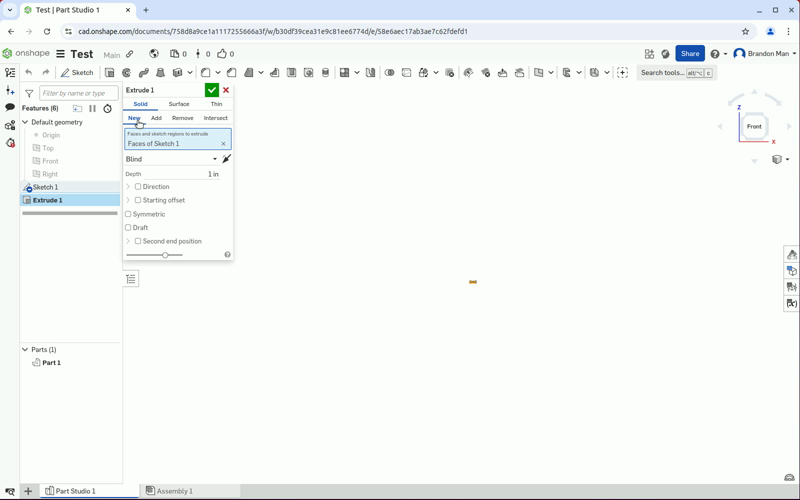
key(tab, 4)
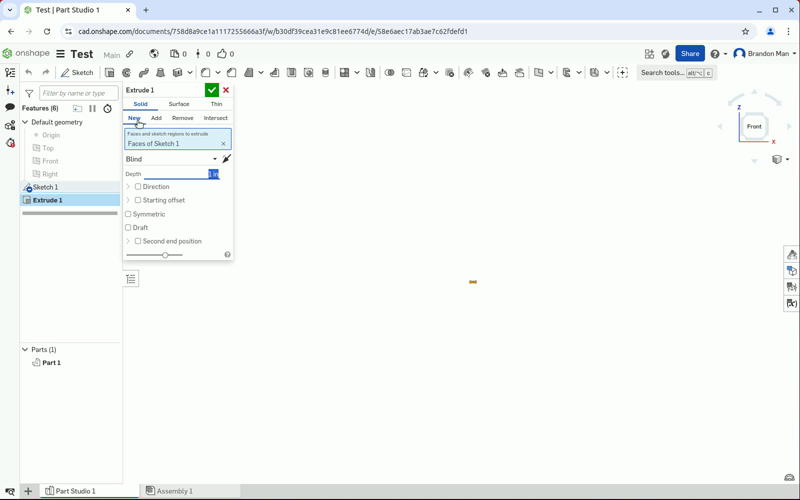
text(0.241)
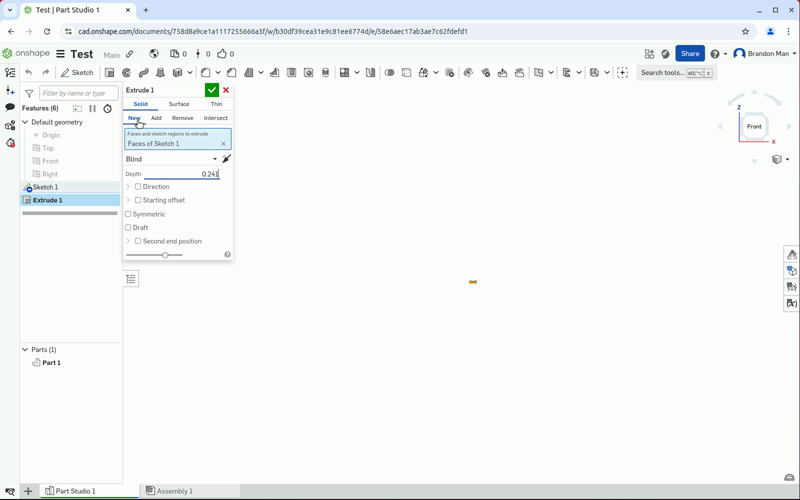
key(enter)
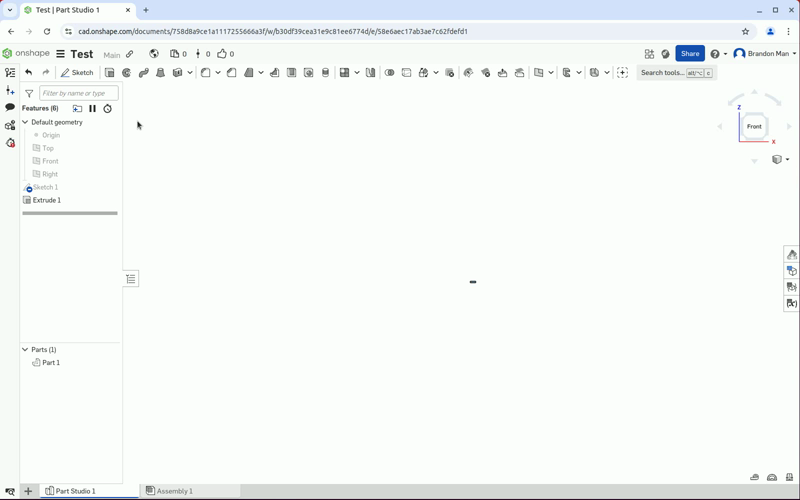
key(shift+h)
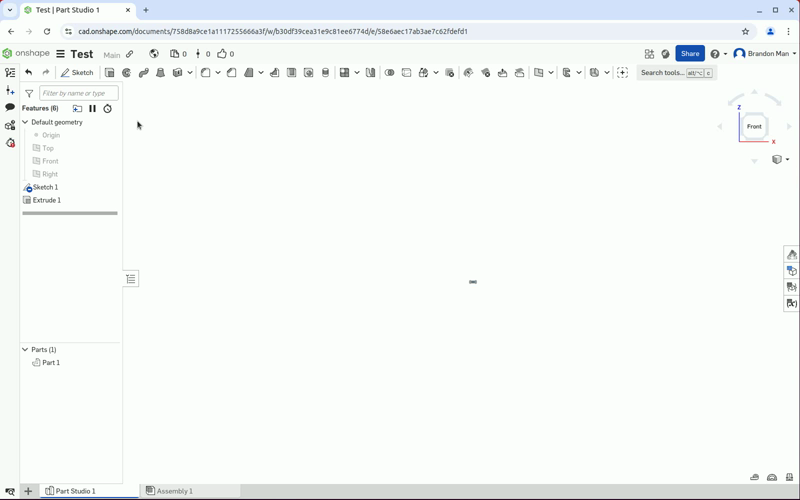
key(shift+h)
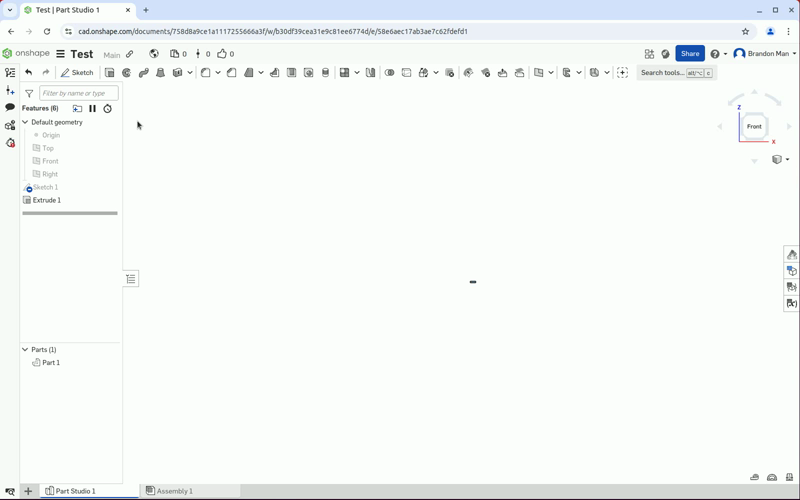
mouse_move(73, 189)
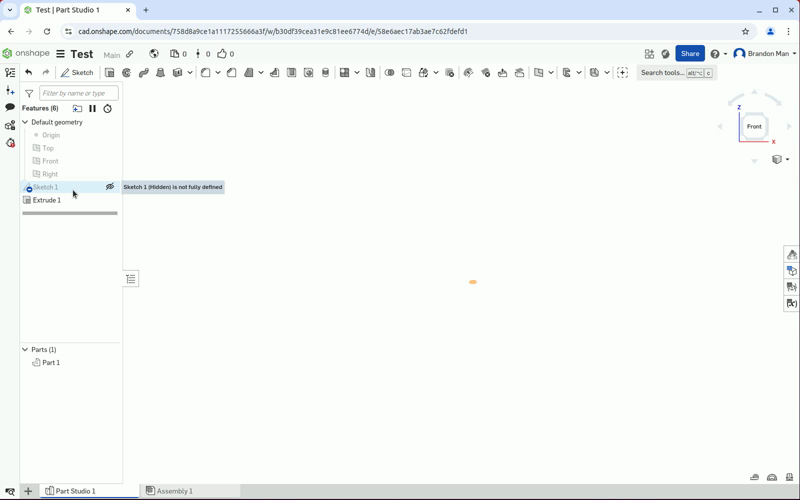
click(73, 189)
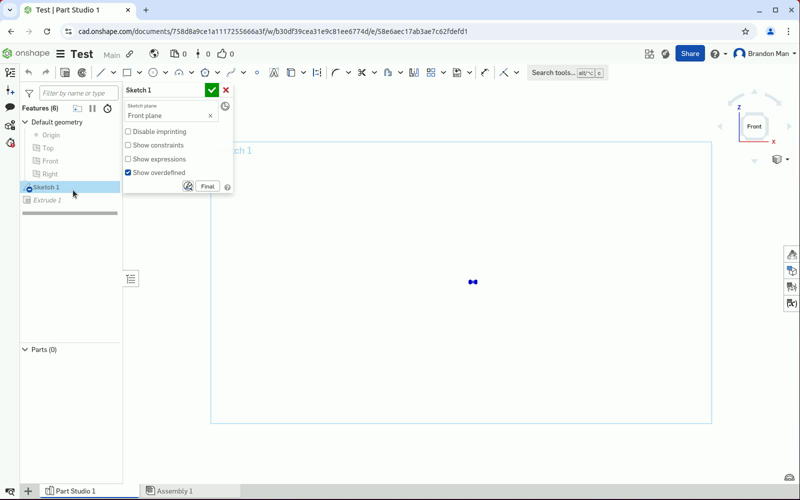
mouse_move(229, 92)
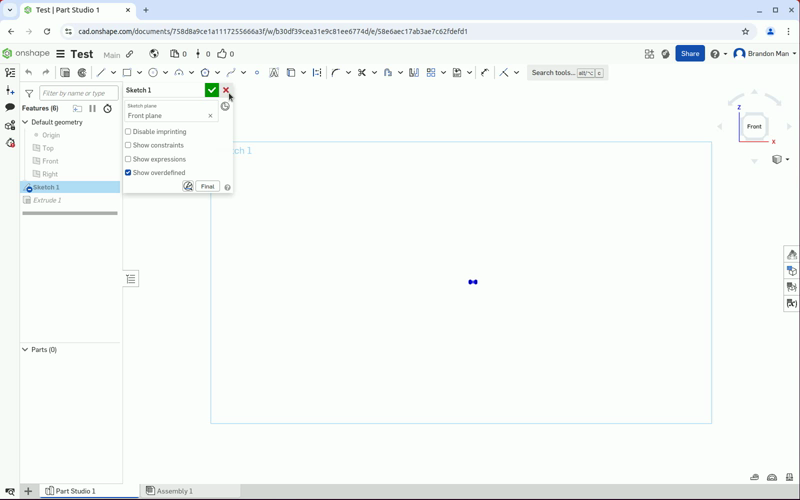
click(229, 92)
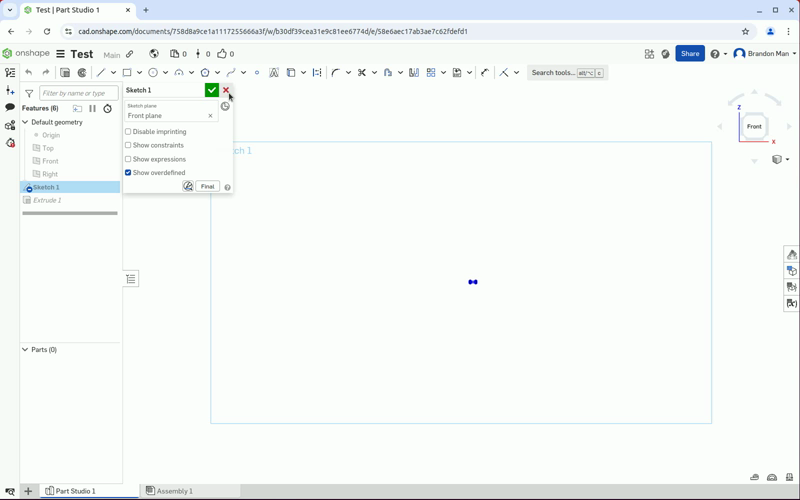
key(shift+s)
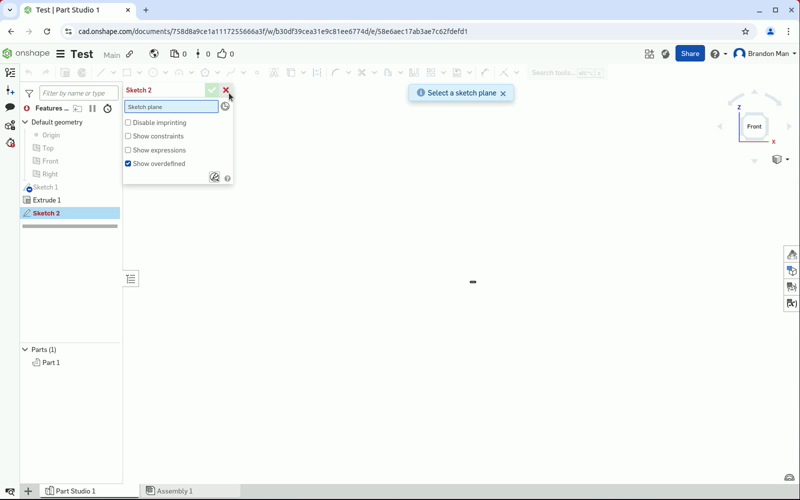
mouse_move(73, 163)
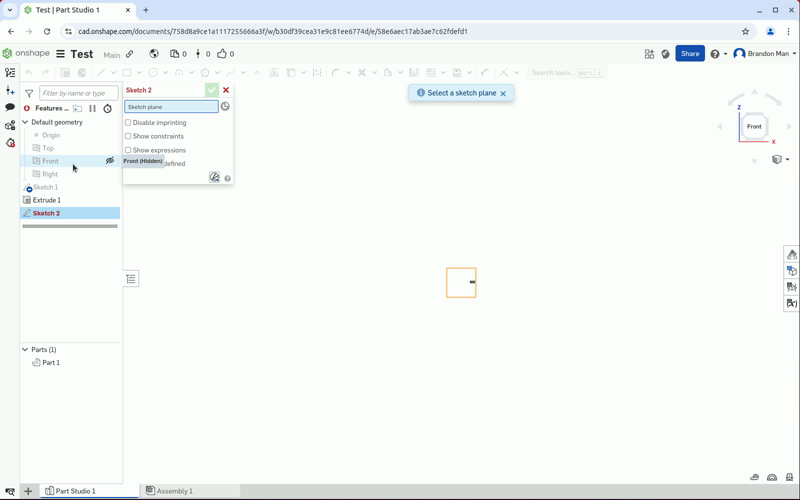
click(73, 163)
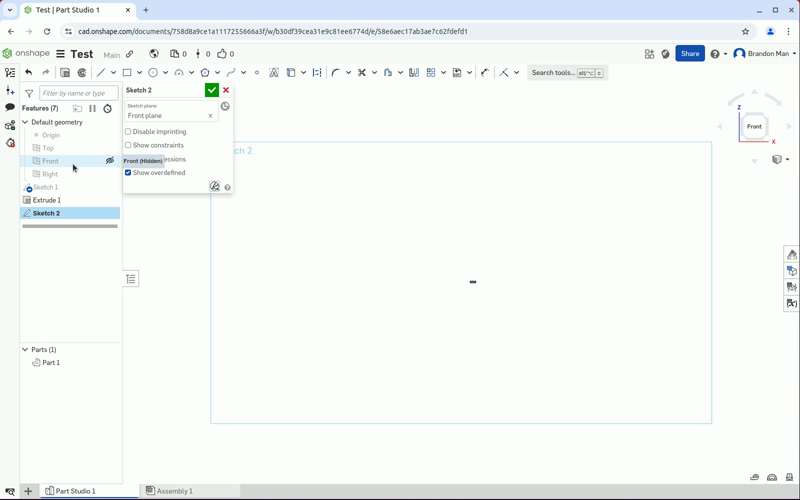
mouse_move(73, 352)
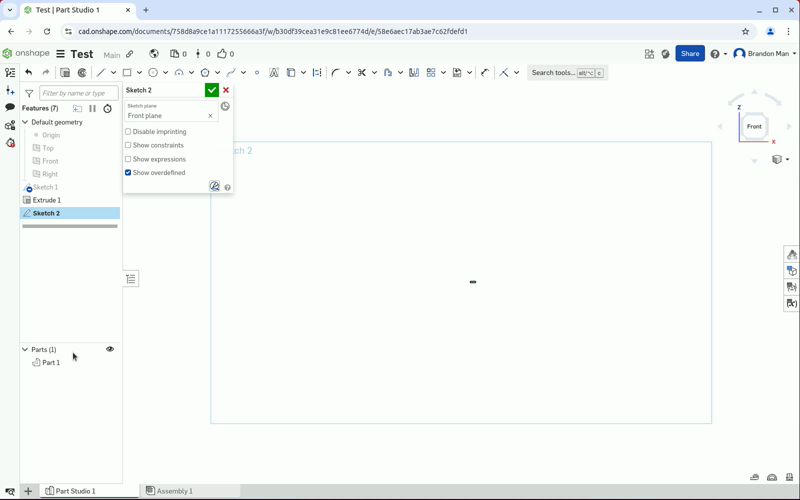
key(y)
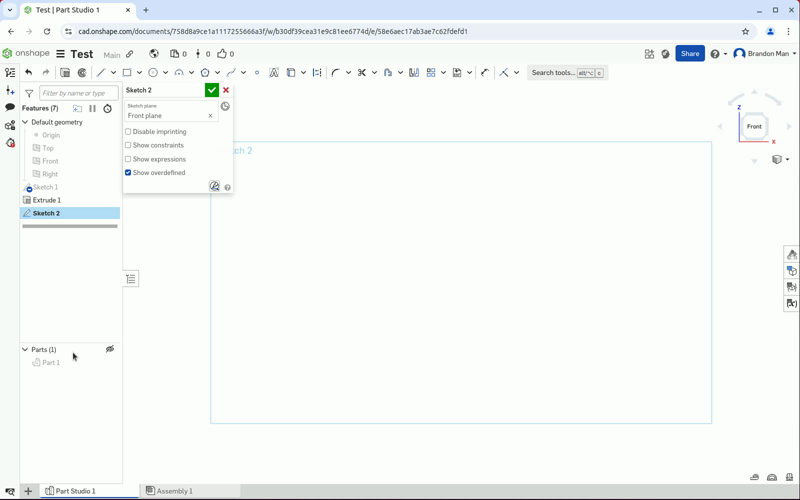
key(l)
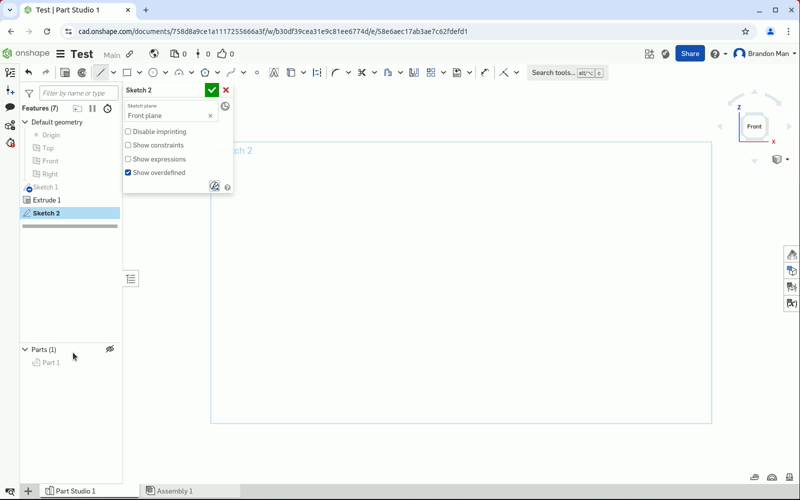
key_down(shift)
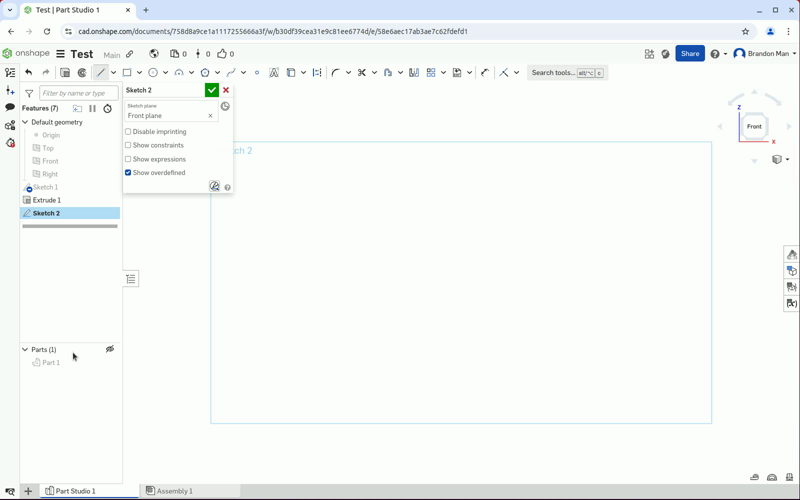
mouse_move(468, 281)
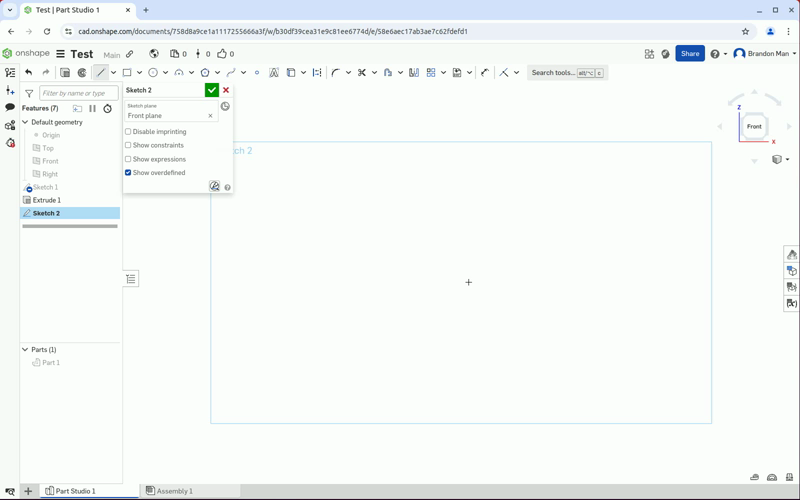
click(468, 281)
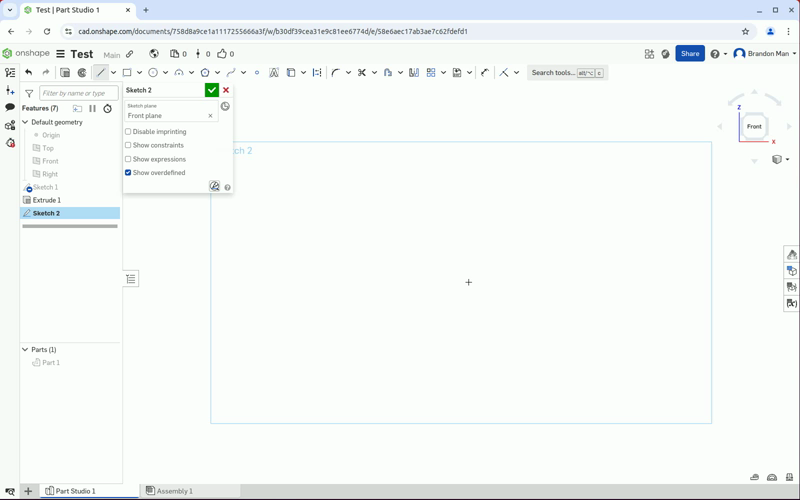
key_up(shift)
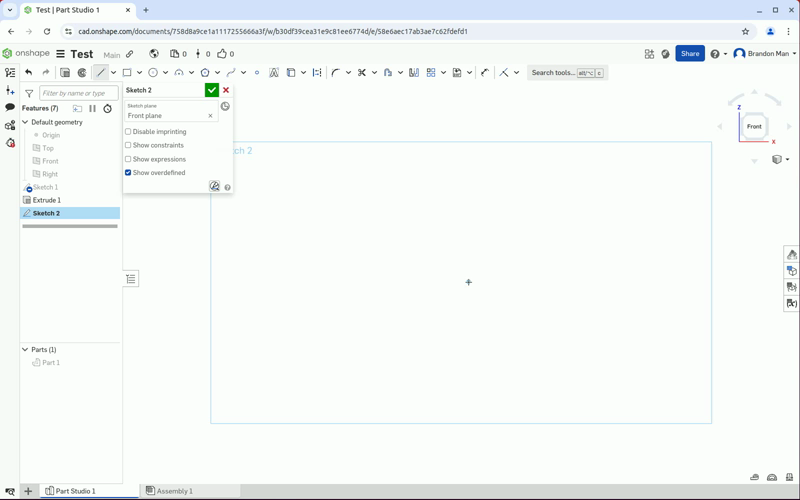
key_down(shift)
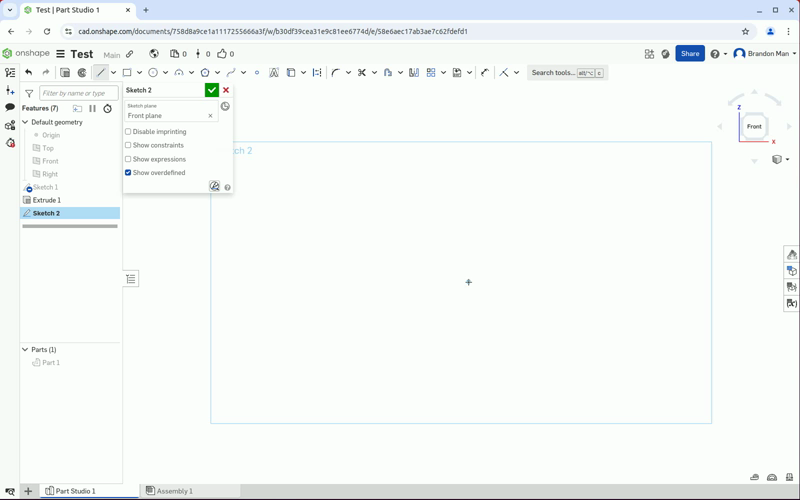
mouse_move(498, 281)
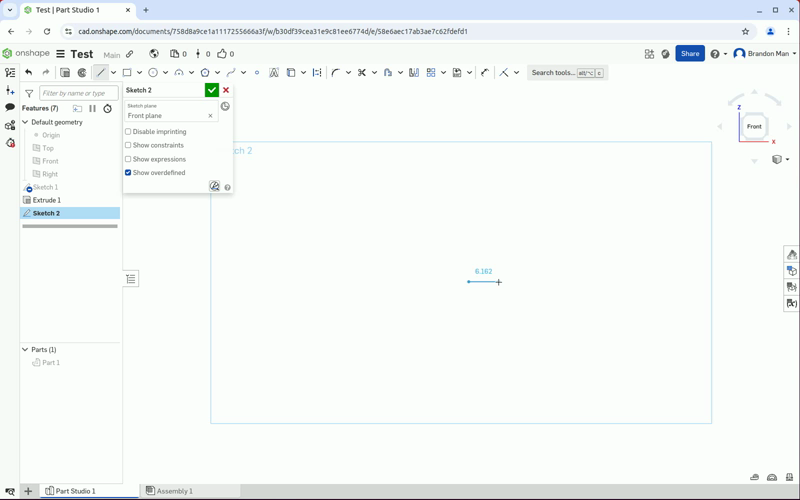
mouse_move(470, 282)
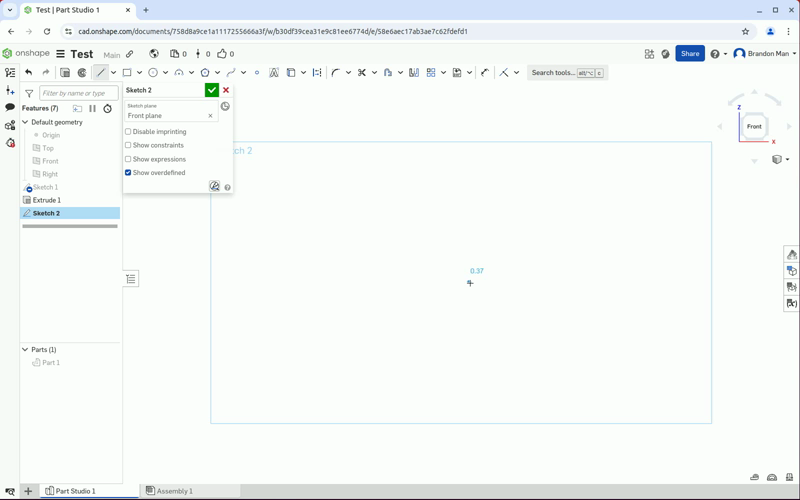
scroll(6)
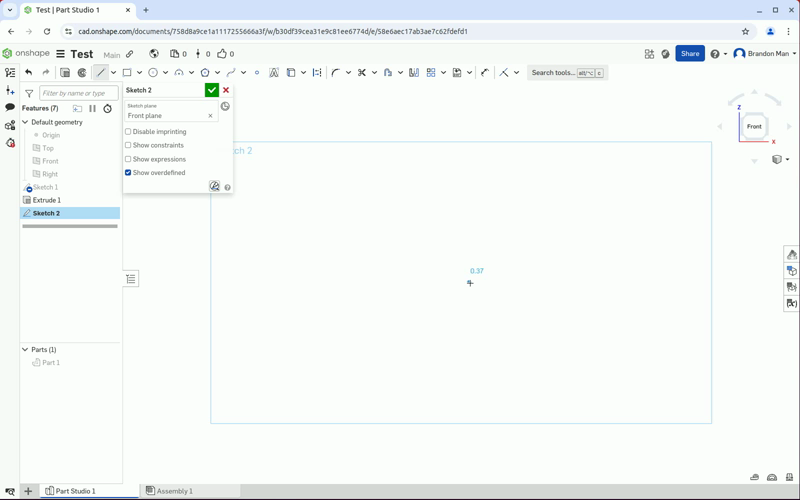
scroll(6)
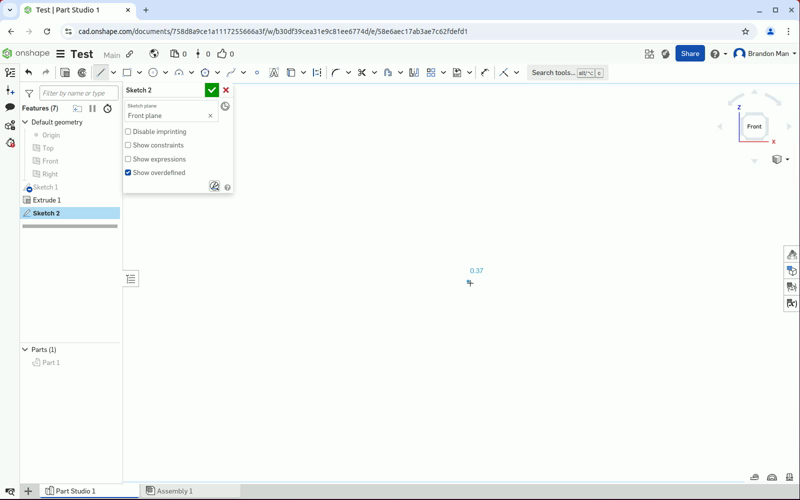
scroll(6)
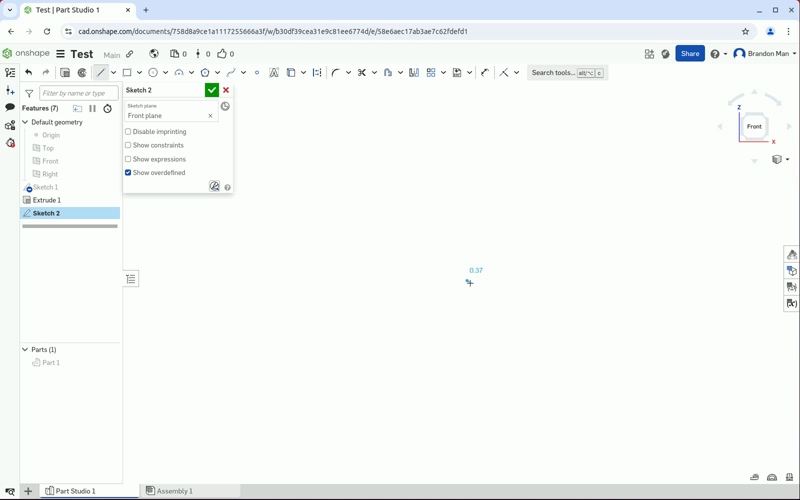
scroll(6)
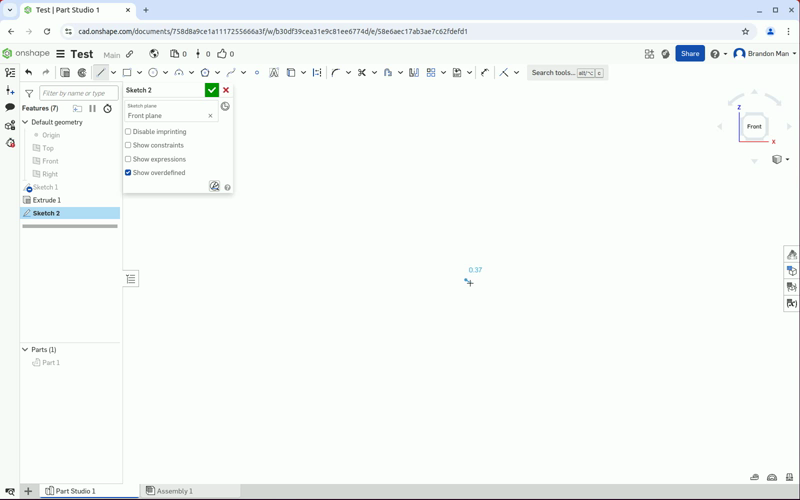
scroll(6)
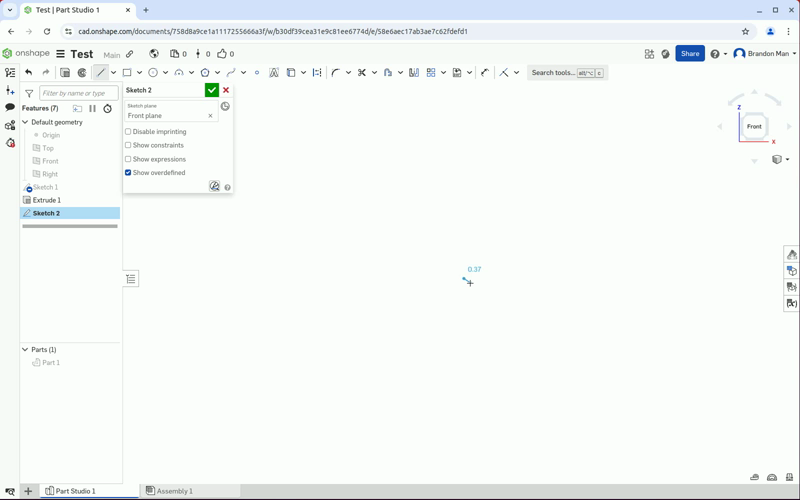
scroll(6)
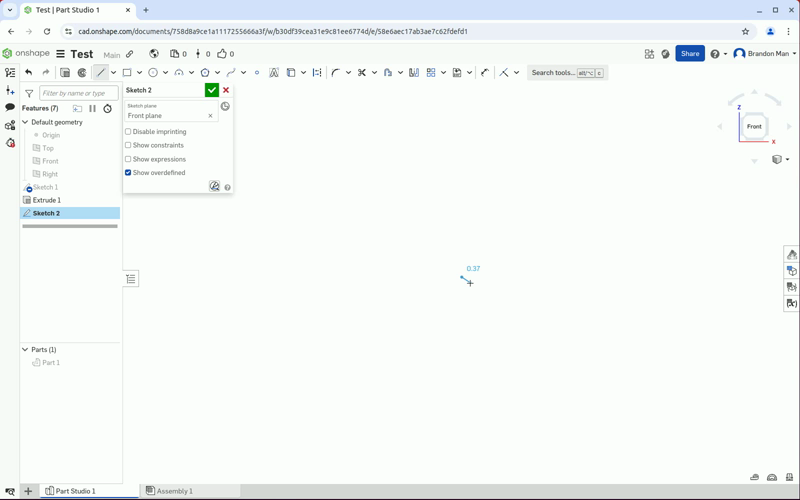
scroll(6)
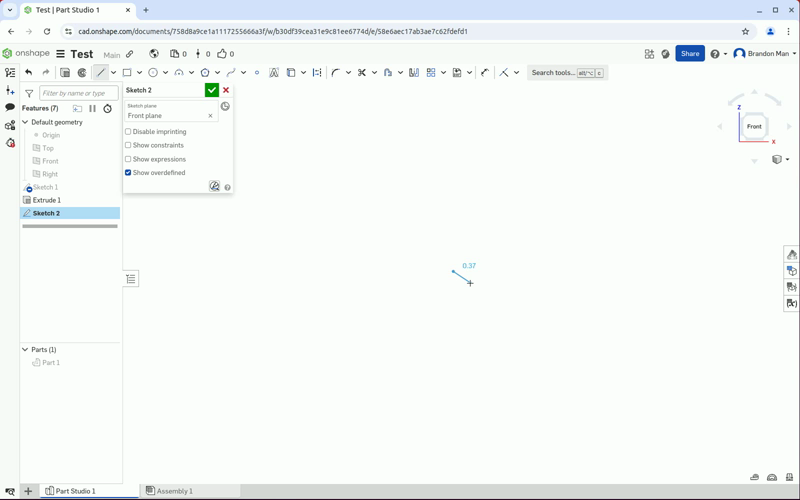
click(470, 282)
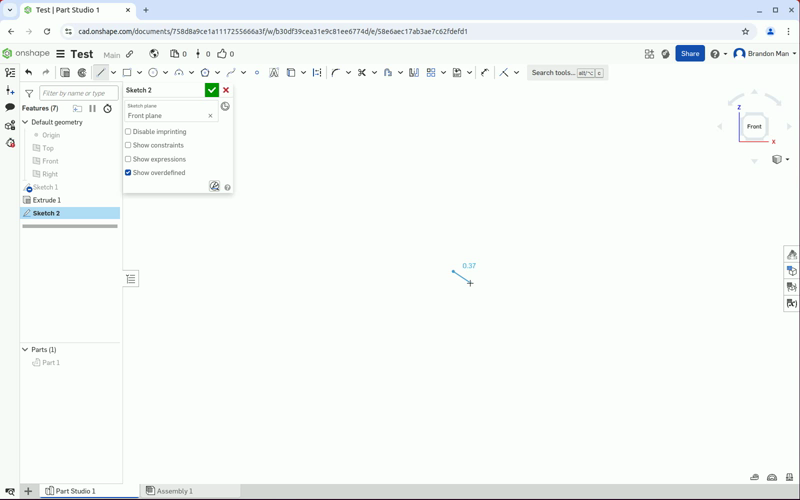
scroll(-6)
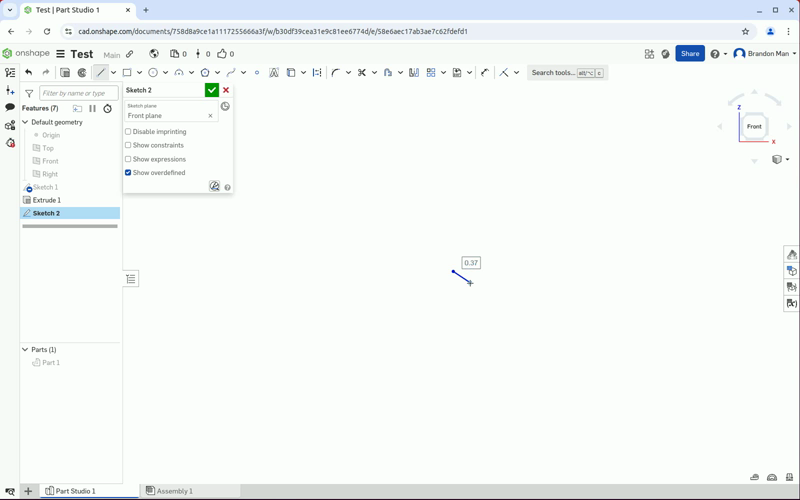
scroll(-6)
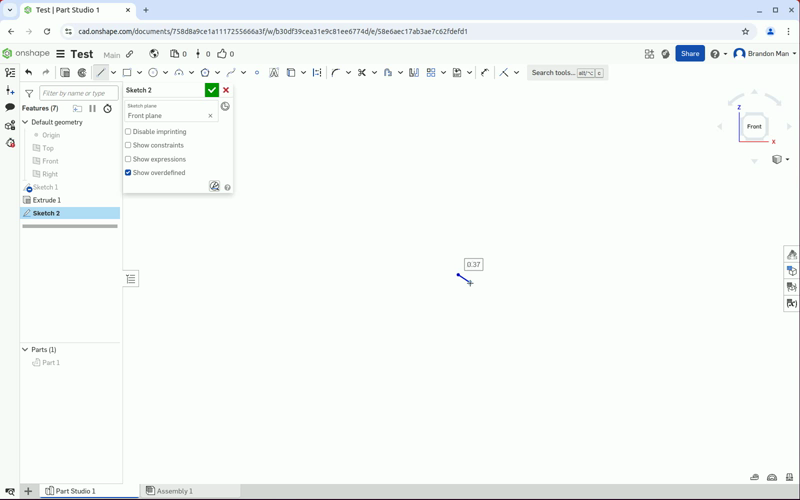
scroll(-6)
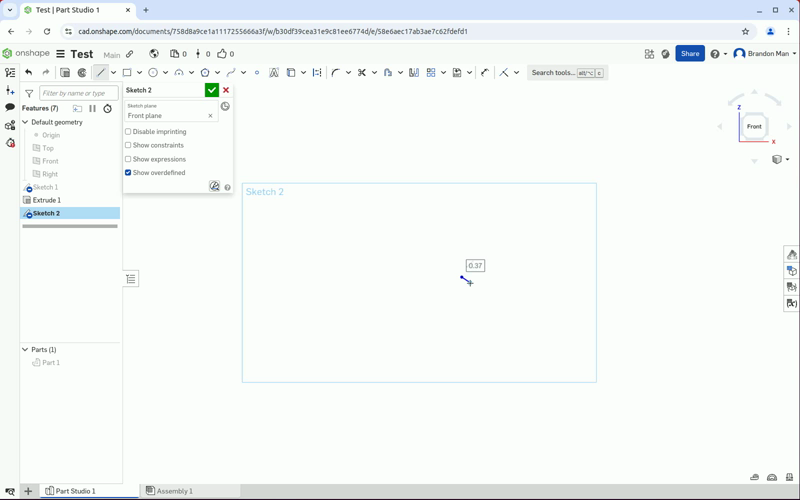
scroll(-6)
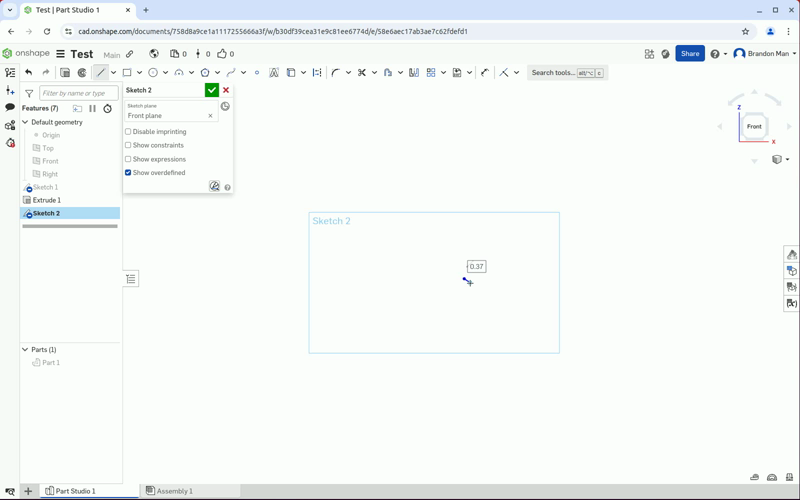
scroll(-6)
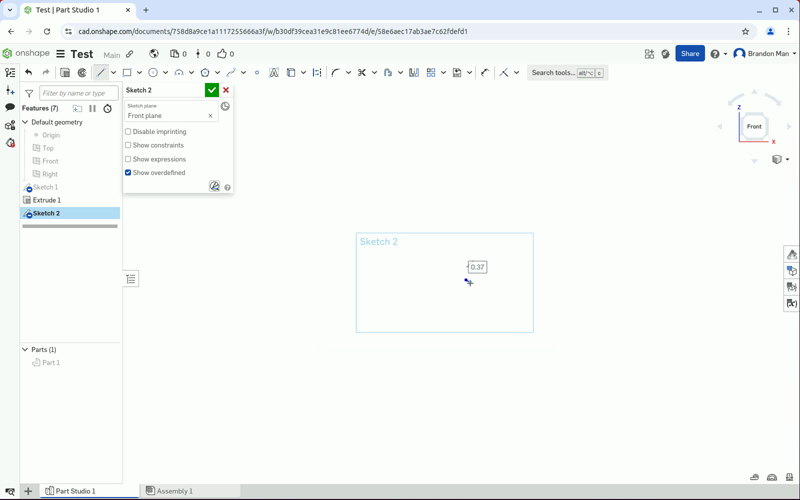
scroll(-6)
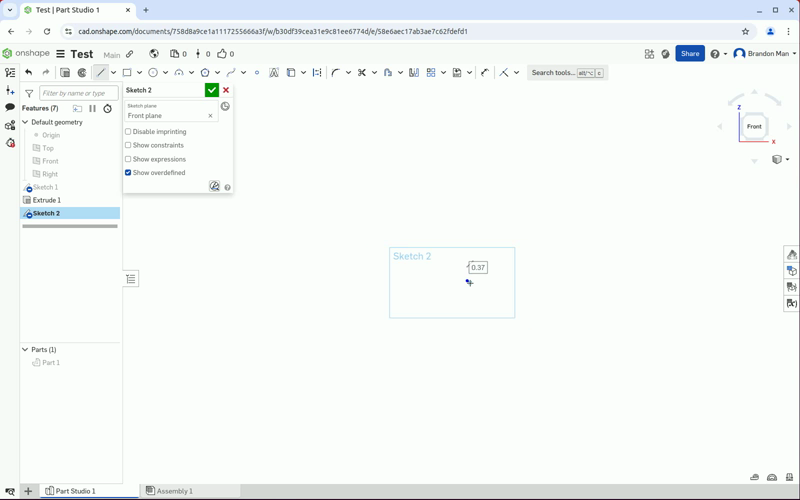
scroll(-6)
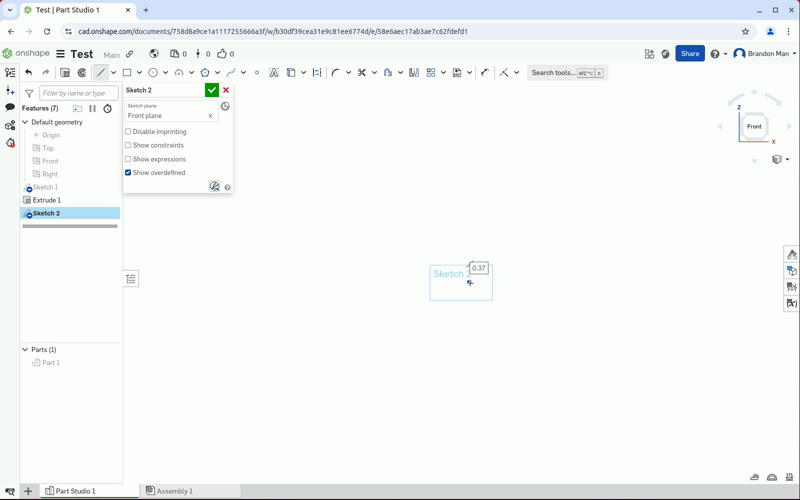
key_up(shift)
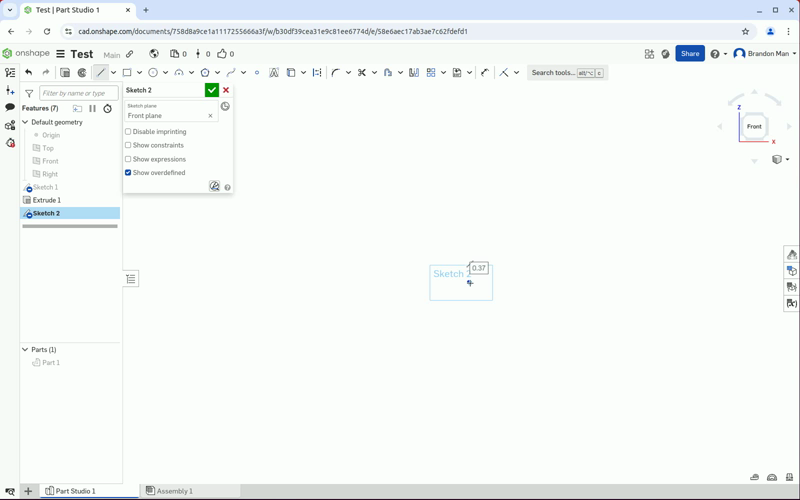
key_down(shift)
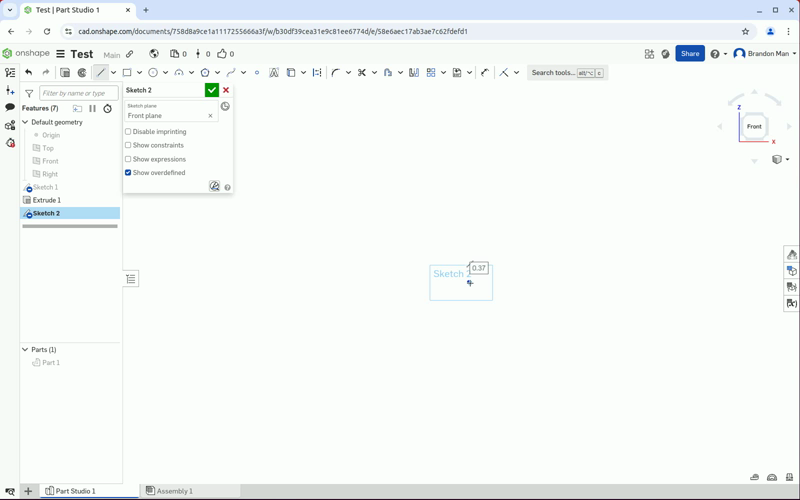
mouse_move(500, 282)
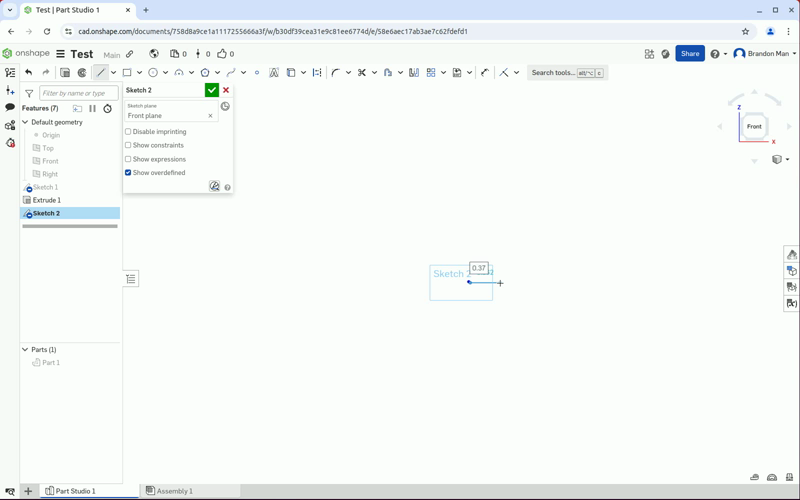
mouse_move(471, 282)
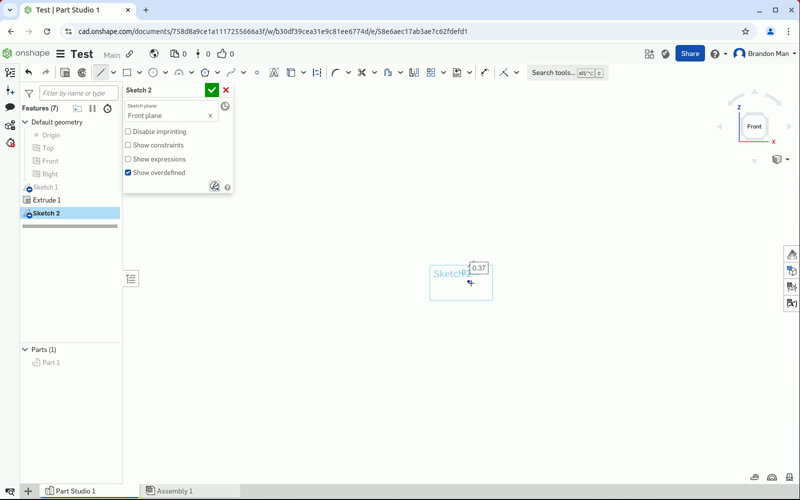
scroll(6)
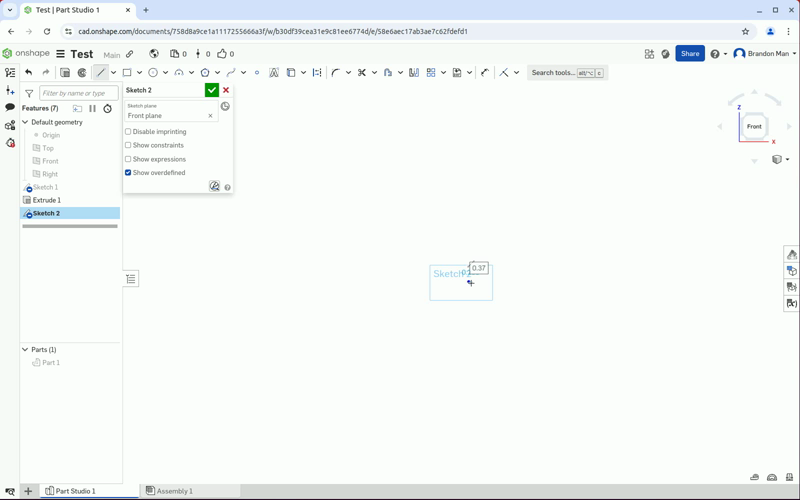
scroll(6)
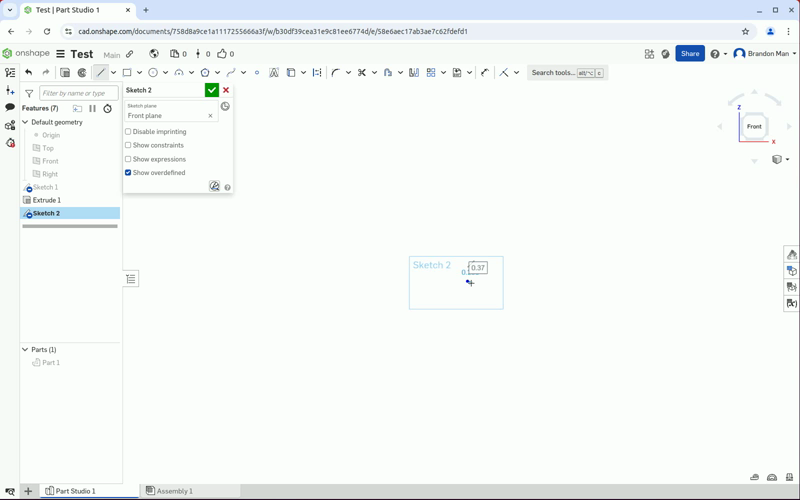
scroll(6)
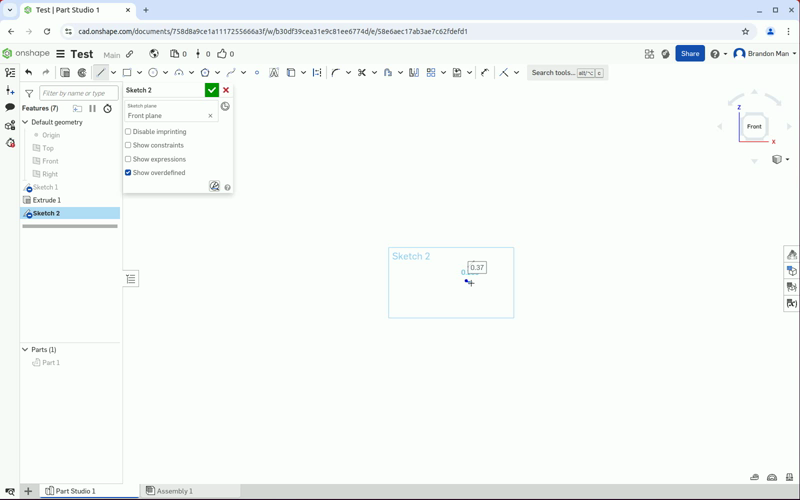
scroll(6)
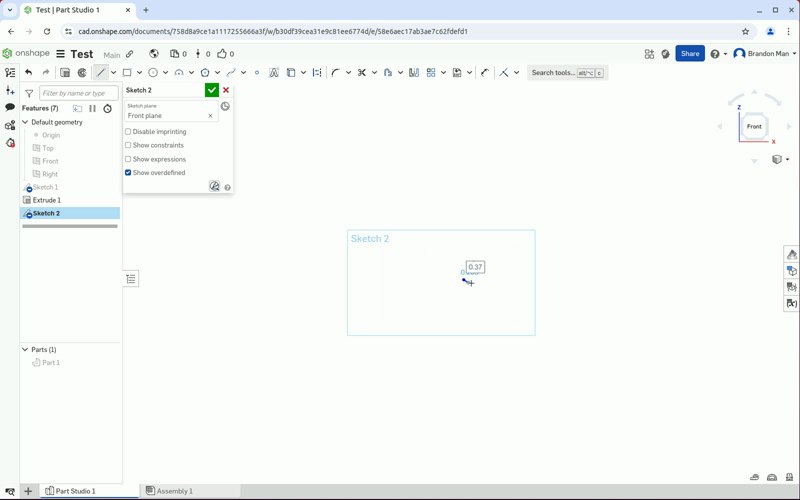
scroll(6)
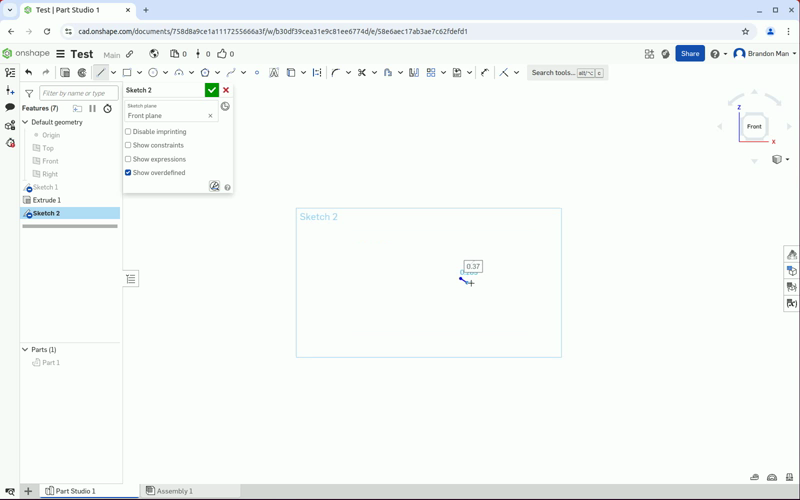
scroll(6)
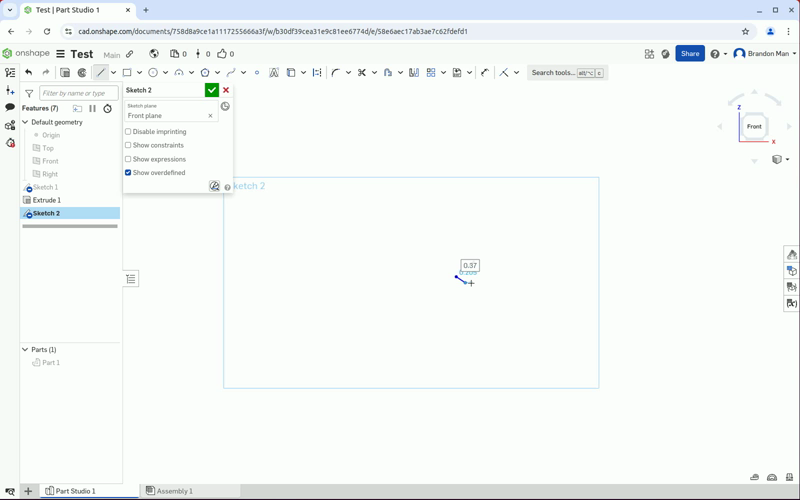
scroll(6)
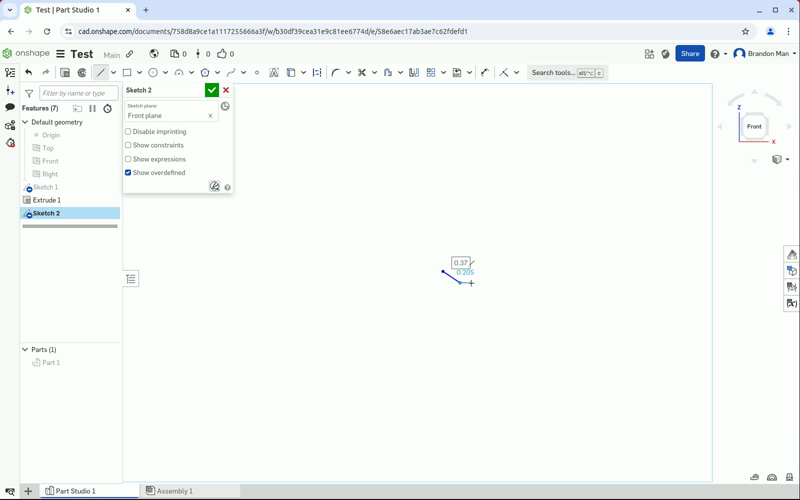
click(471, 282)
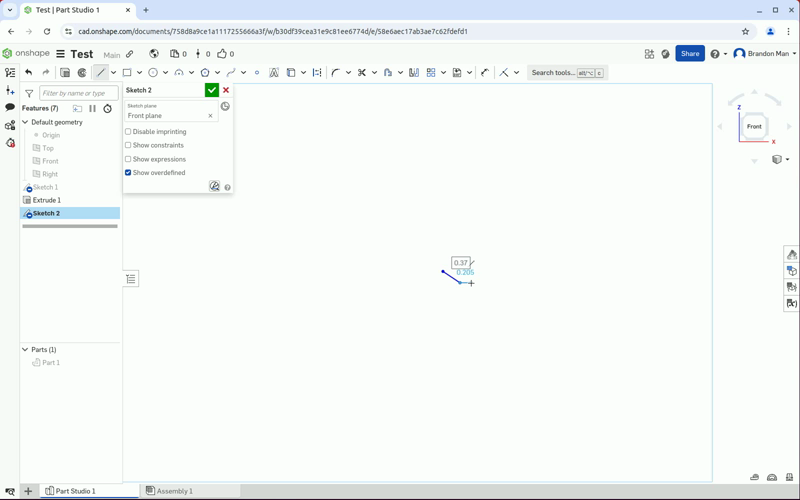
scroll(-6)
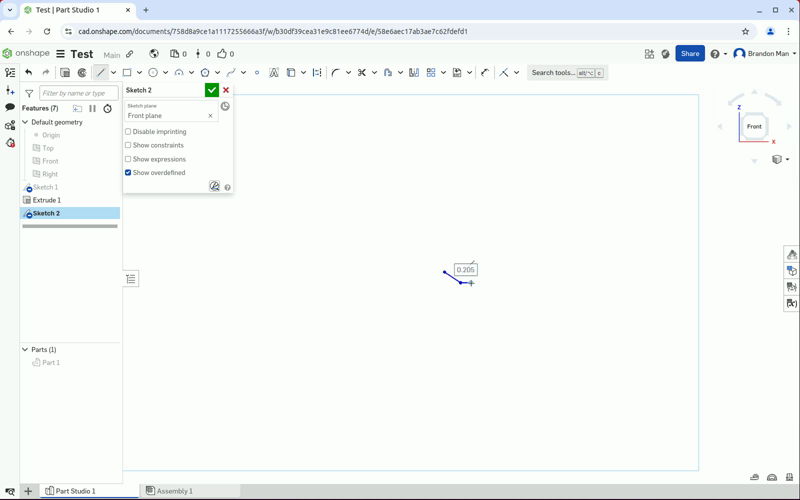
scroll(-6)
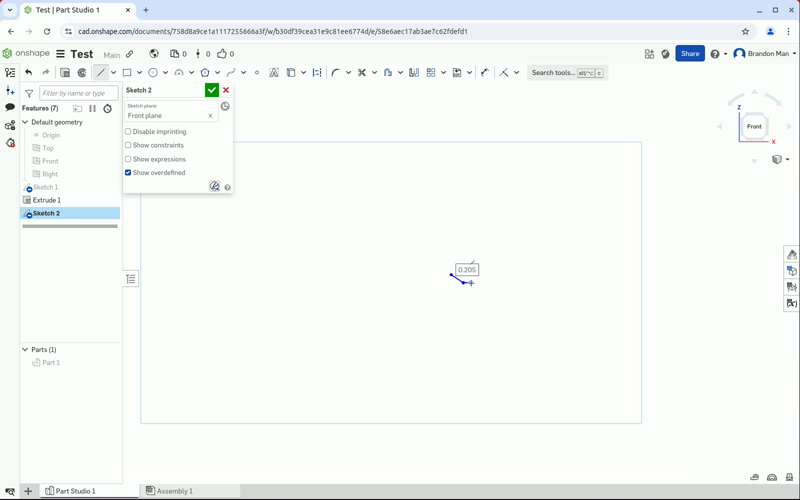
scroll(-6)
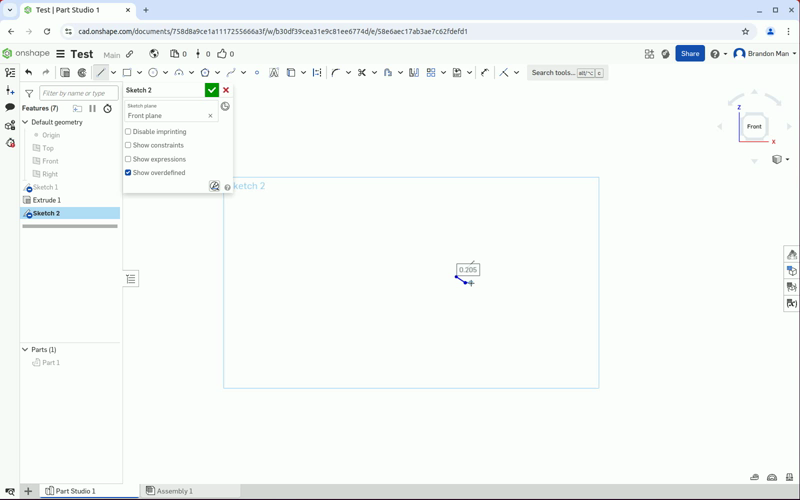
scroll(-6)
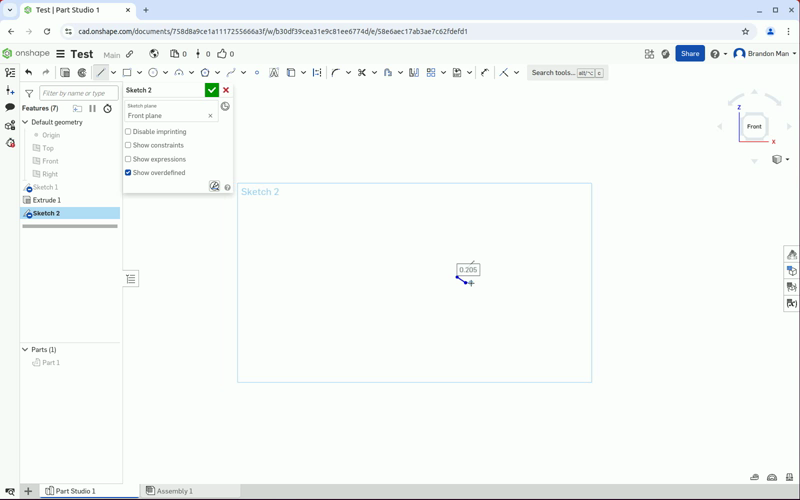
scroll(-6)
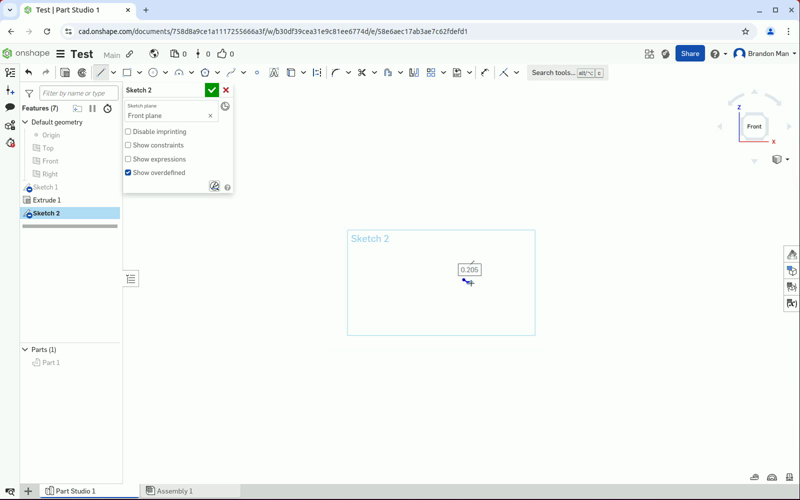
scroll(-6)
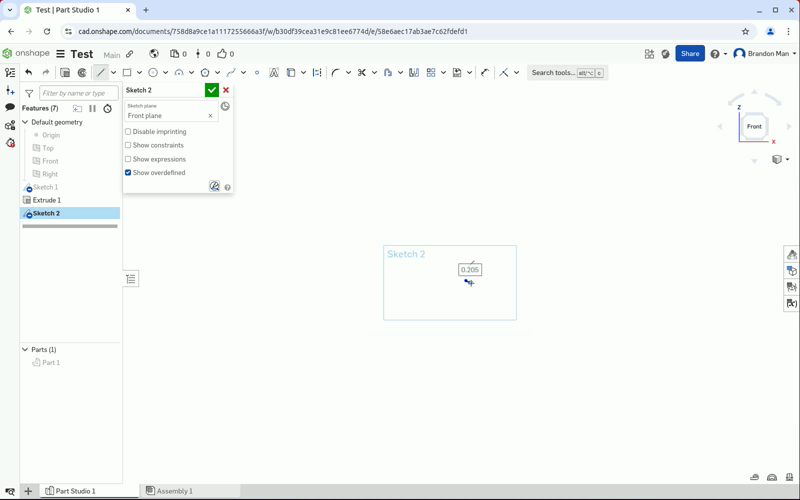
scroll(-6)
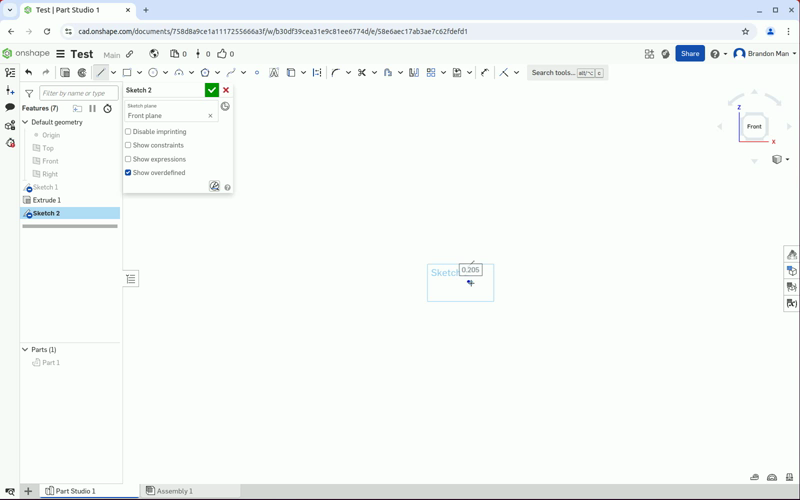
key_up(shift)
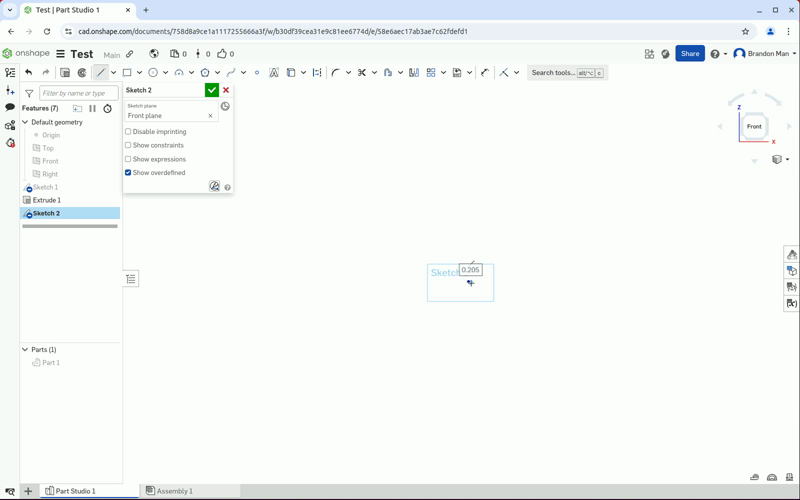
key_down(shift)
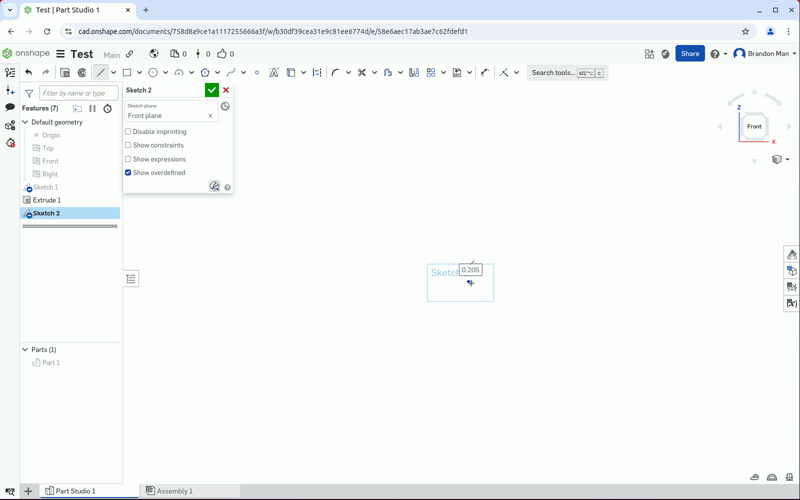
mouse_move(501, 282)
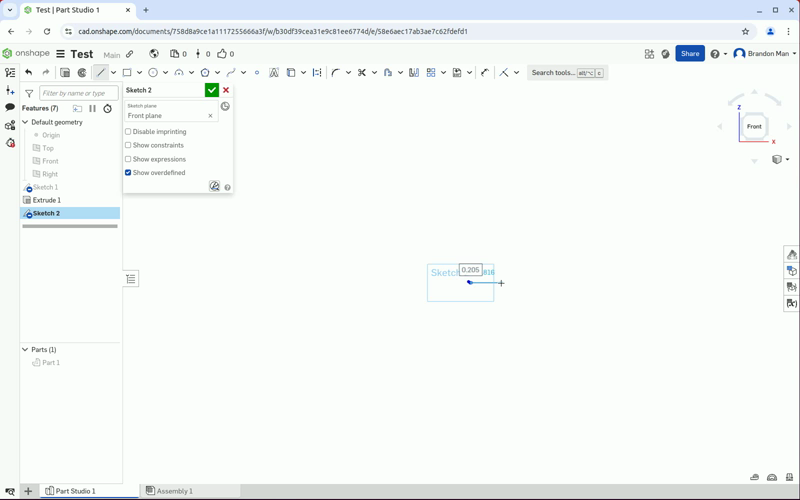
mouse_move(471, 281)
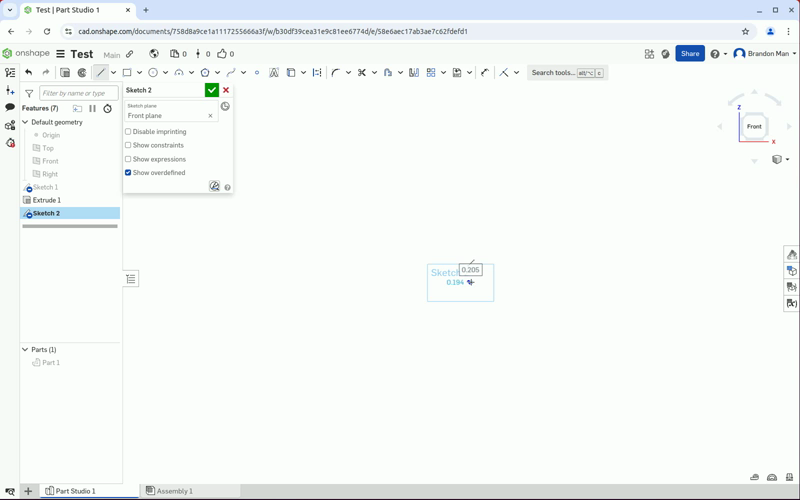
scroll(6)
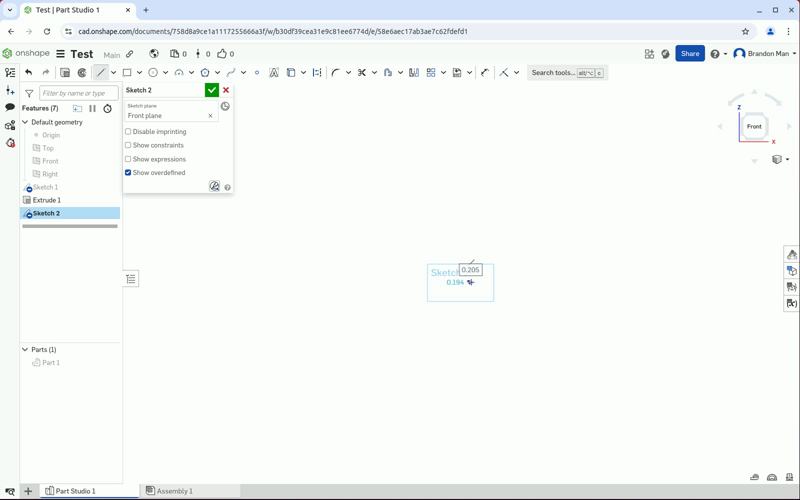
scroll(6)
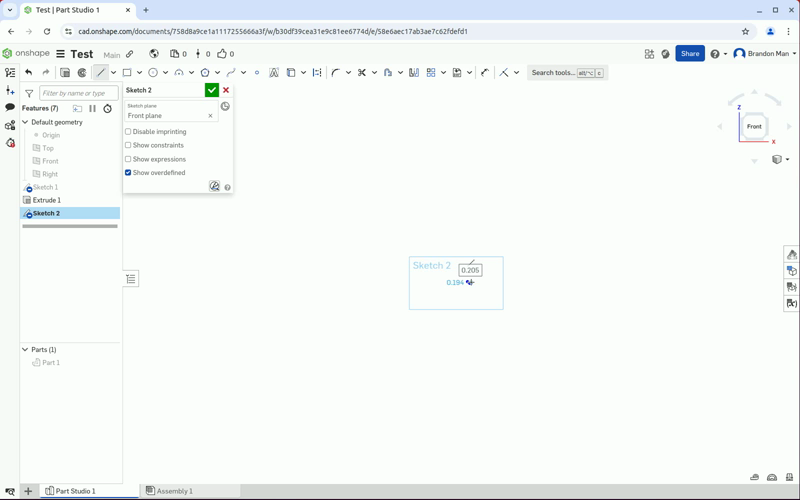
scroll(6)
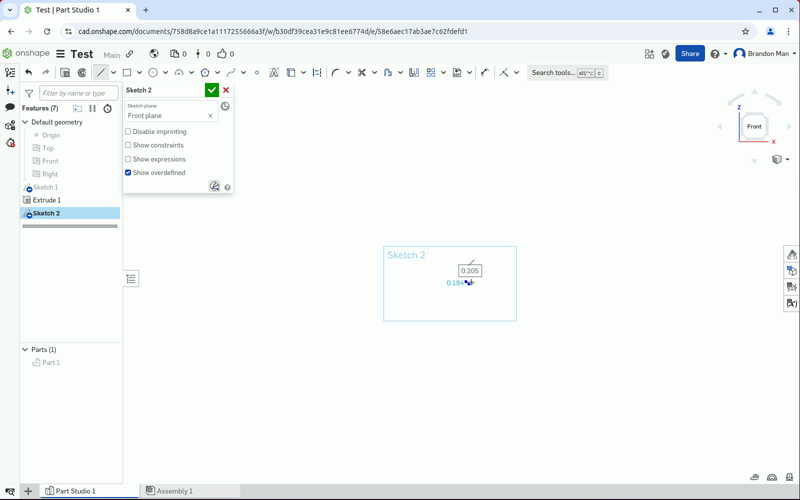
scroll(6)
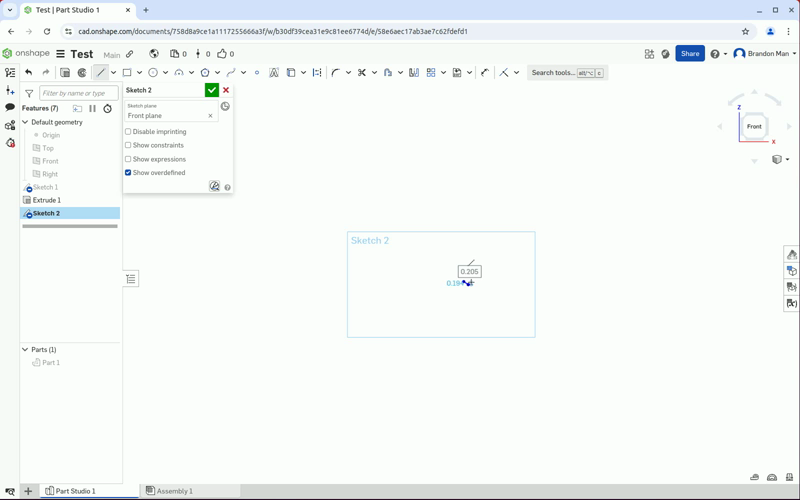
scroll(6)
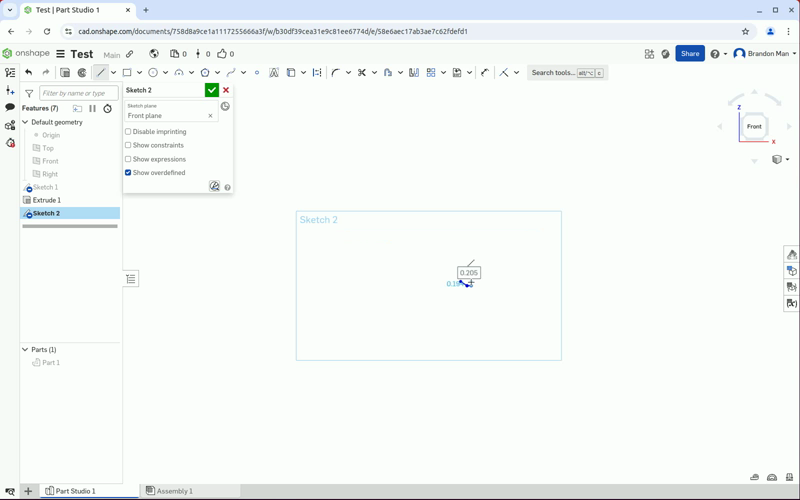
scroll(6)
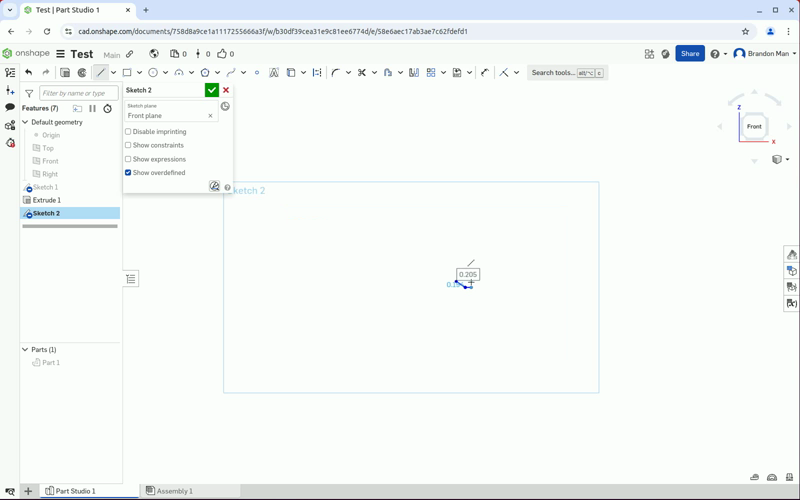
scroll(6)
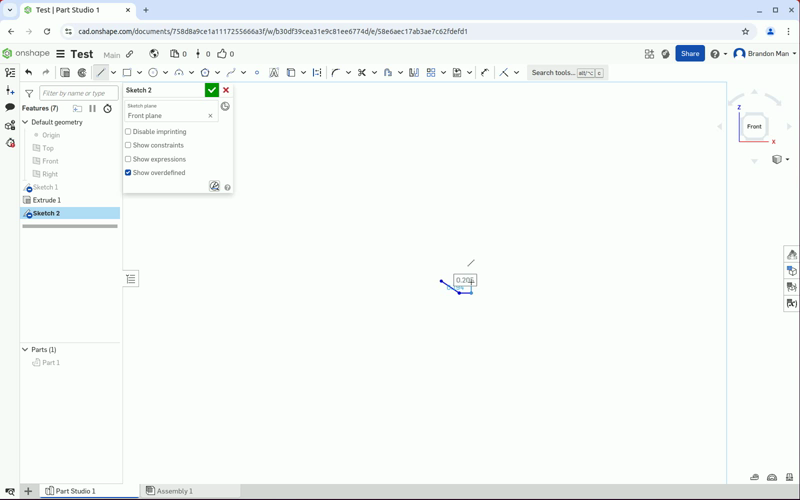
click(471, 281)
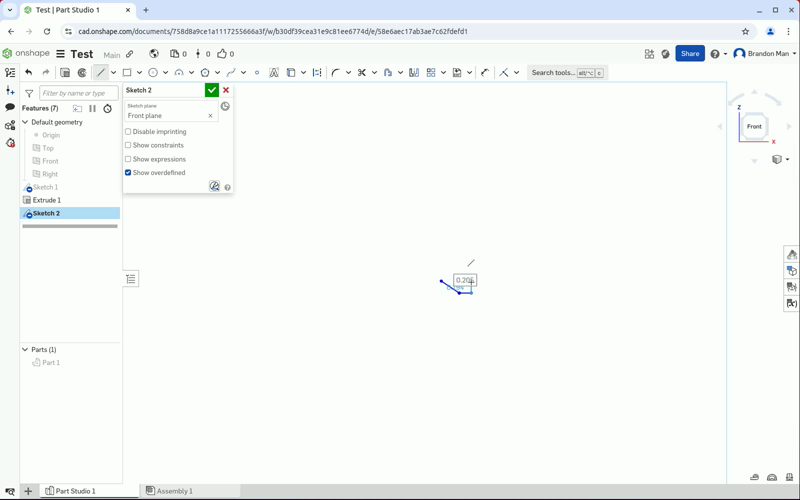
scroll(-6)
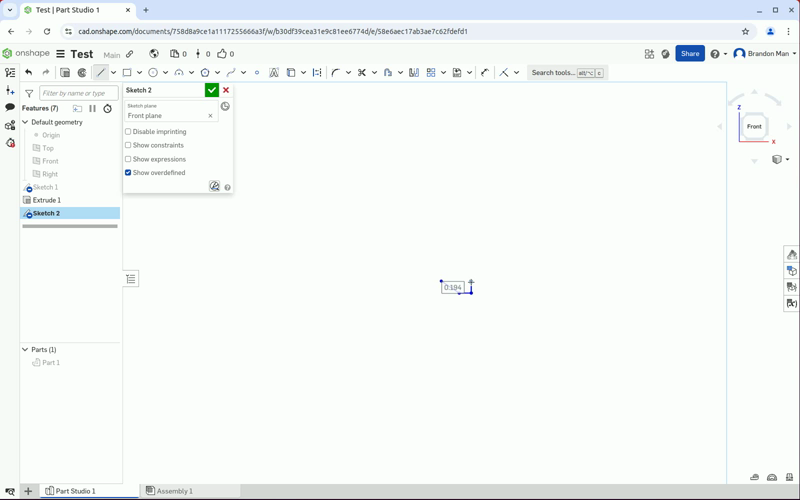
scroll(-6)
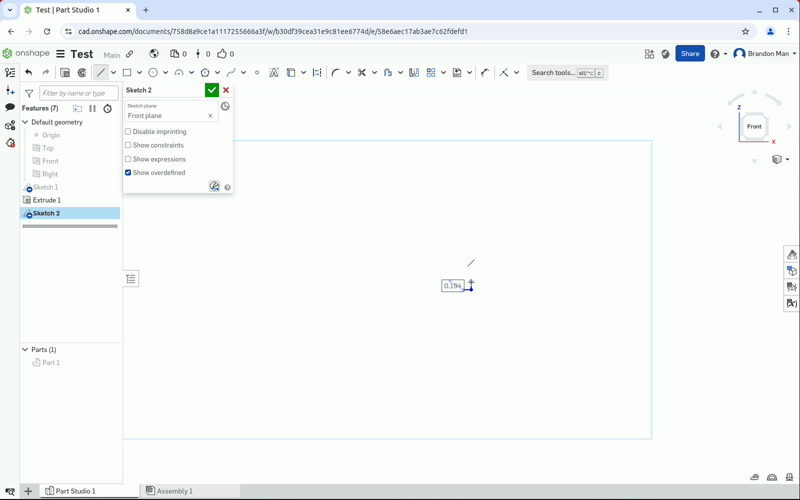
scroll(-6)
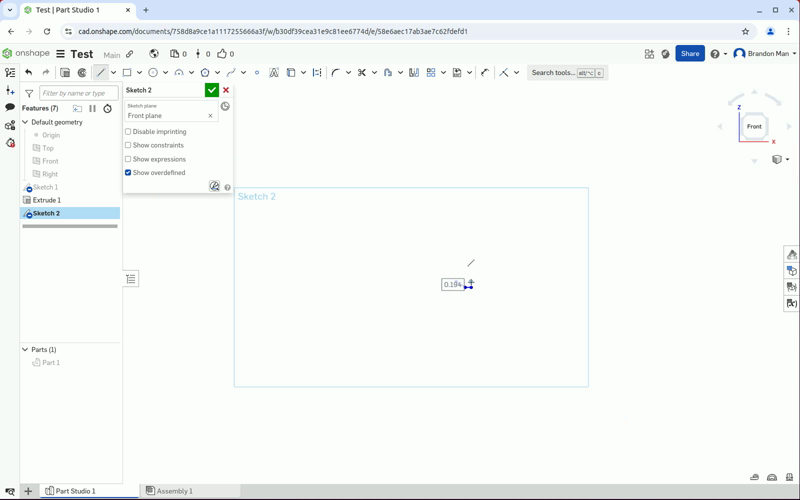
scroll(-6)
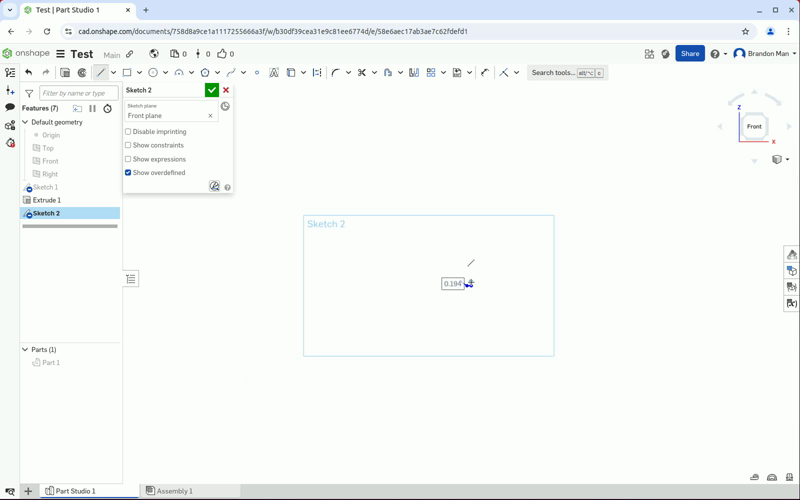
scroll(-6)
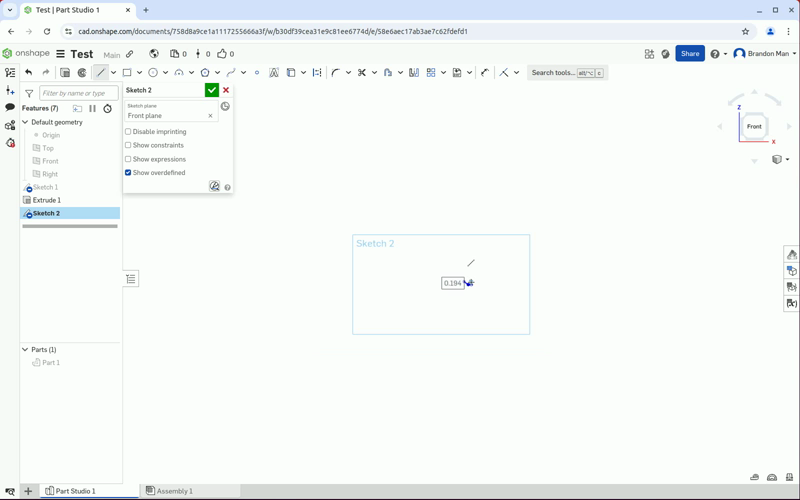
scroll(-6)
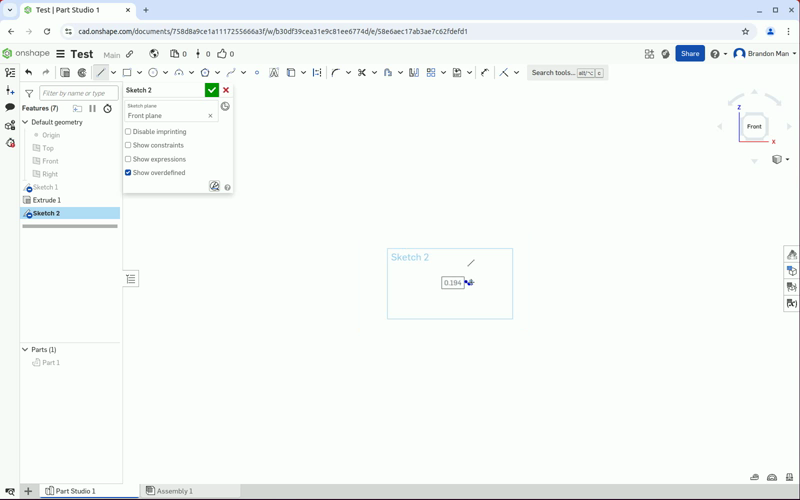
scroll(-6)
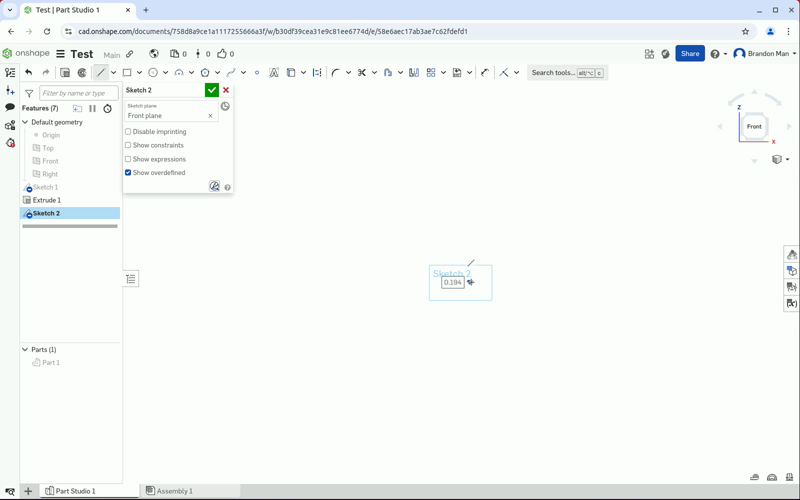
key_up(shift)
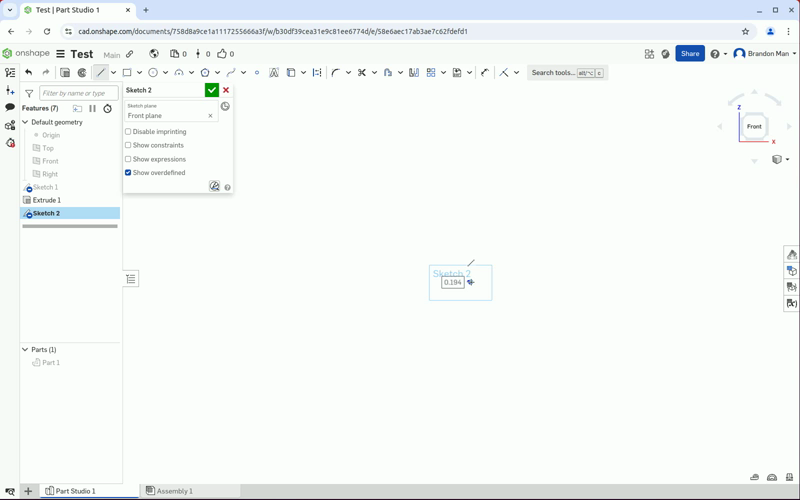
mouse_move(501, 281)
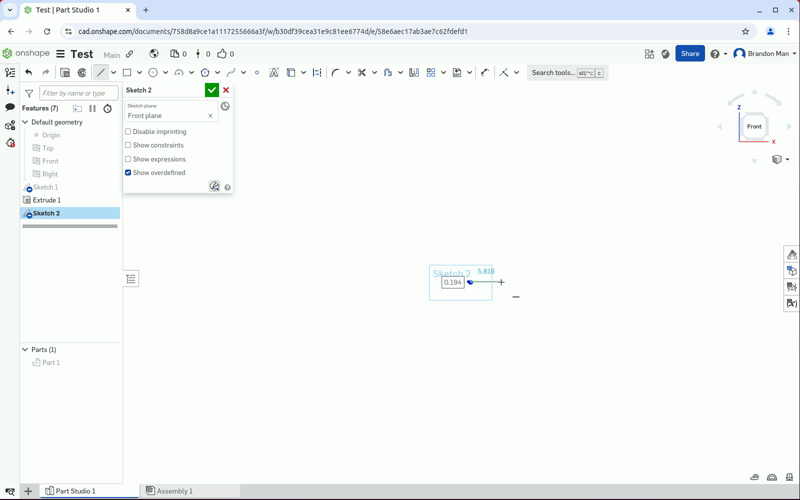
key_down(shift)
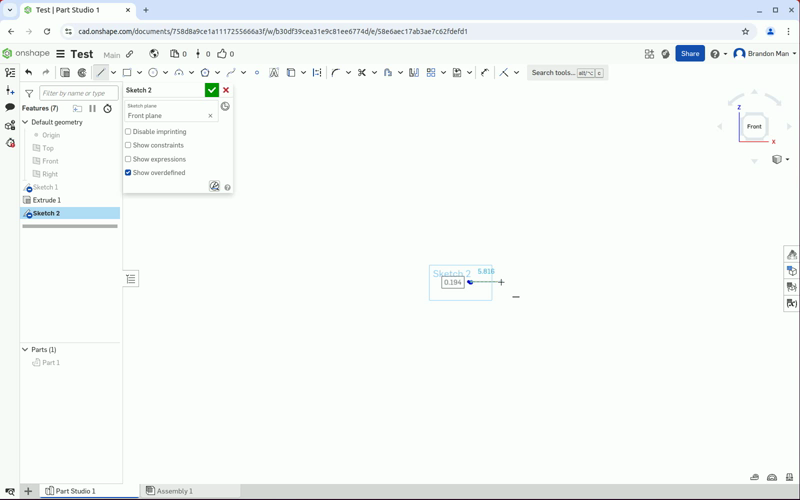
mouse_move(468, 281)
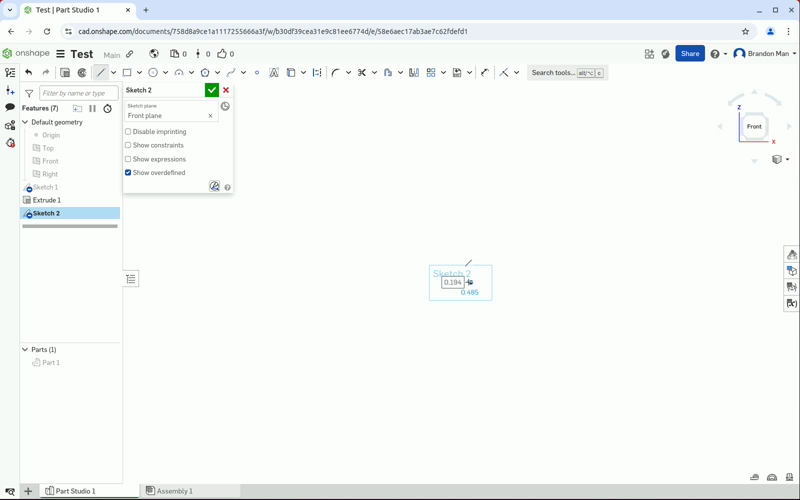
scroll(6)
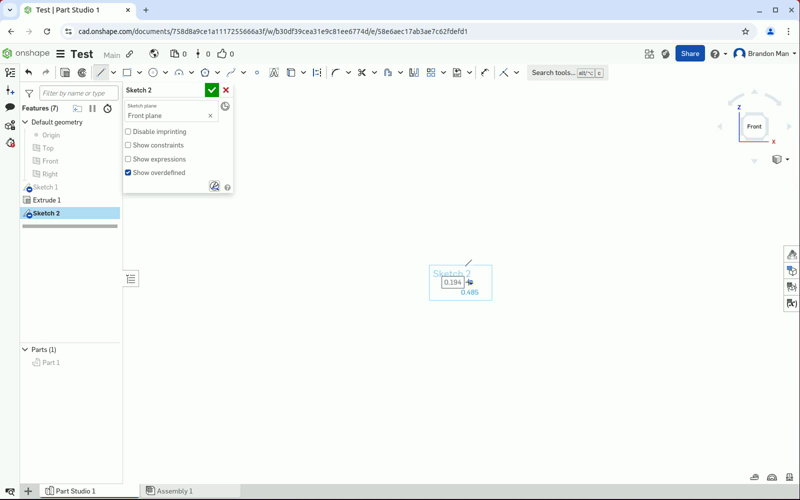
scroll(6)
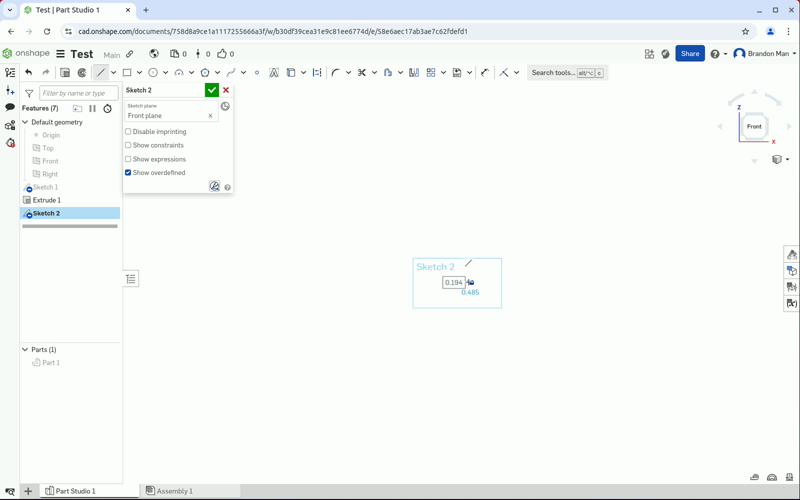
scroll(6)
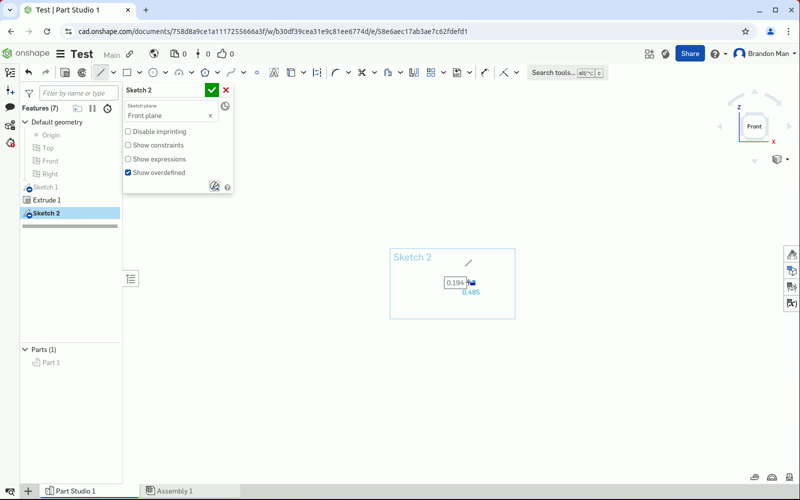
scroll(6)
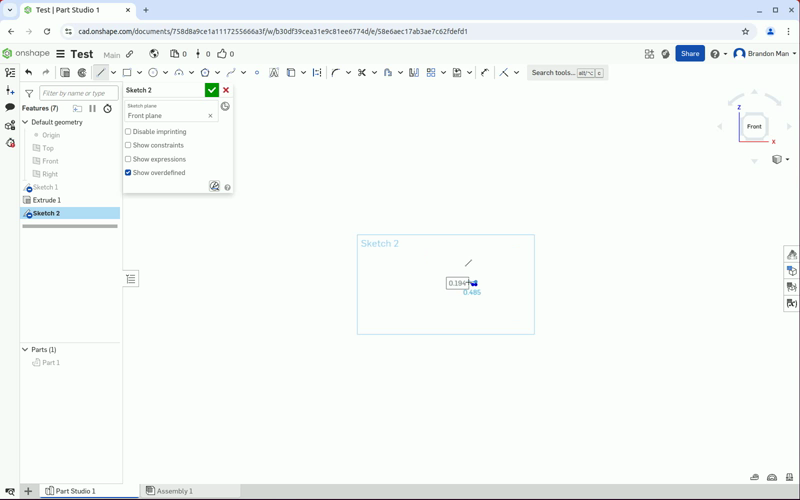
scroll(6)
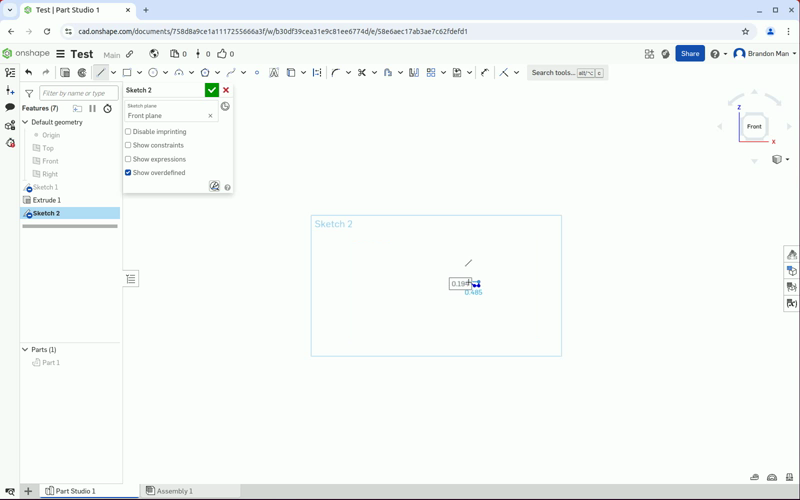
scroll(6)
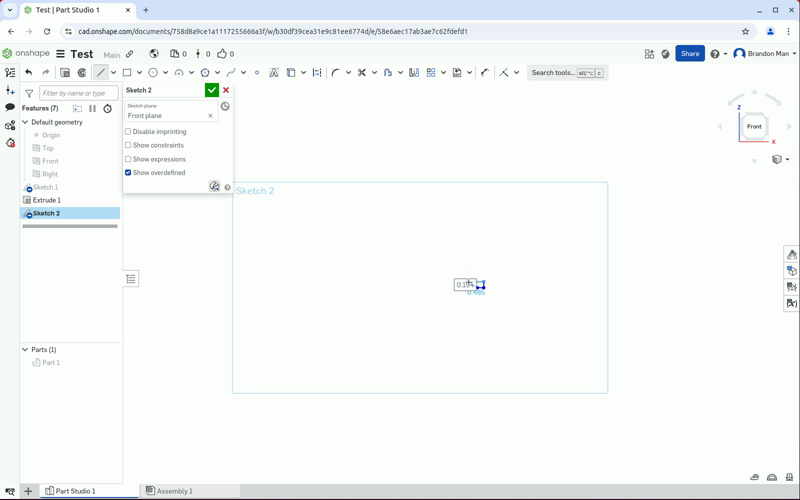
scroll(6)
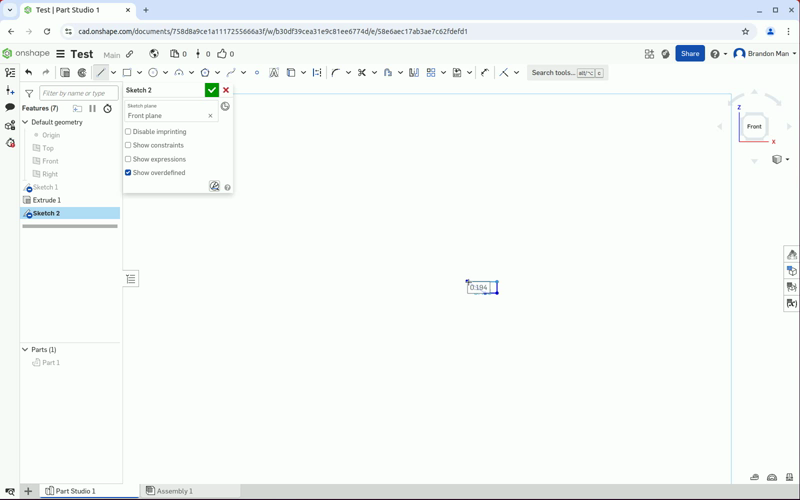
key_up(shift)
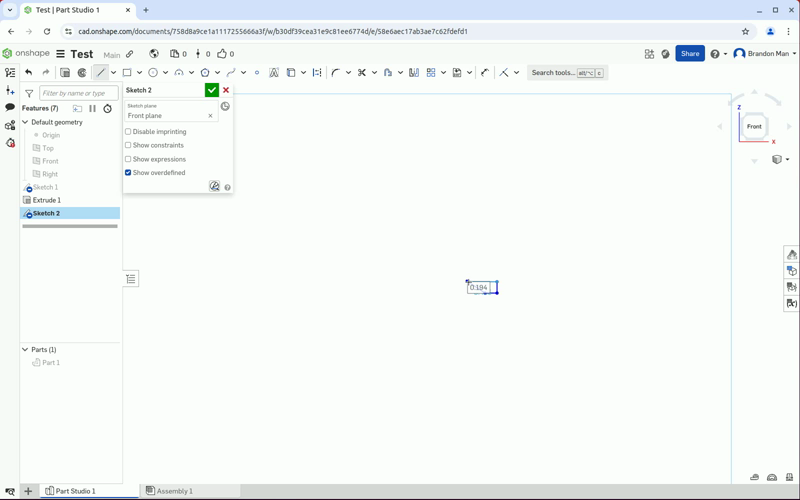
click(468, 281)
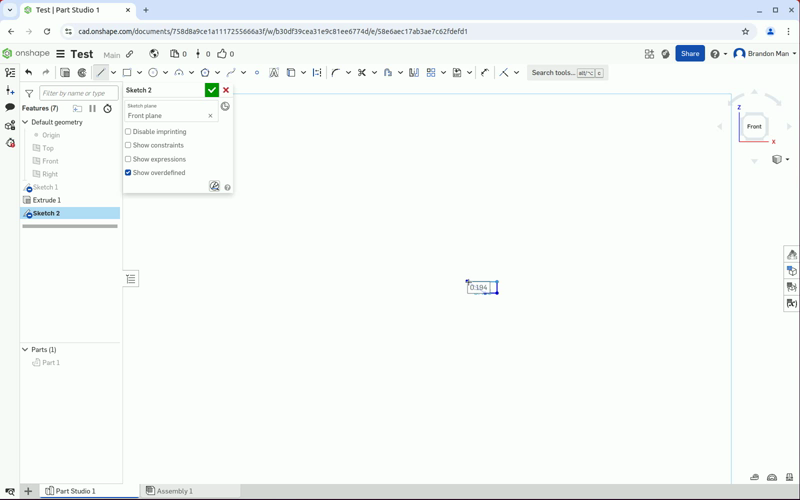
scroll(-6)
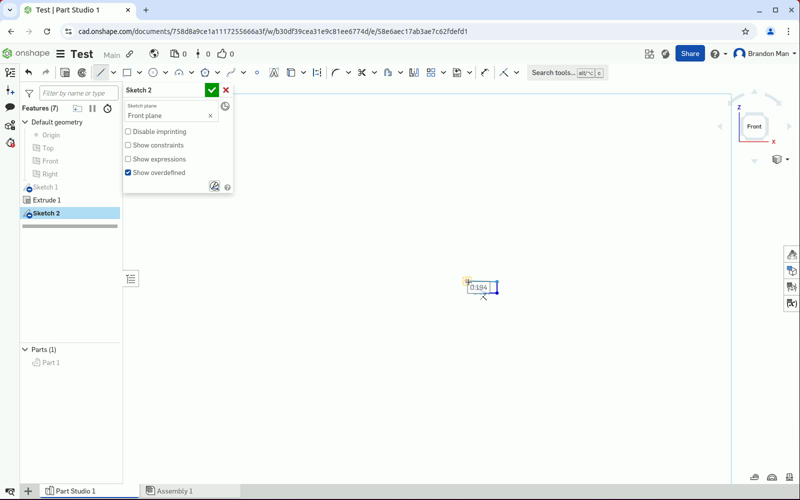
scroll(-6)
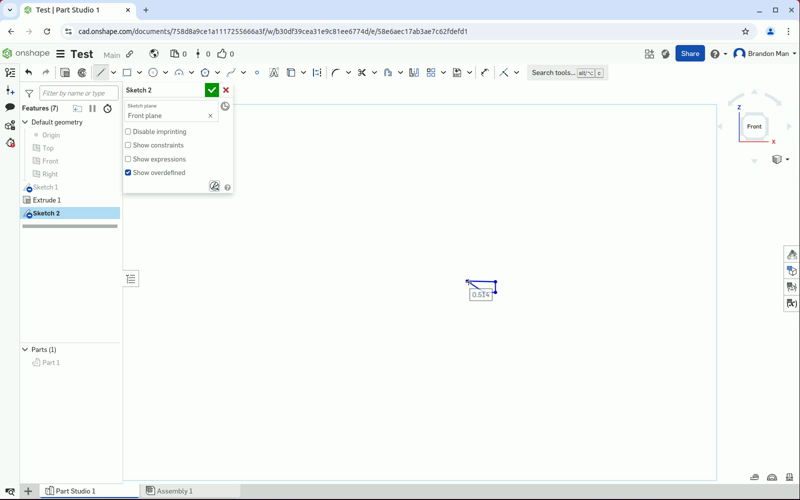
scroll(-6)
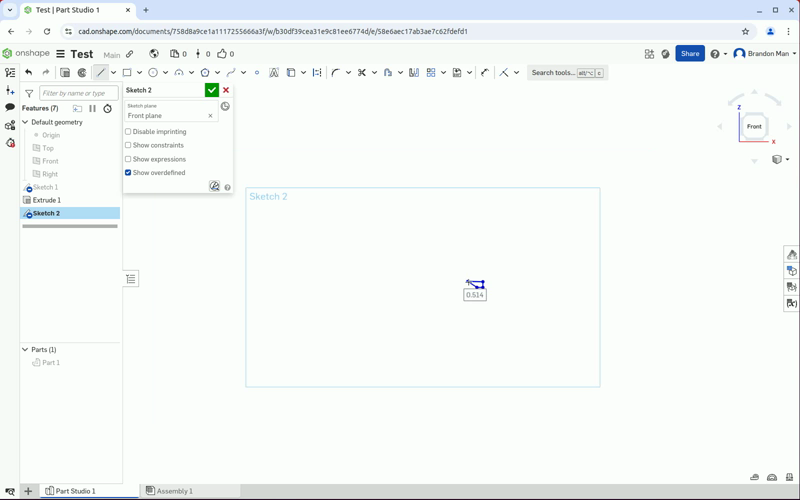
scroll(-6)
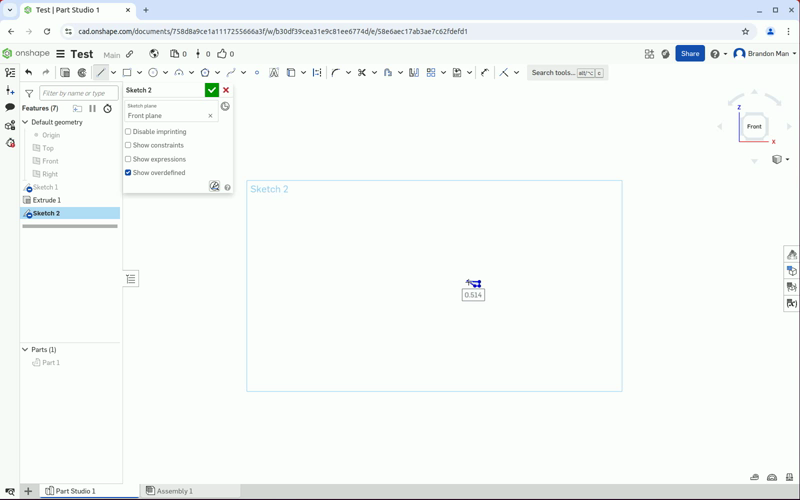
scroll(-6)
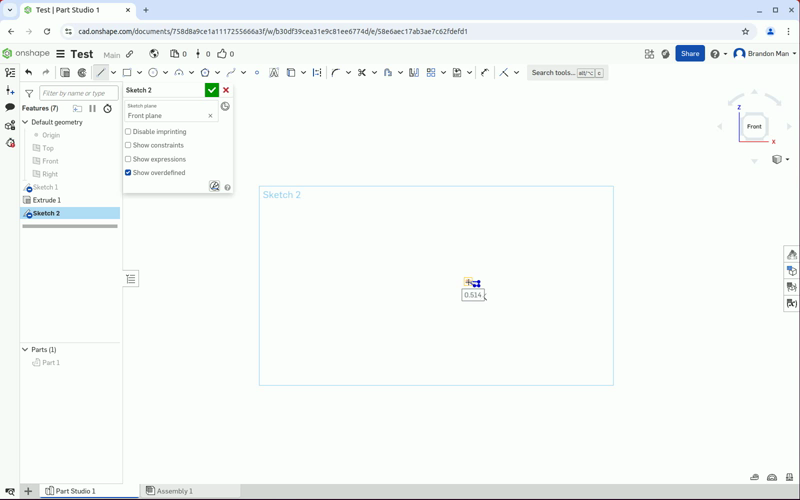
scroll(-6)
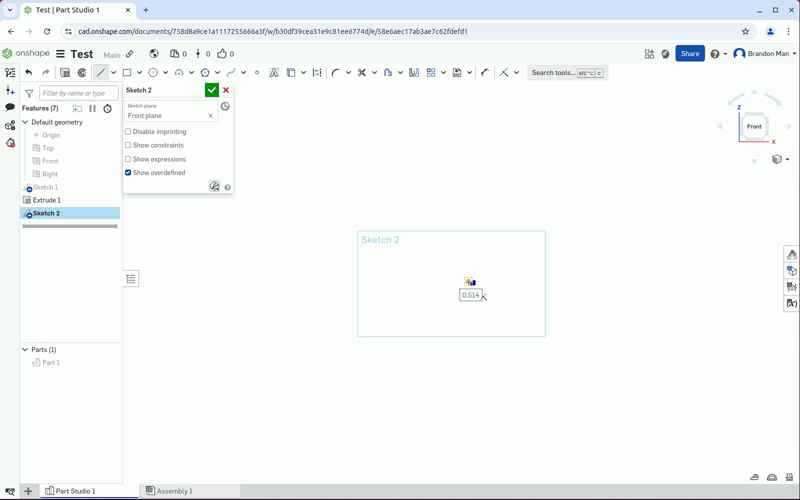
scroll(-6)
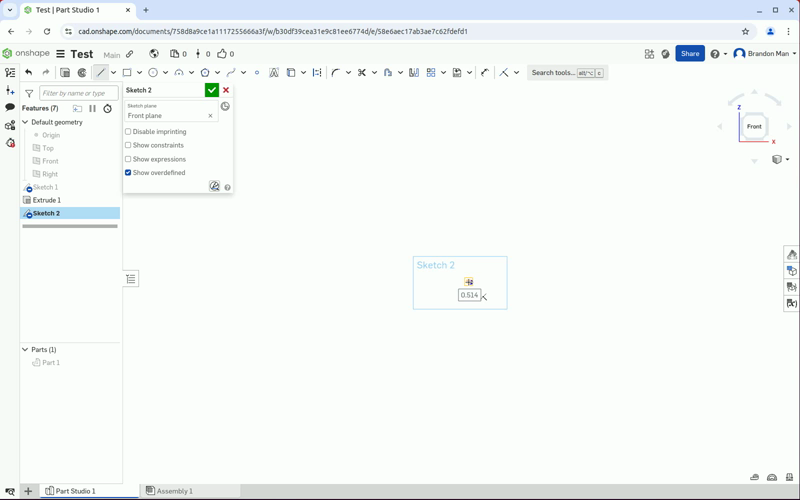
key(esc)
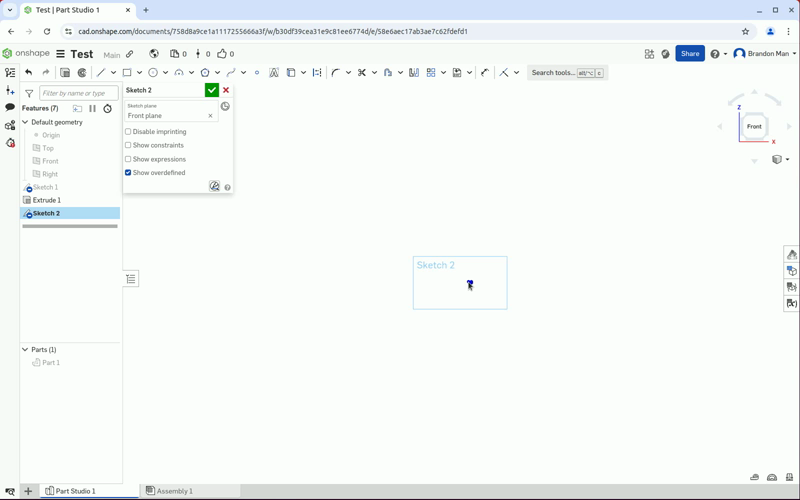
mouse_move(470, 282)
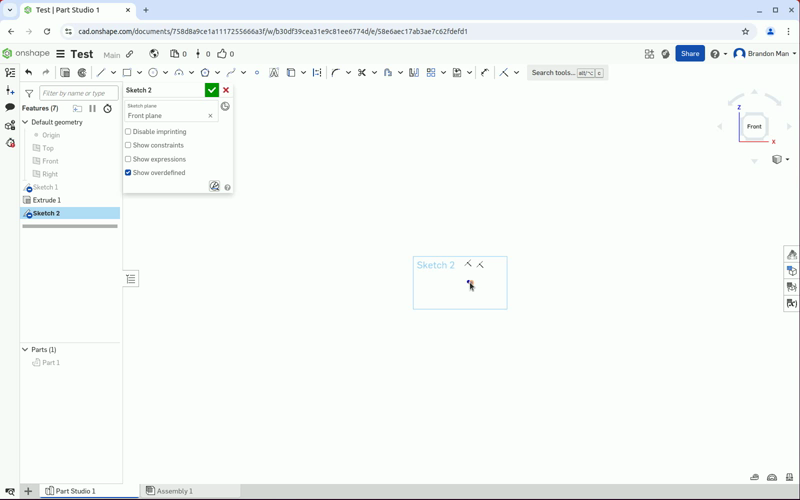
scroll(6)
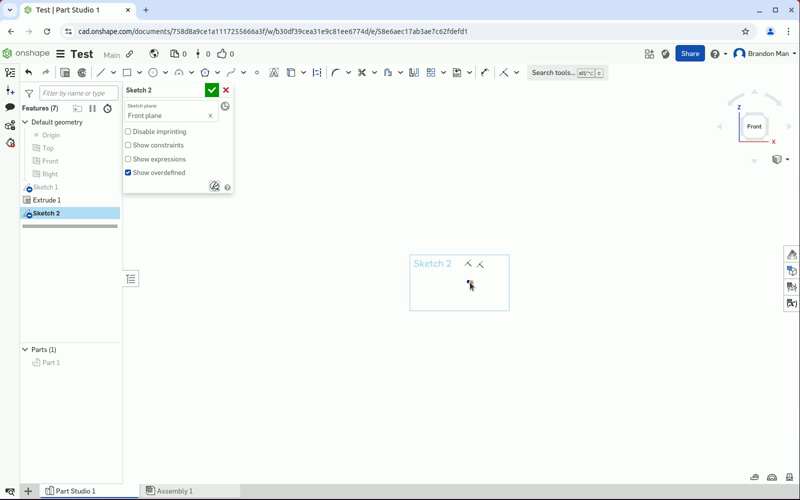
scroll(6)
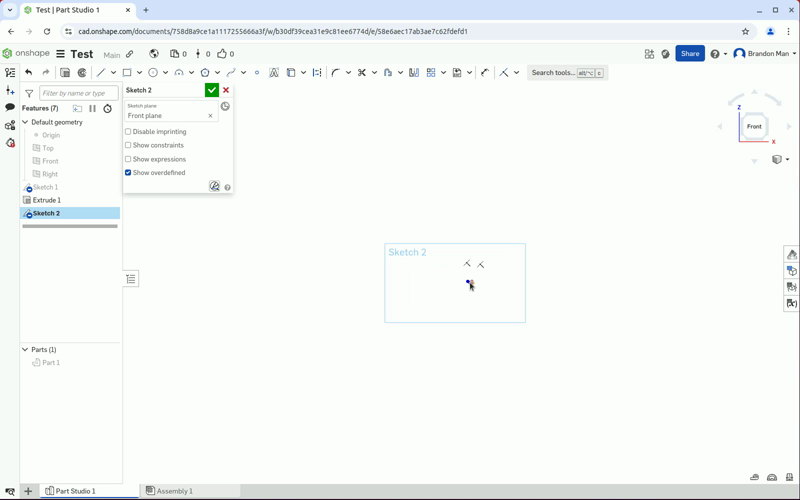
scroll(6)
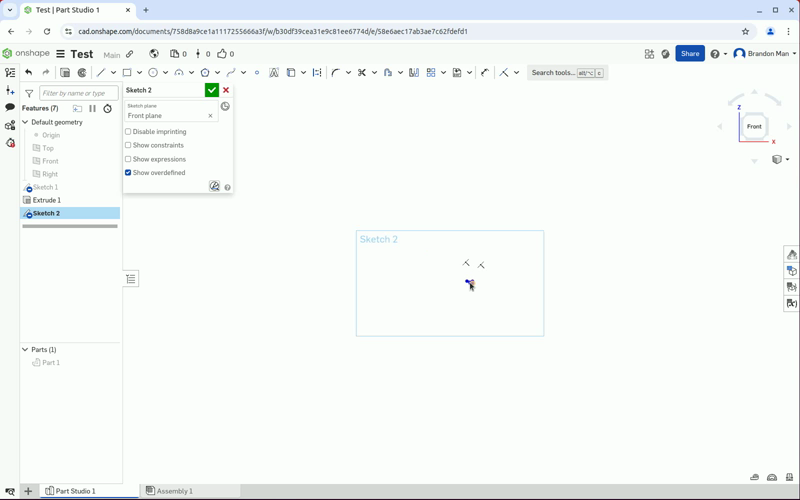
scroll(6)
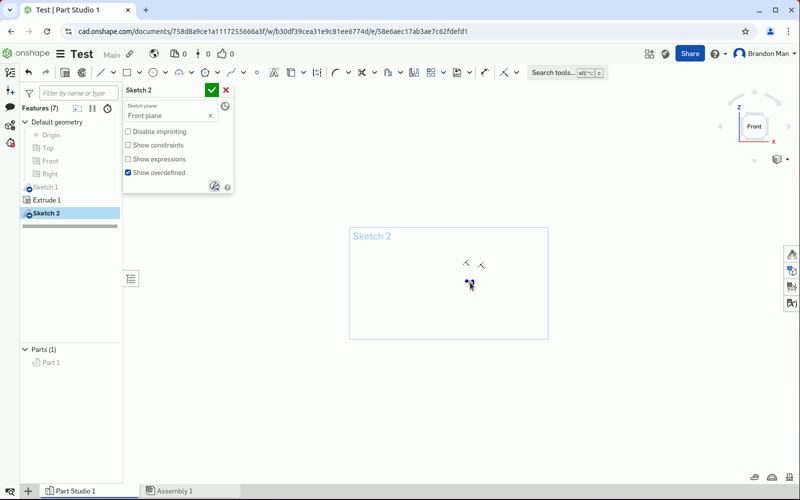
scroll(6)
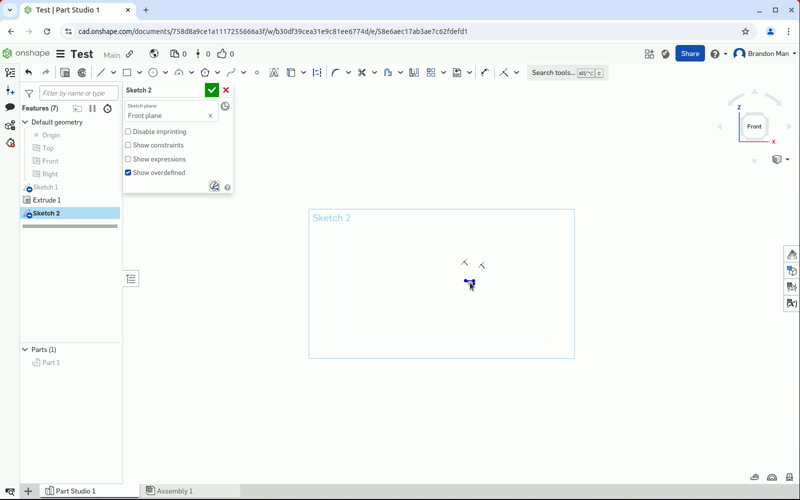
scroll(6)
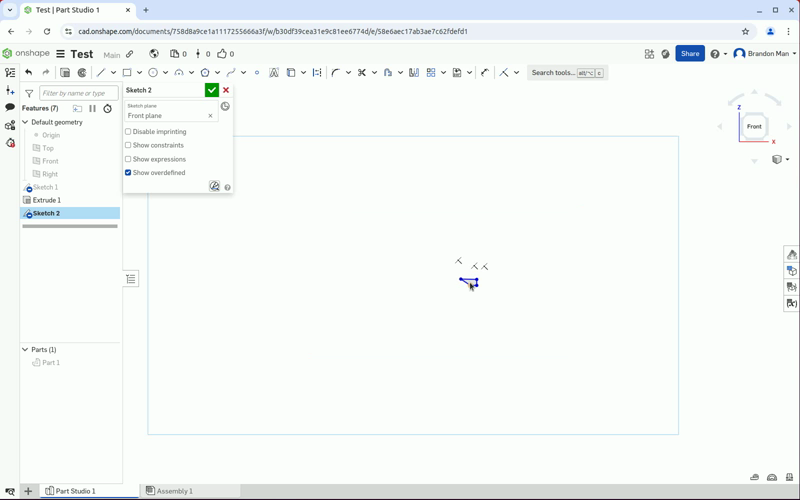
scroll(6)
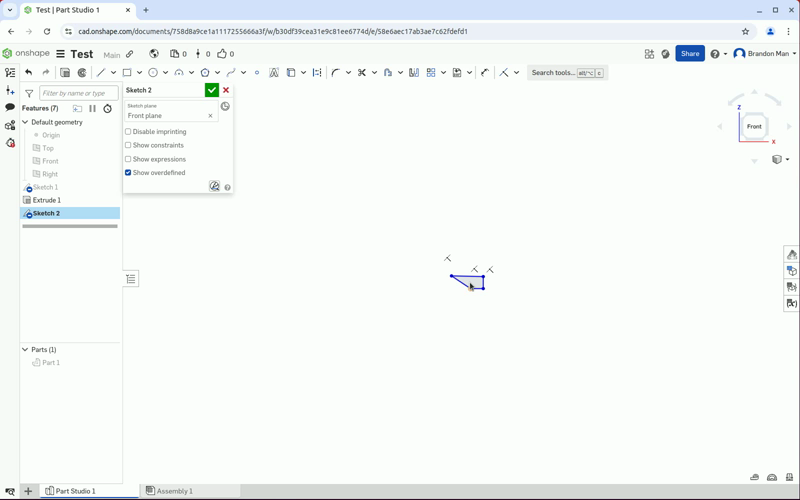
click(470, 282)
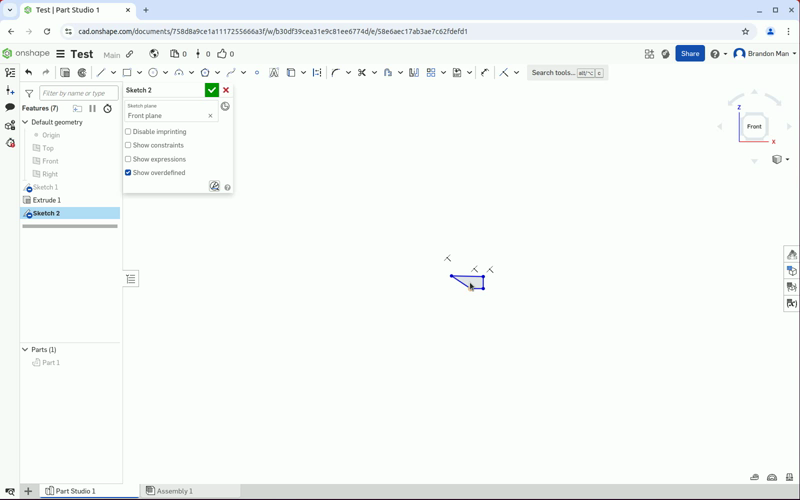
scroll(-6)
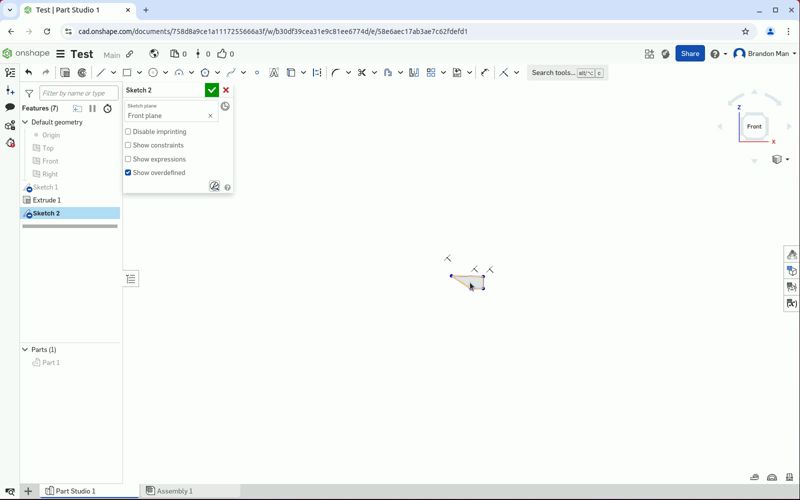
scroll(-6)
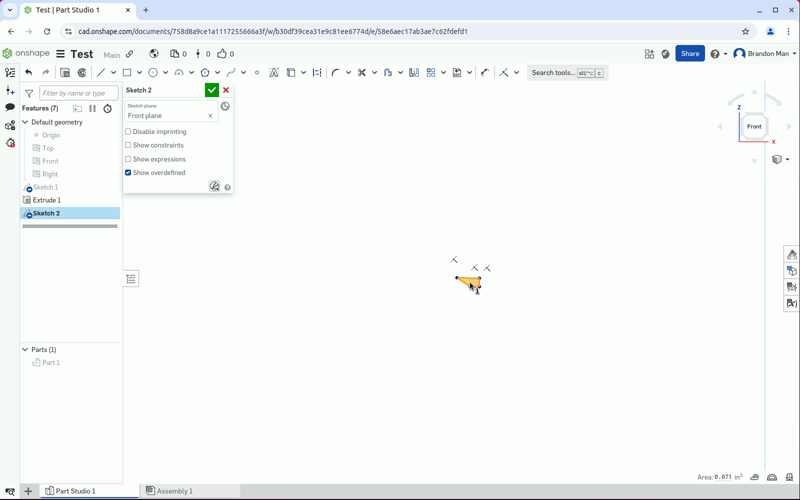
scroll(-6)
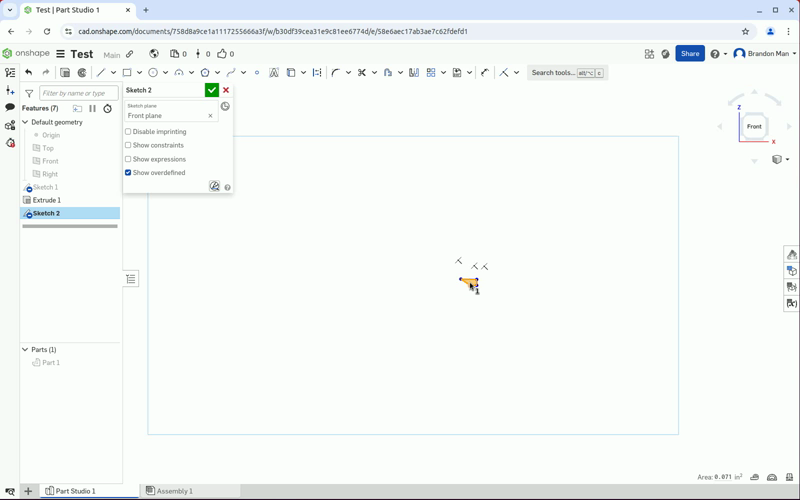
scroll(-6)
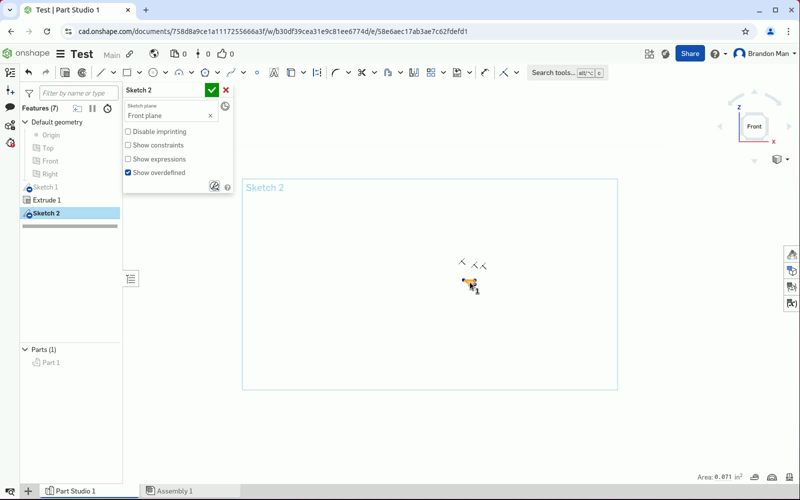
scroll(-6)
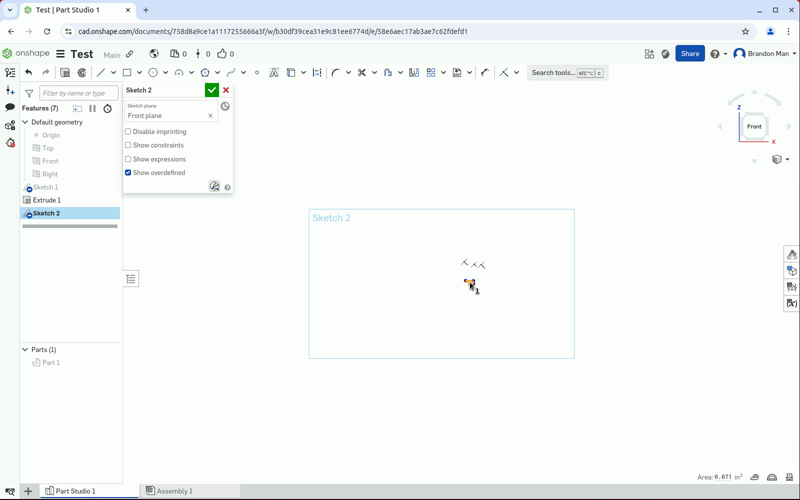
scroll(-6)
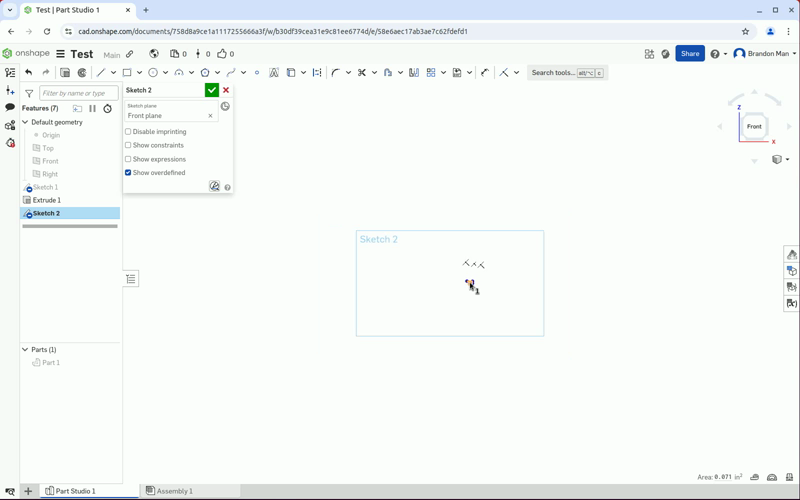
scroll(-6)
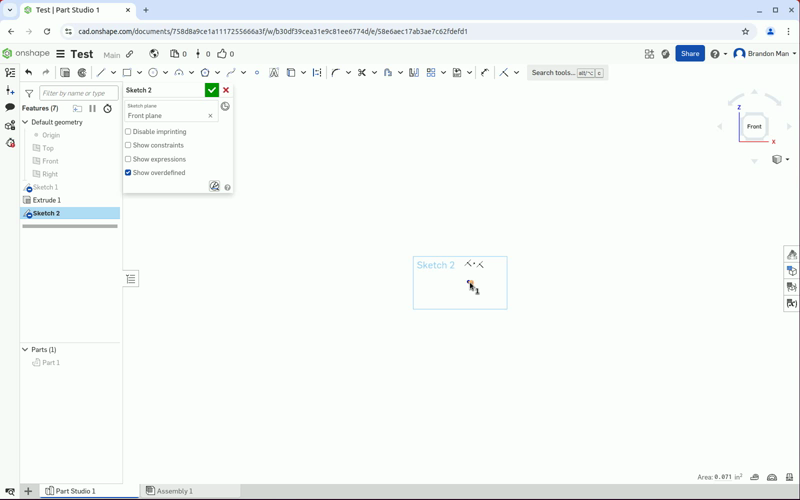
mouse_move(73, 352)
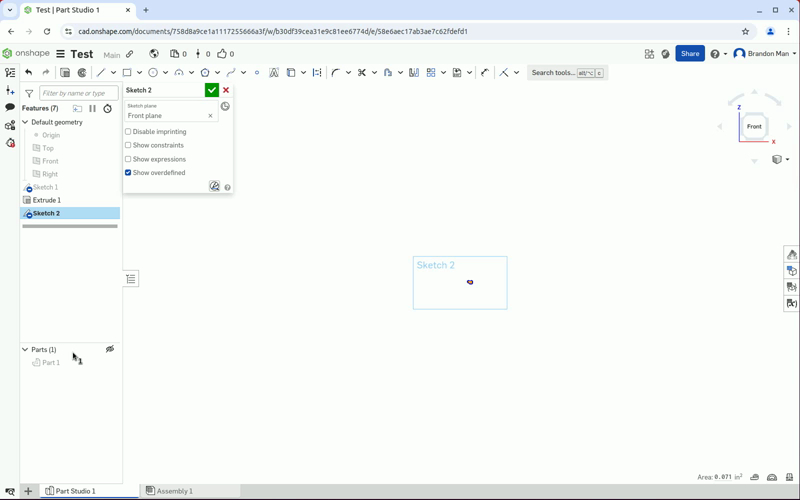
key(shift+y)
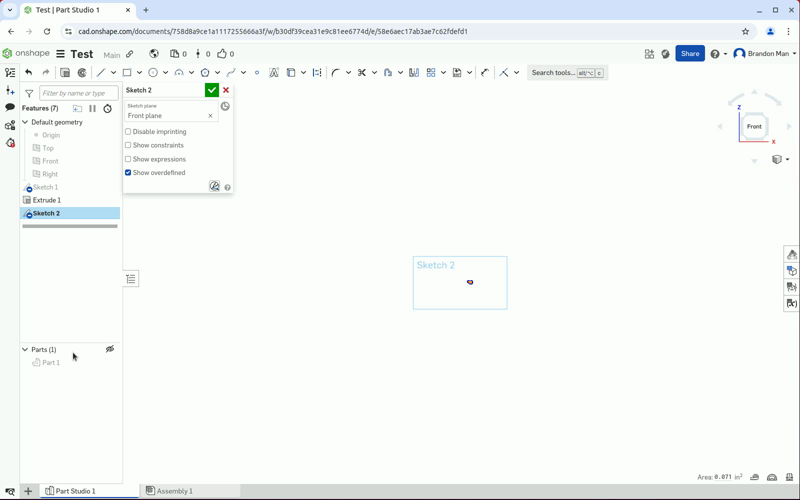
key(shift+e)
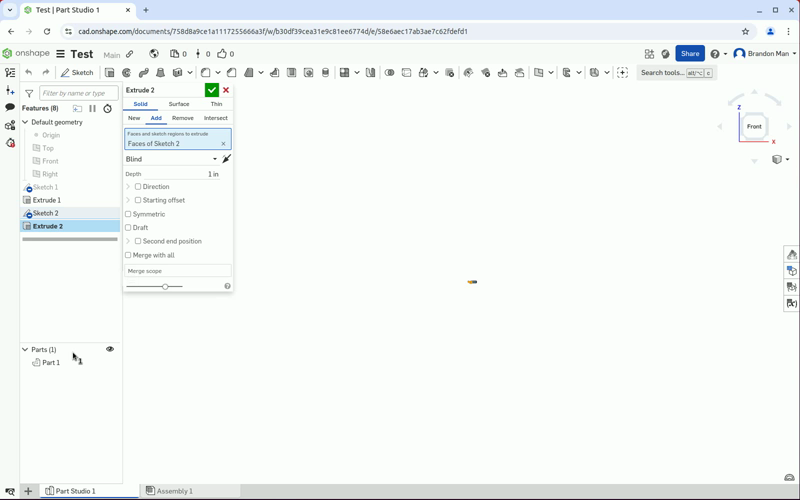
mouse_move(143, 106)
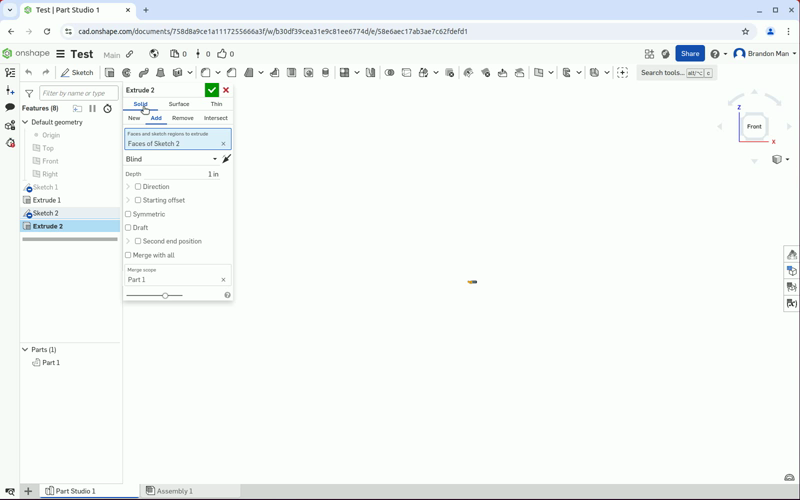
click(143, 106)
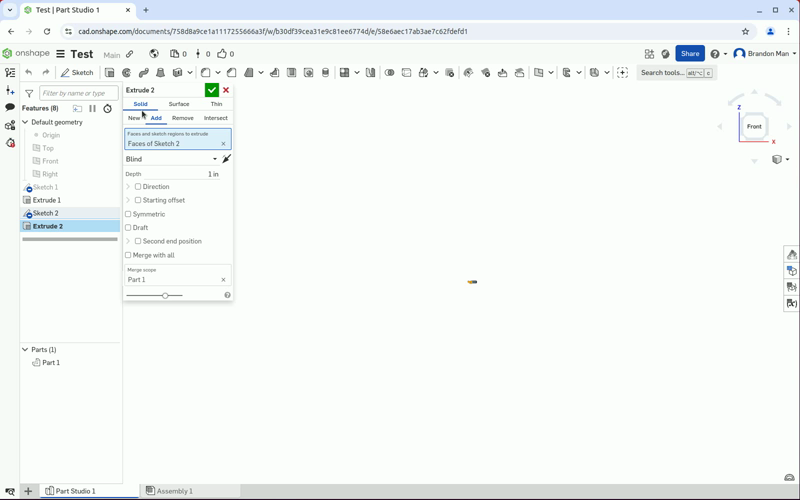
mouse_move(137, 120)
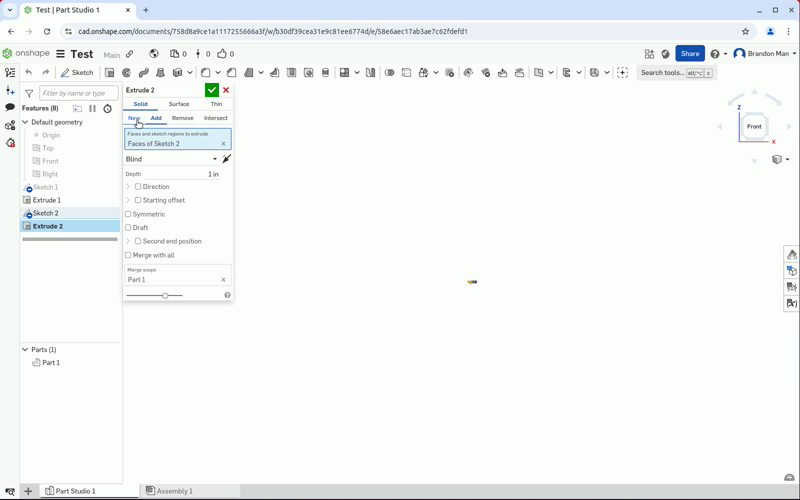
click(137, 120)
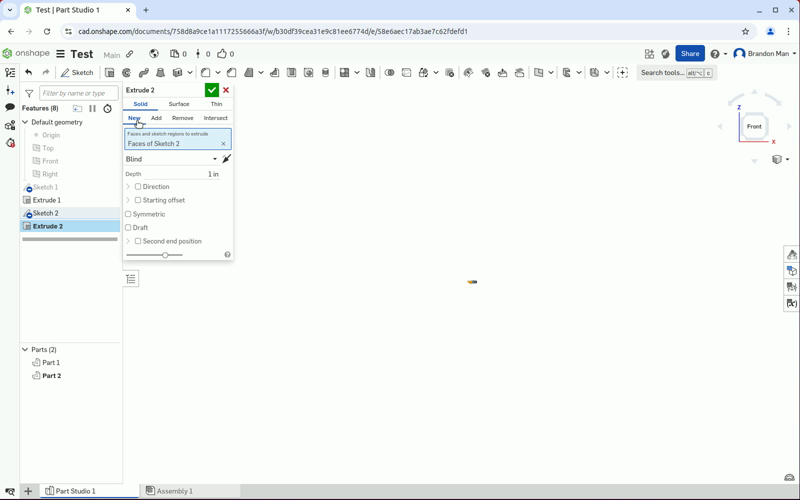
key(tab, 4)
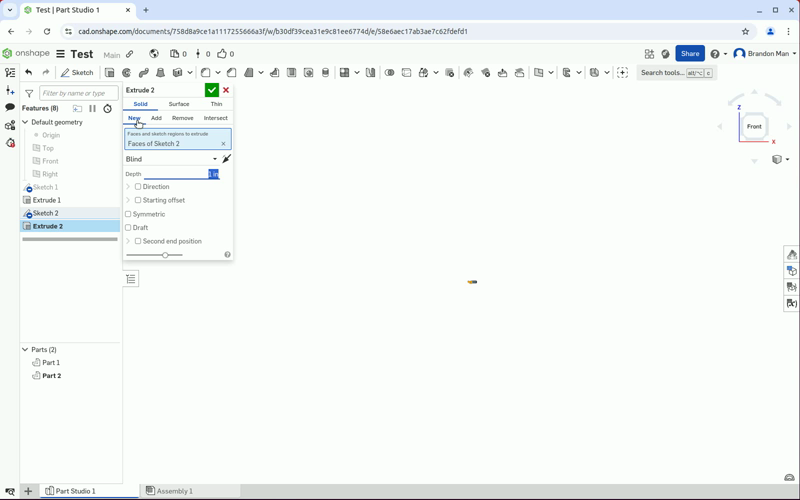
text(0.241)
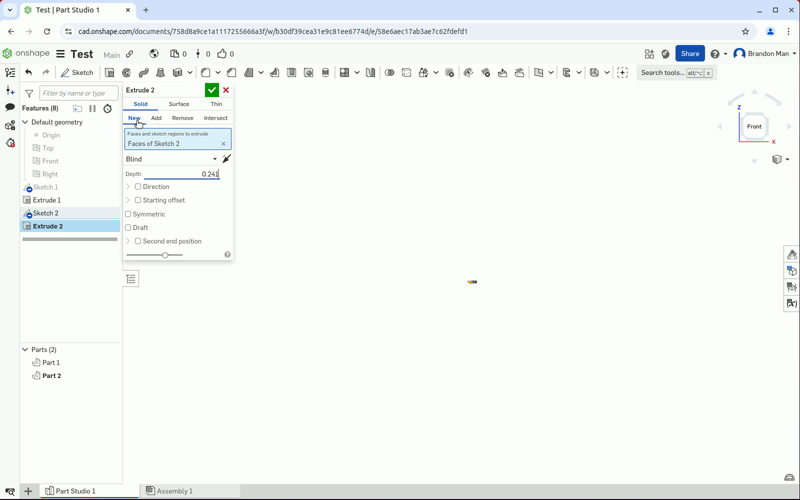
key(enter)
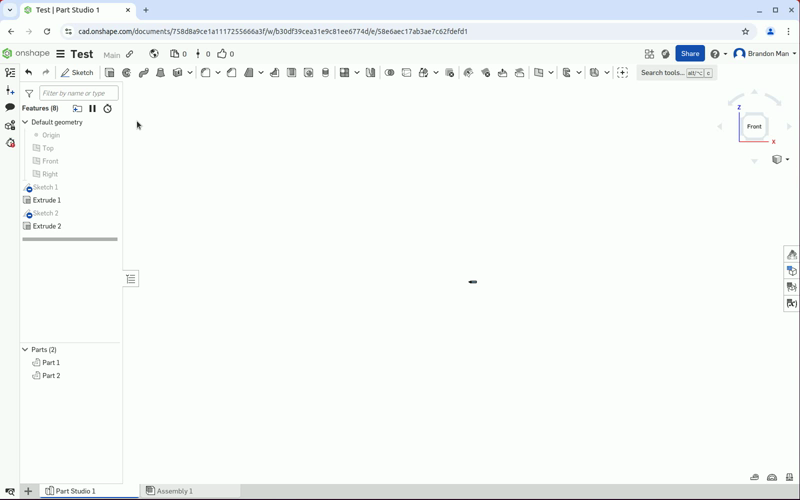
key(shift+h)
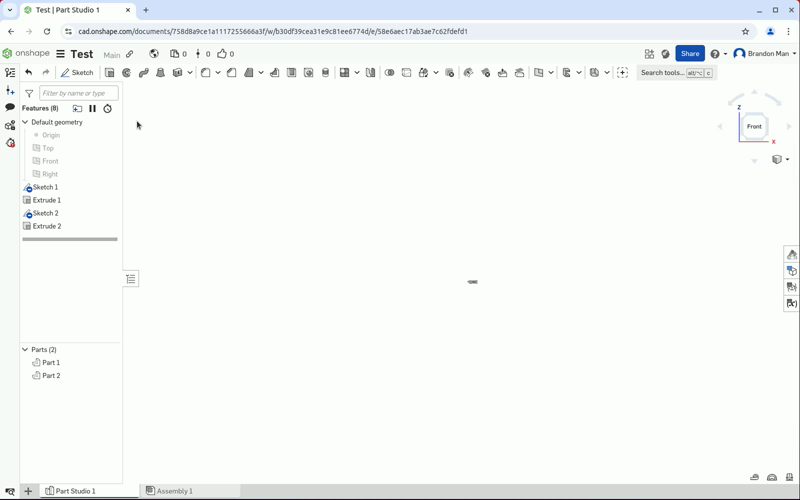
key(shift+h)
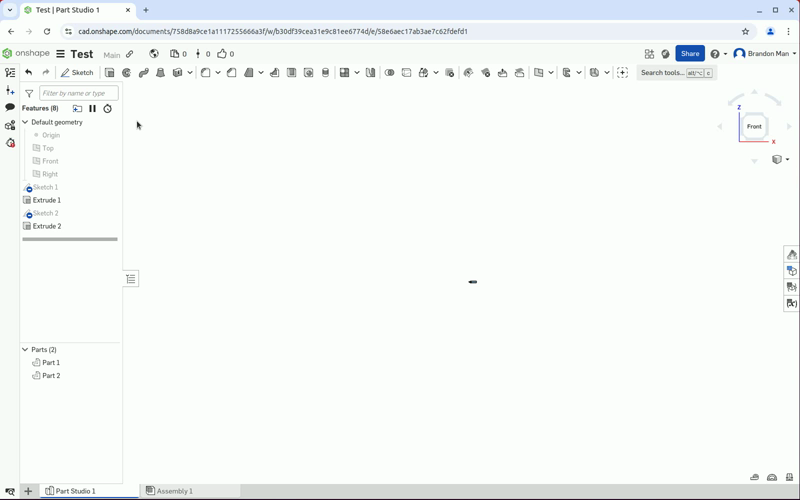
mouse_move(73, 189)
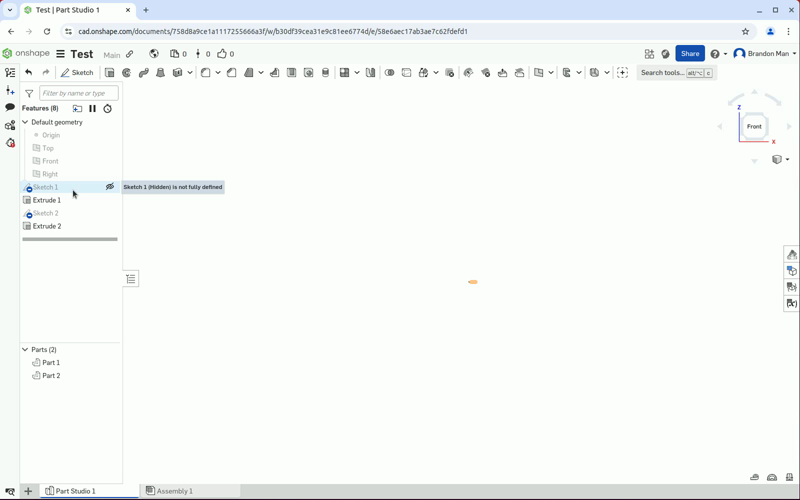
click(73, 189)
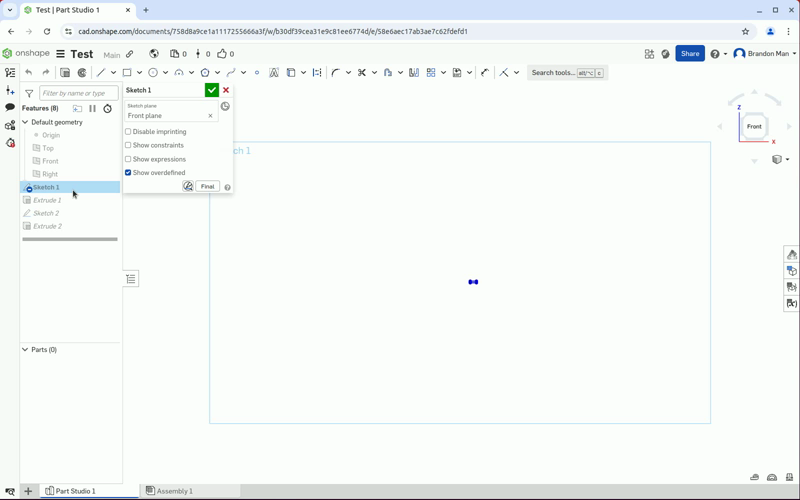
mouse_move(229, 92)
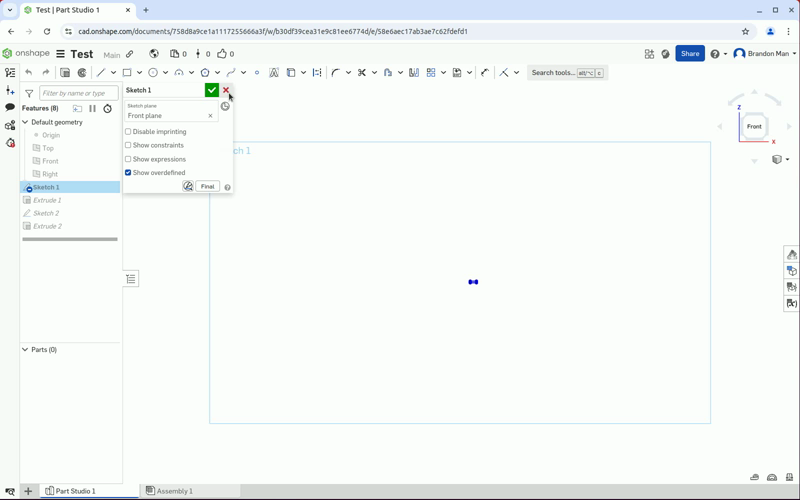
click(229, 92)
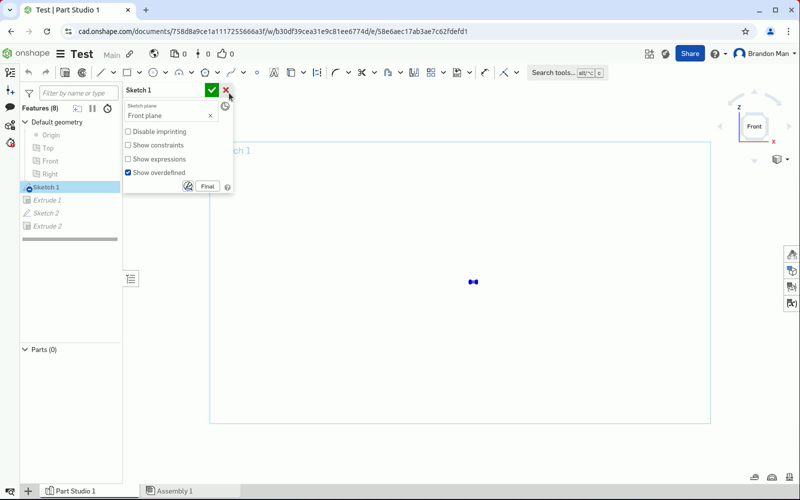
key(shift+s)
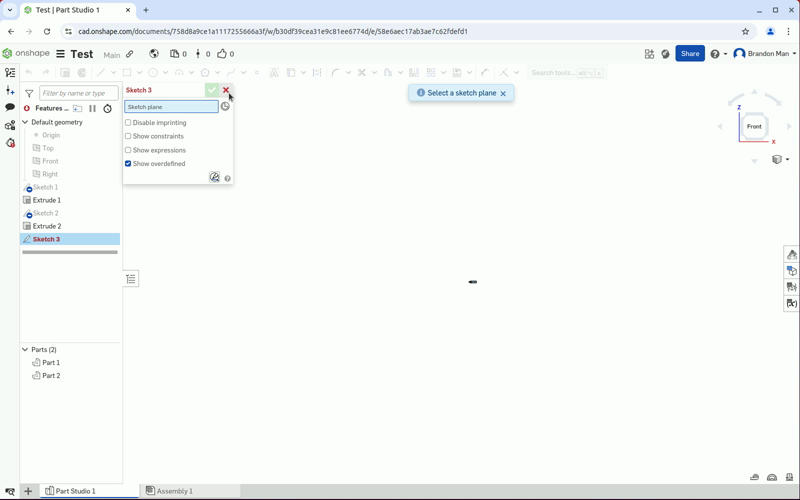
mouse_move(73, 163)
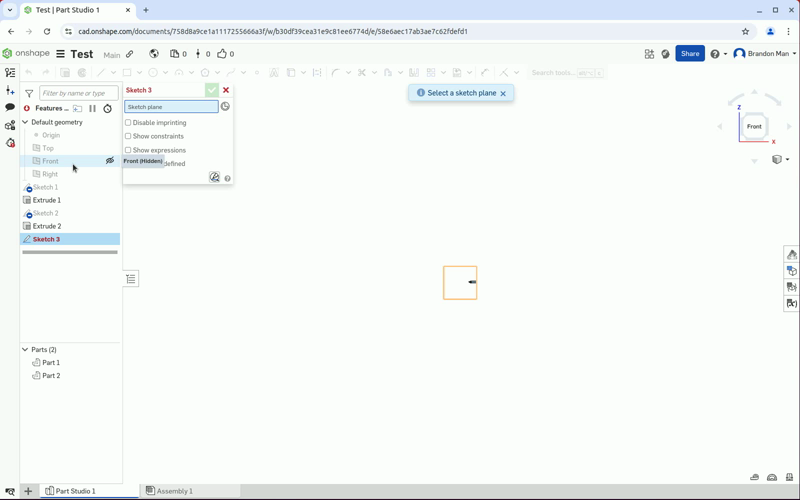
click(73, 163)
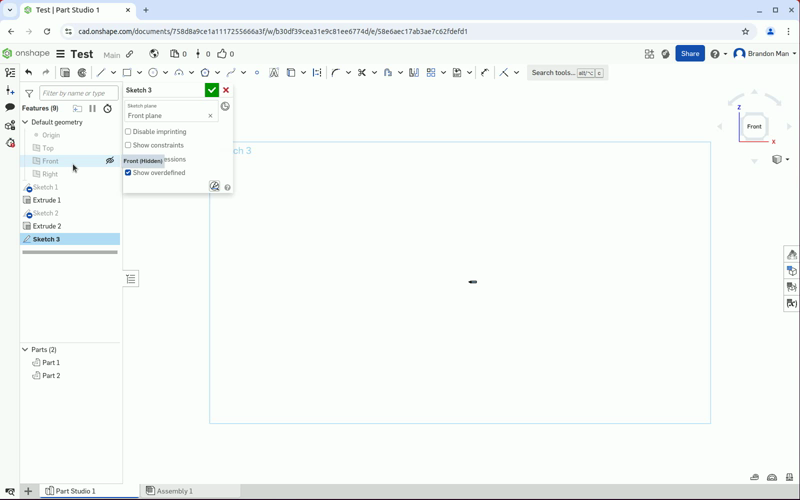
mouse_move(73, 352)
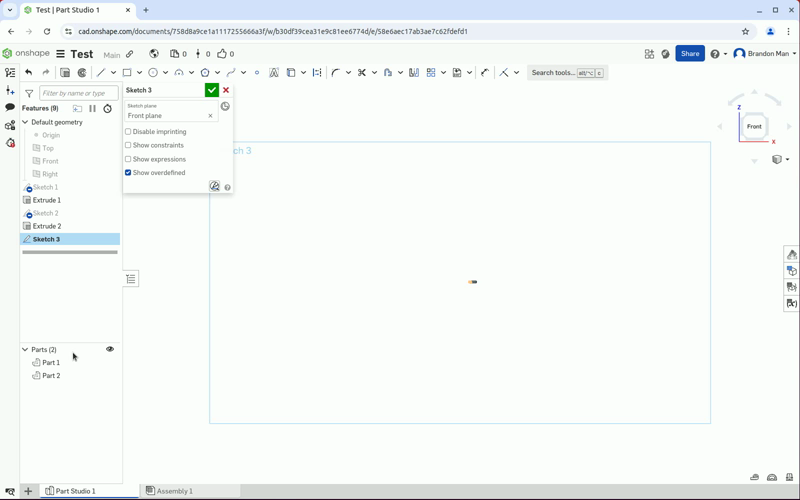
key(y)
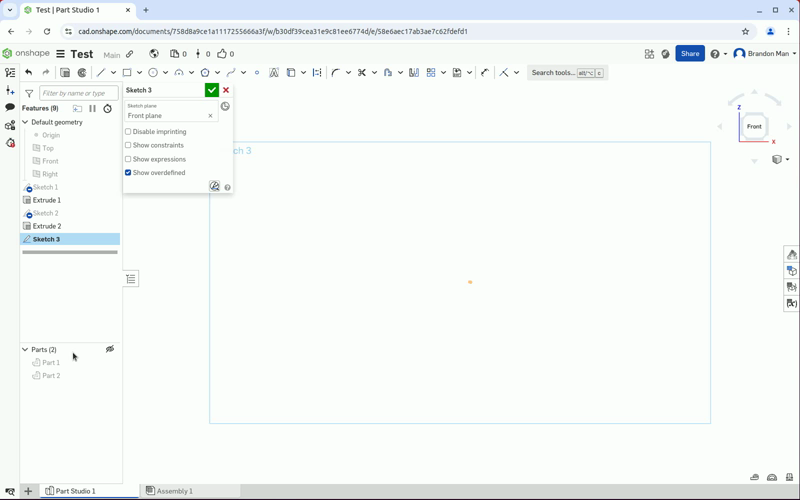
key(l)
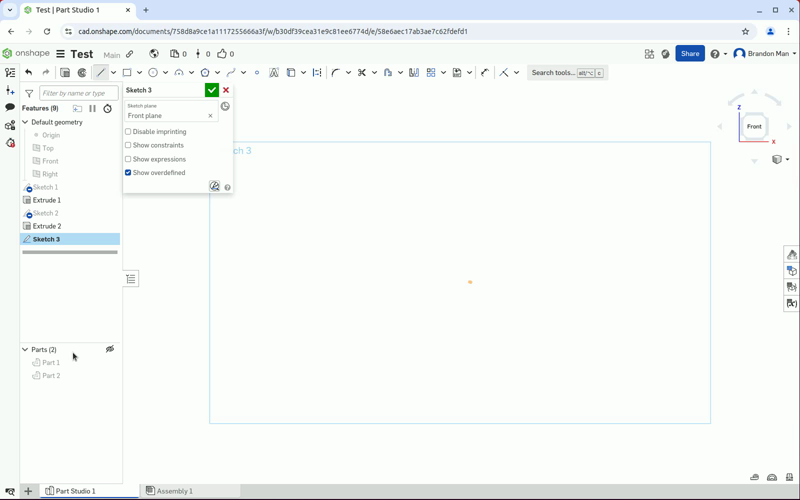
key_down(shift)
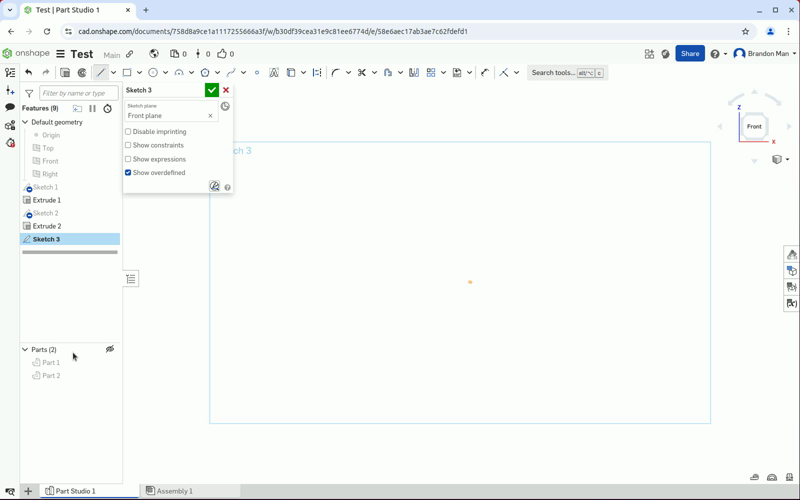
mouse_move(461, 282)
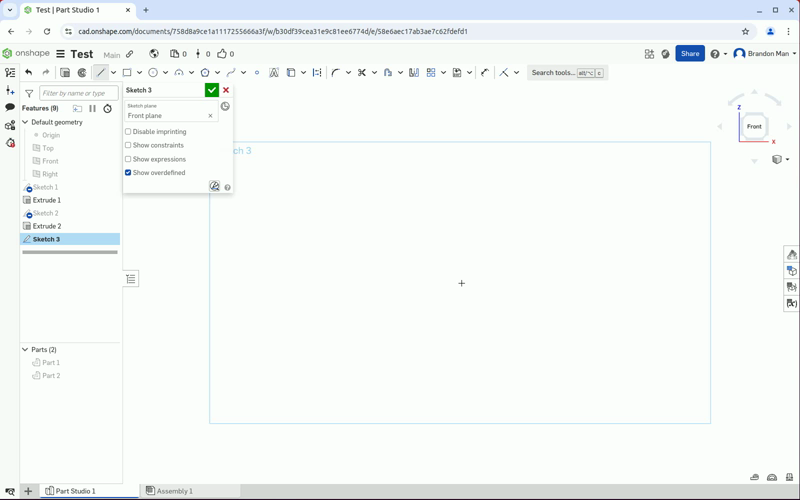
click(461, 282)
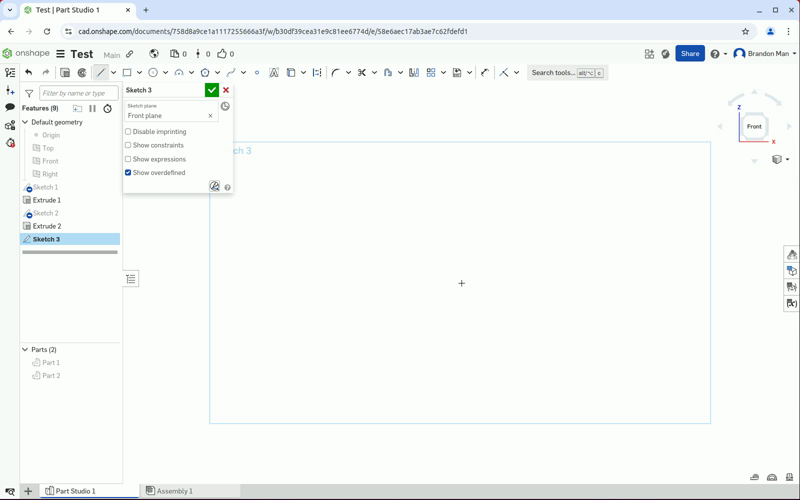
key_up(shift)
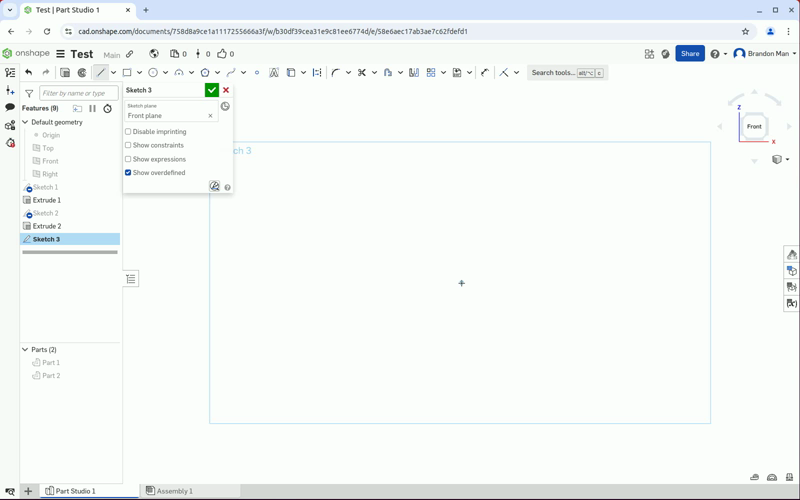
key_down(shift)
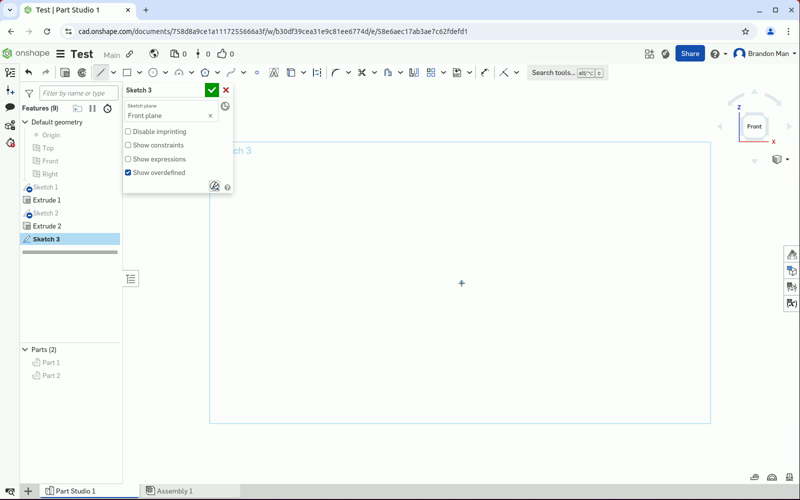
mouse_move(492, 282)
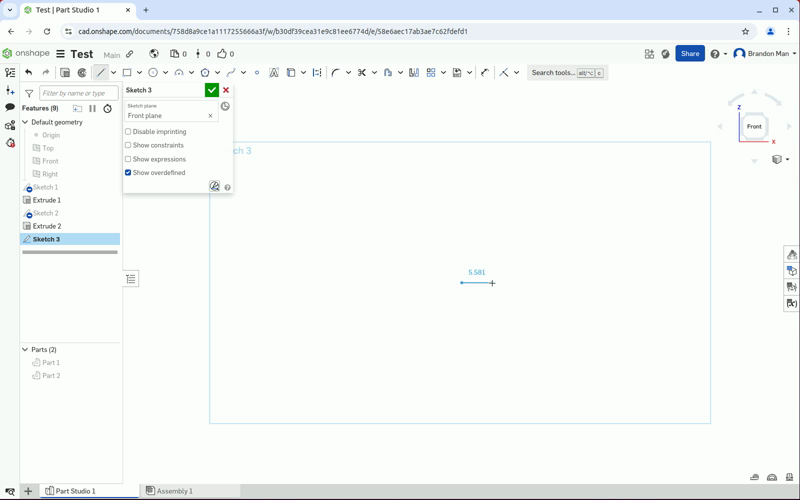
mouse_move(466, 282)
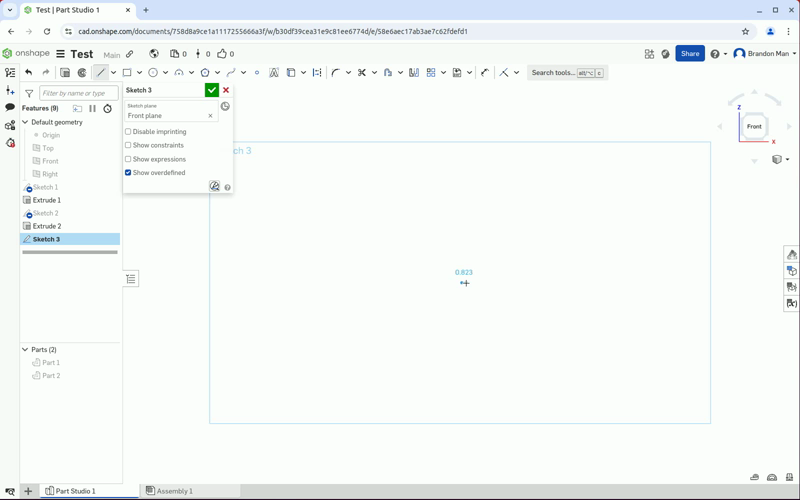
scroll(6)
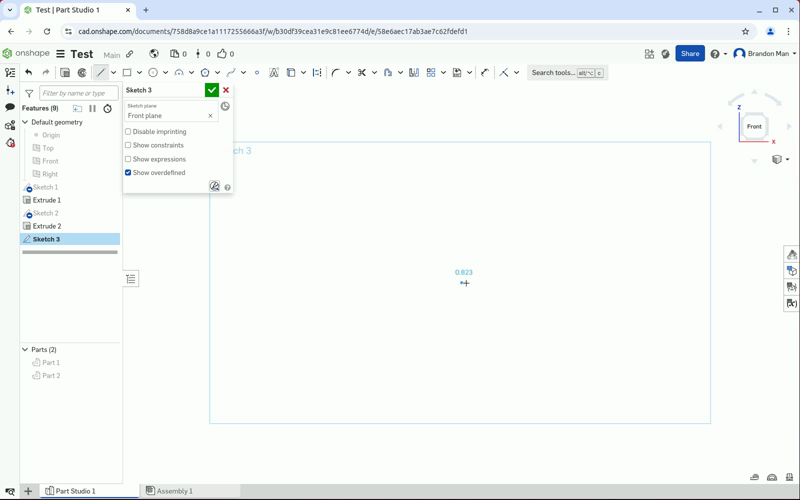
scroll(6)
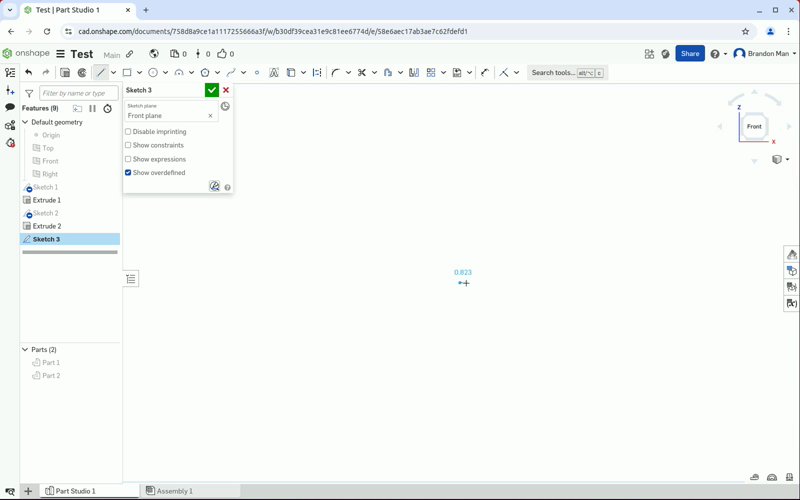
scroll(6)
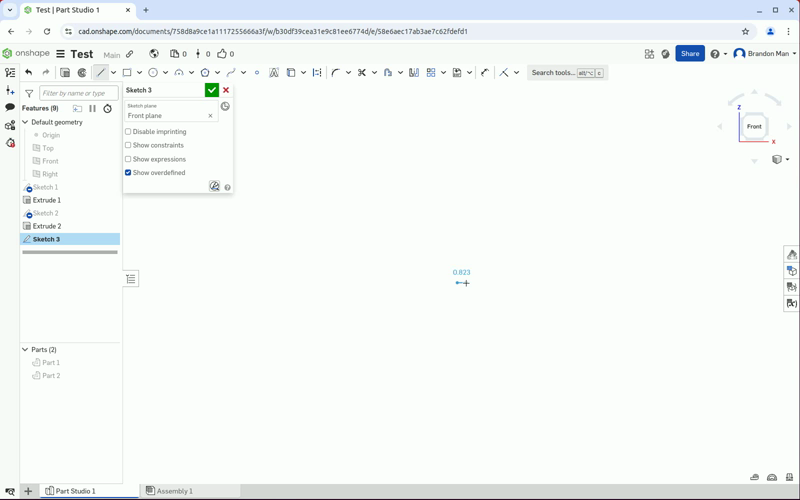
scroll(6)
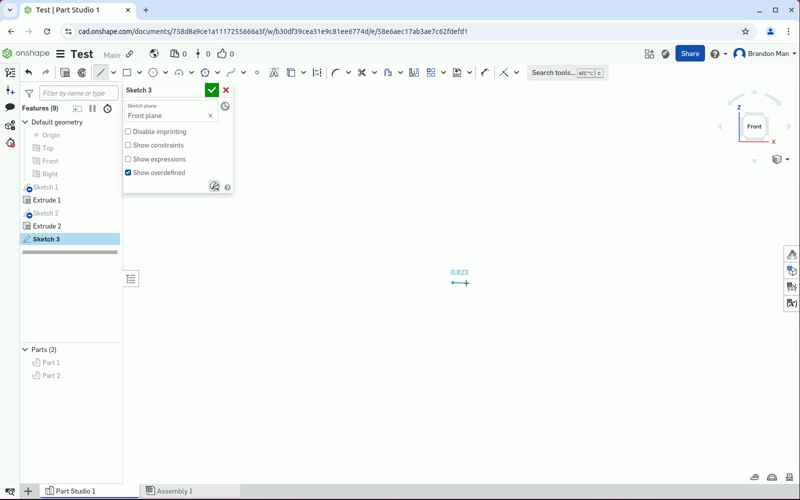
scroll(6)
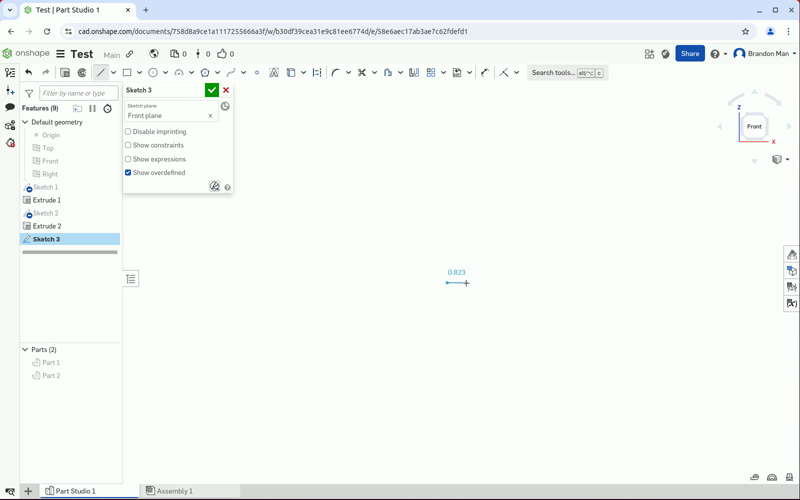
scroll(6)
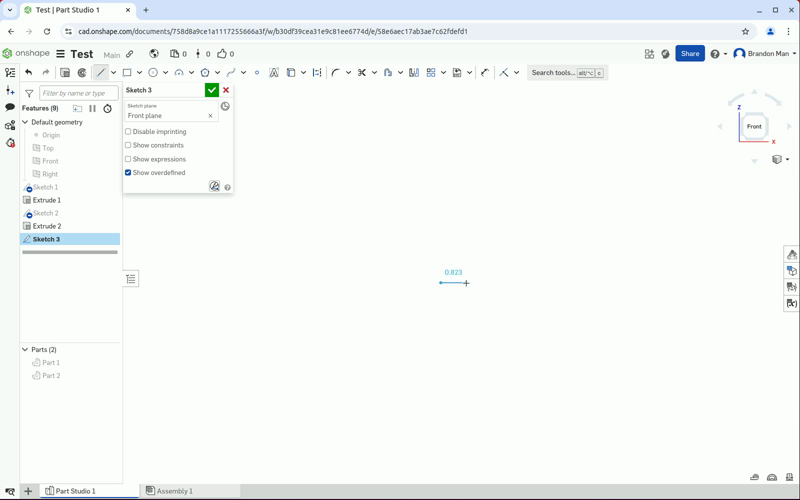
scroll(6)
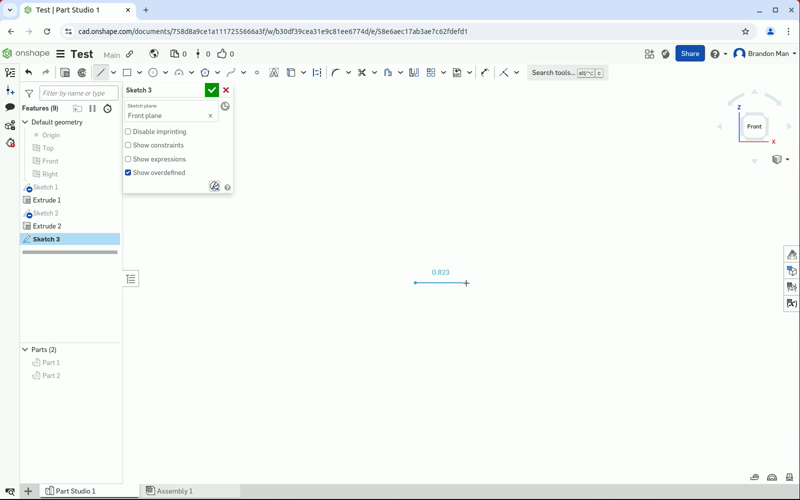
click(466, 282)
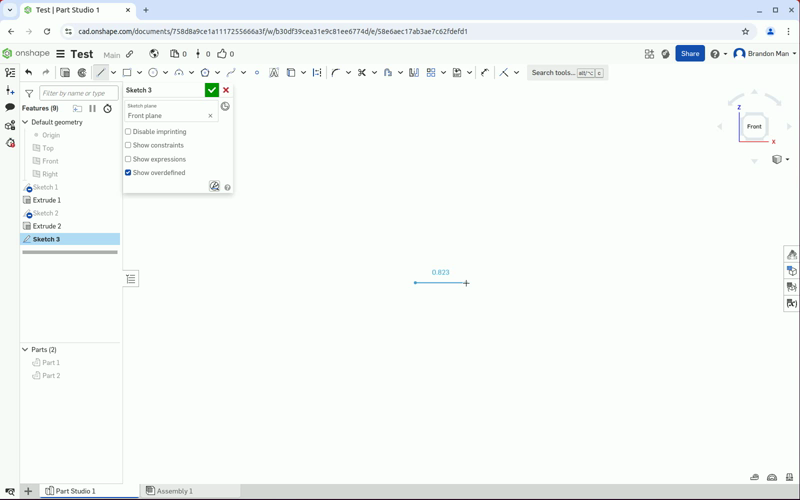
scroll(-6)
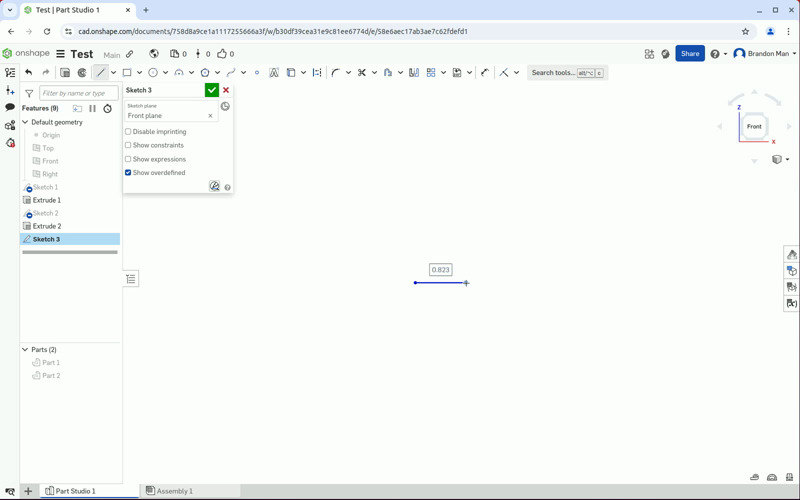
scroll(-6)
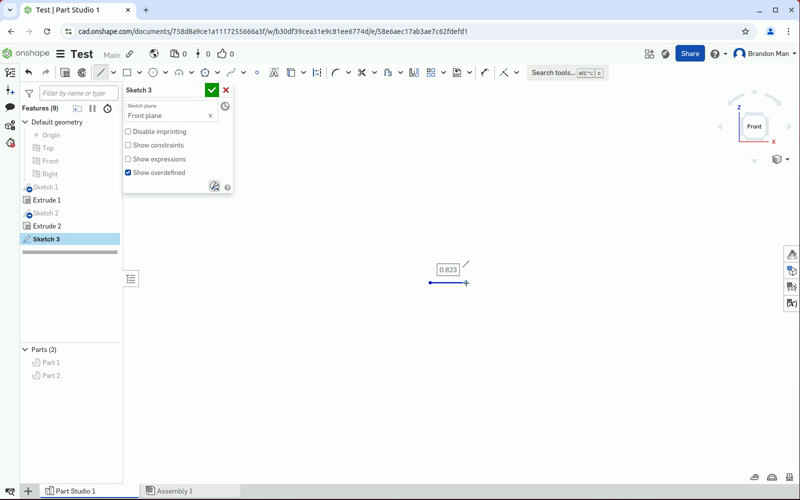
scroll(-6)
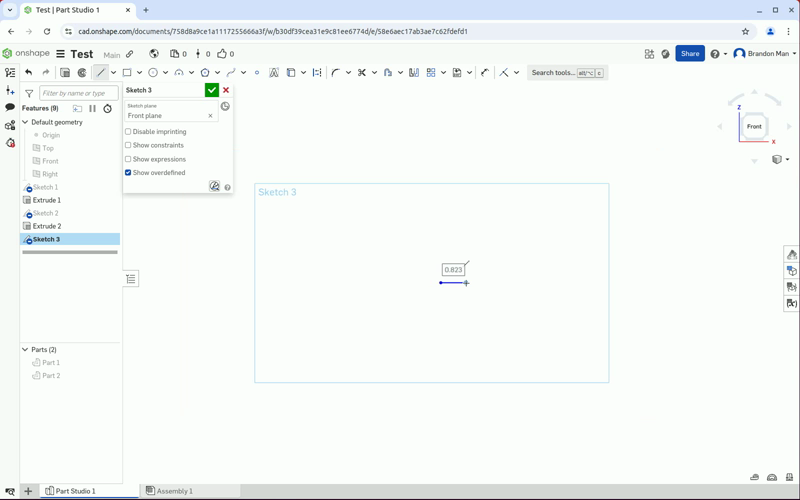
scroll(-6)
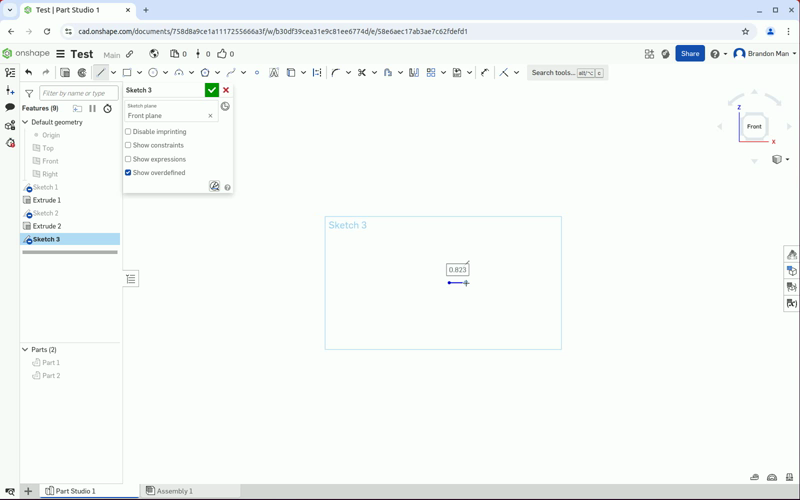
scroll(-6)
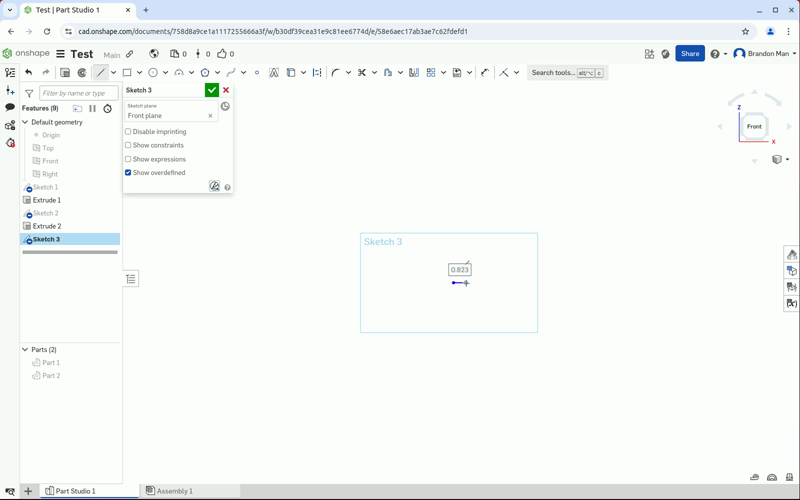
scroll(-6)
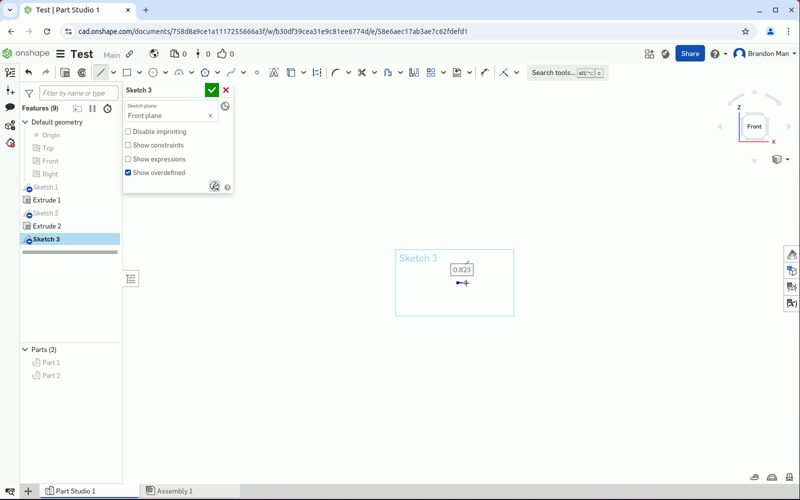
scroll(-6)
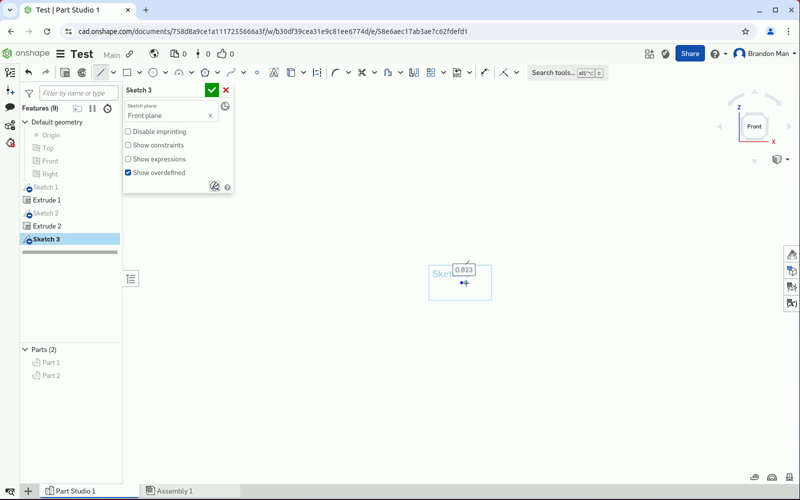
key_up(shift)
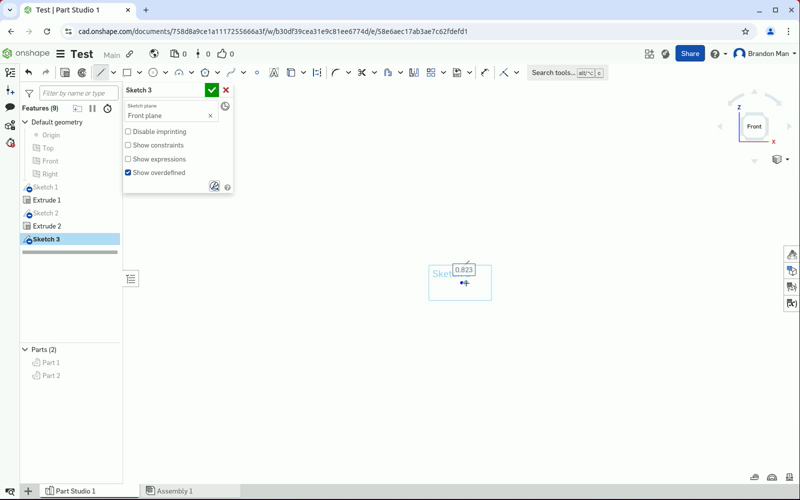
key_down(shift)
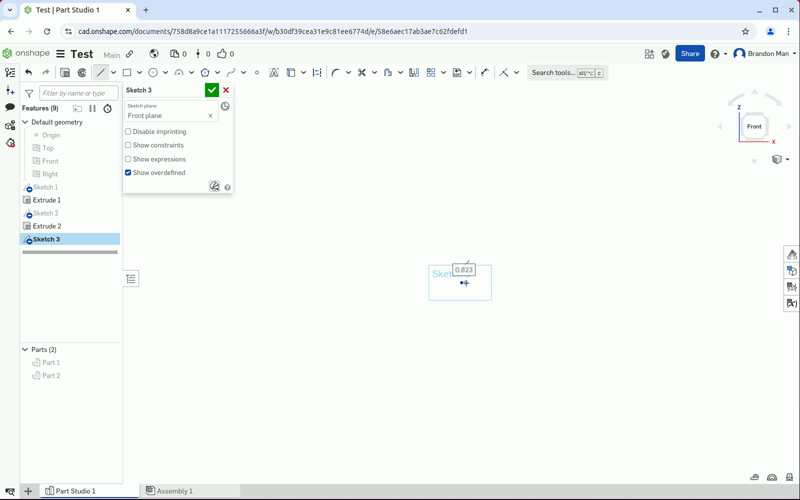
mouse_move(496, 282)
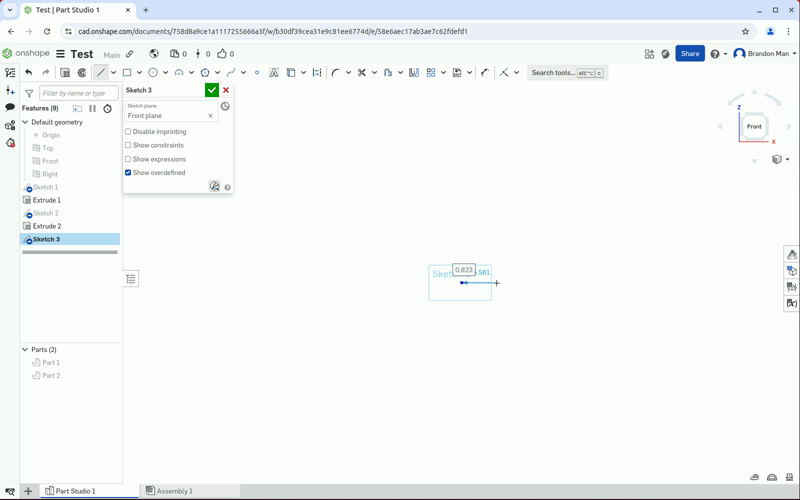
mouse_move(466, 282)
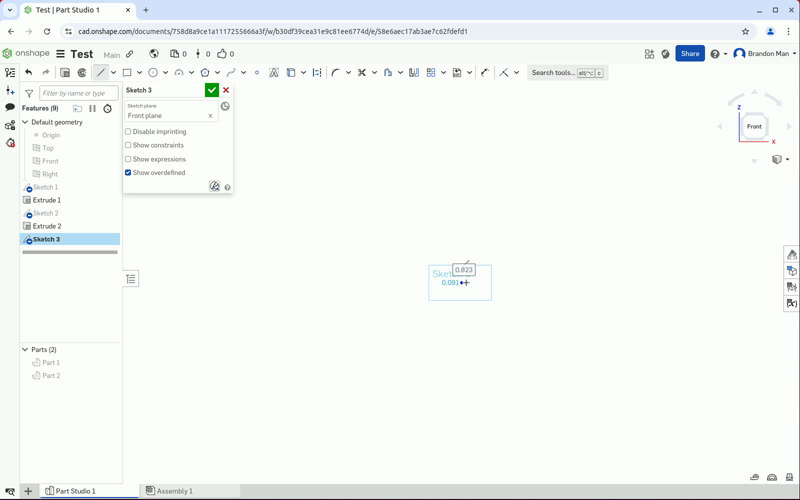
scroll(6)
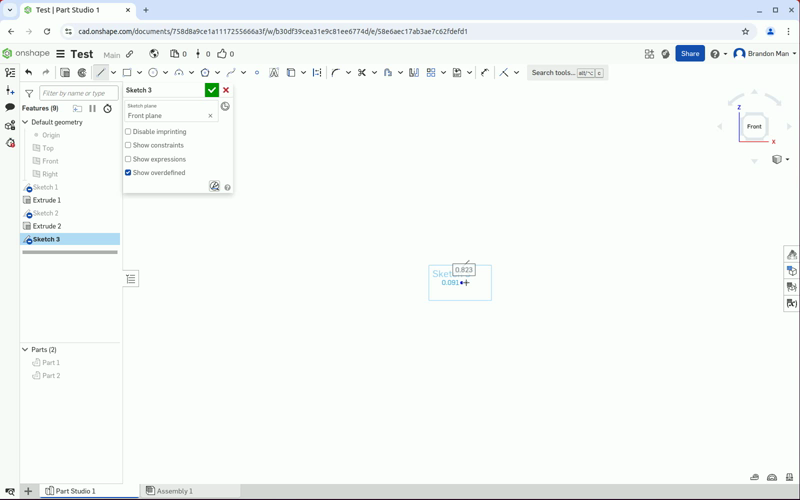
scroll(6)
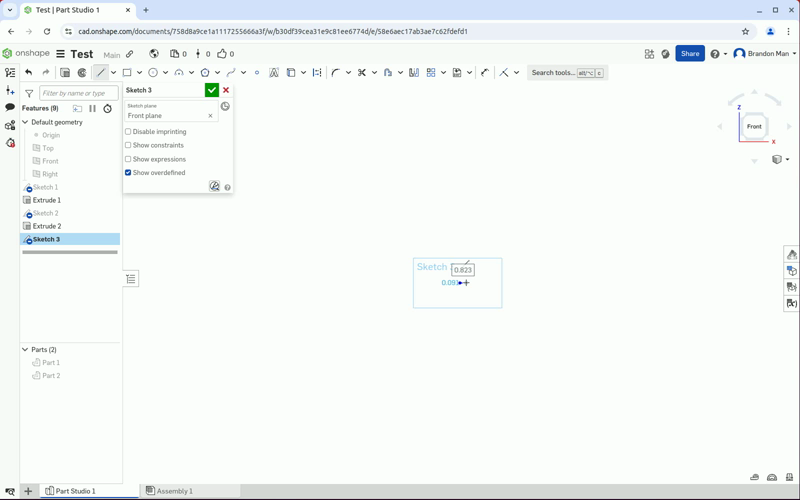
scroll(6)
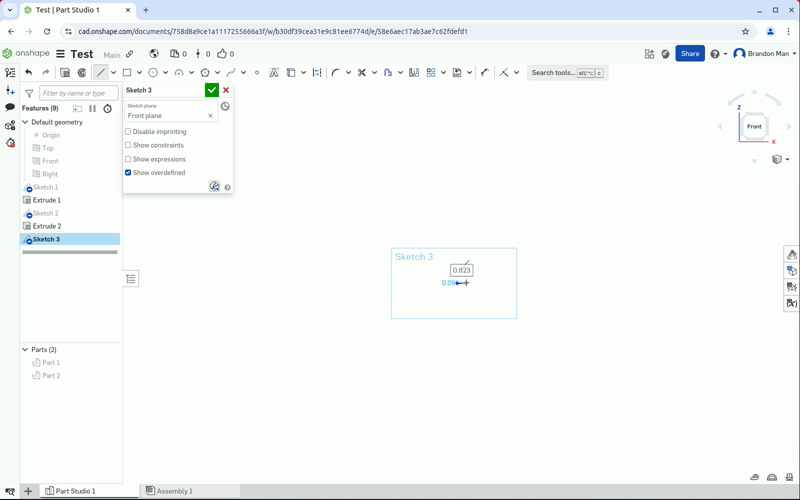
scroll(6)
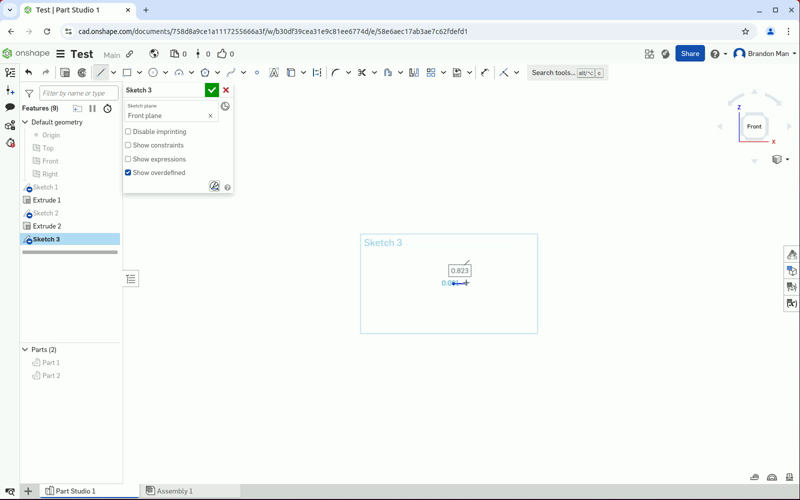
scroll(6)
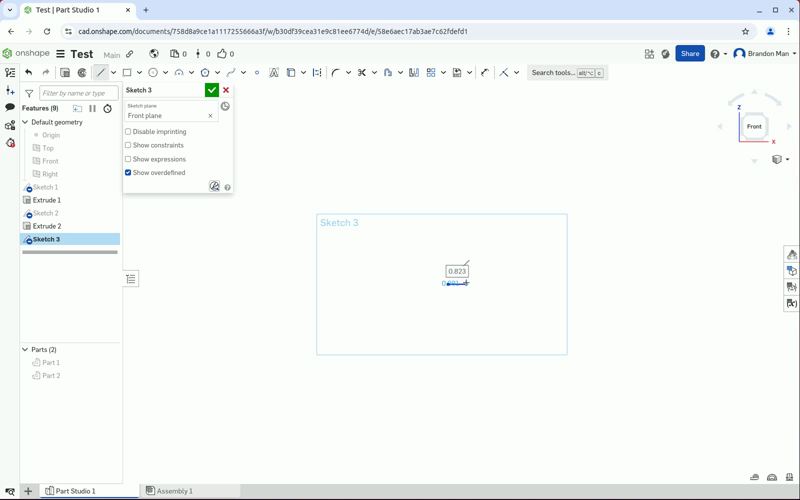
scroll(6)
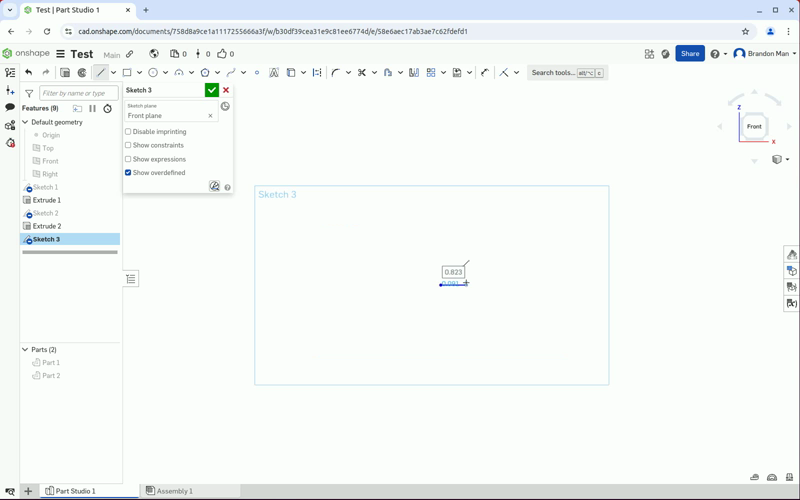
scroll(6)
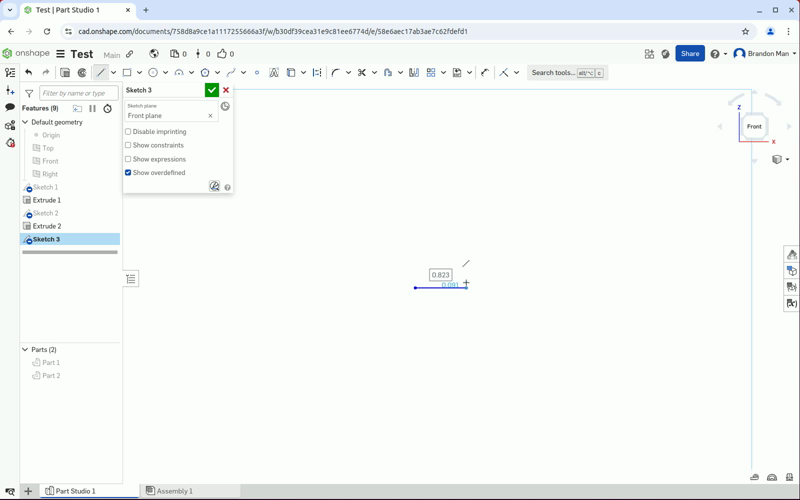
click(466, 282)
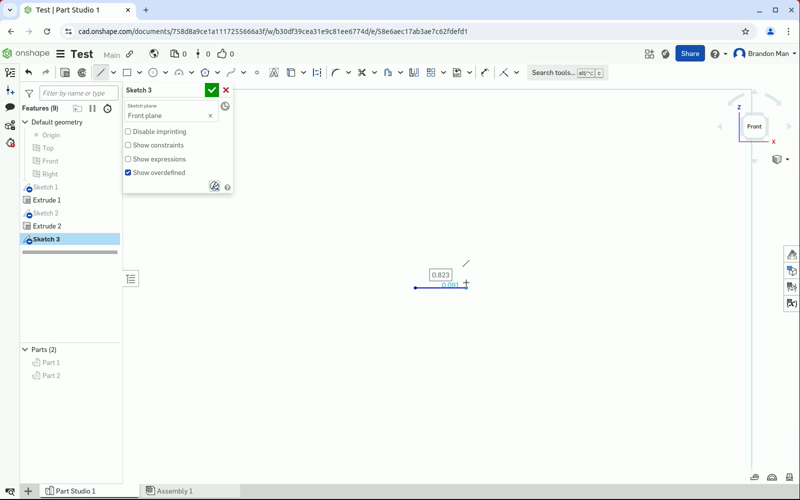
scroll(-6)
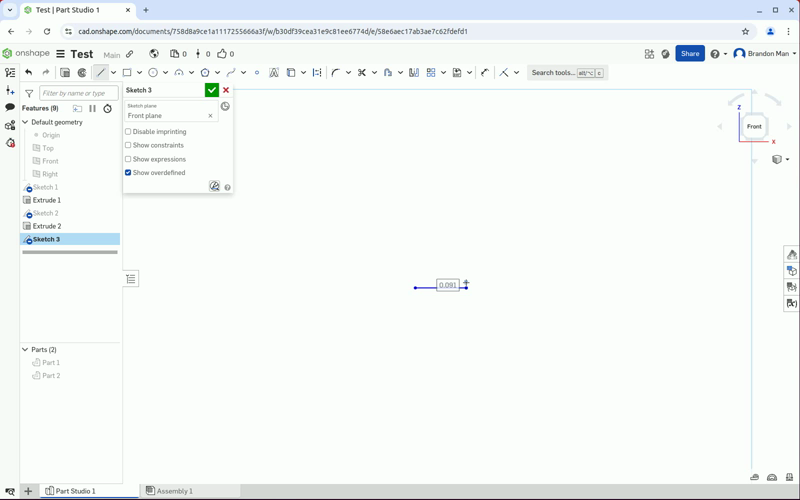
scroll(-6)
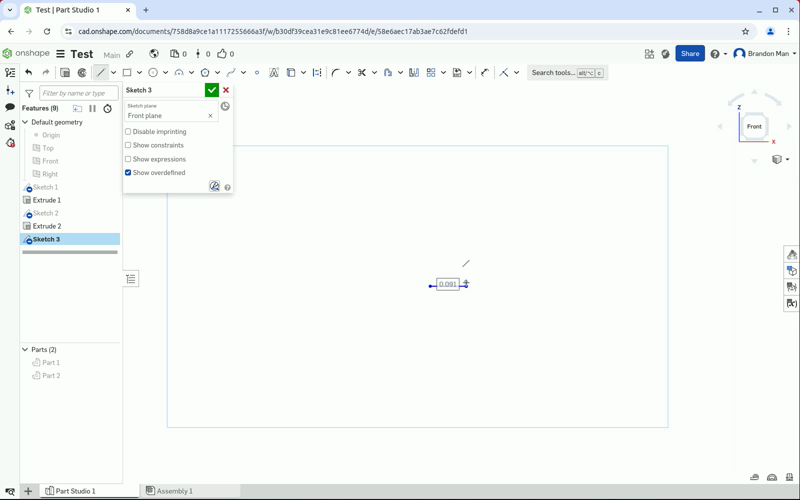
scroll(-6)
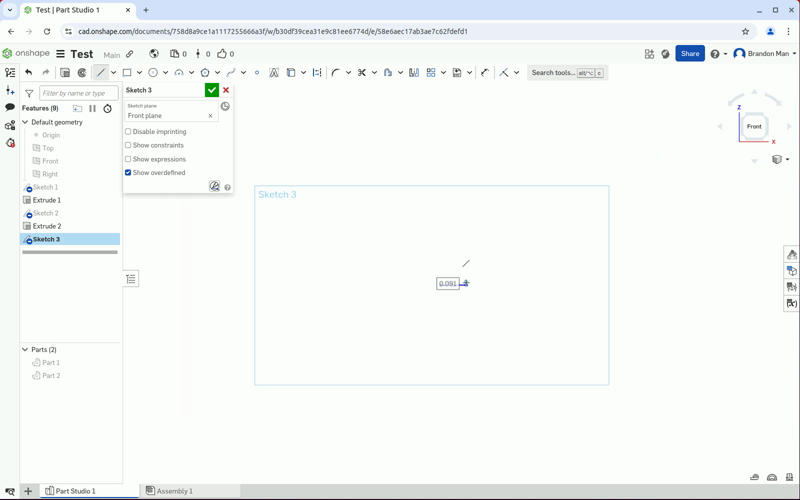
scroll(-6)
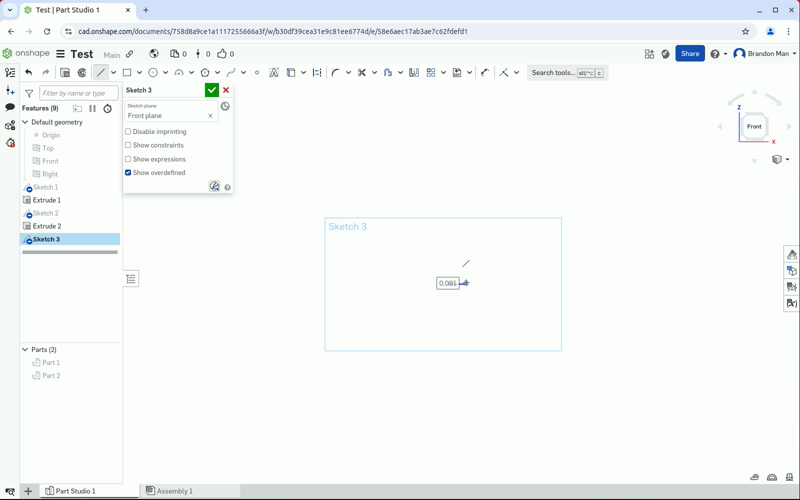
scroll(-6)
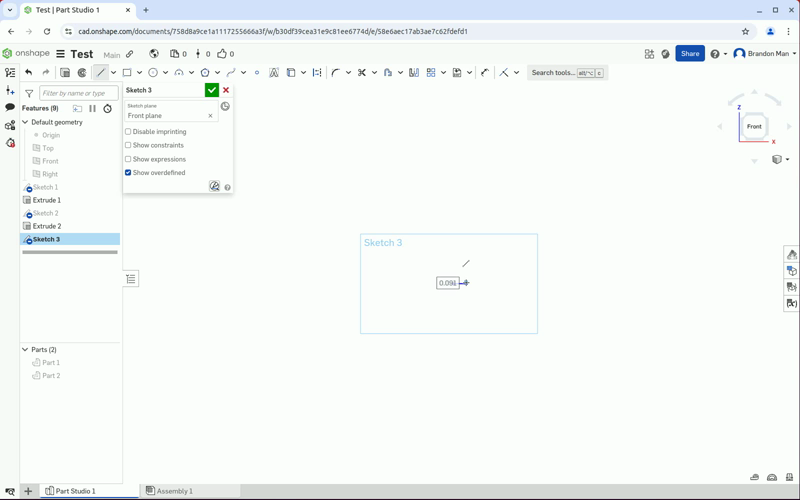
scroll(-6)
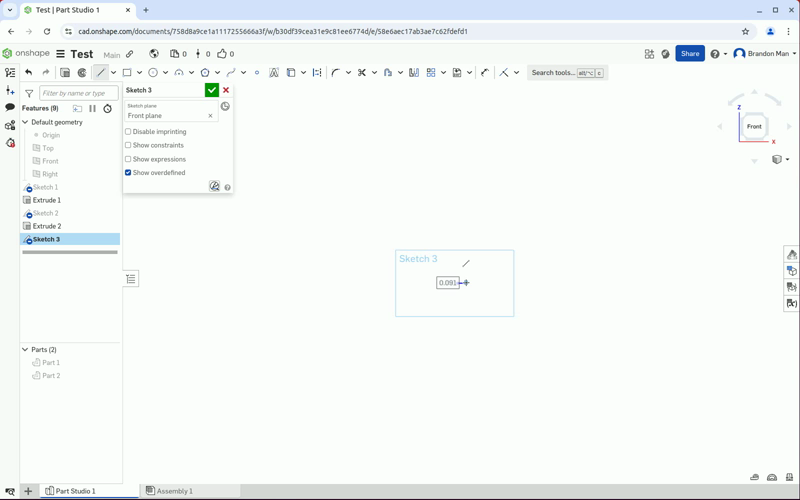
scroll(-6)
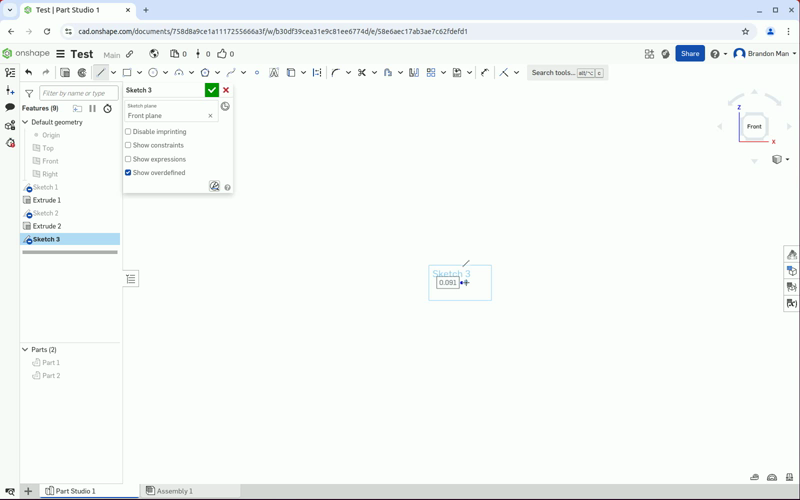
key_up(shift)
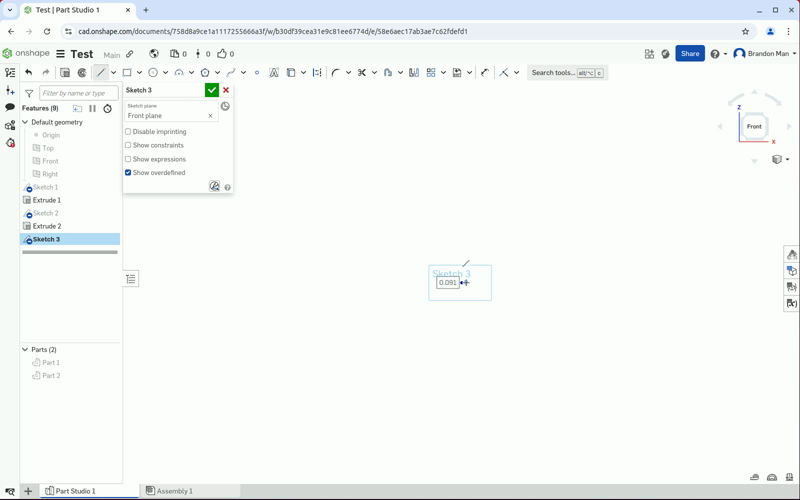
key_down(shift)
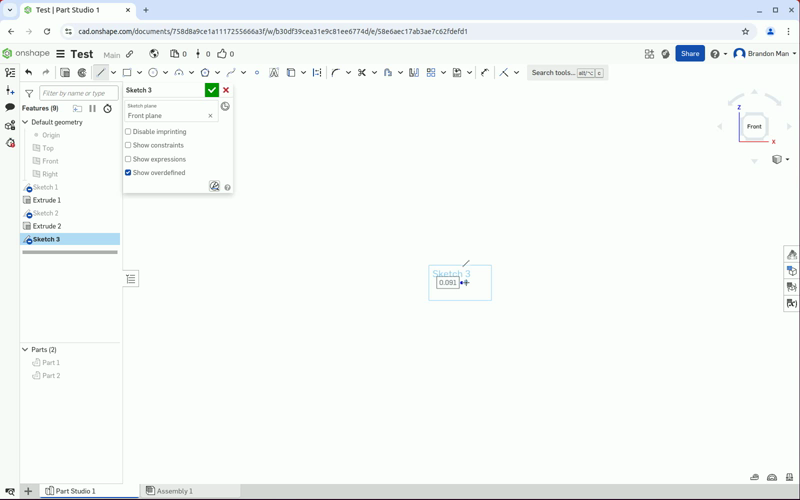
mouse_move(496, 282)
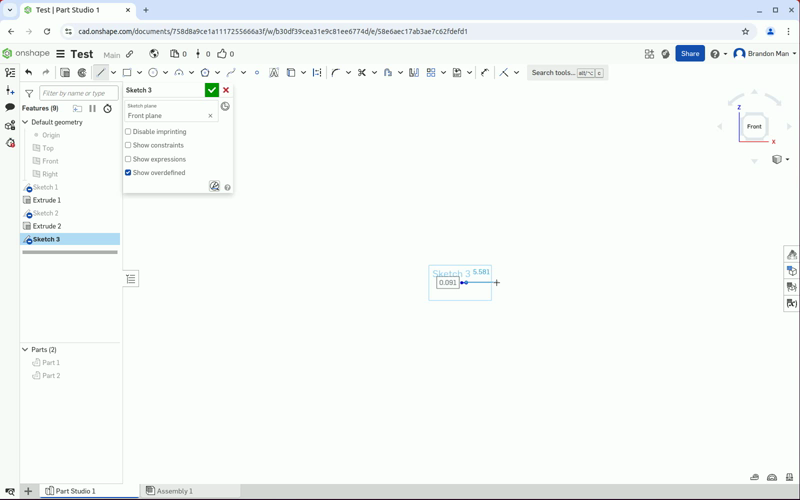
mouse_move(466, 281)
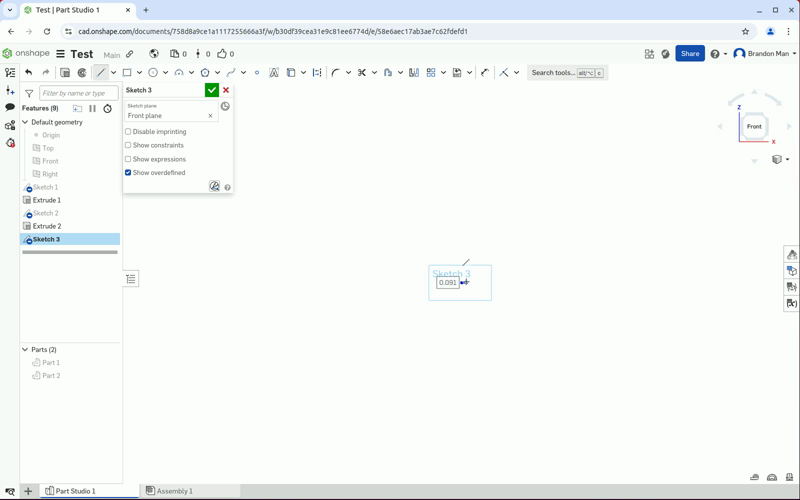
scroll(6)
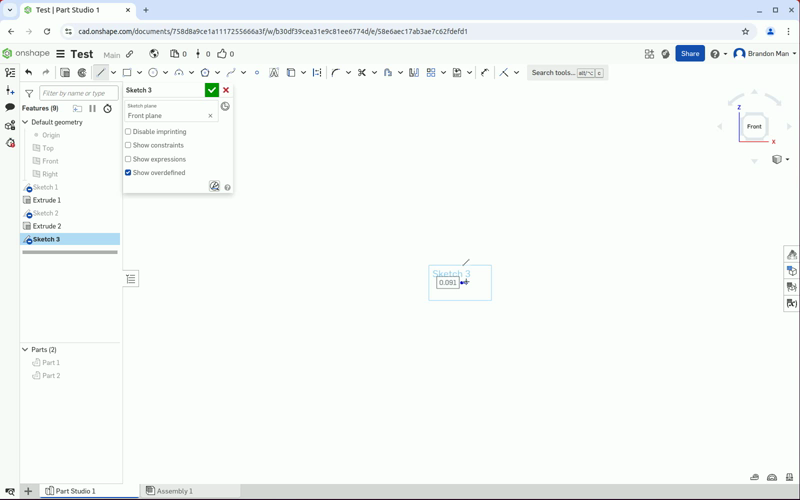
scroll(6)
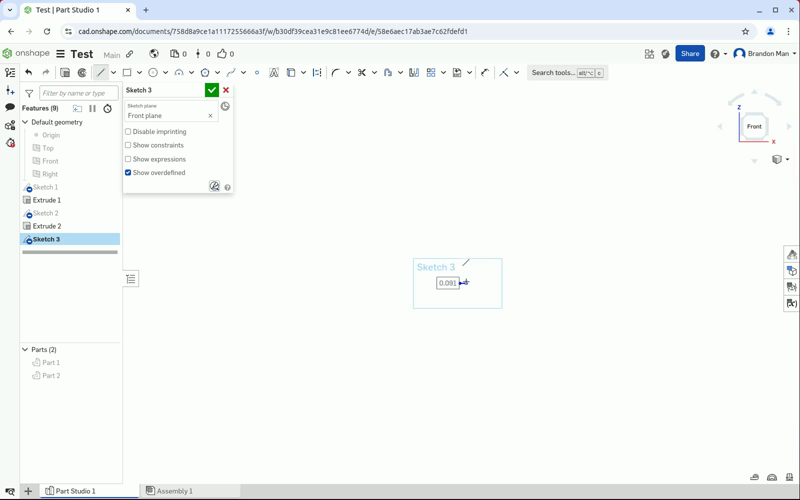
scroll(6)
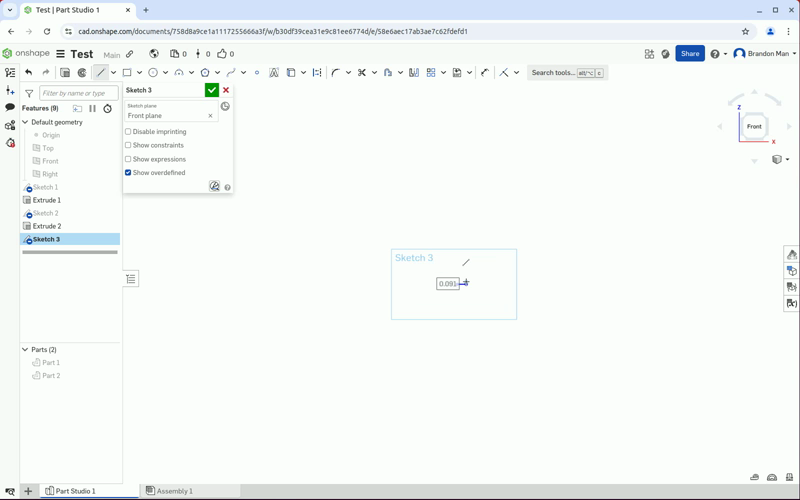
scroll(6)
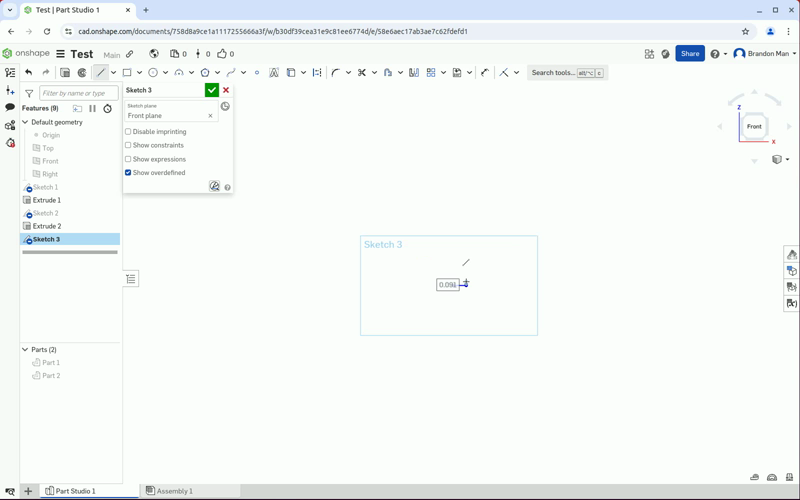
scroll(6)
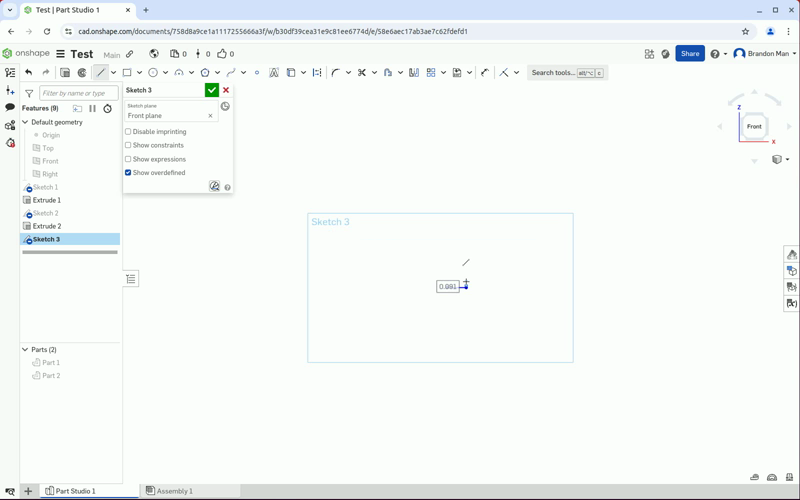
scroll(6)
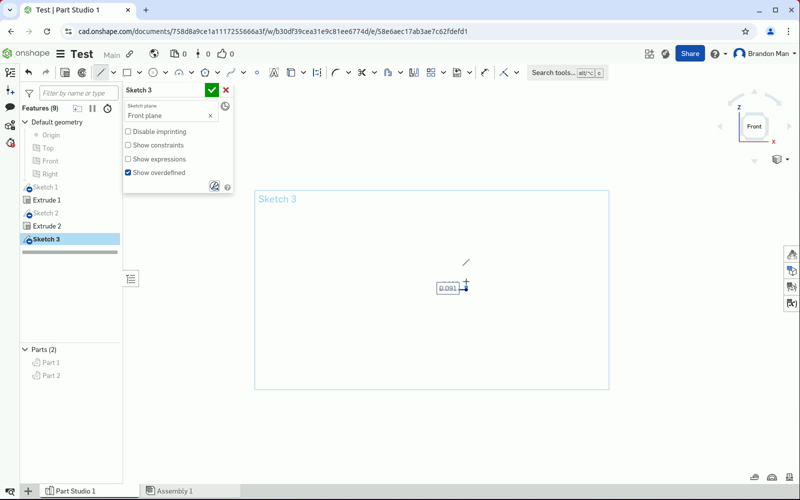
scroll(6)
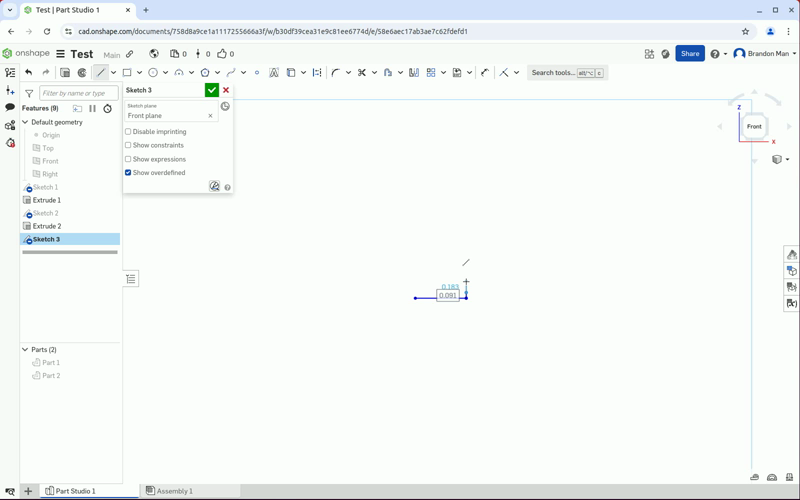
click(466, 281)
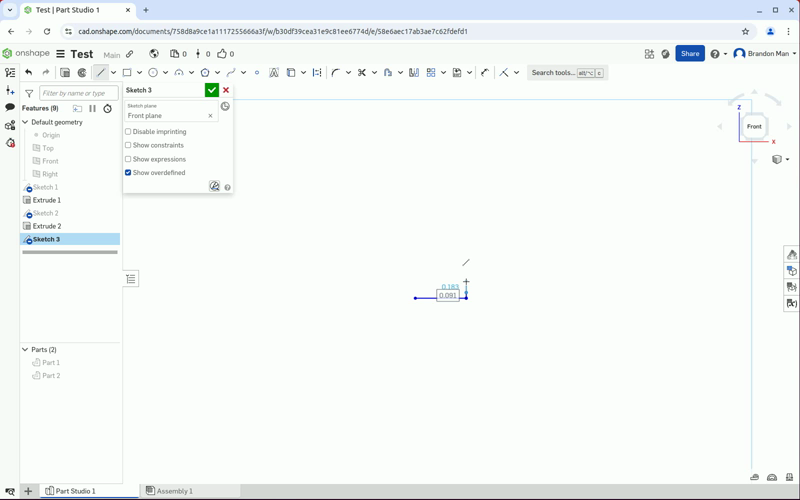
scroll(-6)
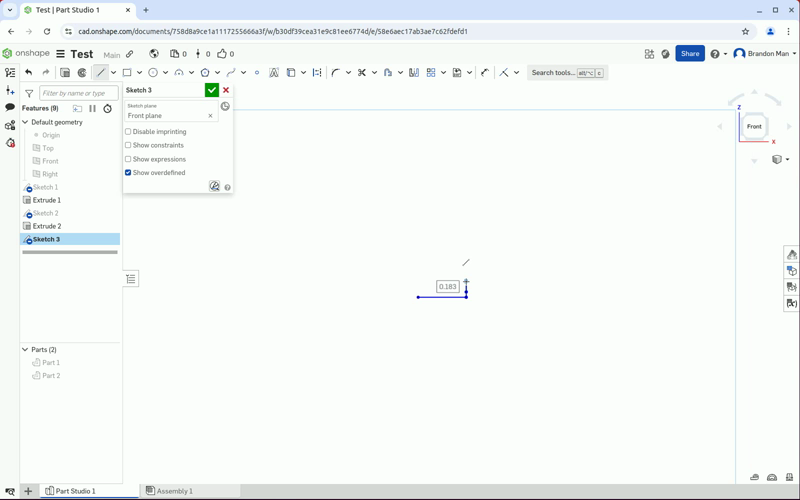
scroll(-6)
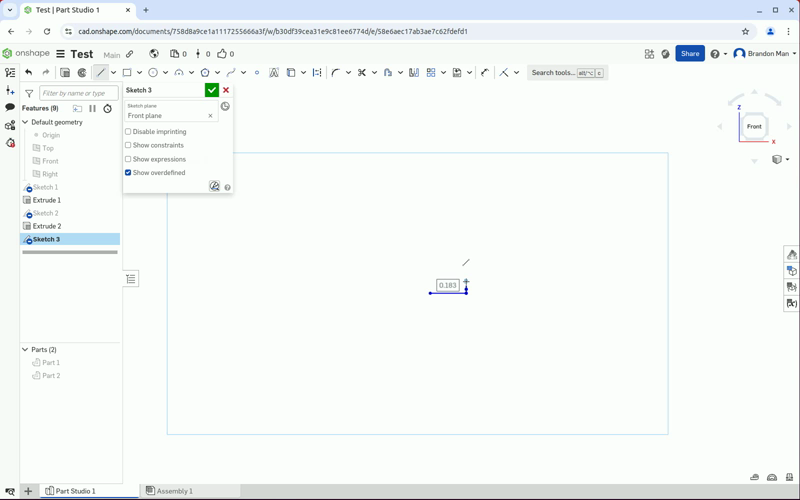
scroll(-6)
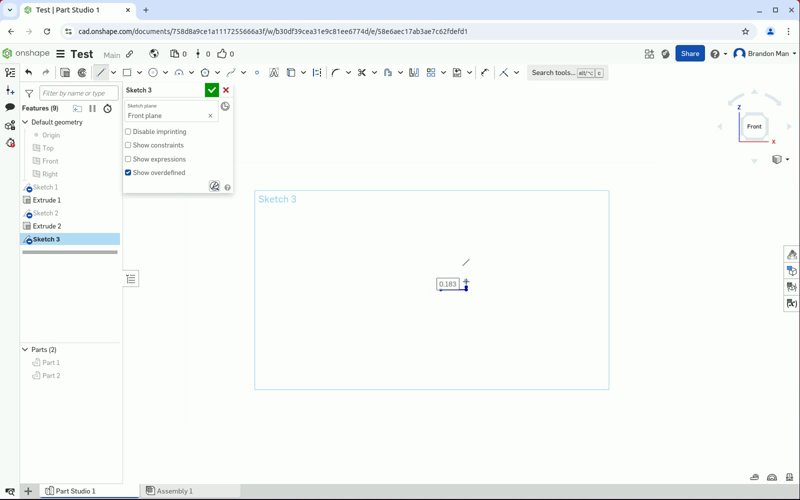
scroll(-6)
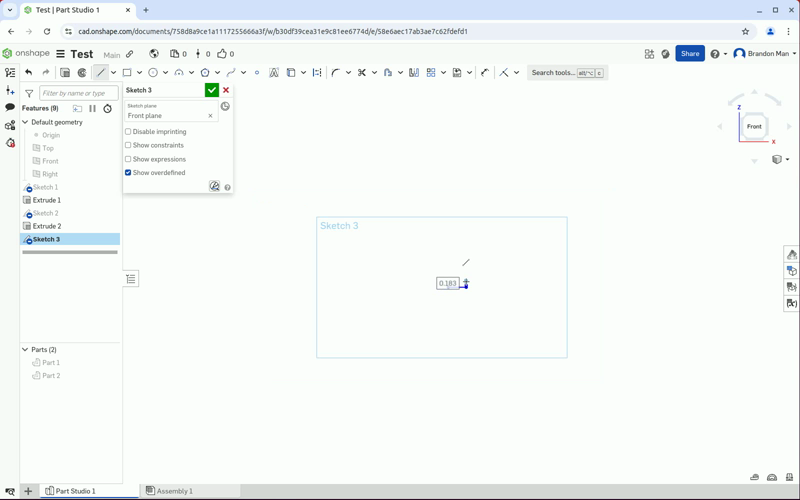
scroll(-6)
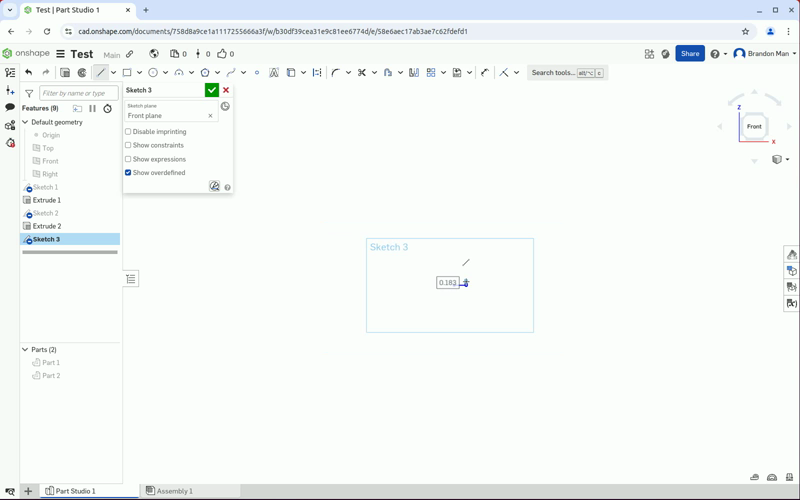
scroll(-6)
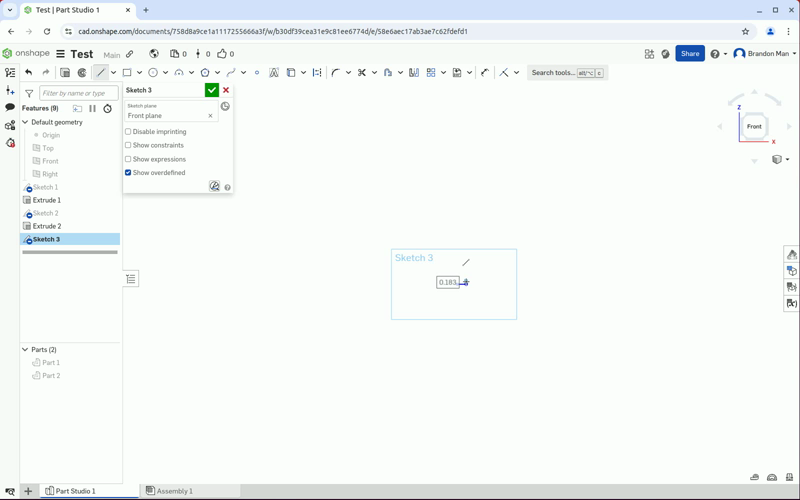
scroll(-6)
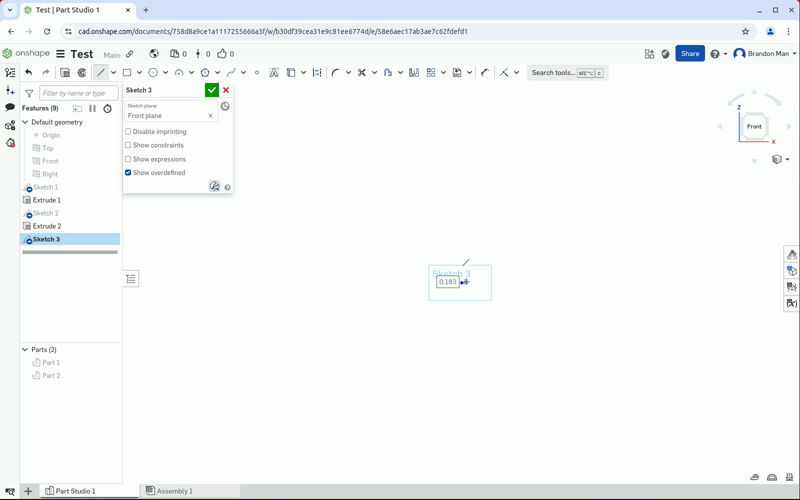
key_up(shift)
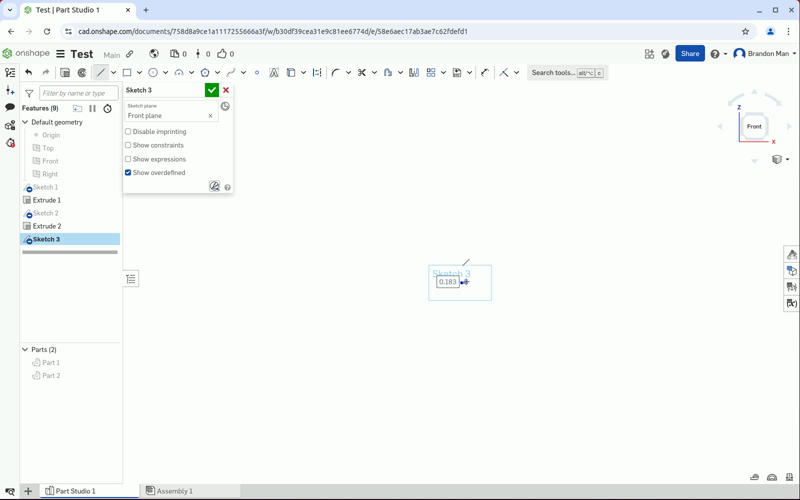
key_down(shift)
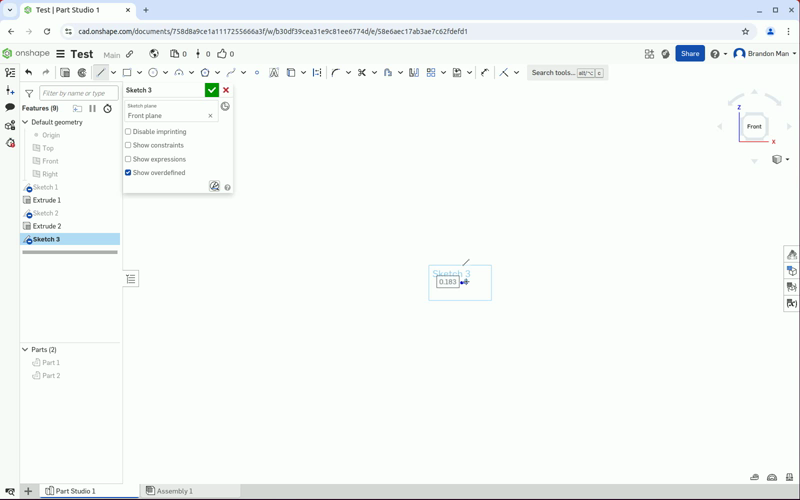
mouse_move(496, 281)
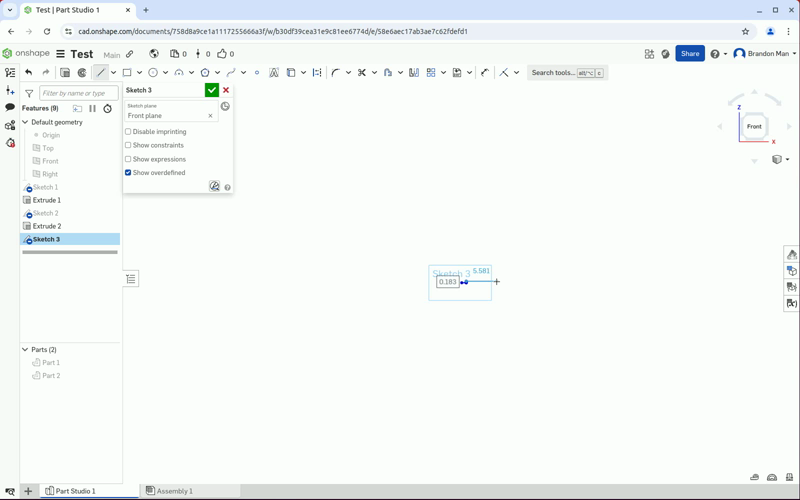
mouse_move(461, 281)
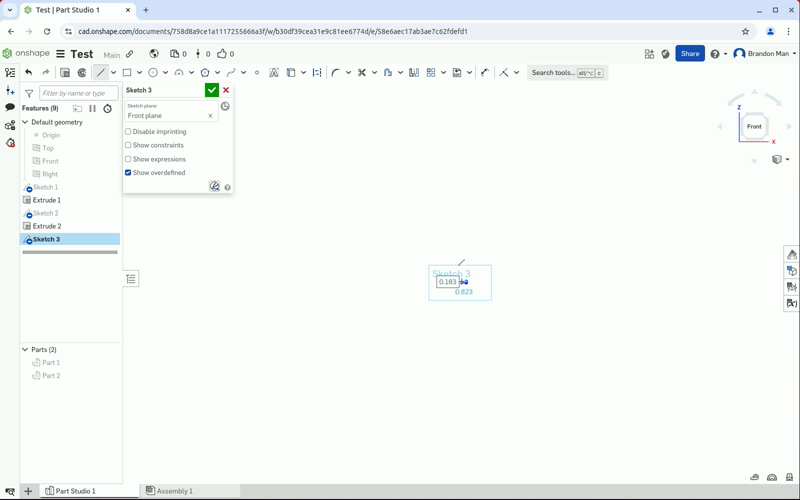
scroll(6)
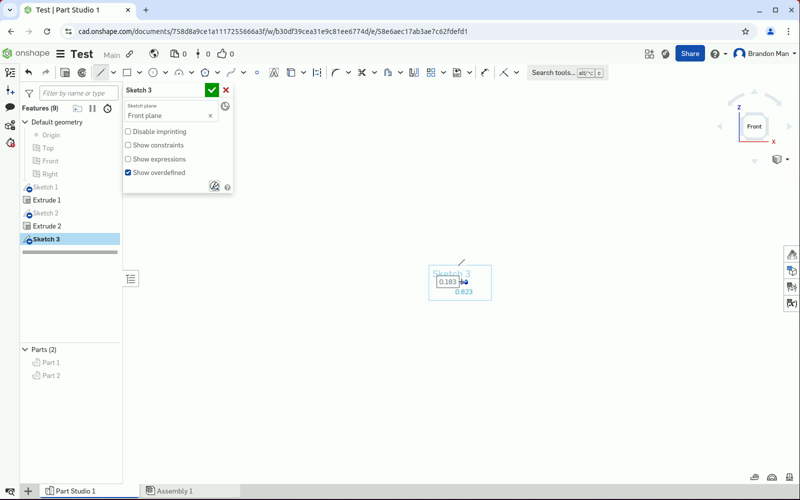
scroll(6)
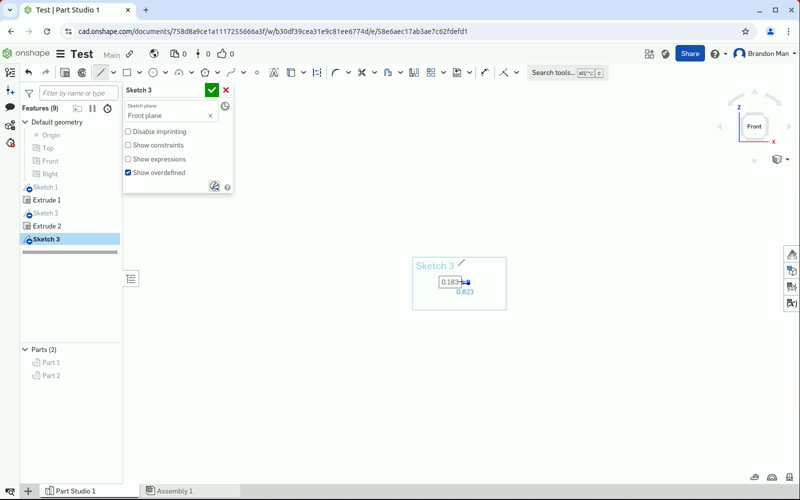
scroll(6)
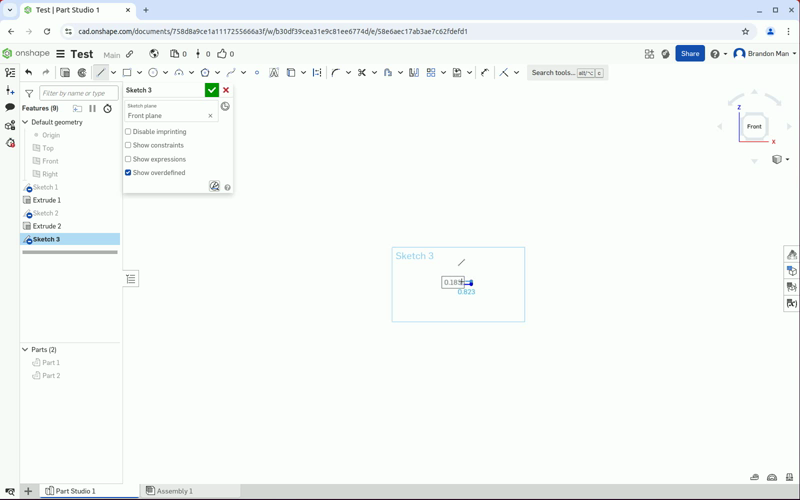
scroll(6)
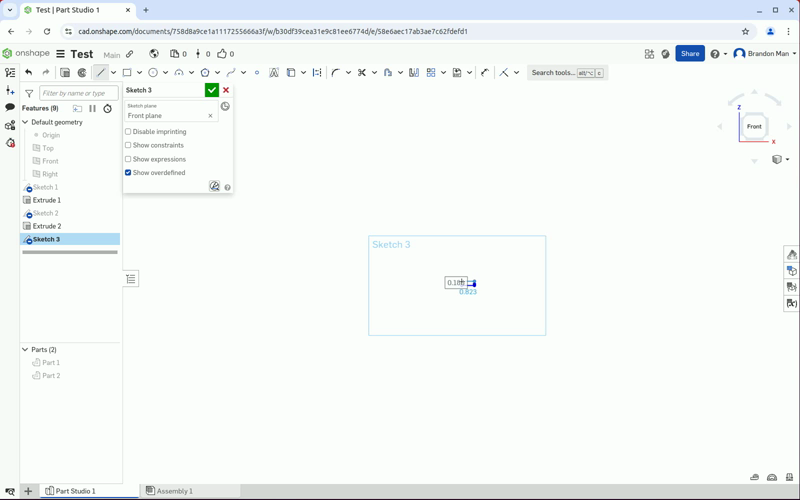
scroll(6)
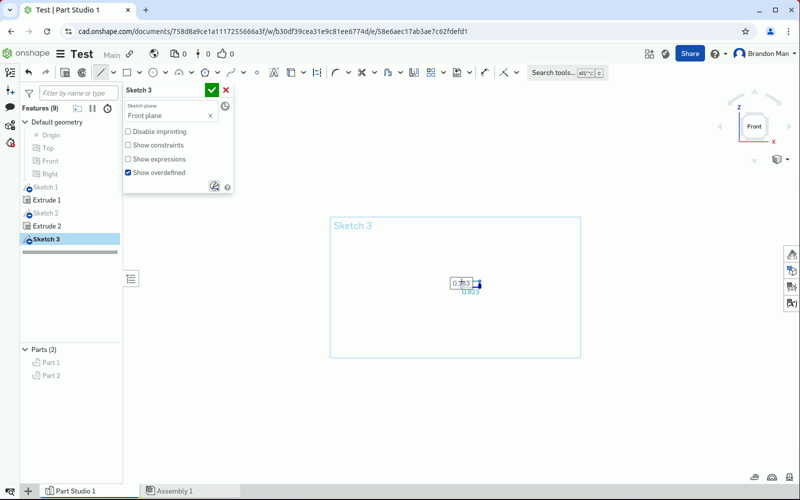
scroll(6)
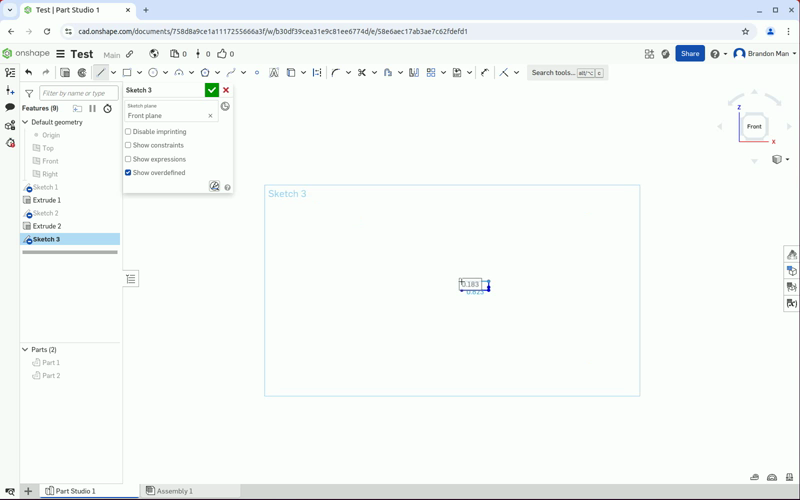
scroll(6)
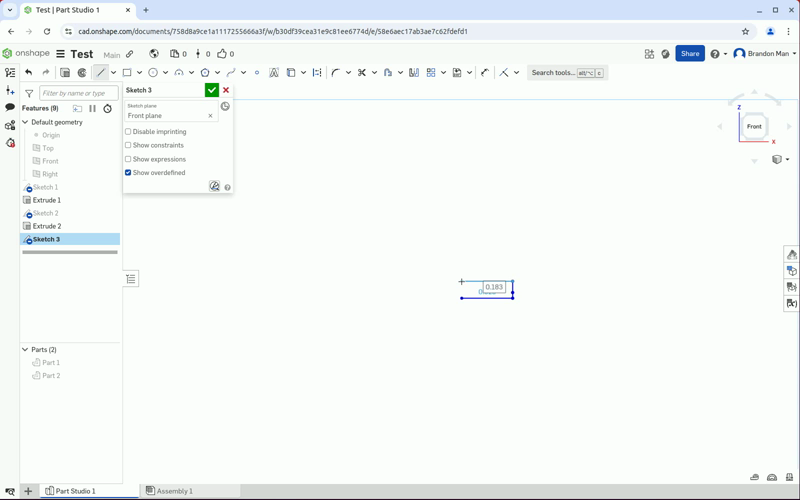
click(461, 281)
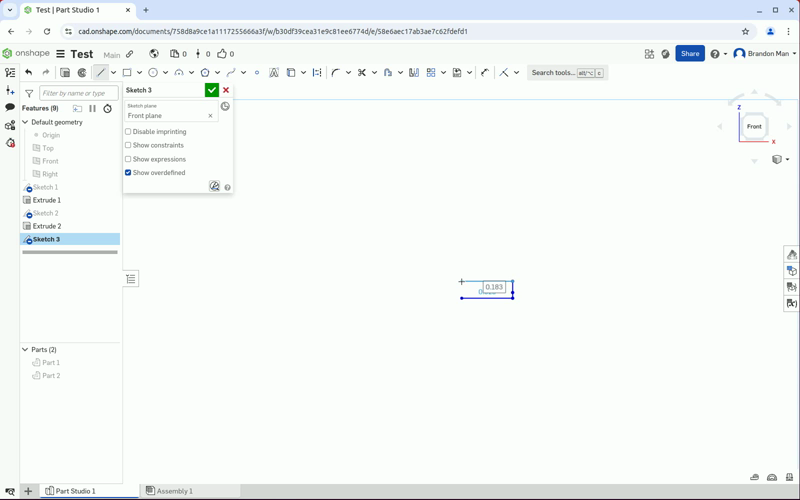
scroll(-6)
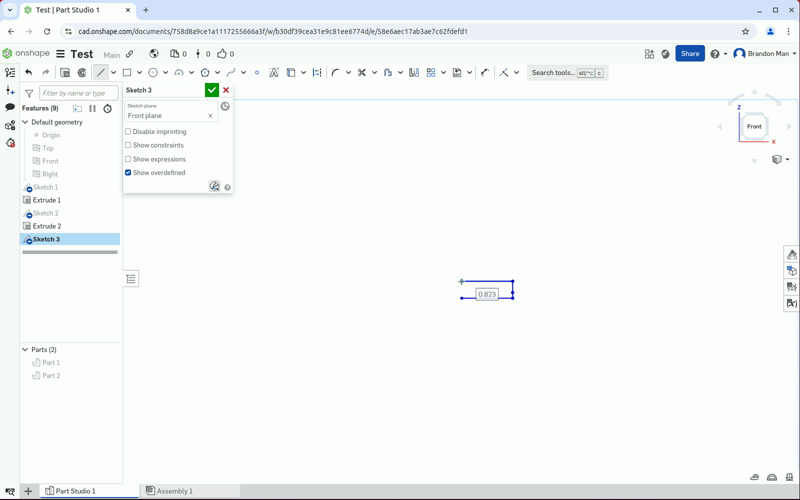
scroll(-6)
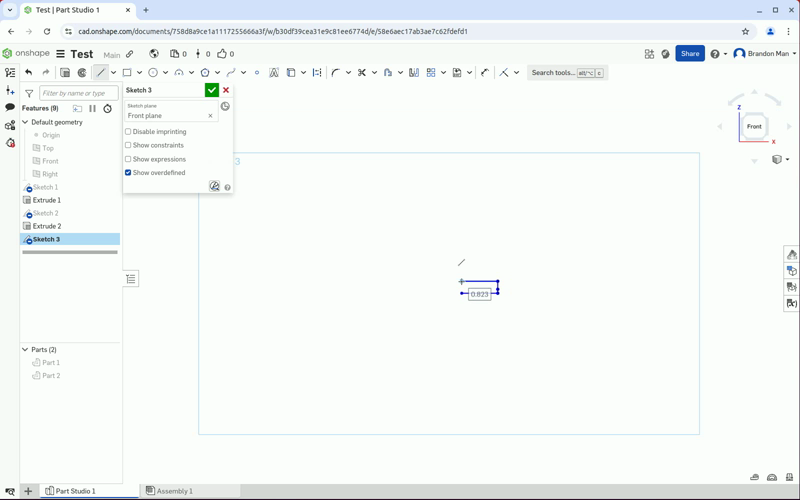
scroll(-6)
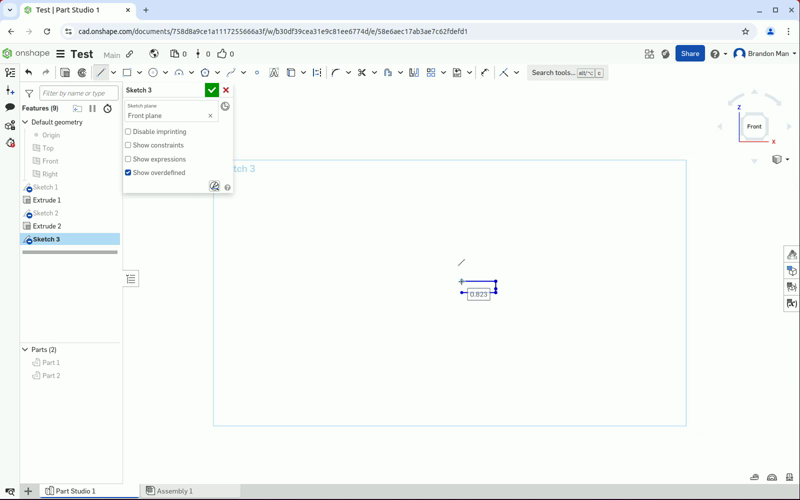
scroll(-6)
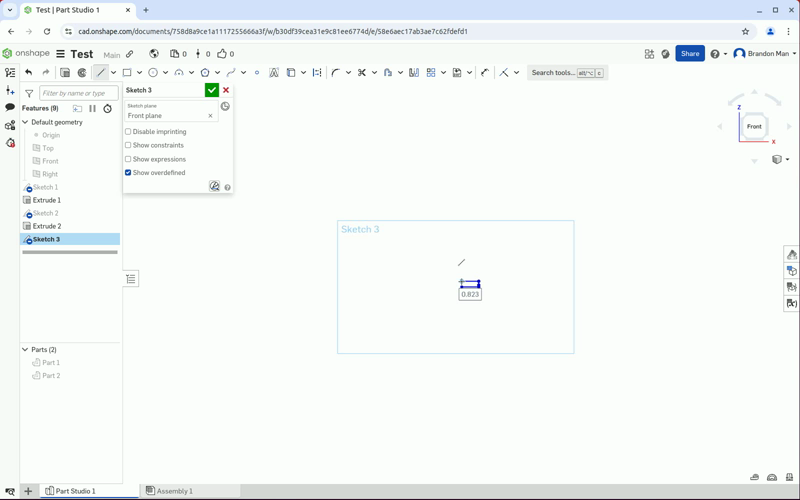
scroll(-6)
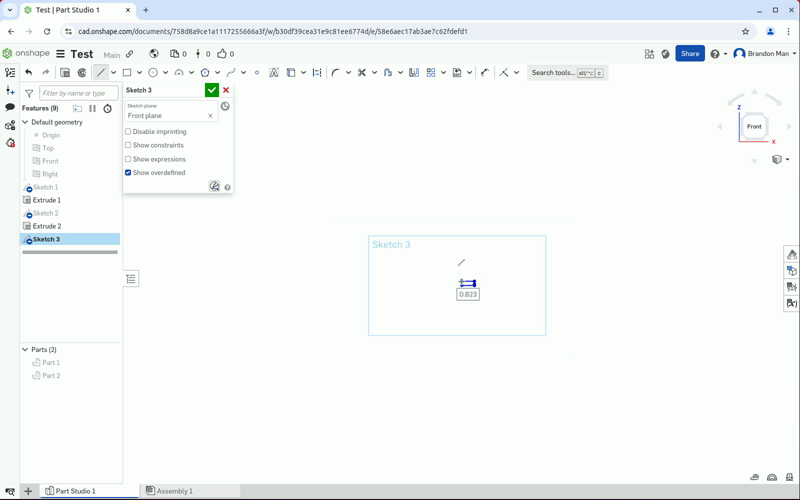
scroll(-6)
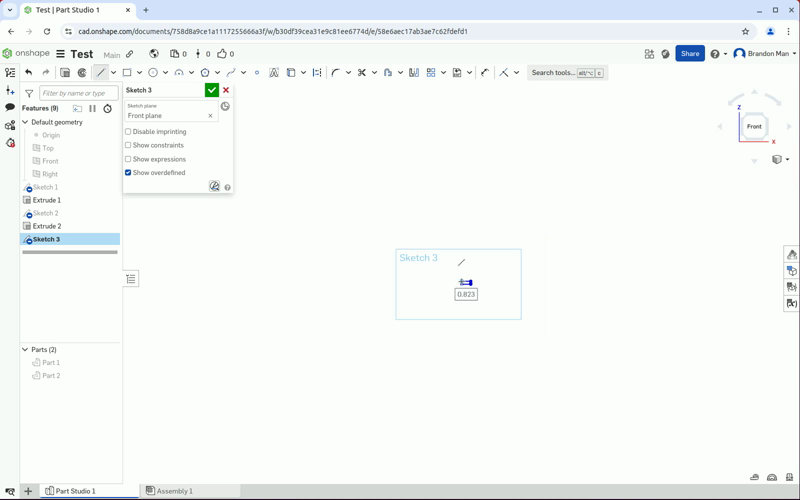
scroll(-6)
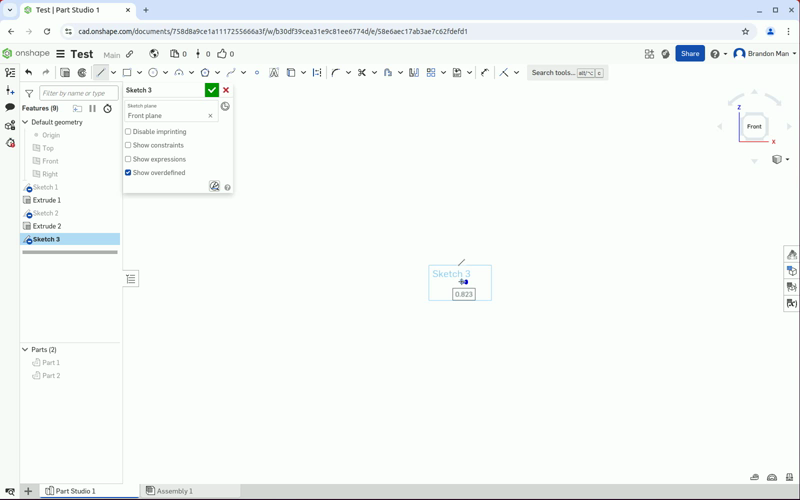
key_up(shift)
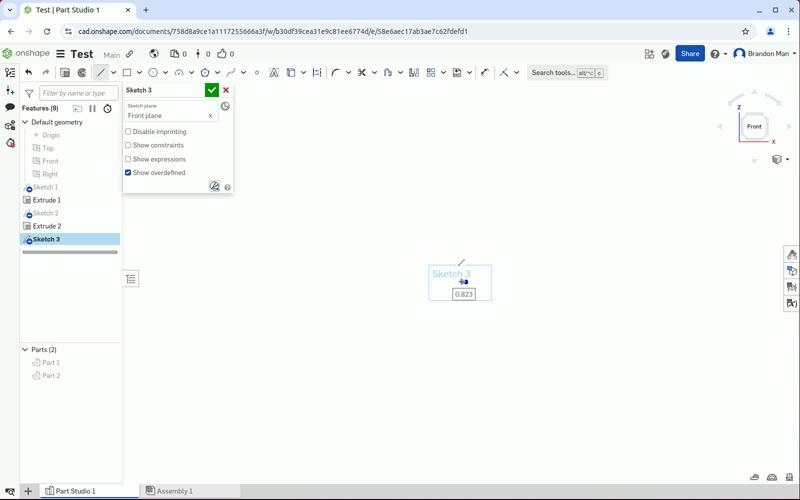
mouse_move(492, 281)
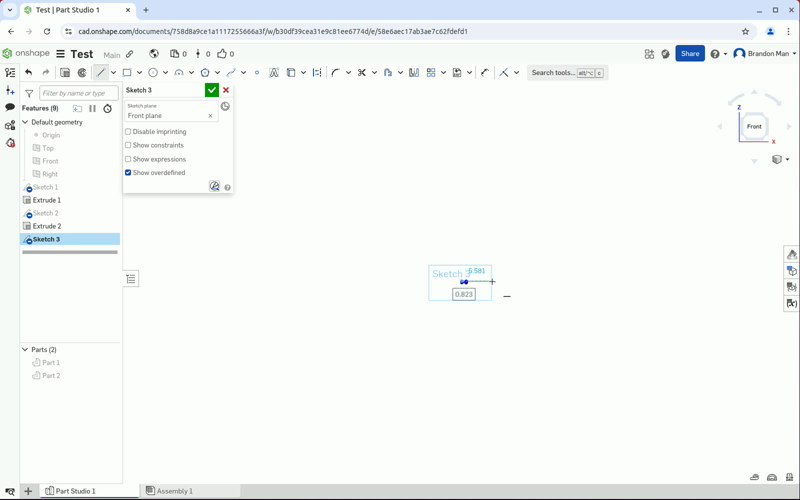
key_down(shift)
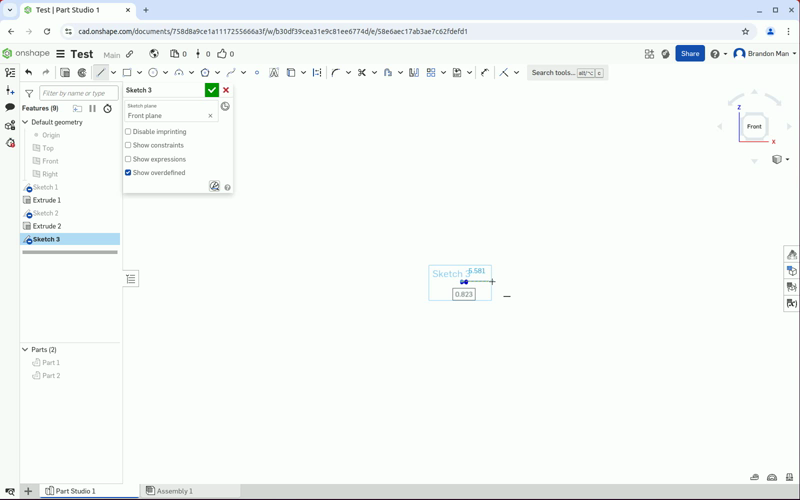
mouse_move(461, 282)
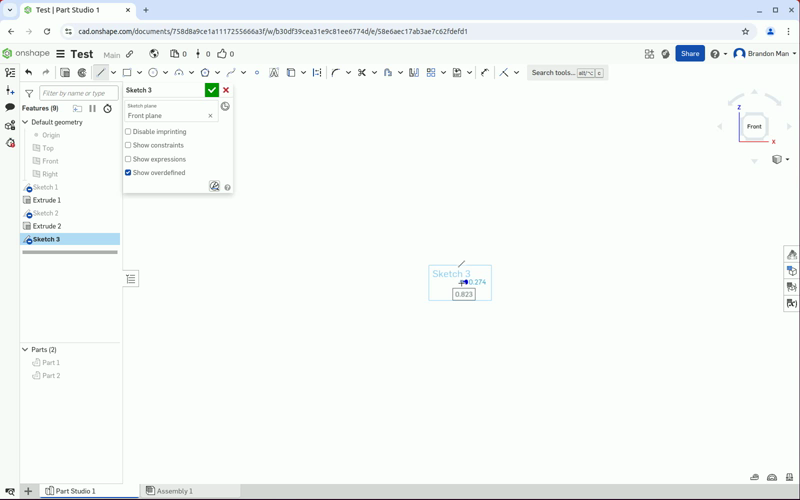
scroll(6)
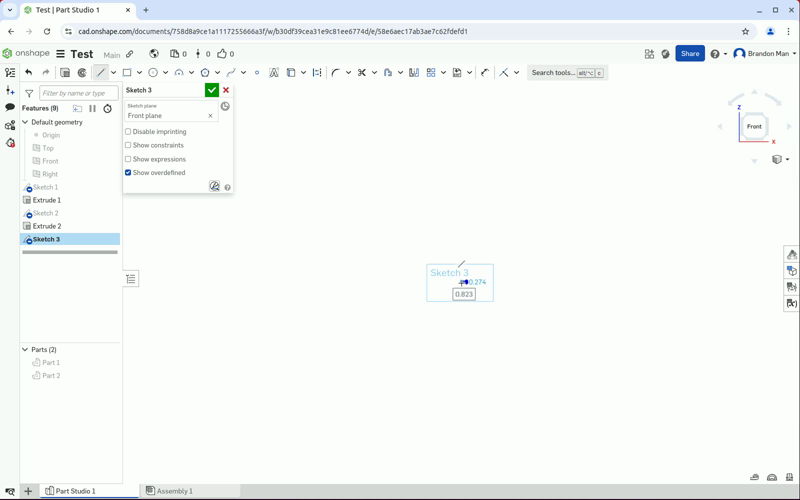
scroll(6)
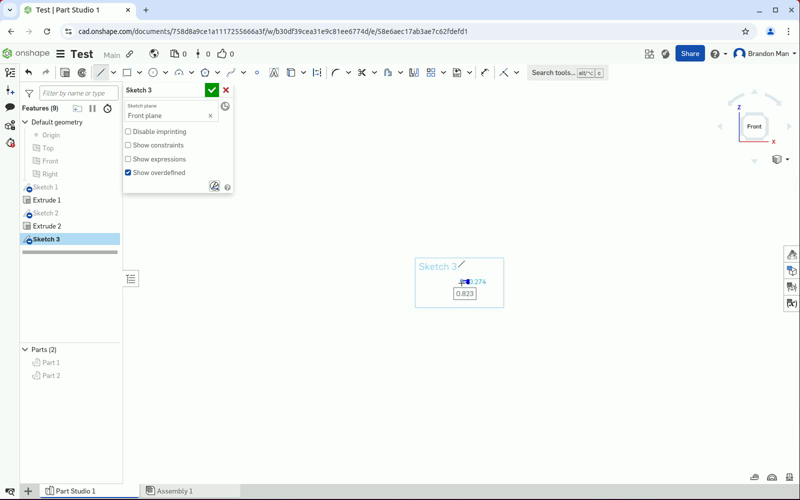
scroll(6)
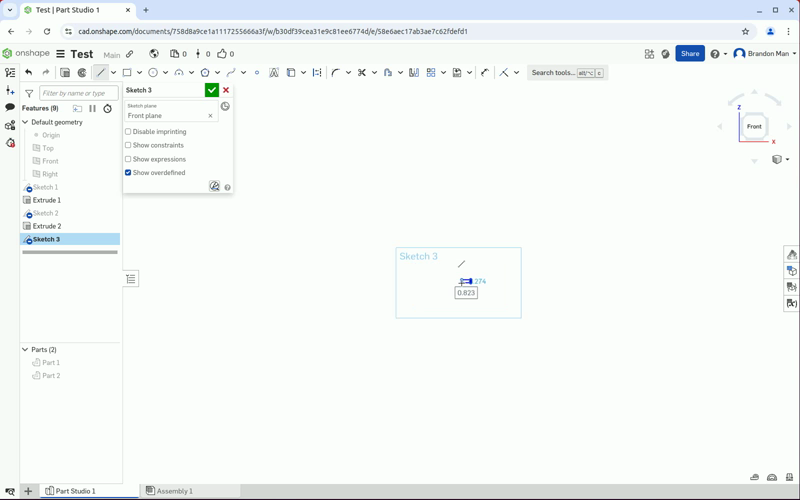
scroll(6)
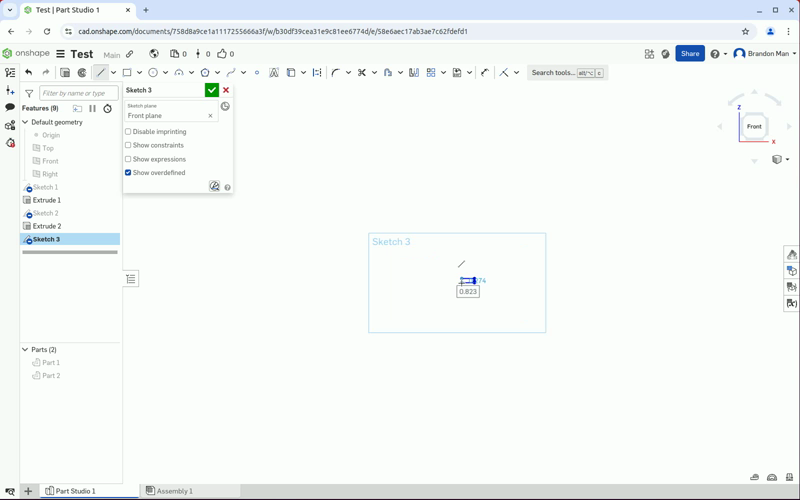
scroll(6)
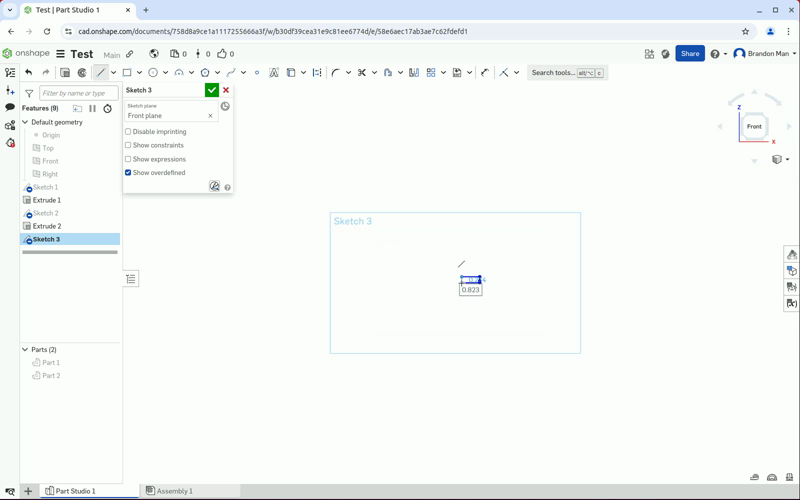
scroll(6)
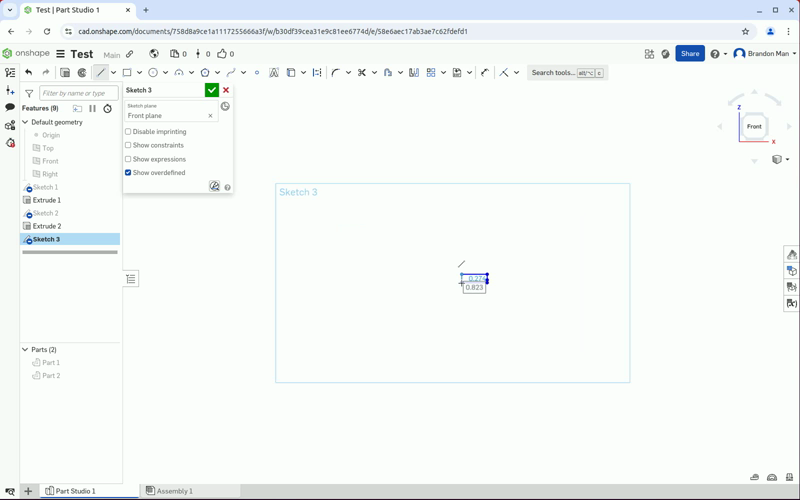
scroll(6)
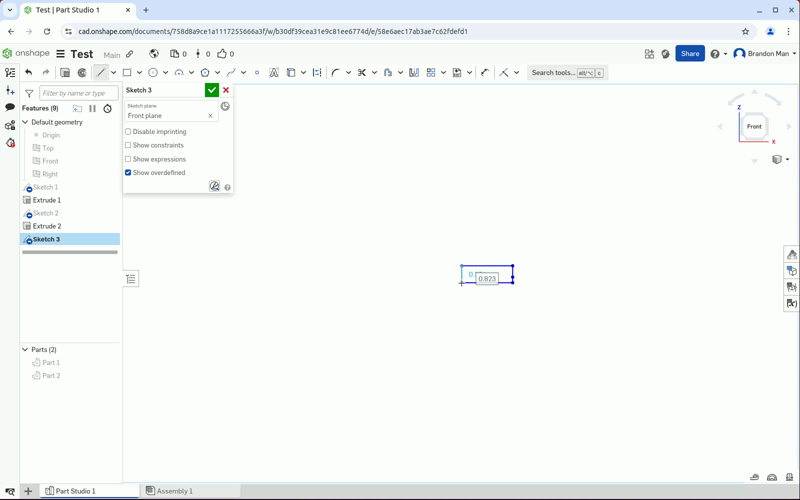
key_up(shift)
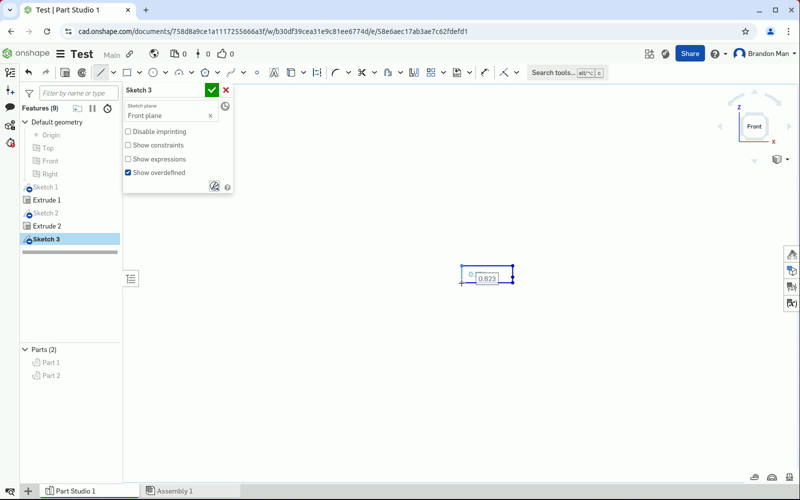
click(461, 282)
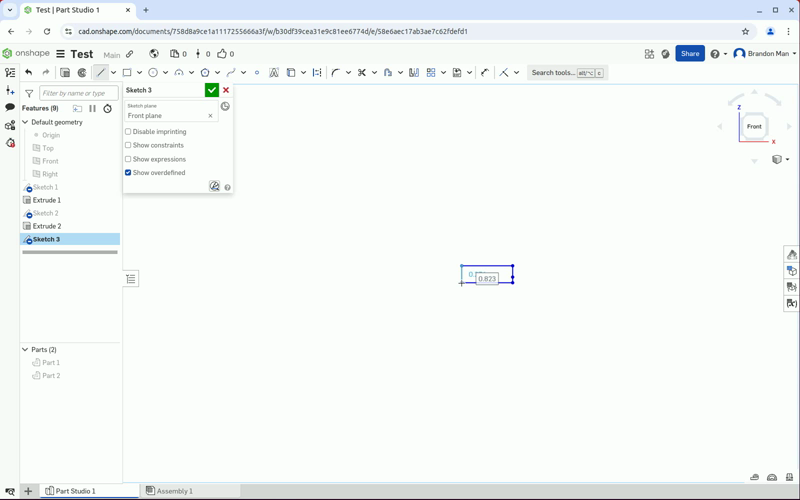
scroll(-6)
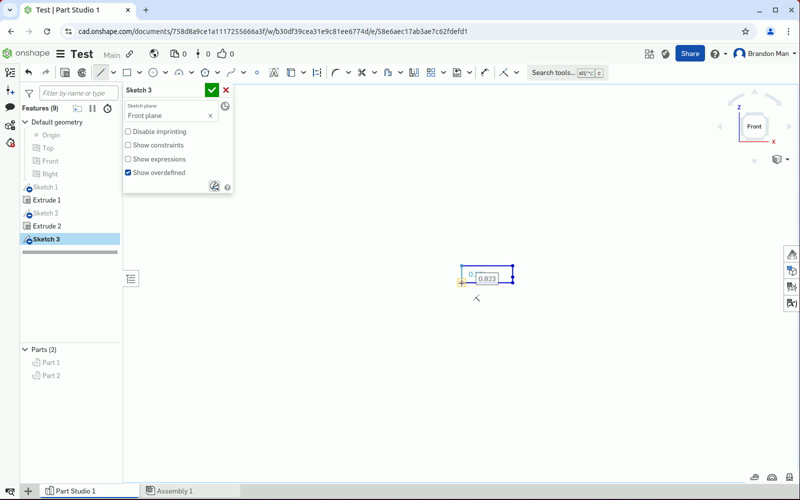
scroll(-6)
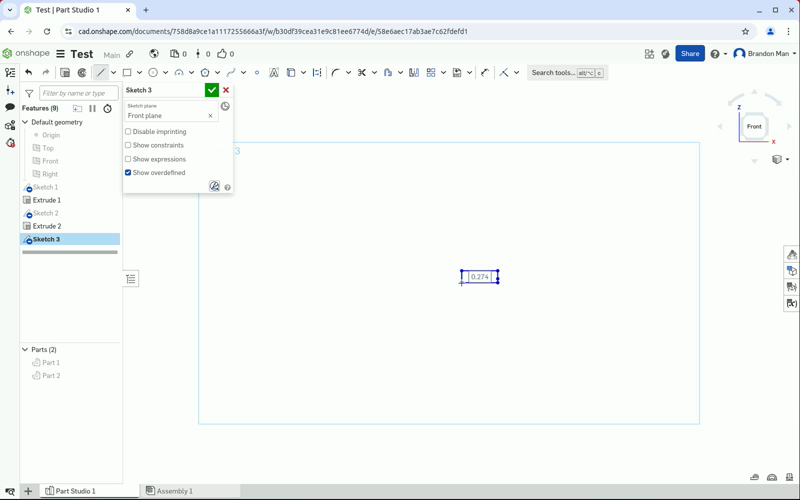
scroll(-6)
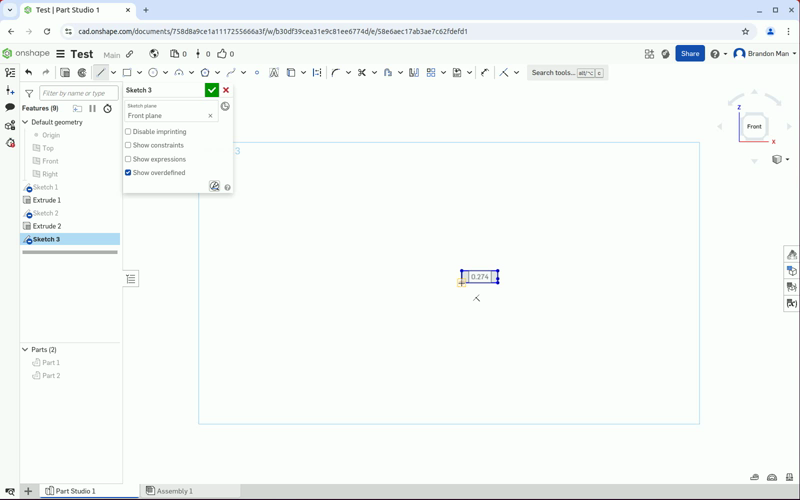
scroll(-6)
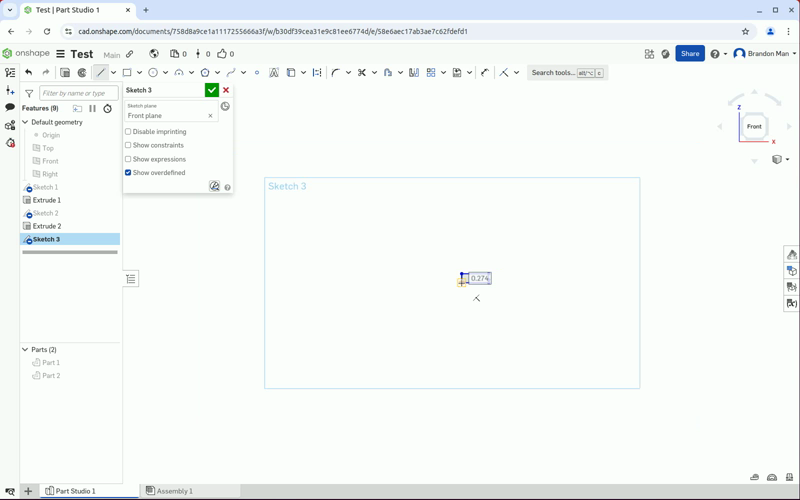
scroll(-6)
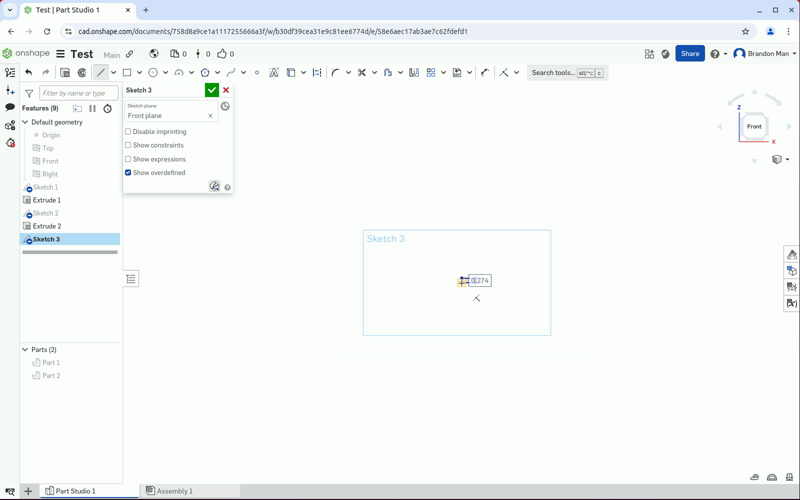
scroll(-6)
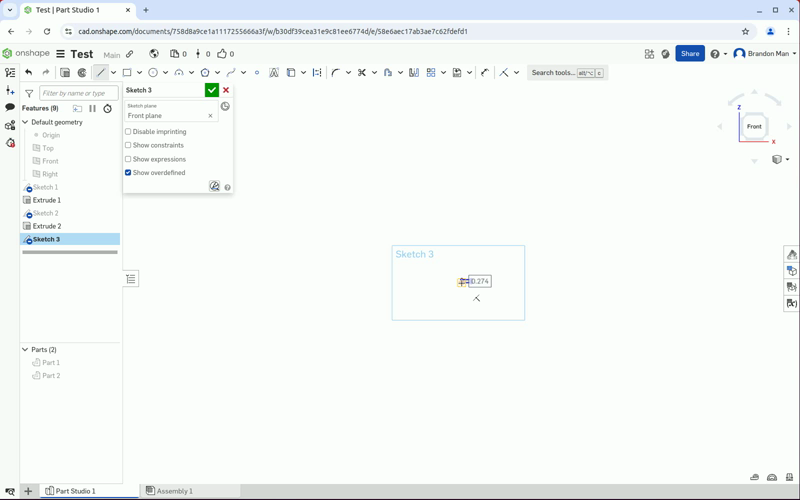
scroll(-6)
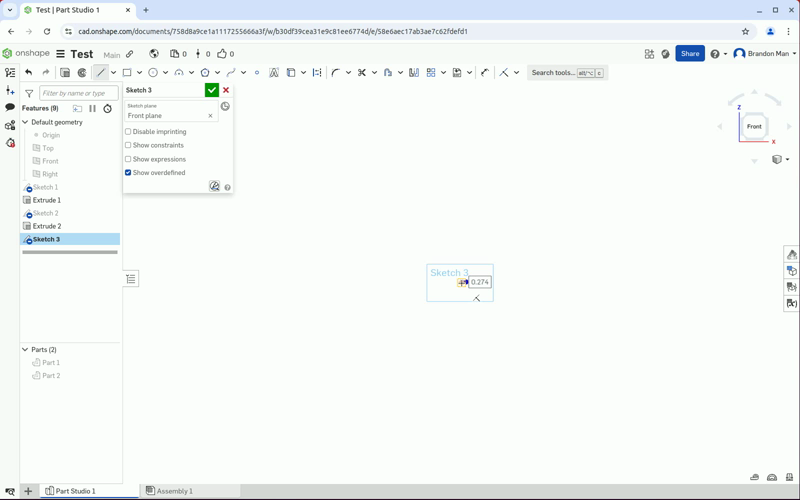
key(esc)
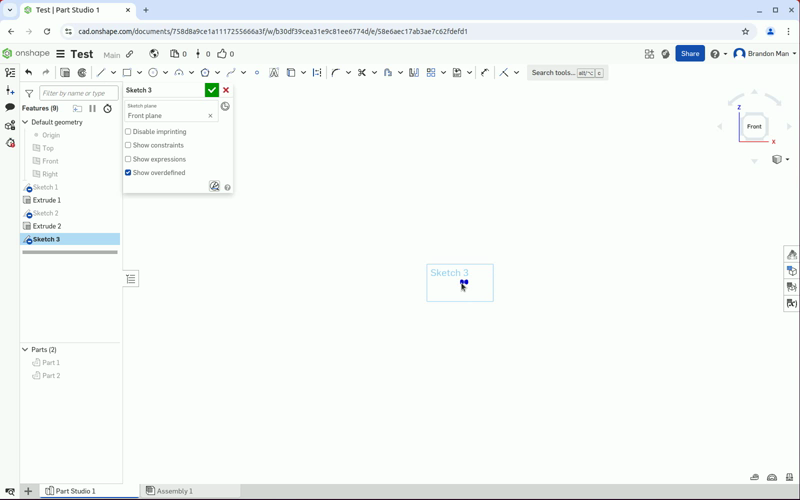
mouse_move(463, 282)
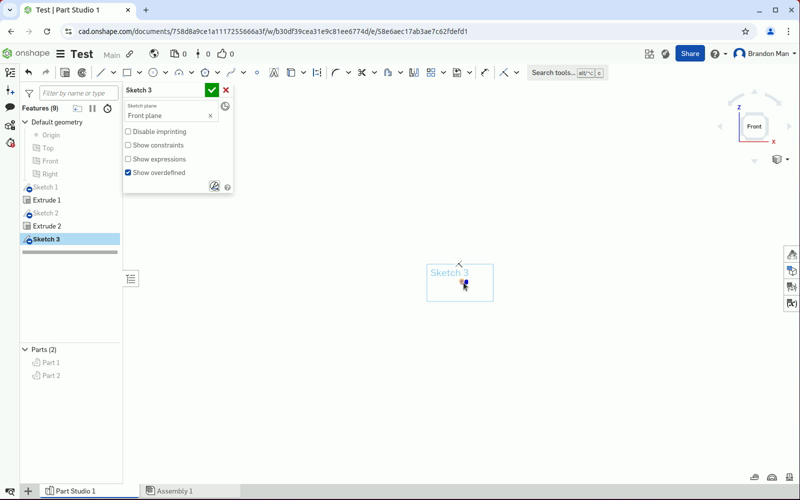
scroll(6)
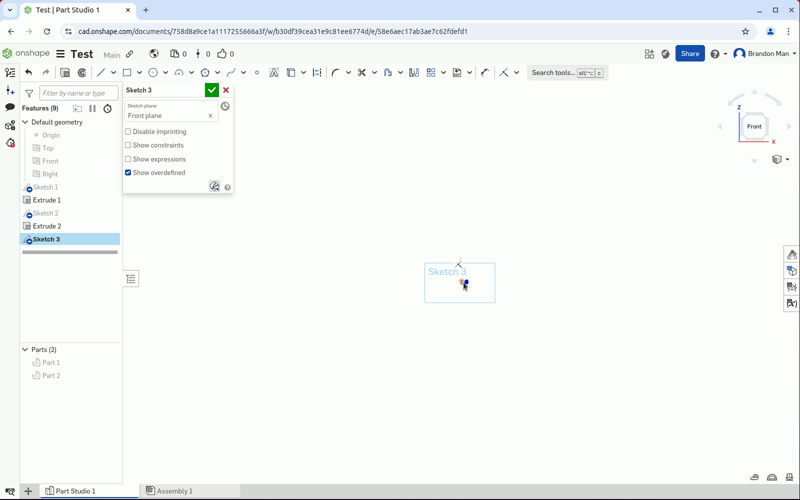
scroll(6)
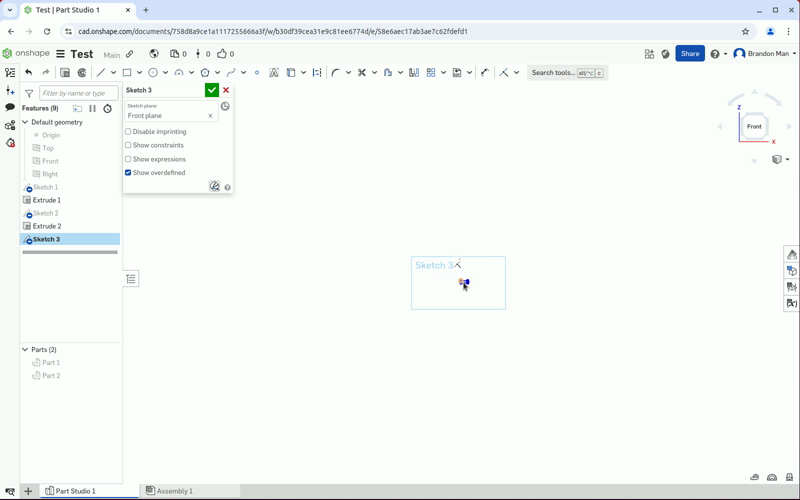
scroll(6)
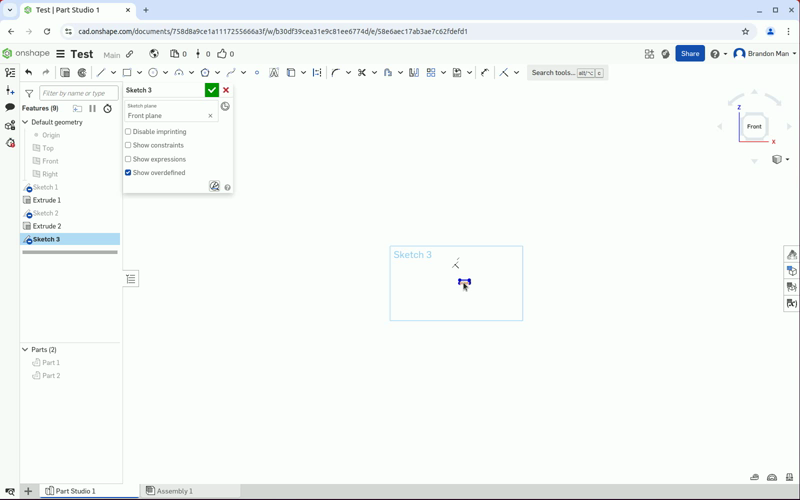
scroll(6)
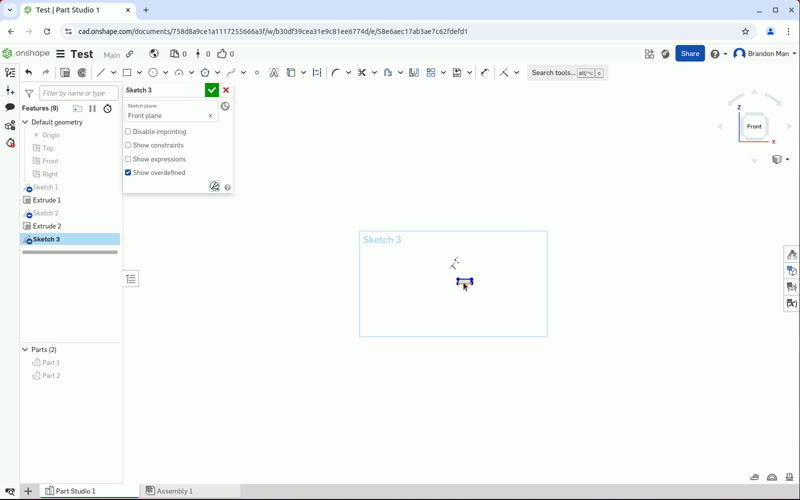
scroll(6)
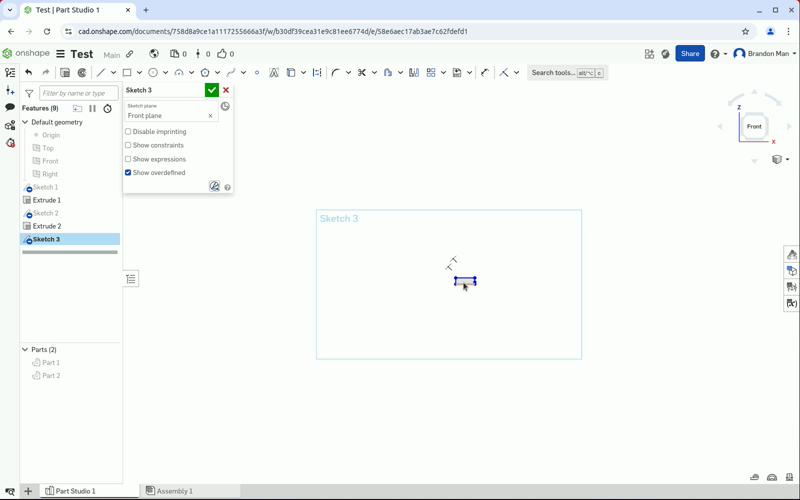
scroll(6)
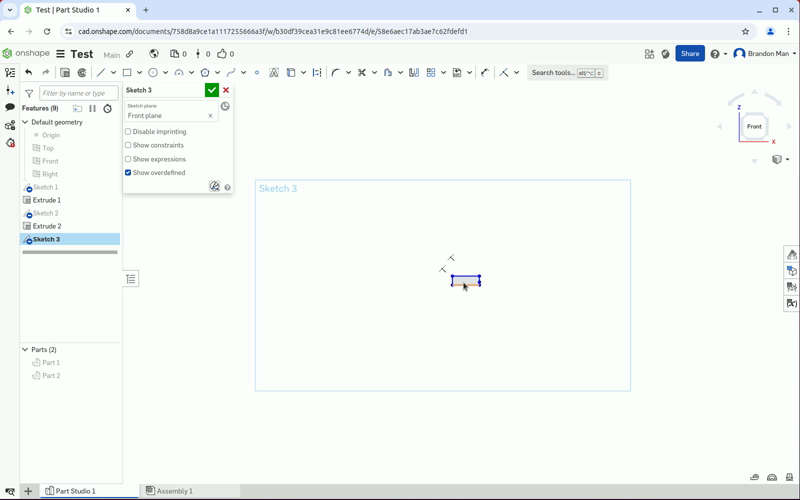
scroll(6)
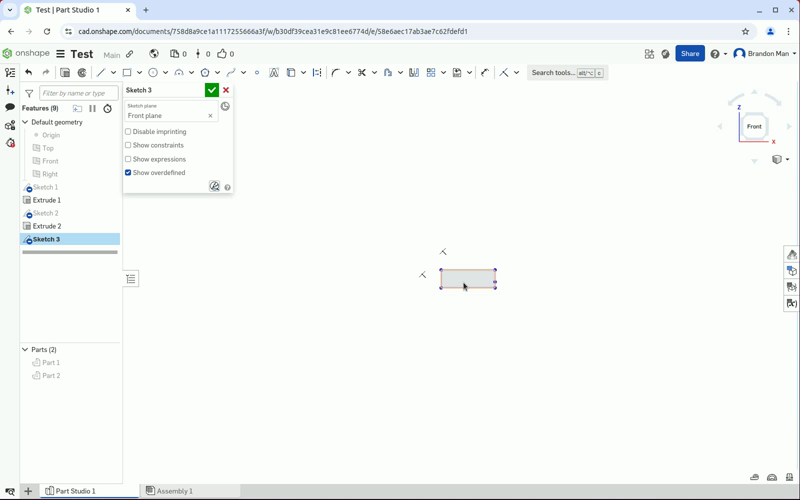
click(463, 282)
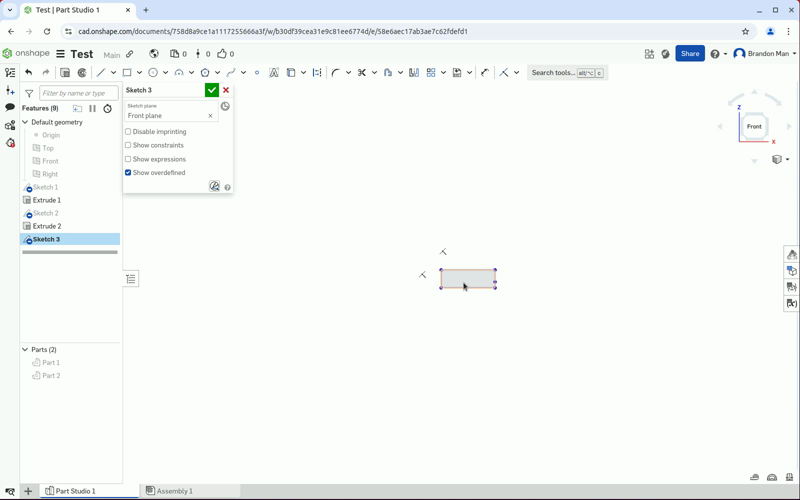
scroll(-6)
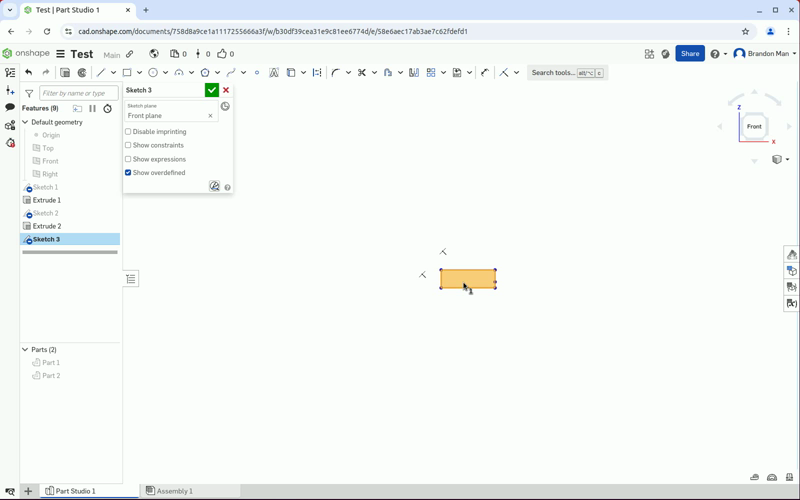
scroll(-6)
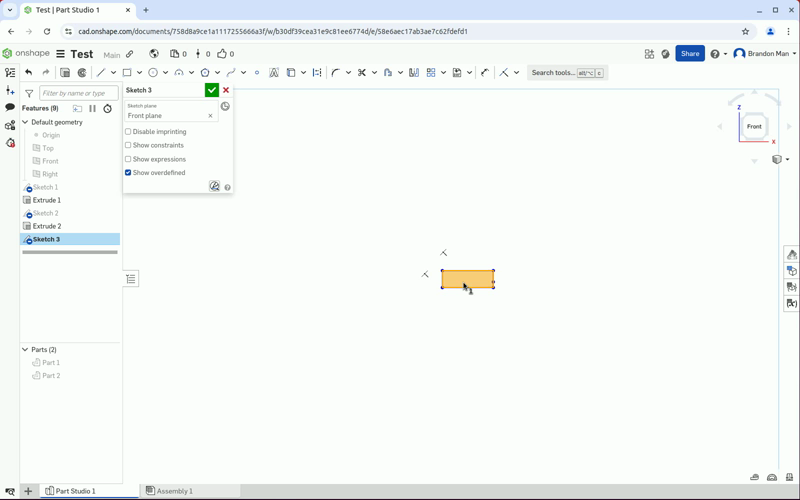
scroll(-6)
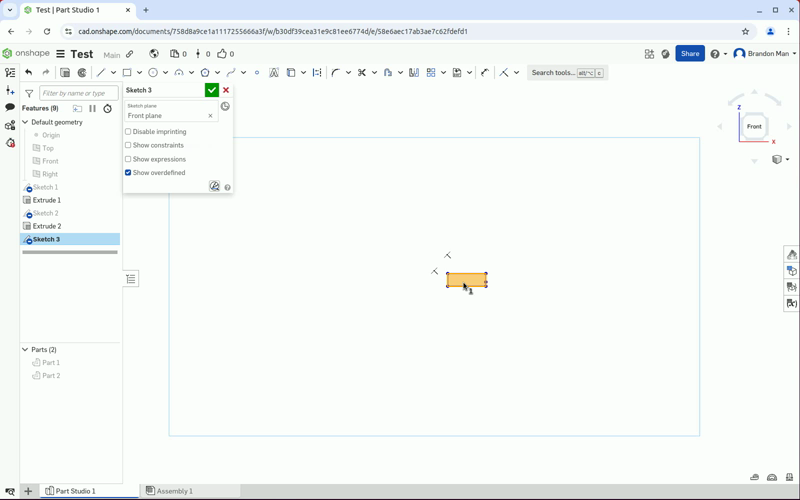
scroll(-6)
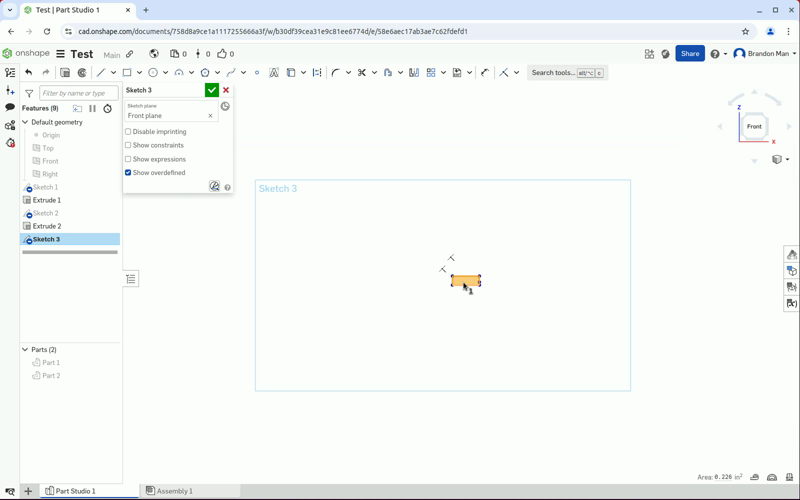
scroll(-6)
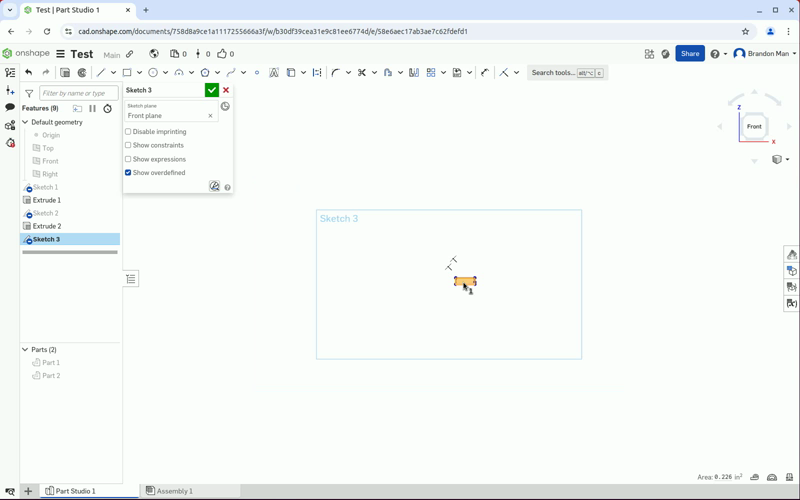
scroll(-6)
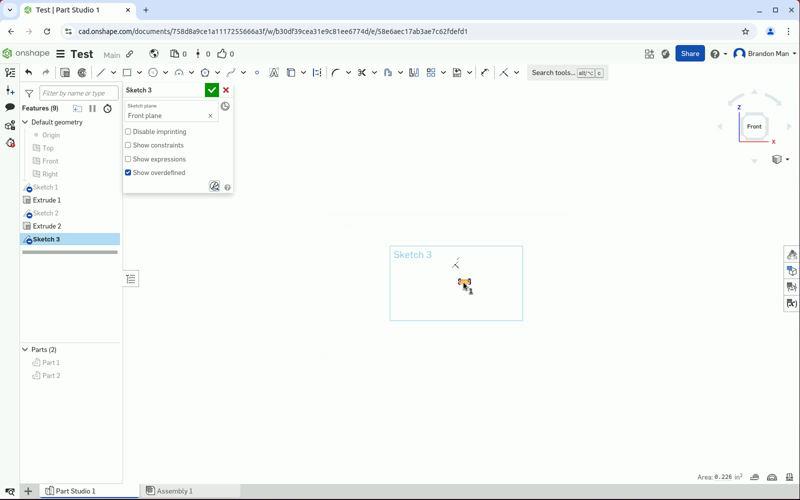
scroll(-6)
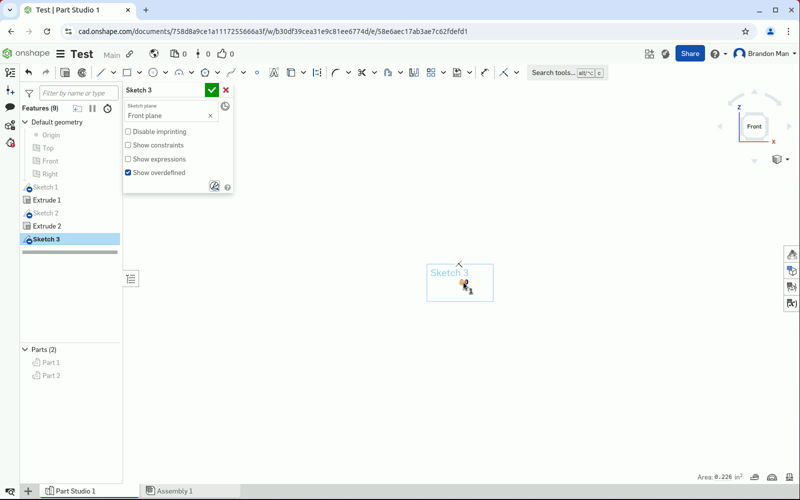
mouse_move(73, 352)
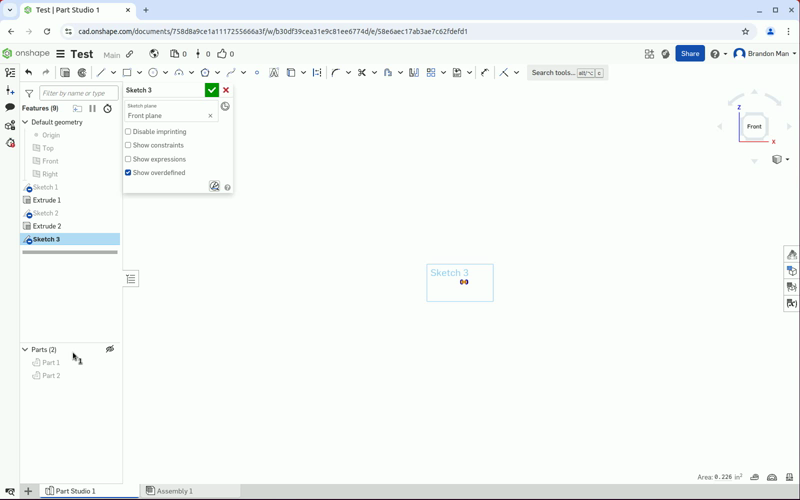
key(shift+y)
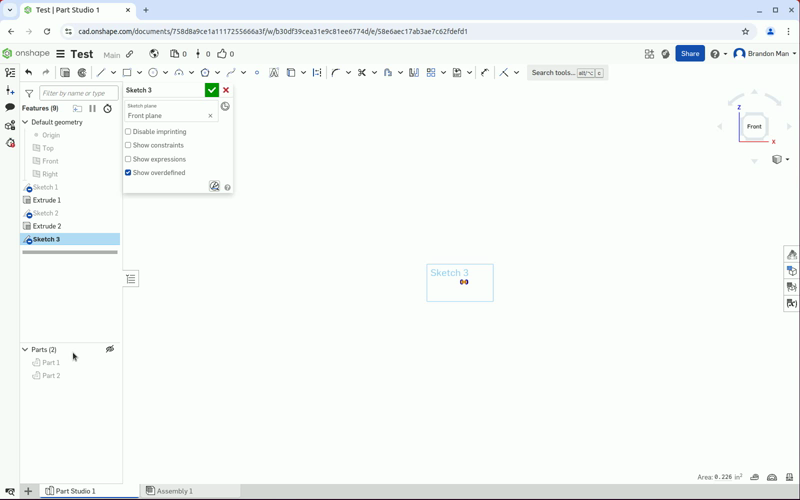
key(shift+e)
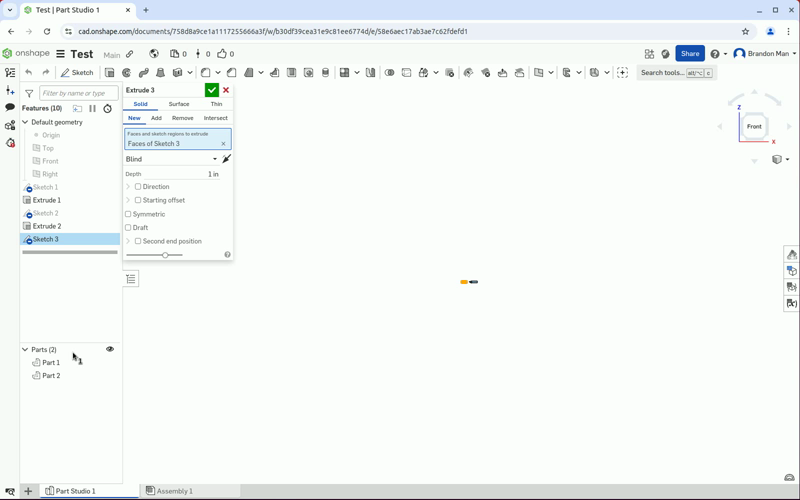
mouse_move(143, 106)
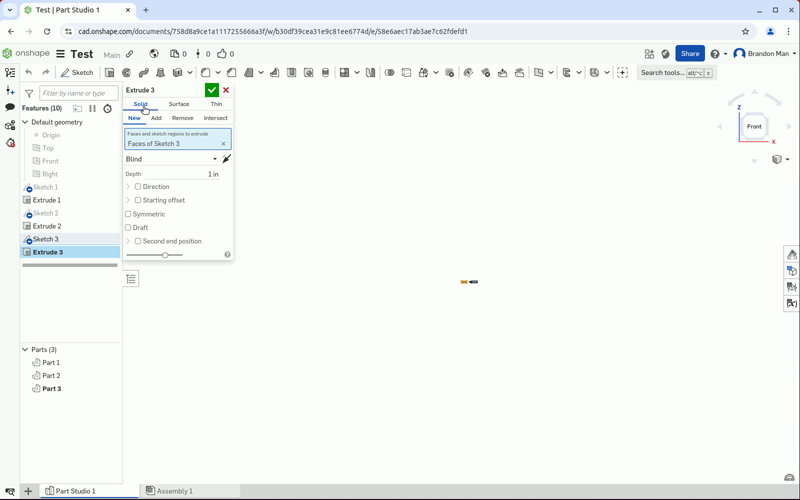
click(143, 106)
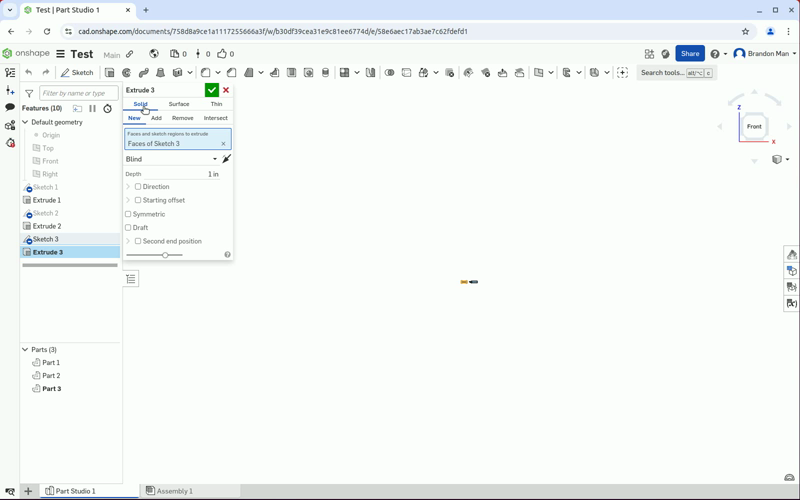
mouse_move(137, 120)
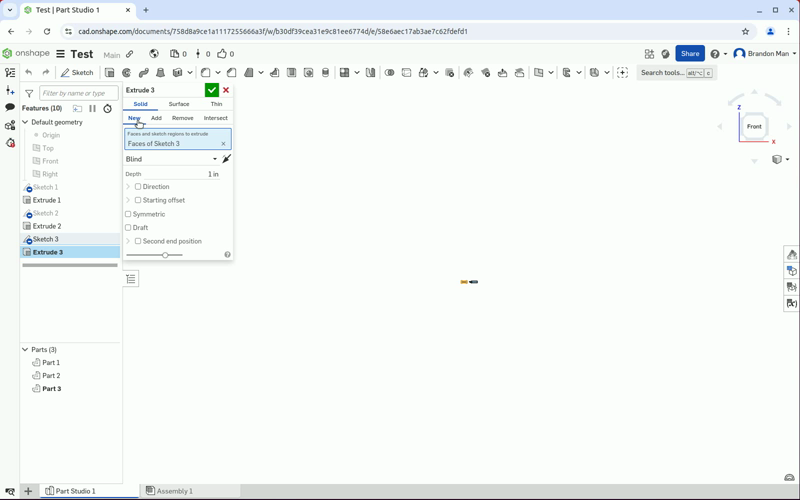
click(137, 120)
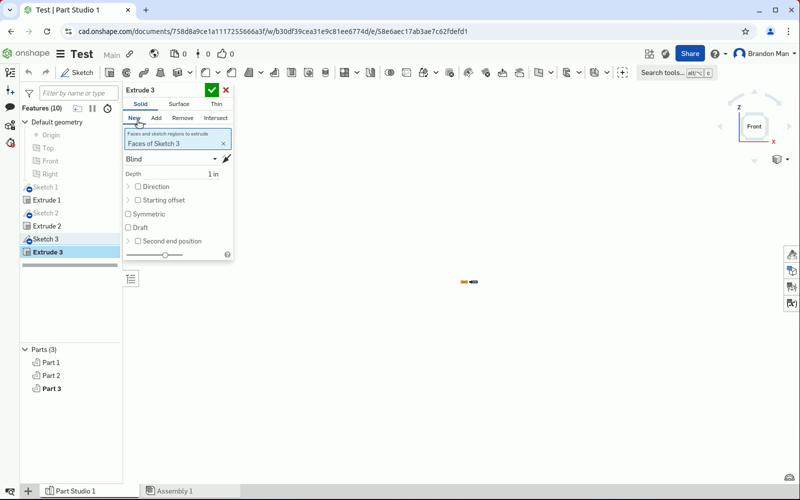
key(tab, 4)
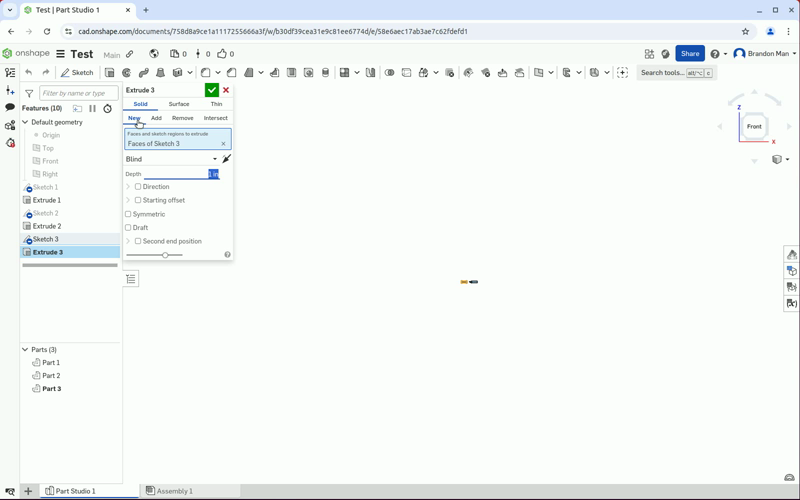
text(0.241)
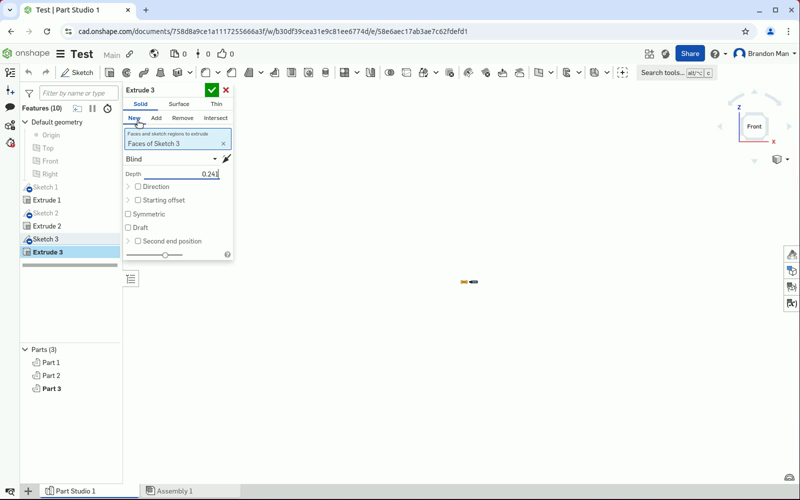
key(enter)
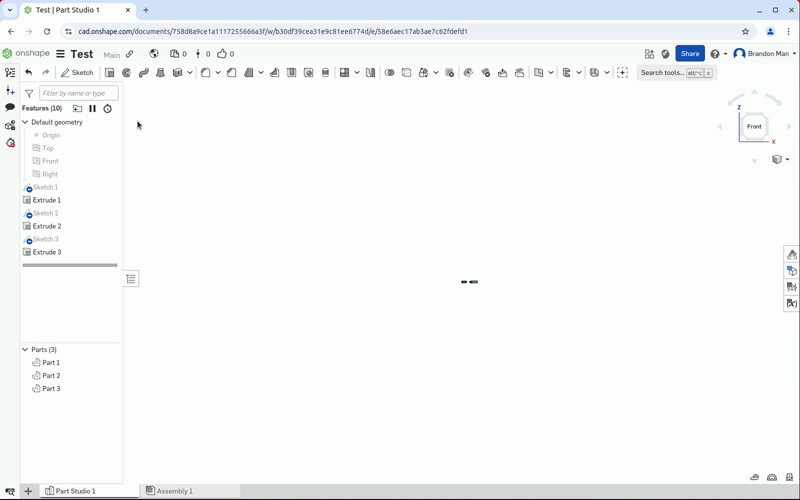
key(shift+h)
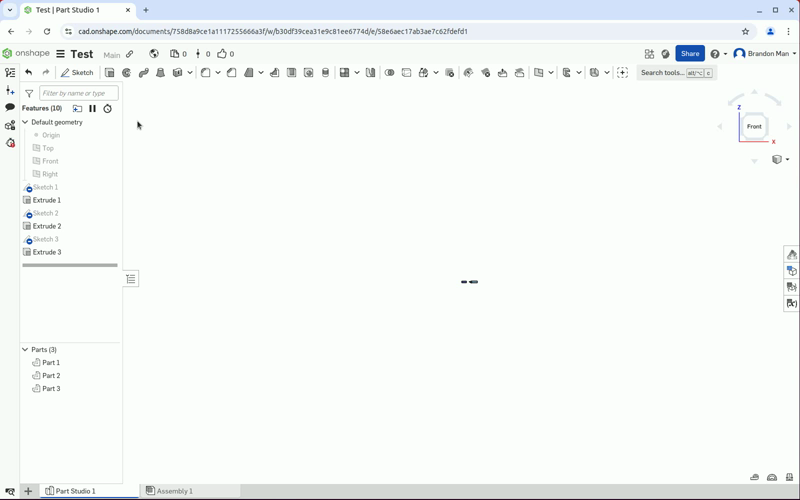
key(shift+h)
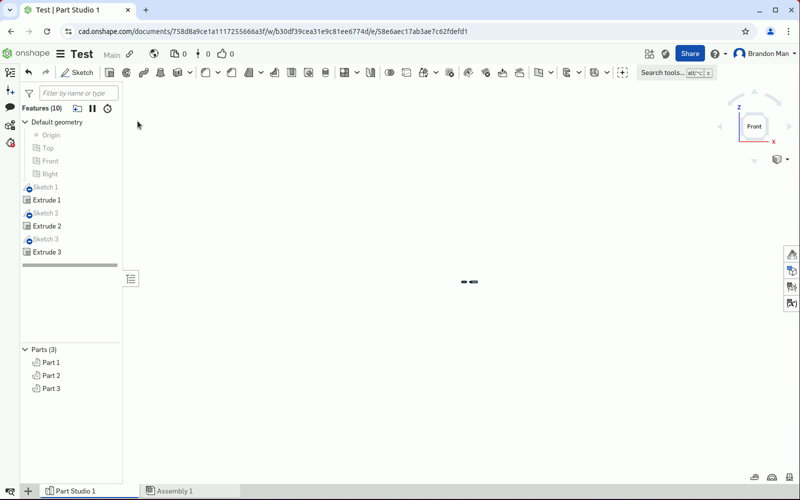
mouse_move(73, 189)
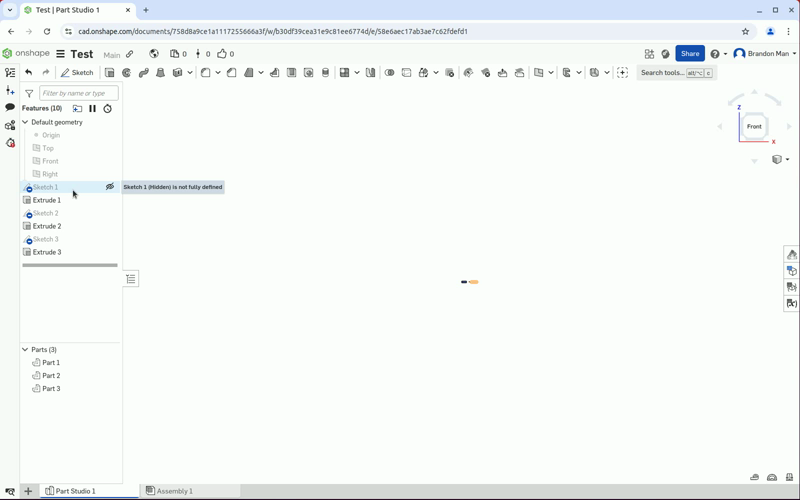
click(73, 189)
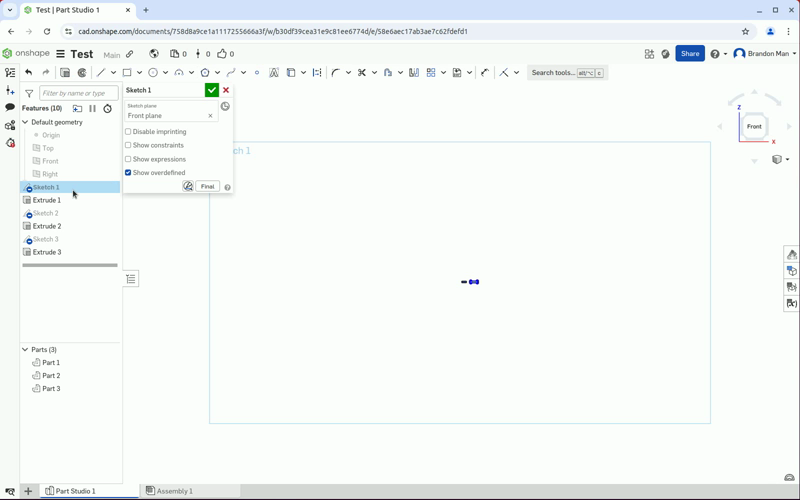
mouse_move(229, 92)
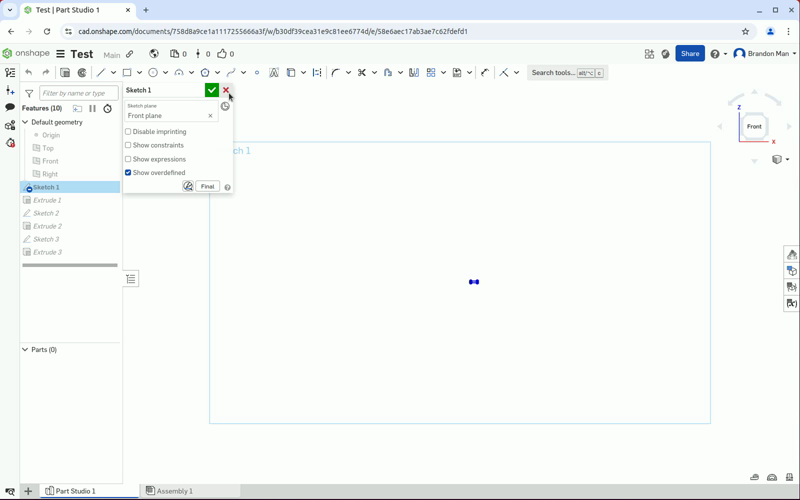
click(229, 92)
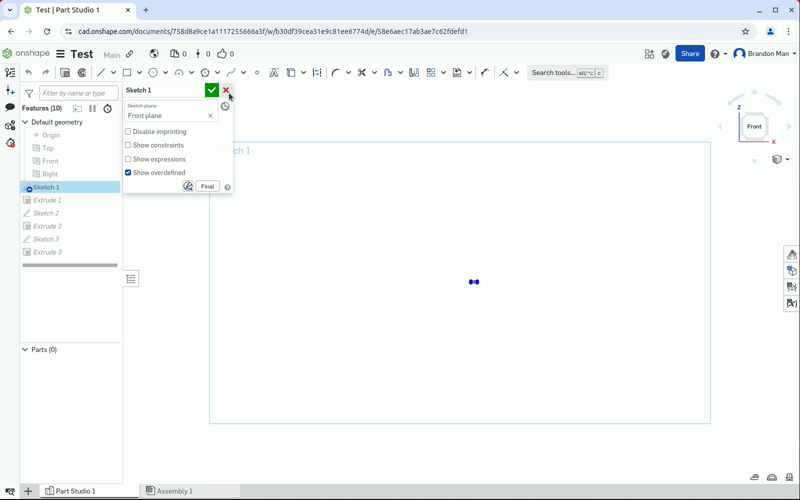
key(shift+s)
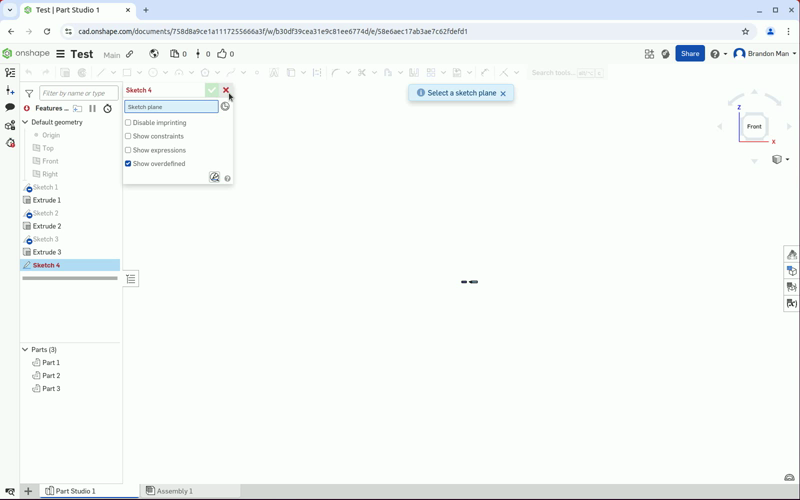
mouse_move(73, 163)
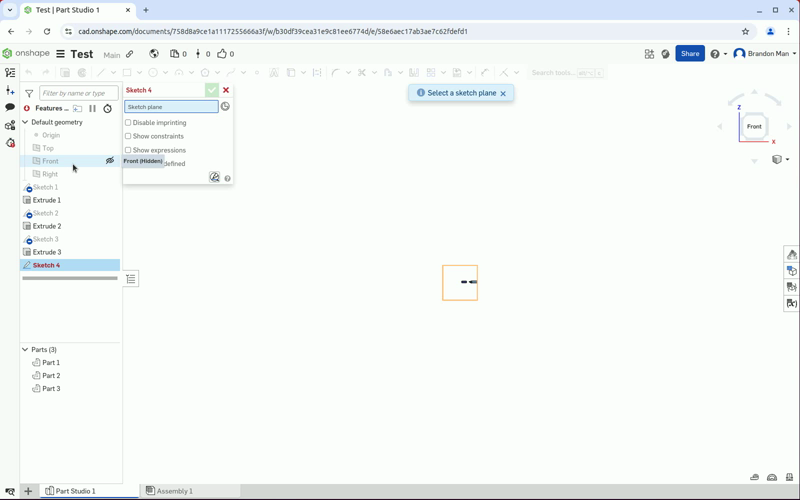
click(73, 163)
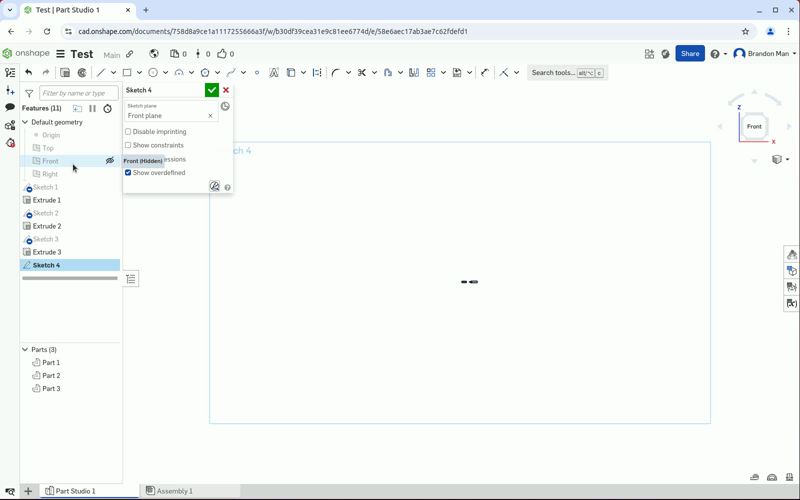
mouse_move(73, 352)
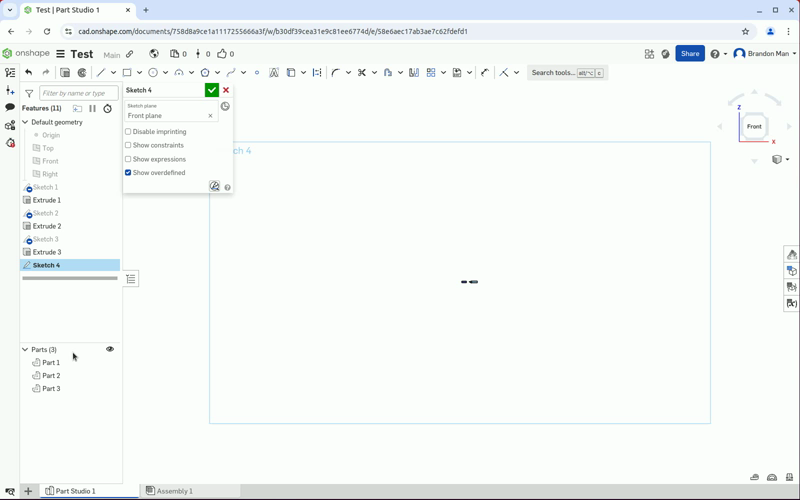
key(y)
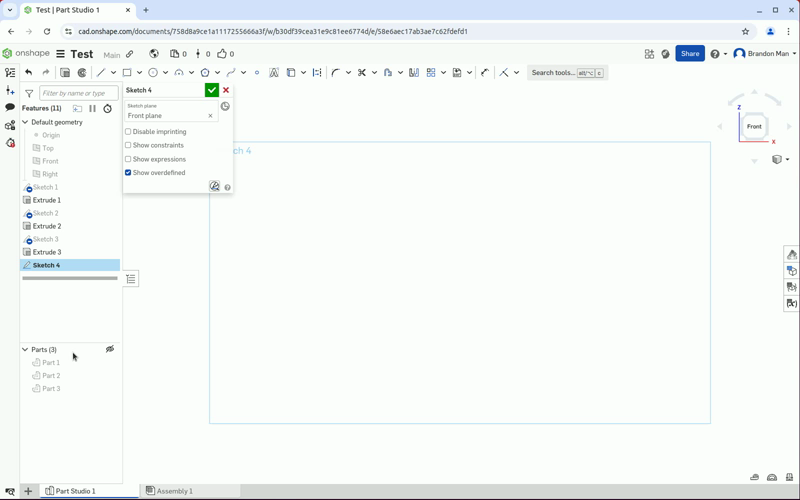
key(l)
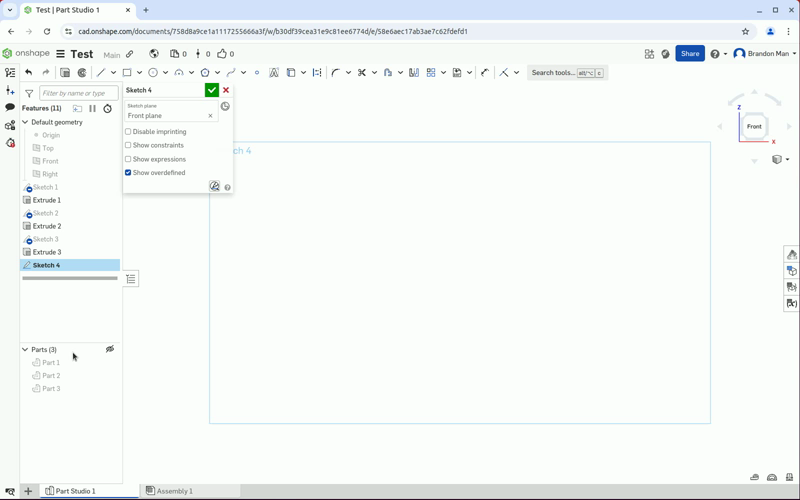
key_down(shift)
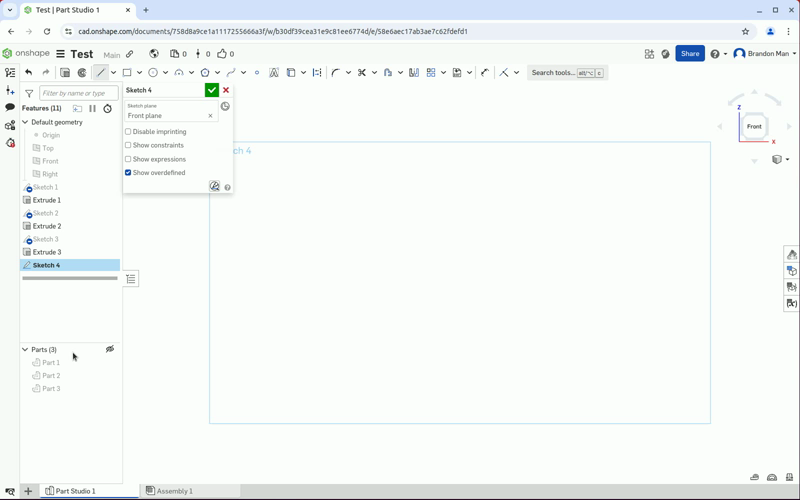
mouse_move(465, 281)
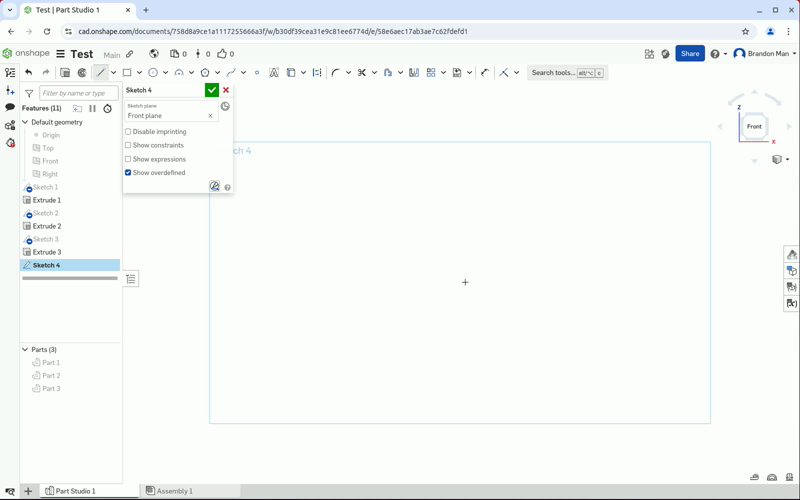
click(465, 281)
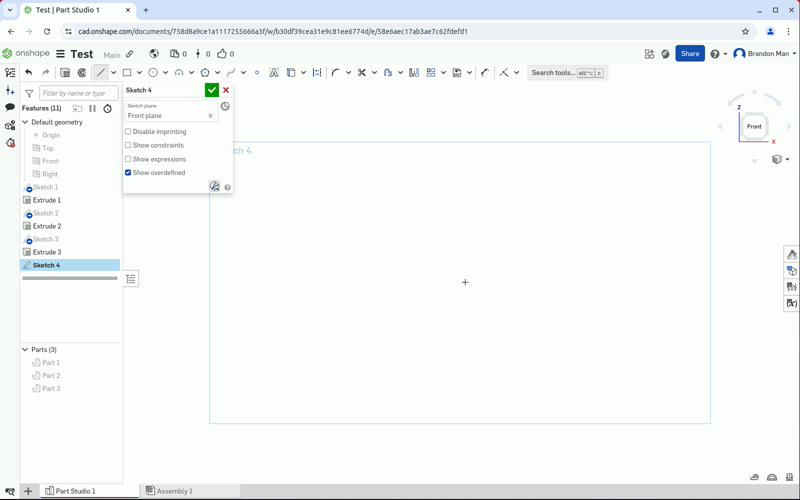
key_up(shift)
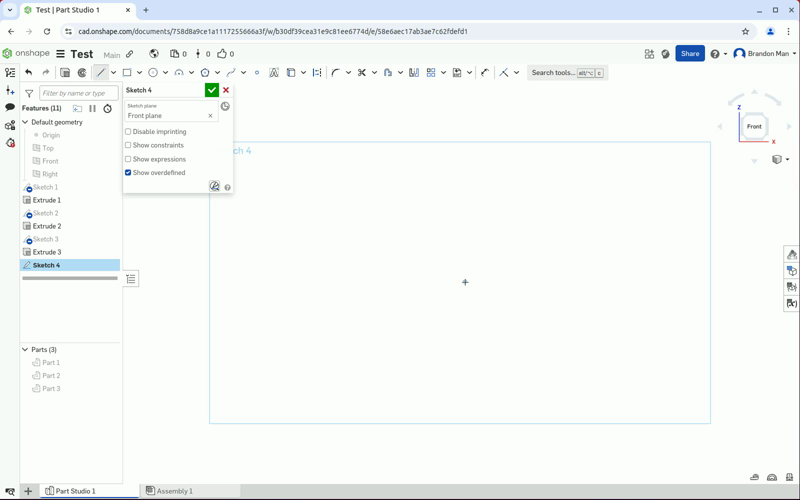
key_down(shift)
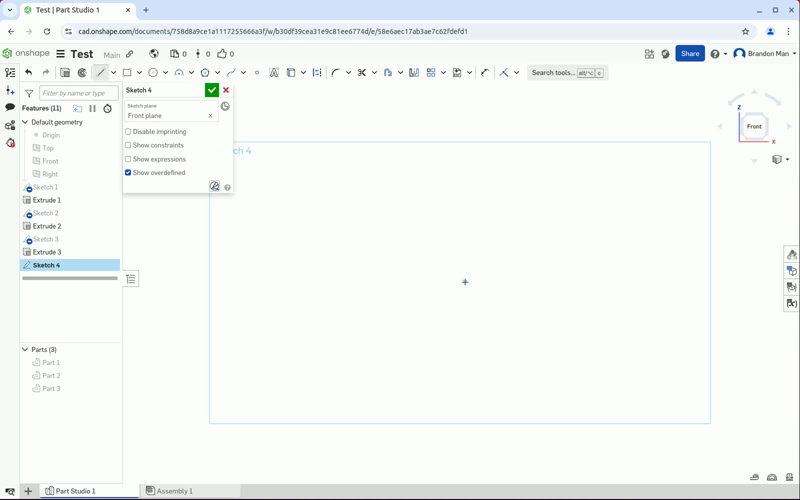
mouse_move(495, 281)
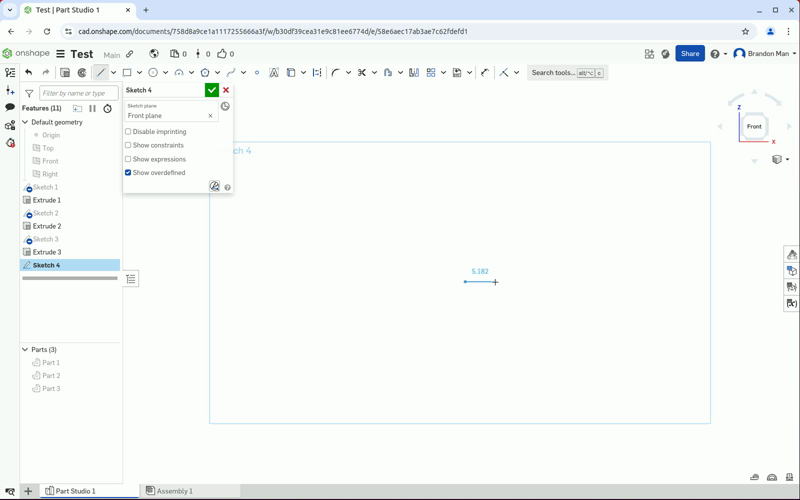
mouse_move(467, 279)
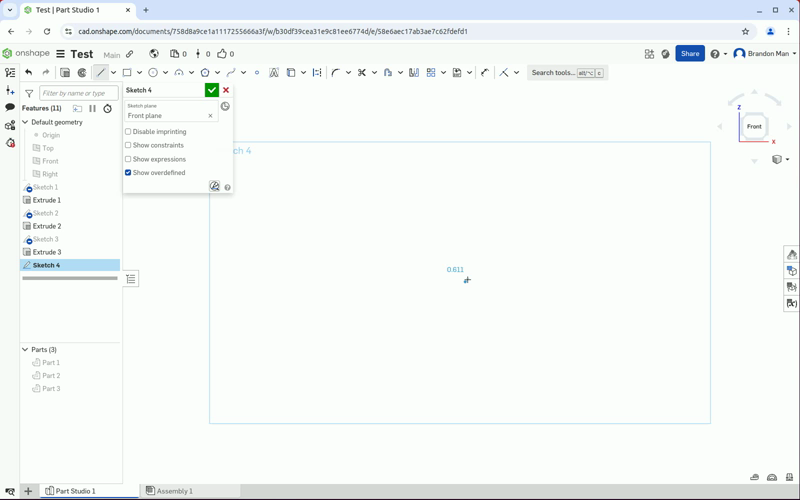
scroll(6)
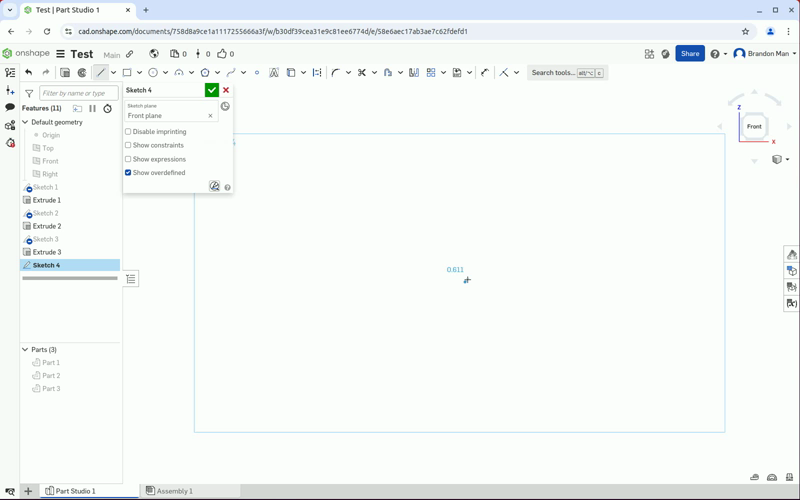
scroll(6)
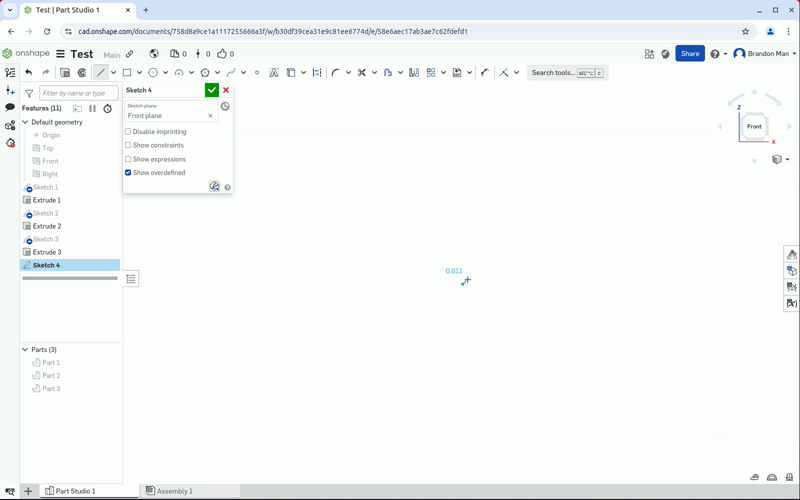
scroll(6)
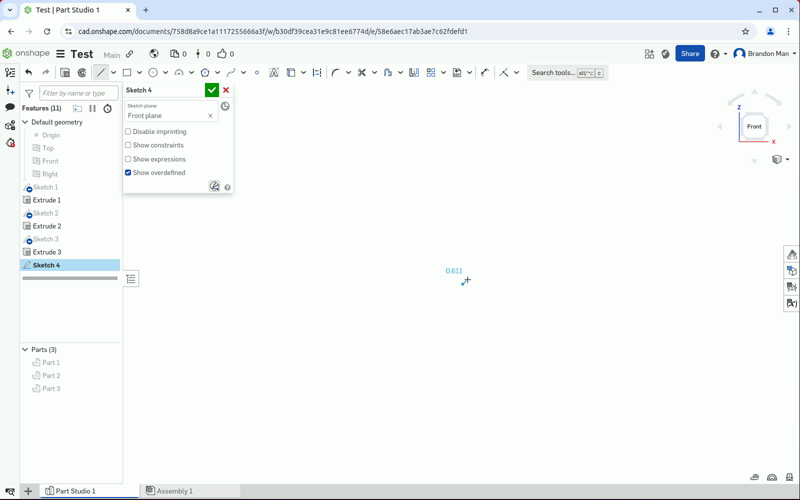
scroll(6)
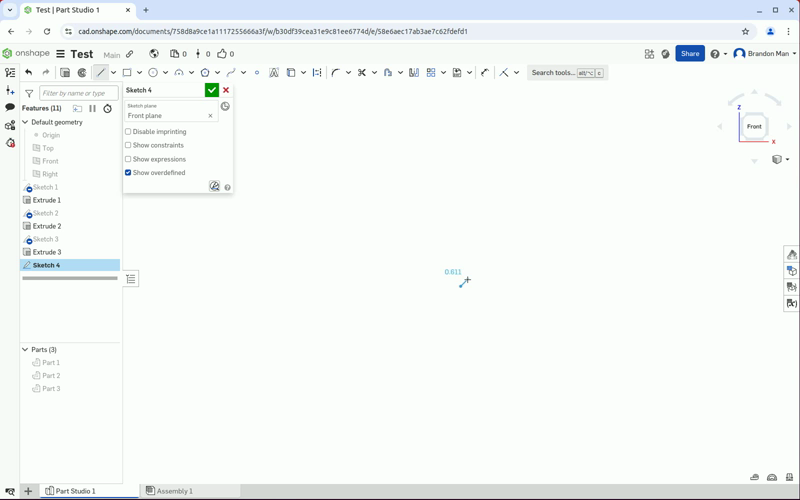
scroll(6)
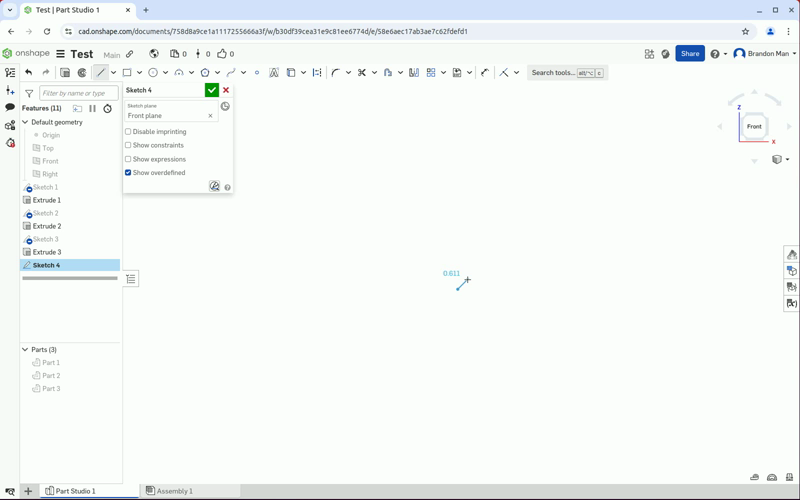
scroll(6)
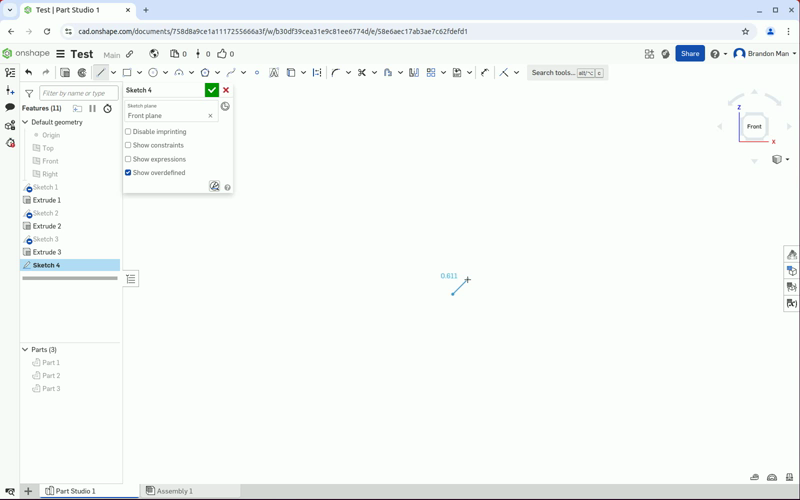
scroll(6)
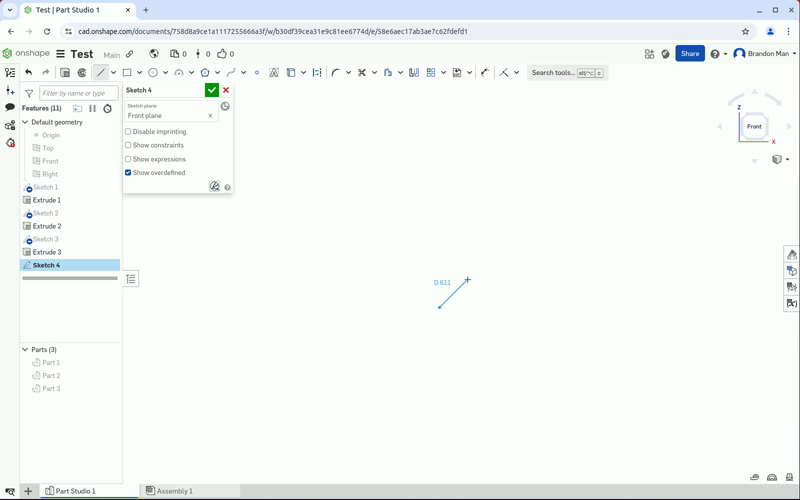
click(467, 279)
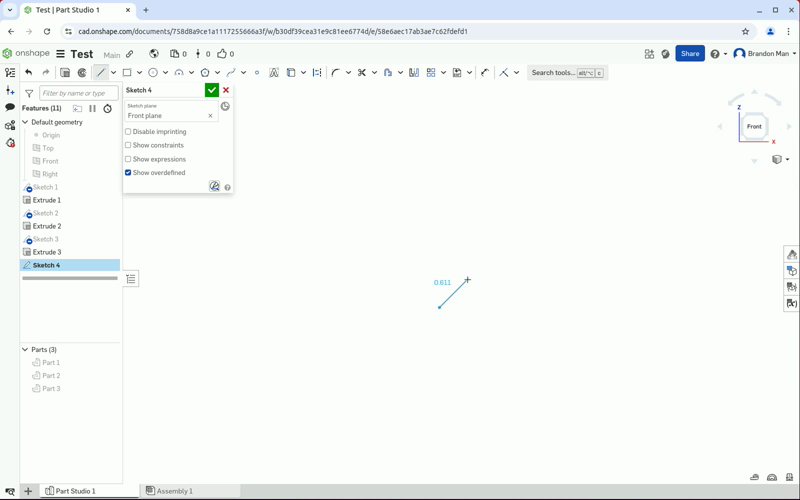
scroll(-6)
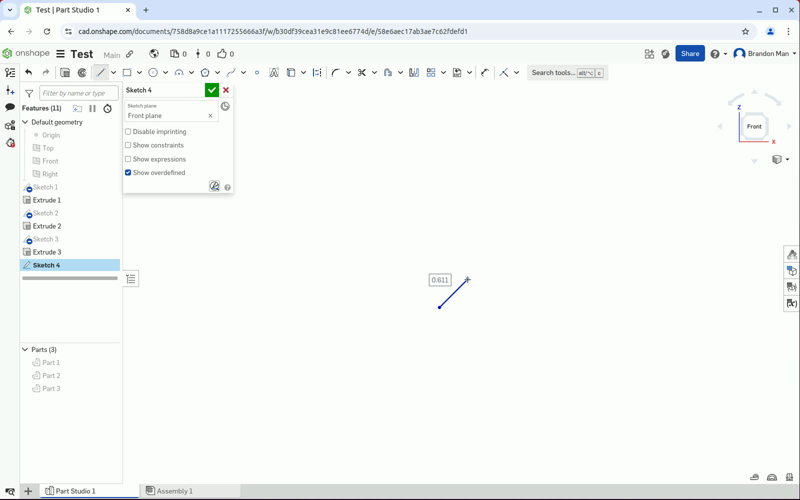
scroll(-6)
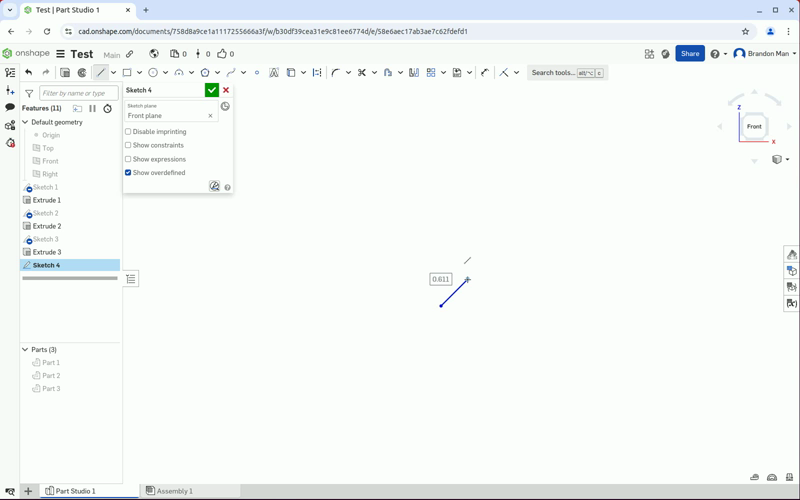
scroll(-6)
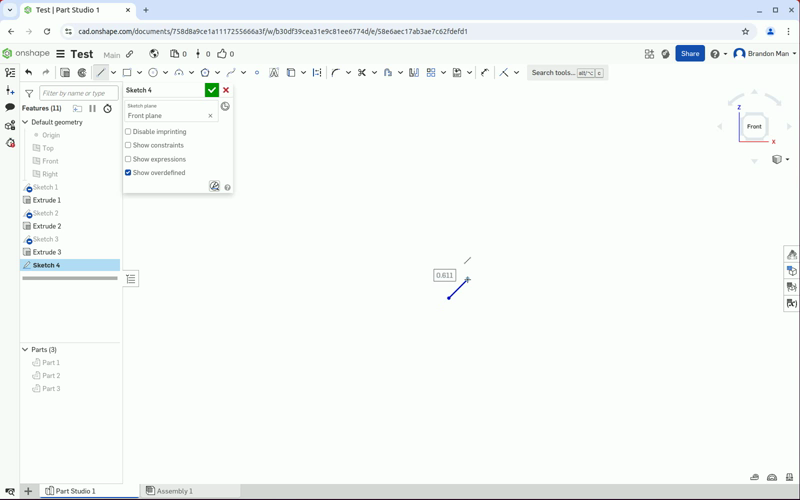
scroll(-6)
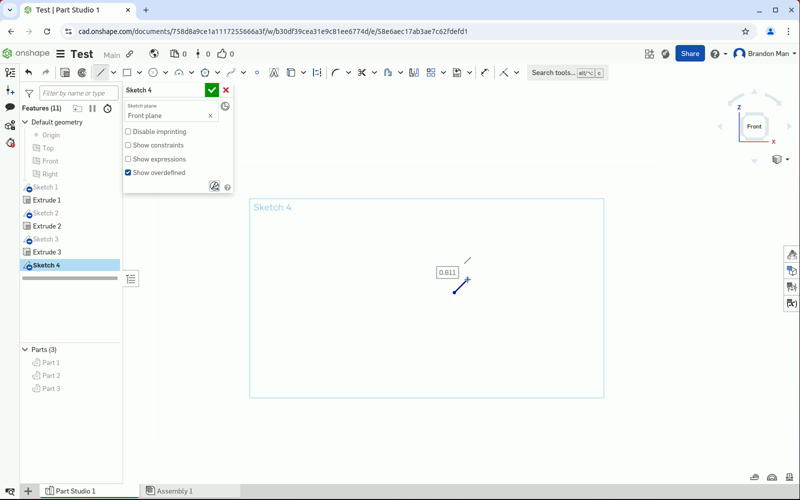
scroll(-6)
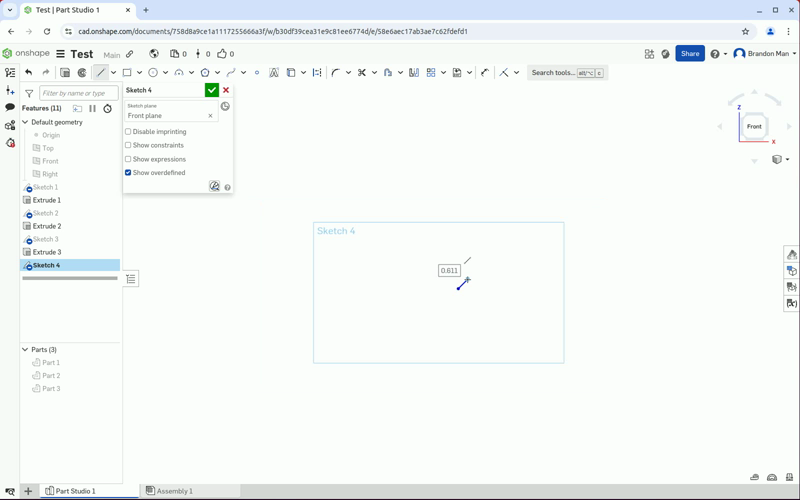
scroll(-6)
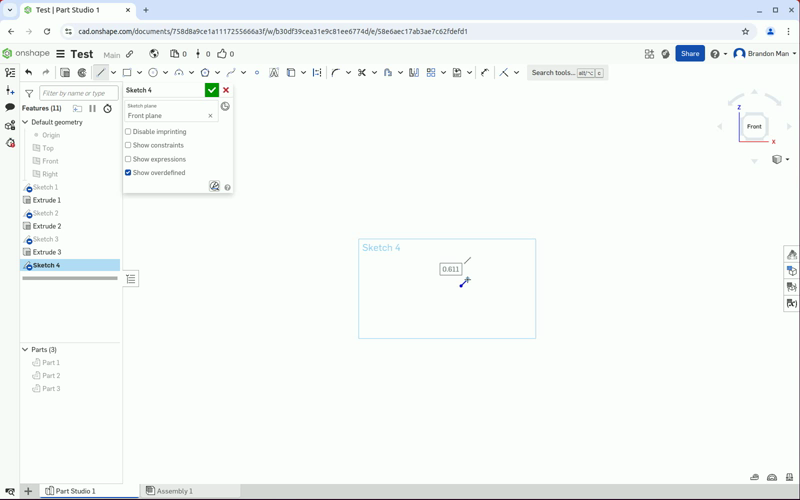
scroll(-6)
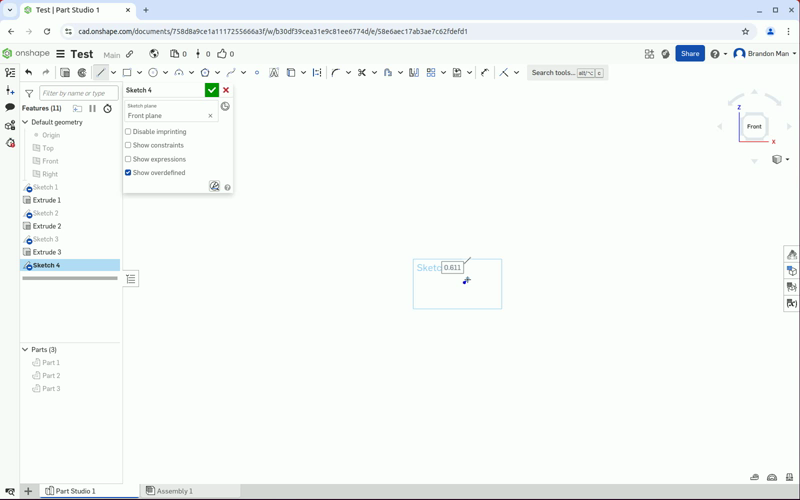
key_up(shift)
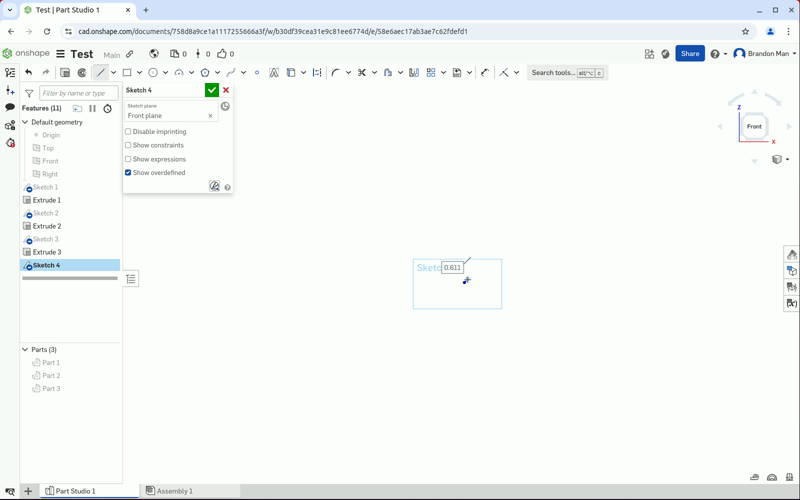
key_down(shift)
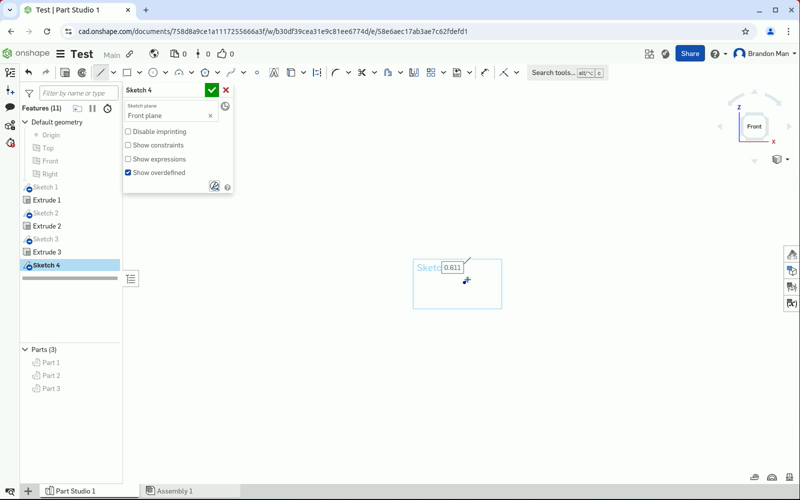
mouse_move(497, 279)
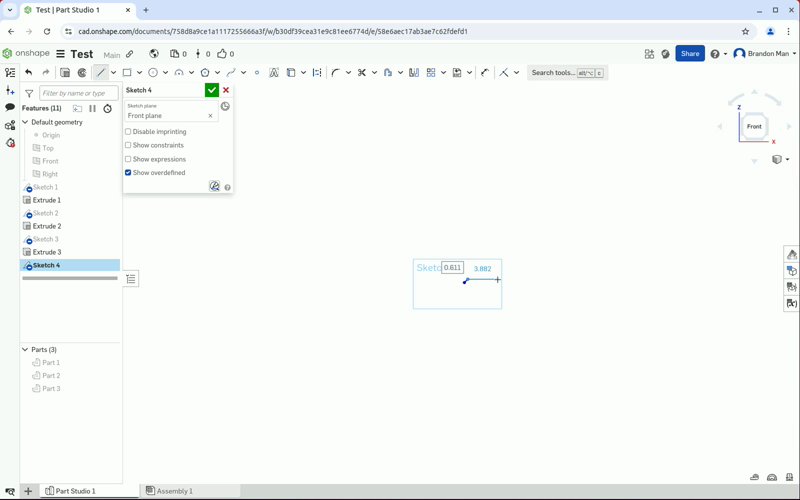
mouse_move(465, 279)
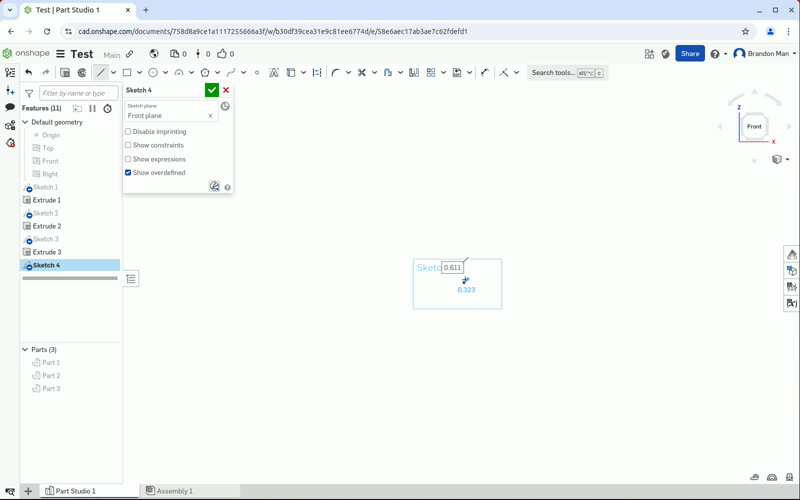
scroll(6)
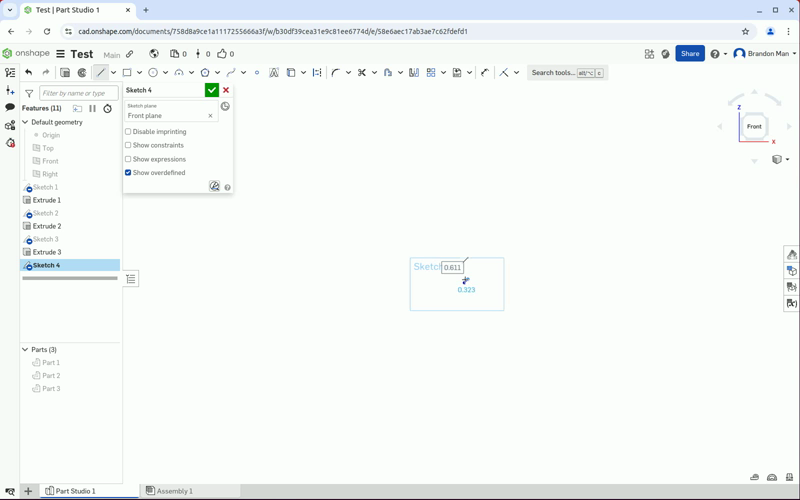
scroll(6)
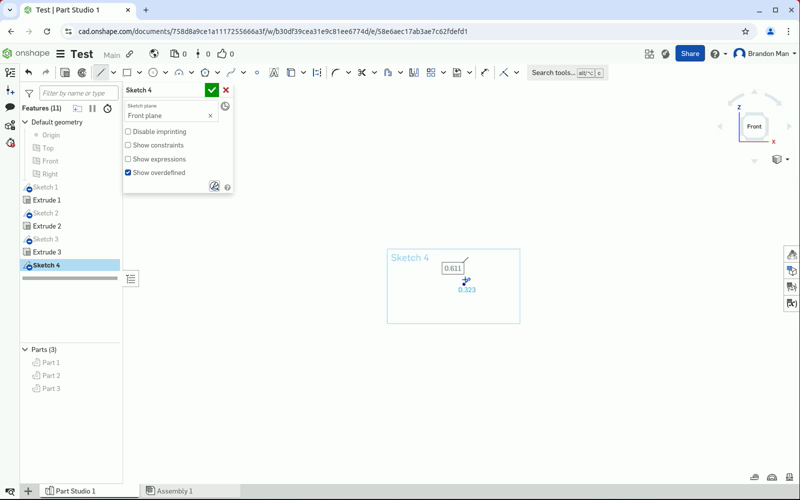
scroll(6)
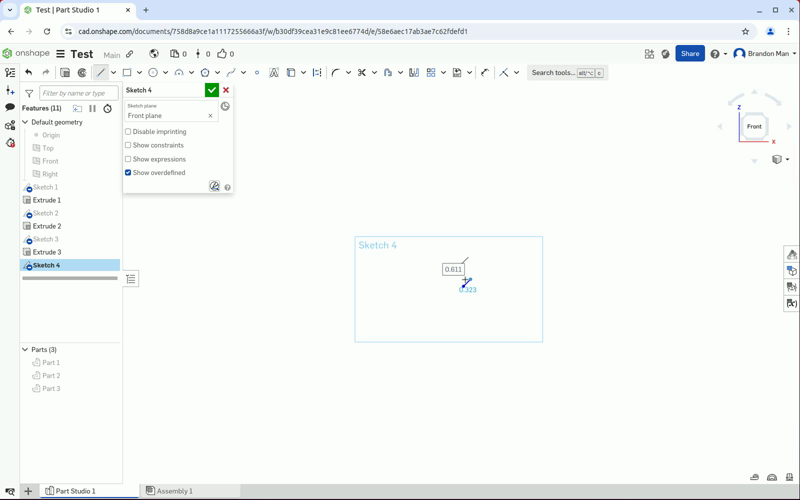
scroll(6)
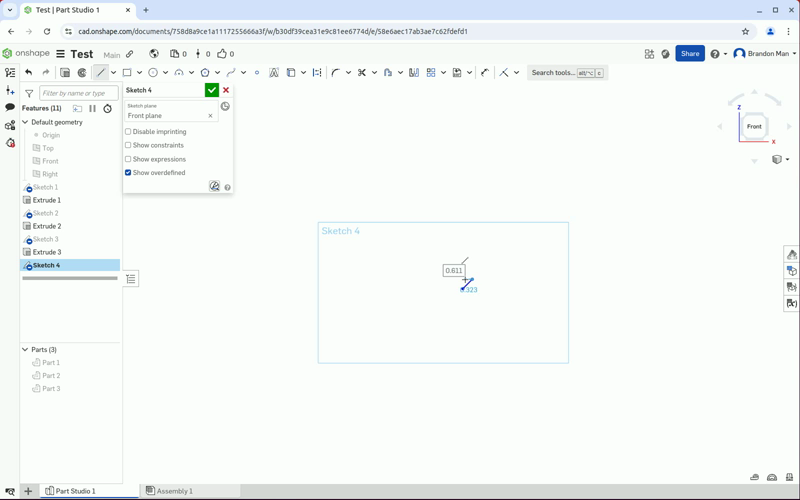
scroll(6)
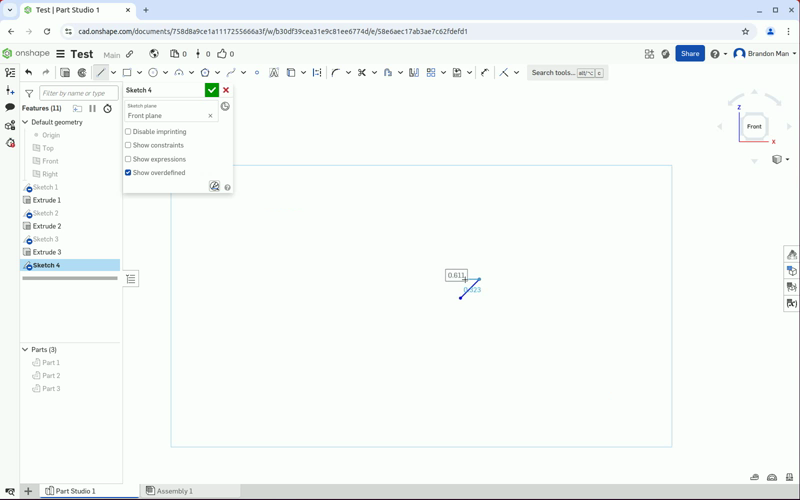
scroll(6)
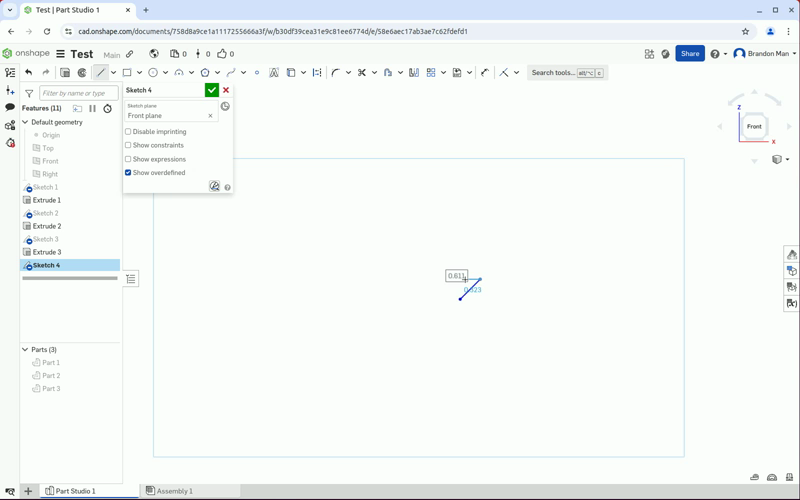
scroll(6)
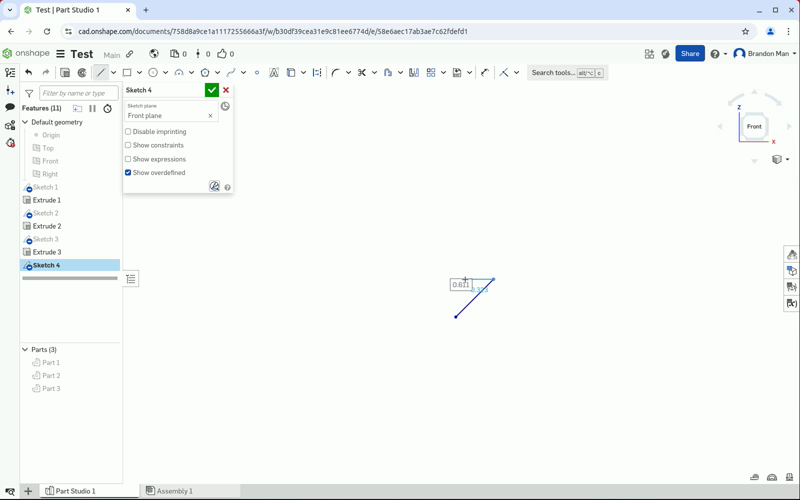
click(465, 279)
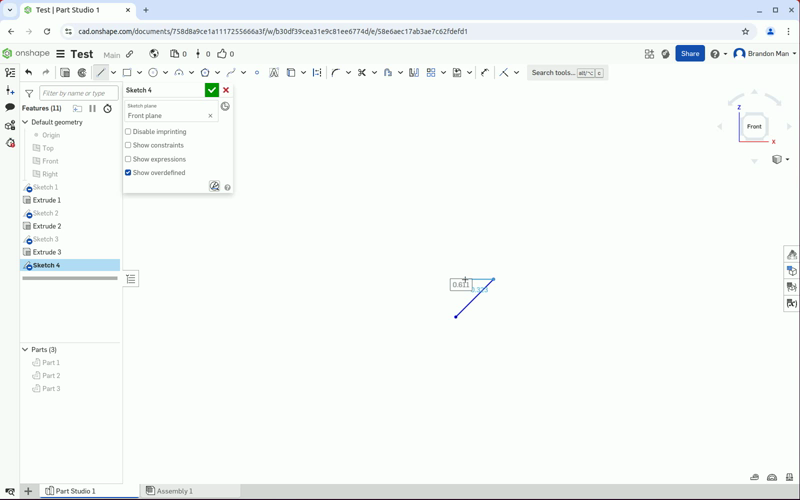
scroll(-6)
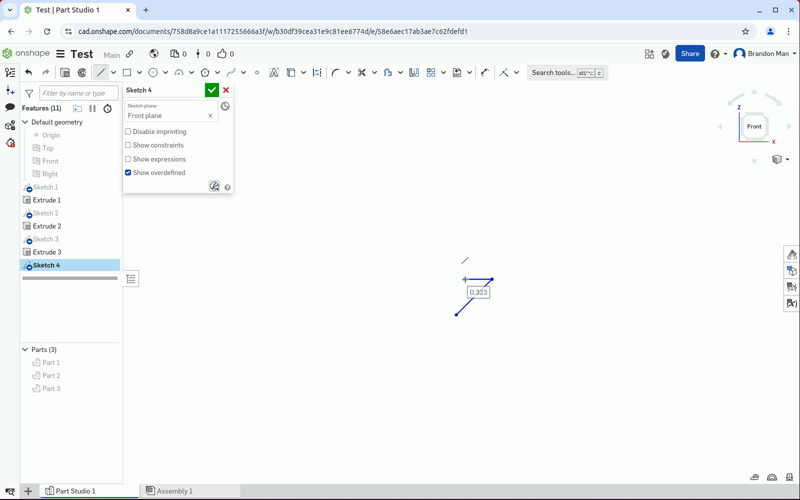
scroll(-6)
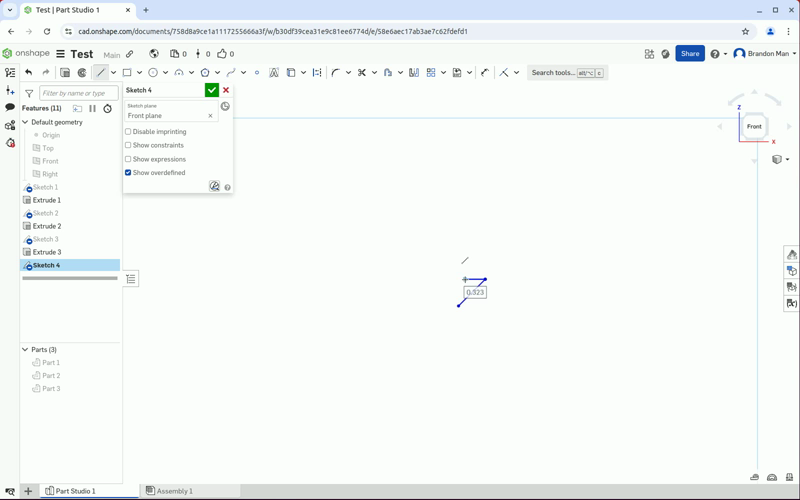
scroll(-6)
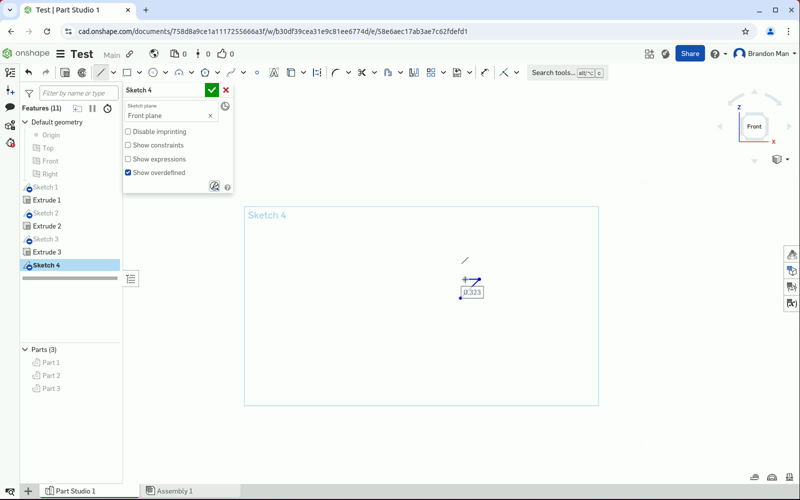
scroll(-6)
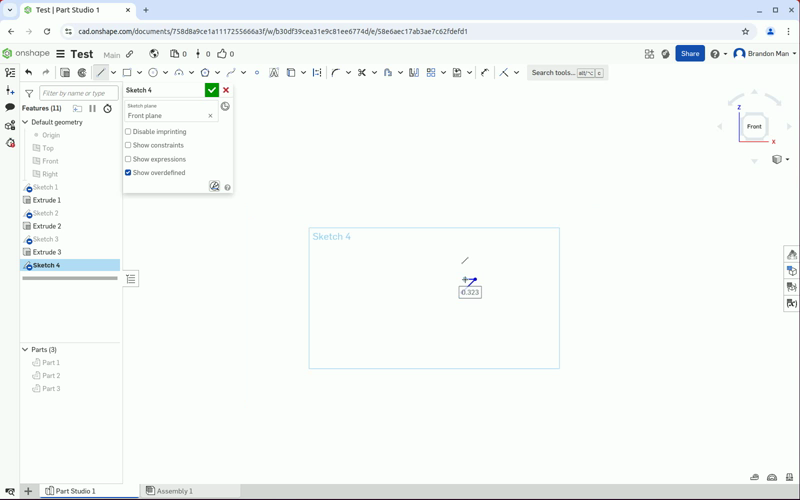
scroll(-6)
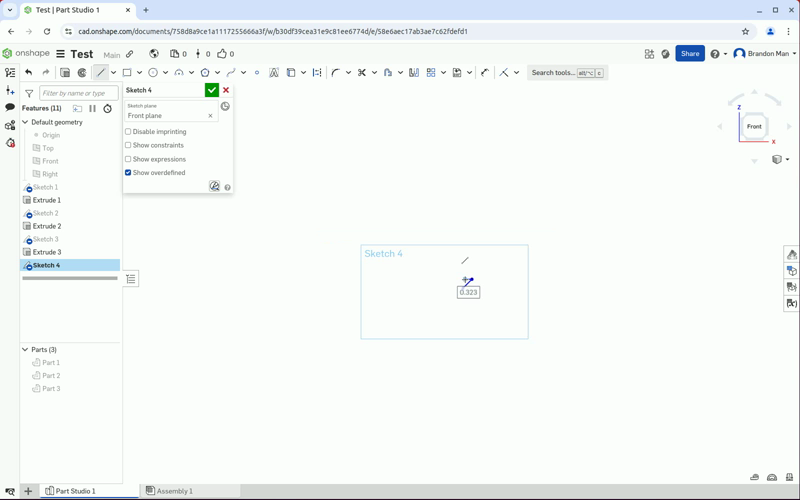
scroll(-6)
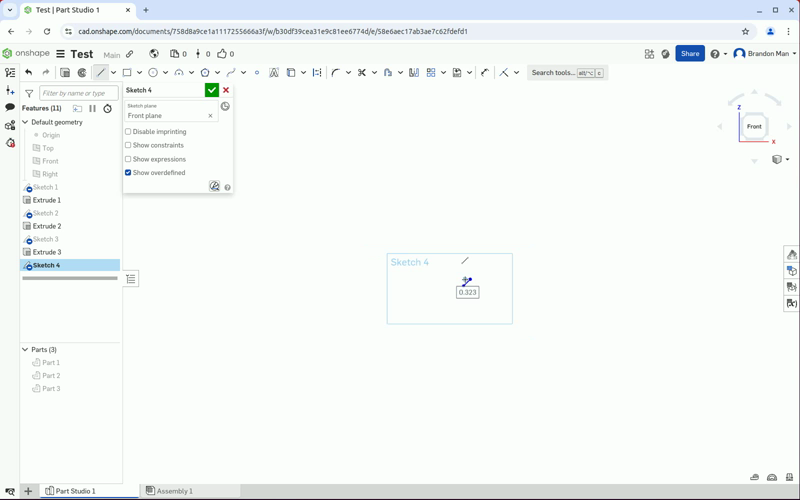
scroll(-6)
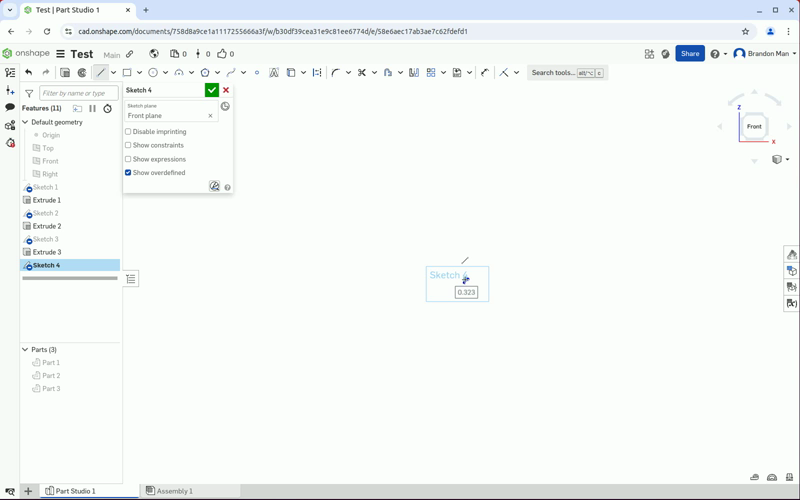
key_up(shift)
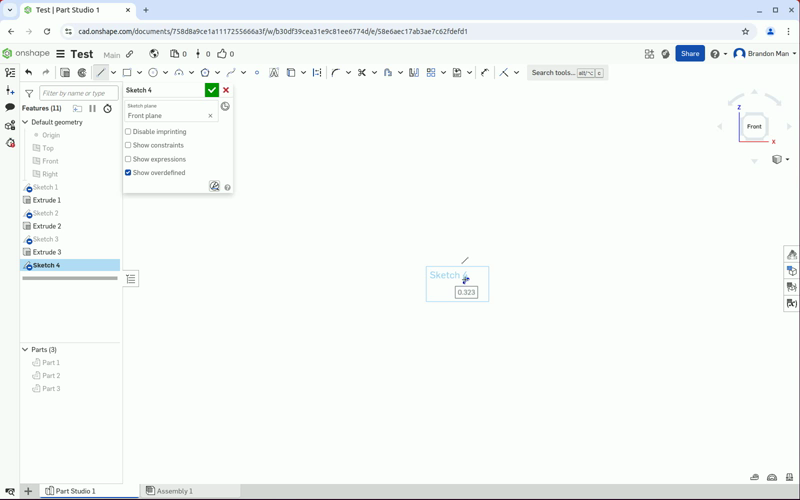
mouse_move(495, 279)
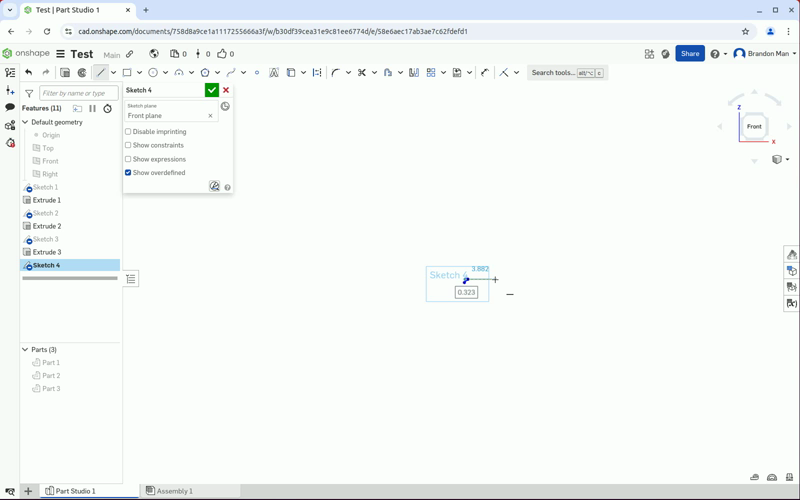
key_down(shift)
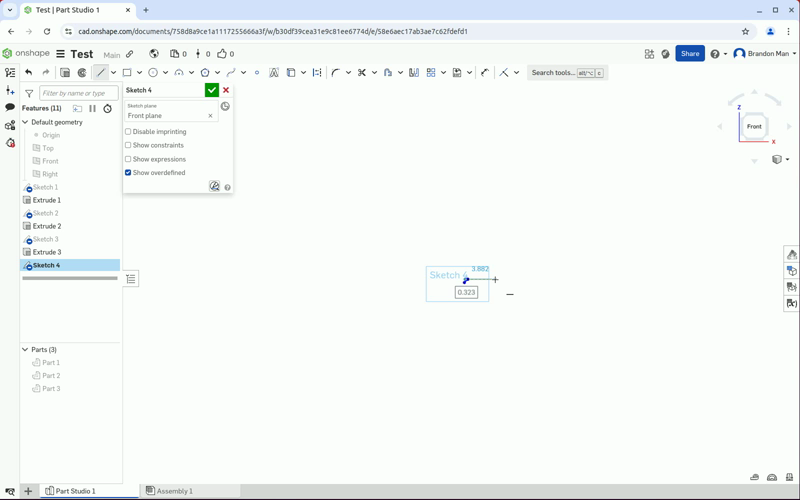
mouse_move(465, 281)
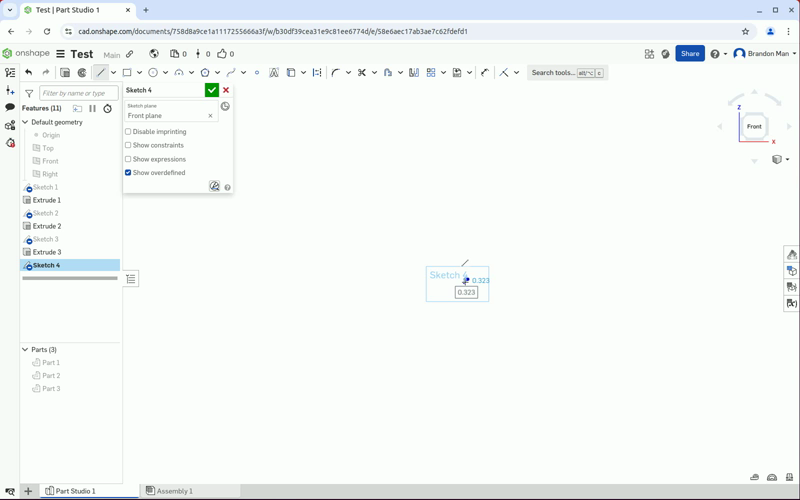
scroll(6)
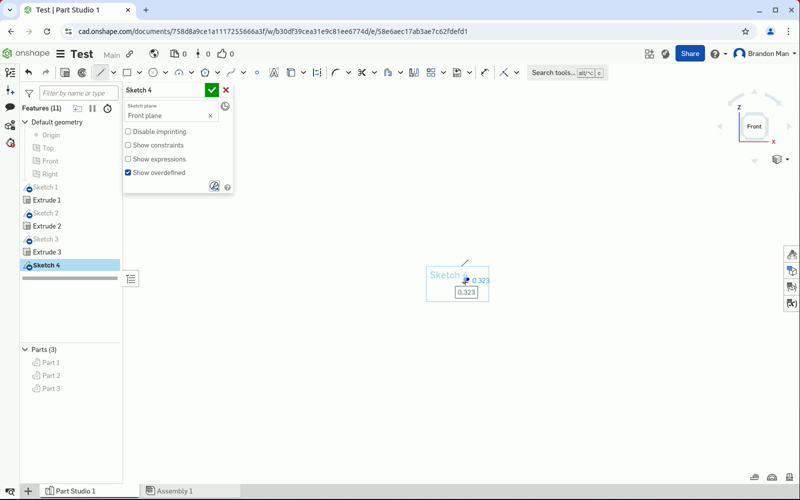
scroll(6)
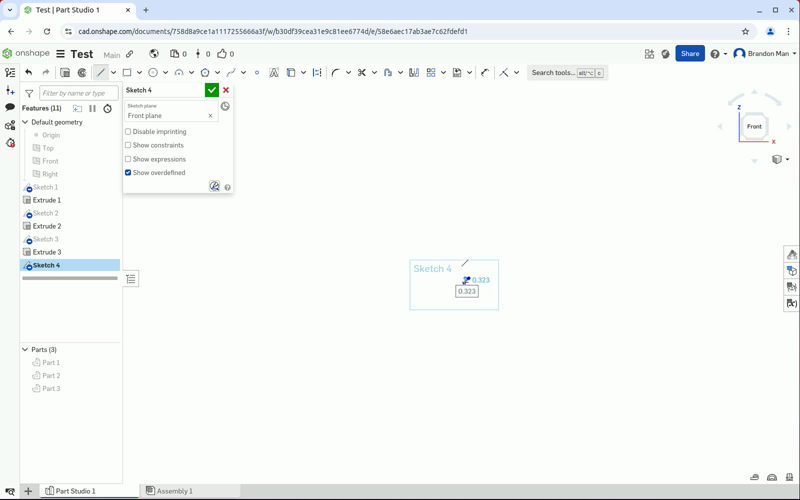
scroll(6)
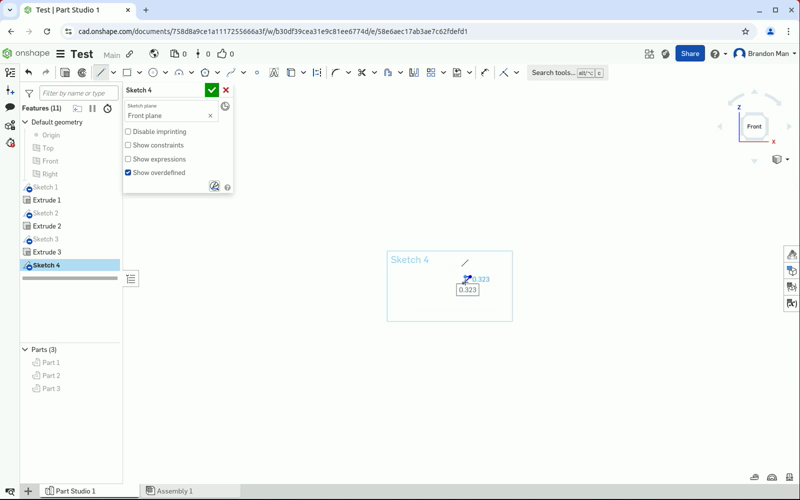
scroll(6)
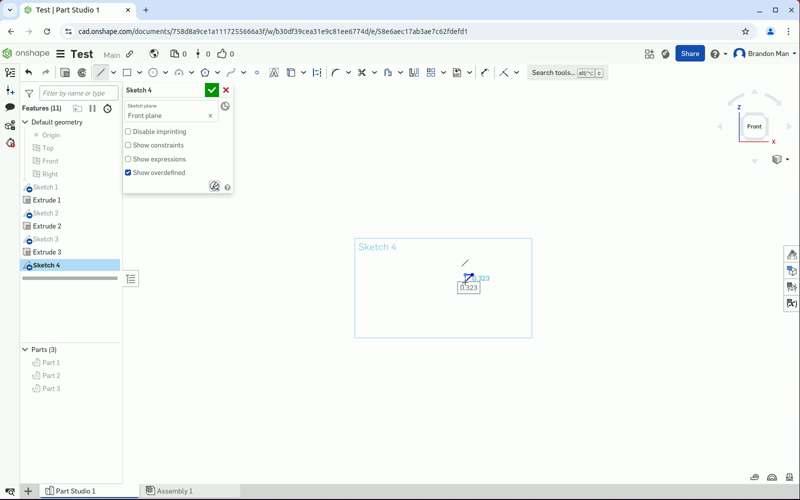
scroll(6)
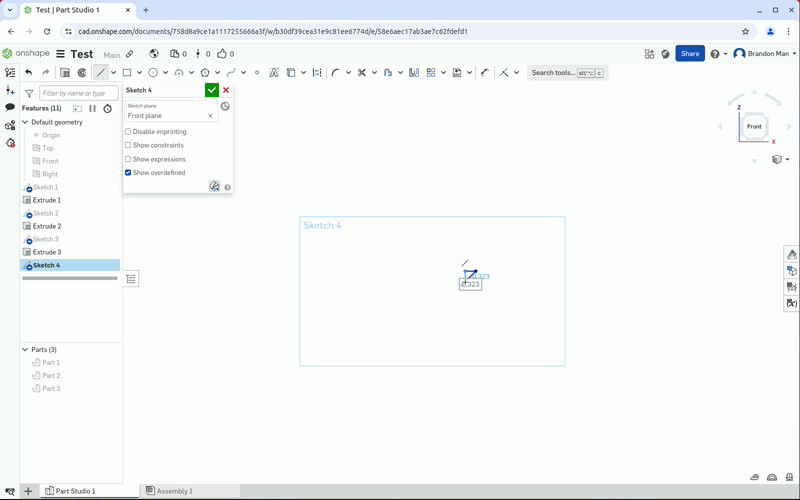
scroll(6)
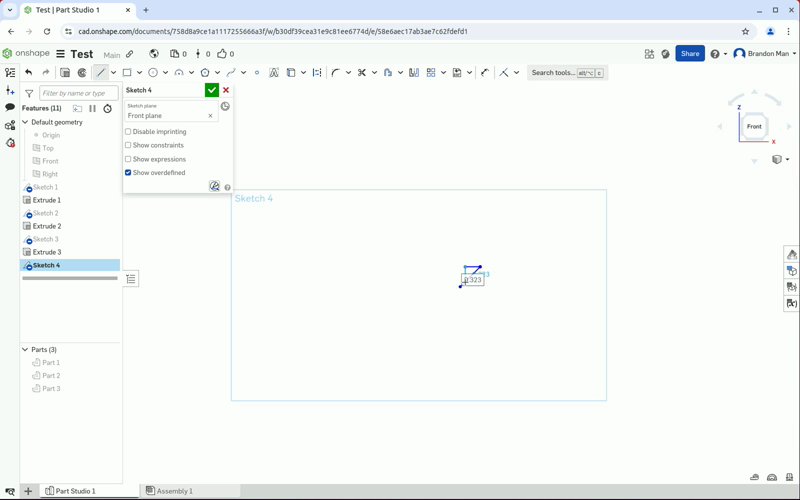
scroll(6)
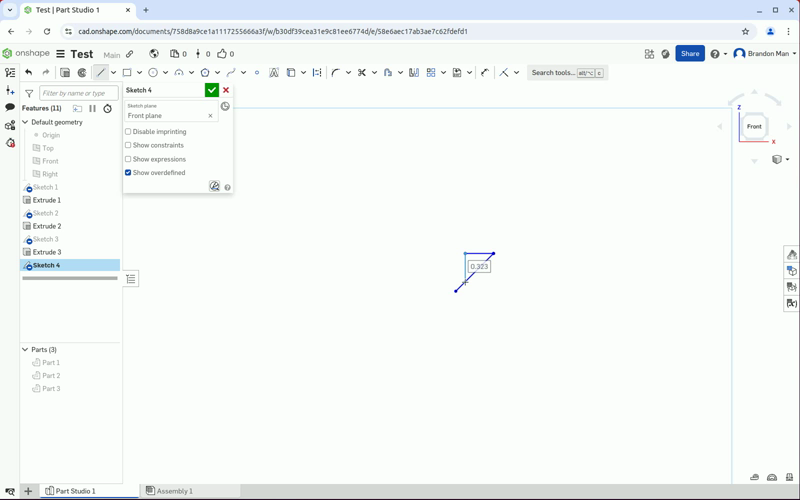
key_up(shift)
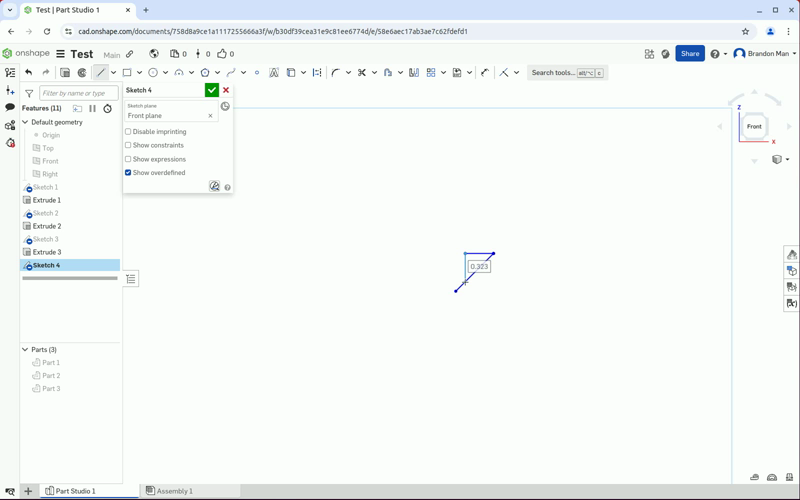
click(465, 281)
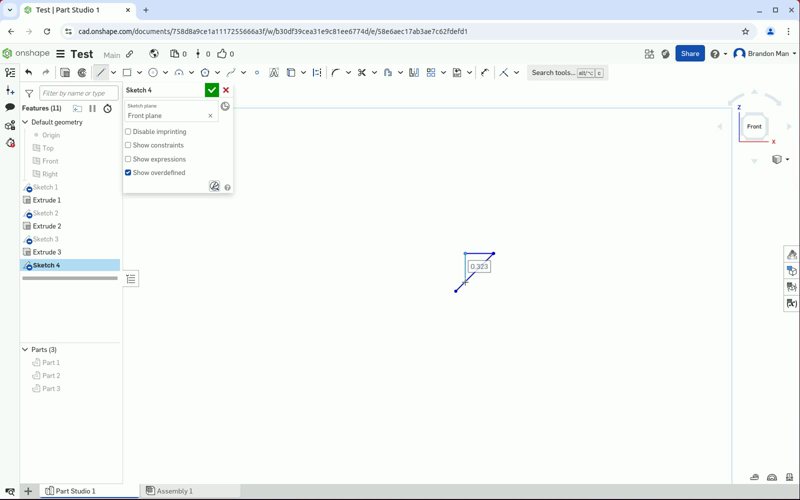
scroll(-6)
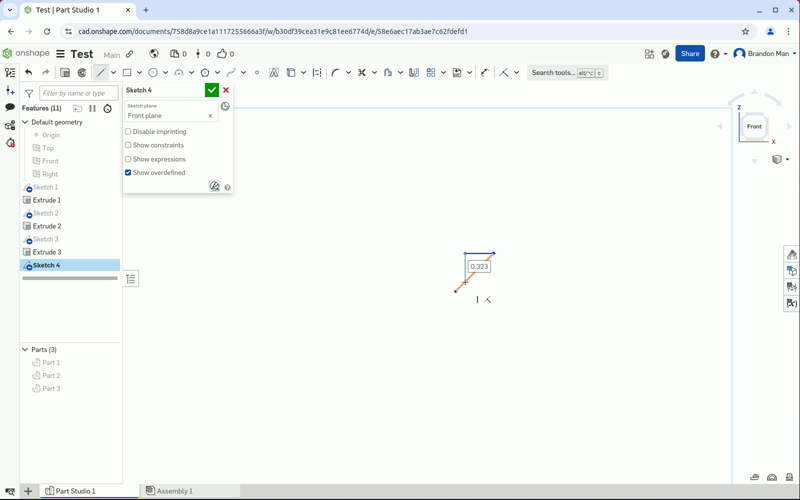
scroll(-6)
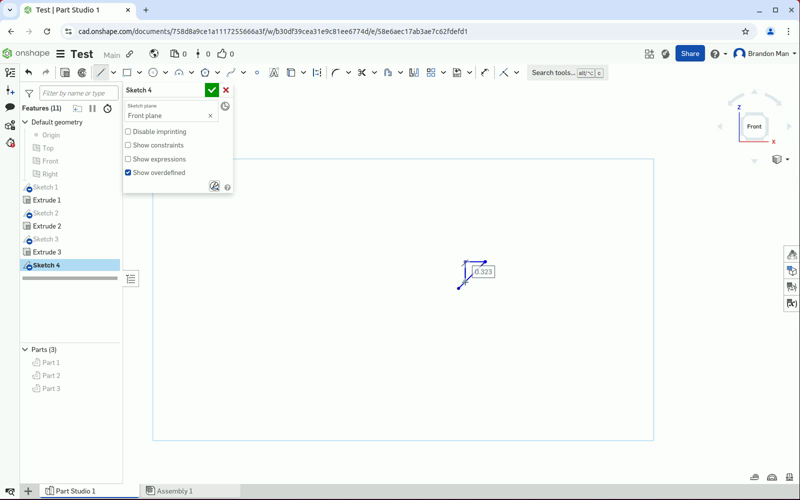
scroll(-6)
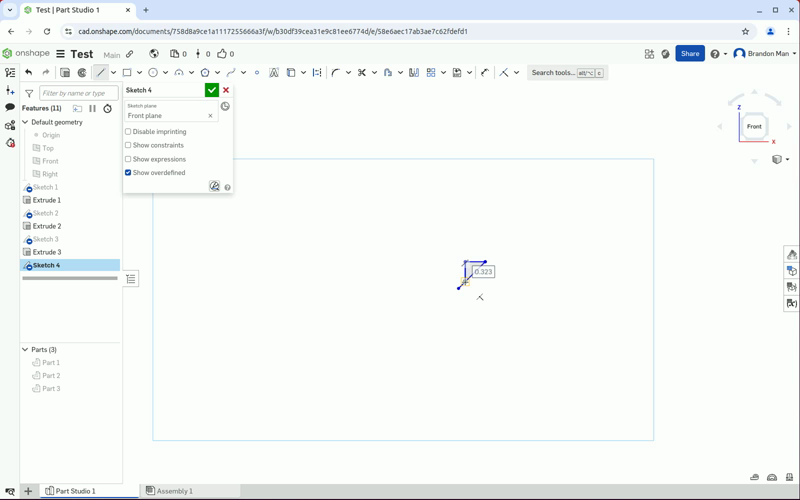
scroll(-6)
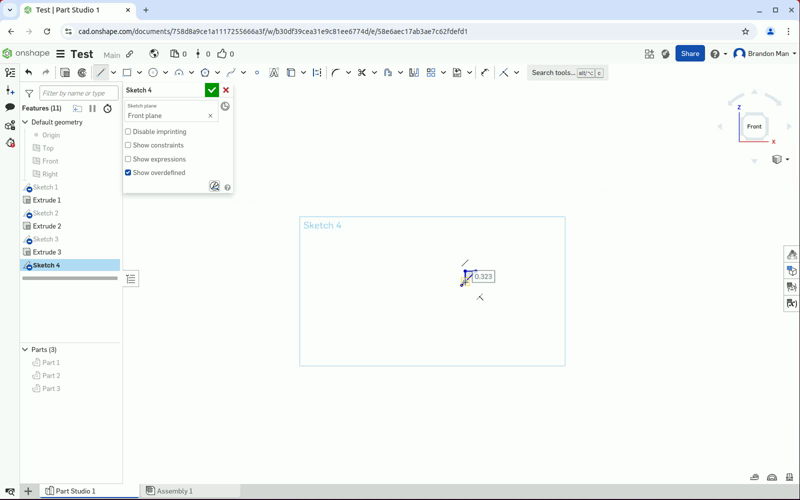
scroll(-6)
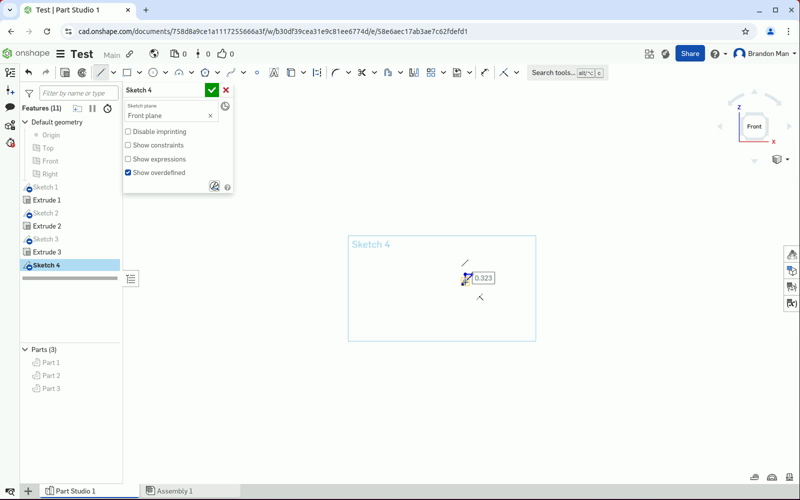
scroll(-6)
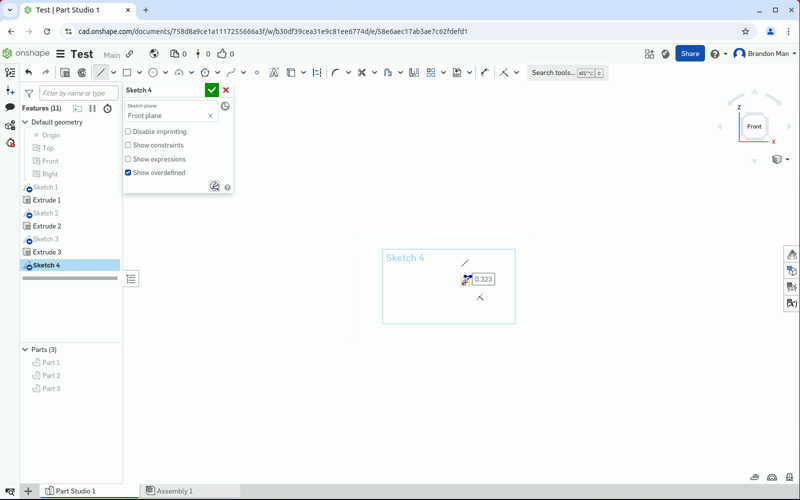
scroll(-6)
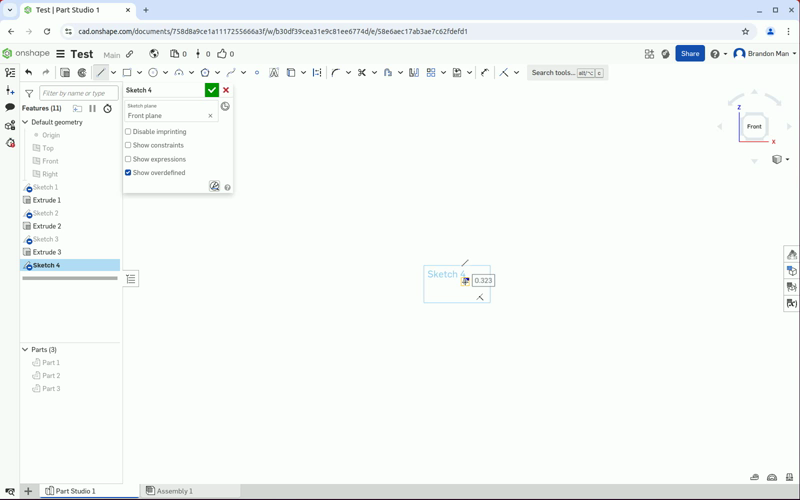
key(esc)
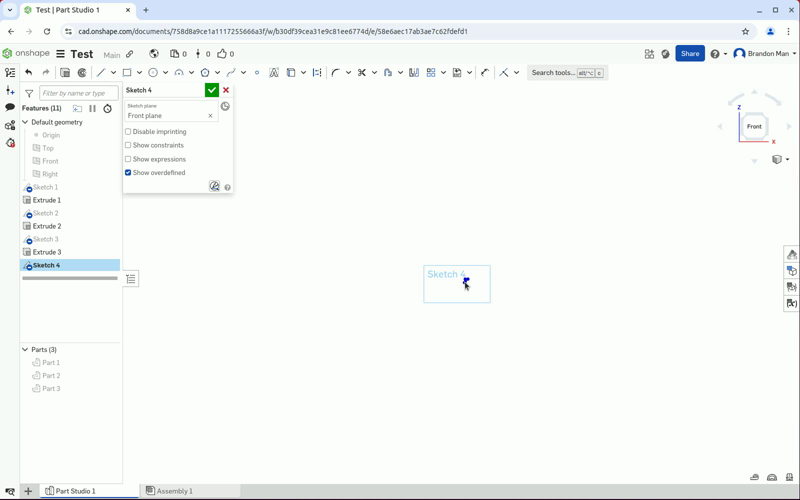
mouse_move(466, 279)
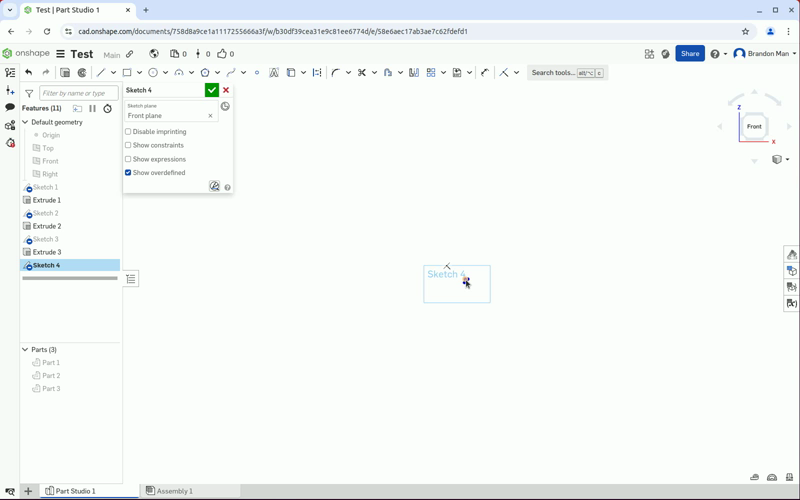
scroll(6)
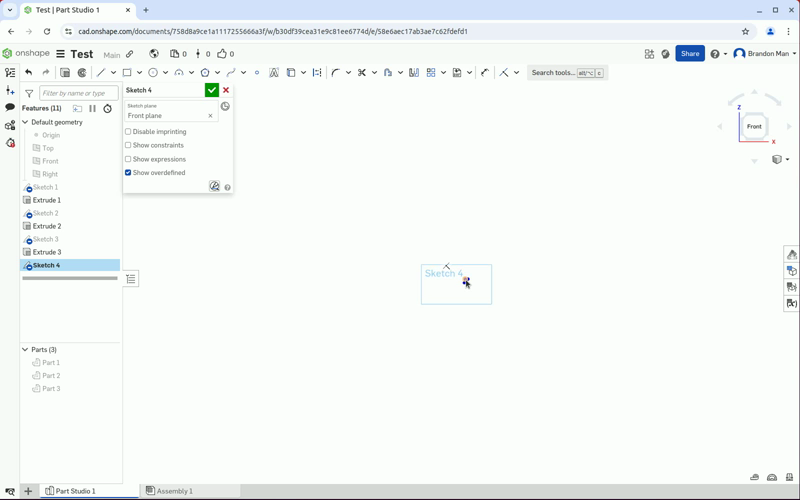
scroll(6)
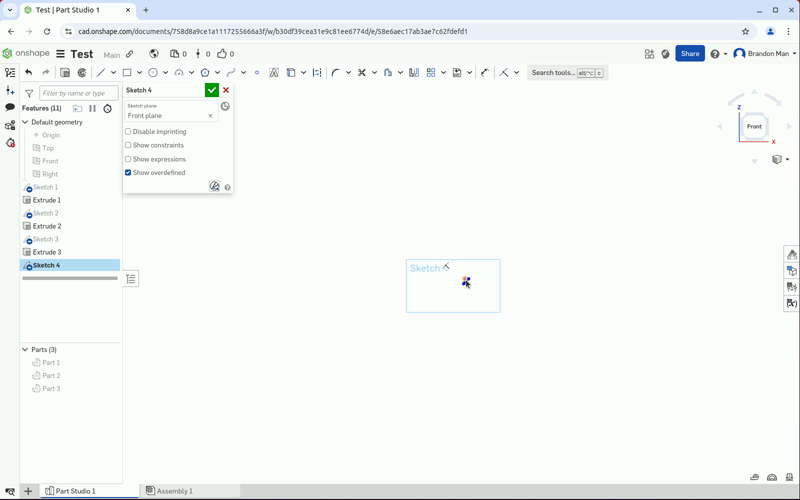
scroll(6)
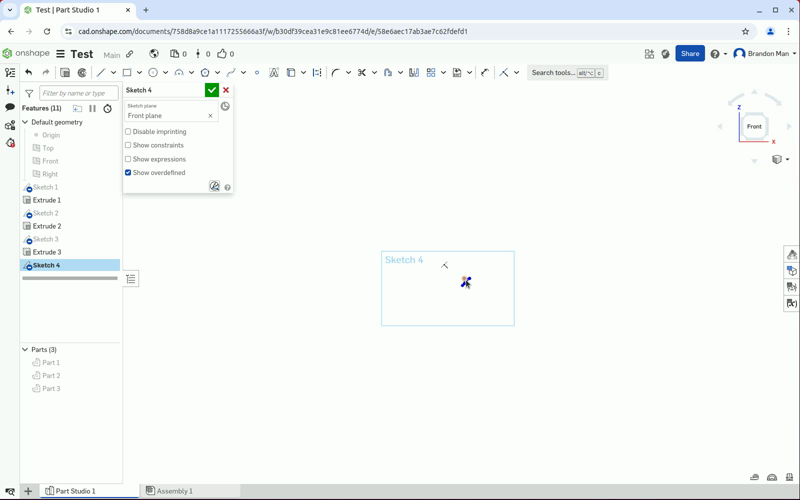
scroll(6)
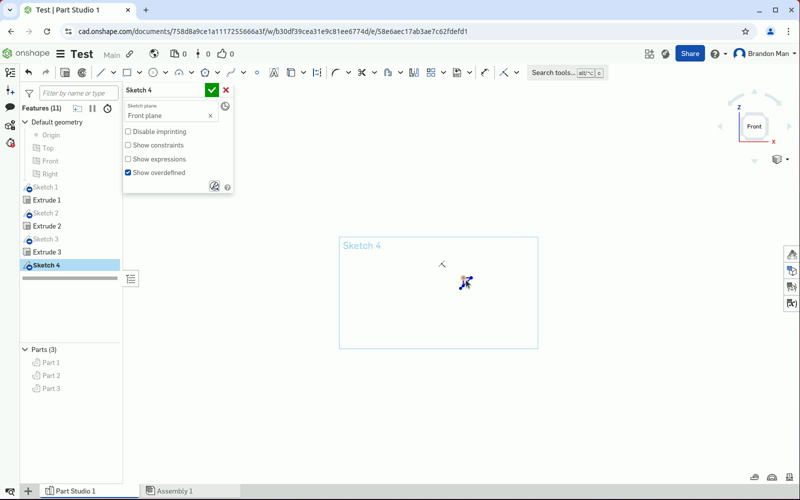
scroll(6)
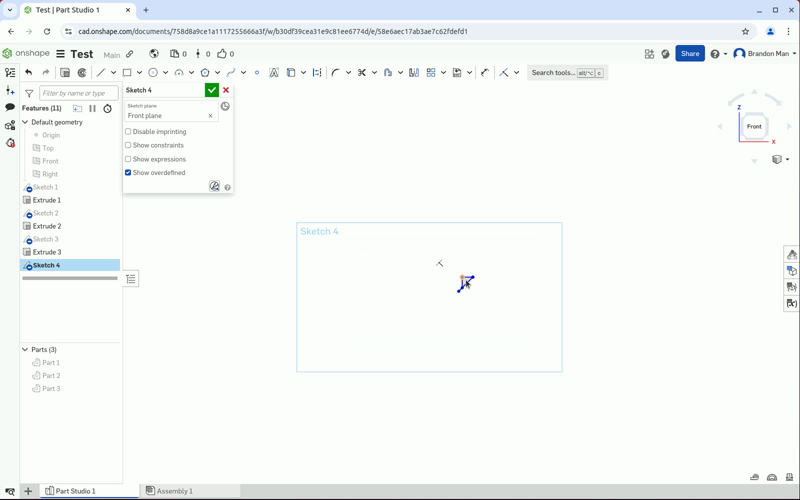
scroll(6)
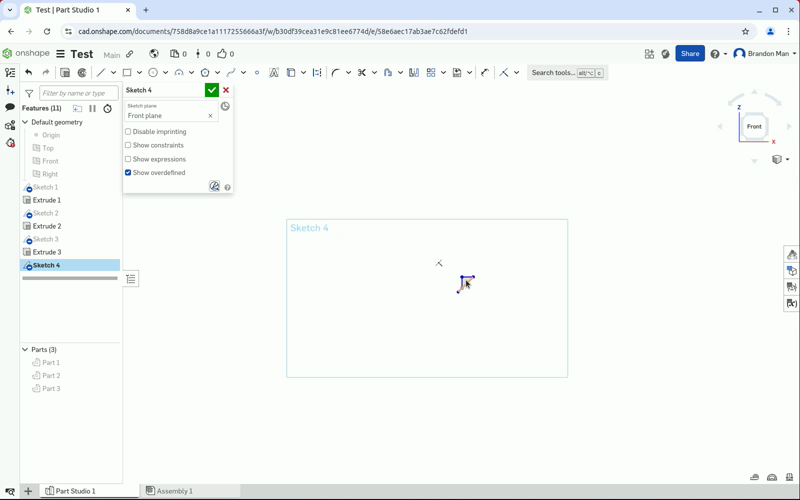
scroll(6)
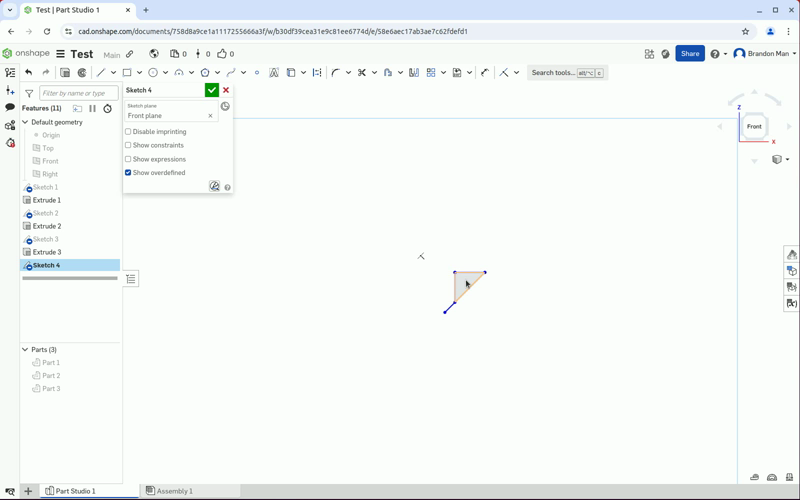
click(466, 279)
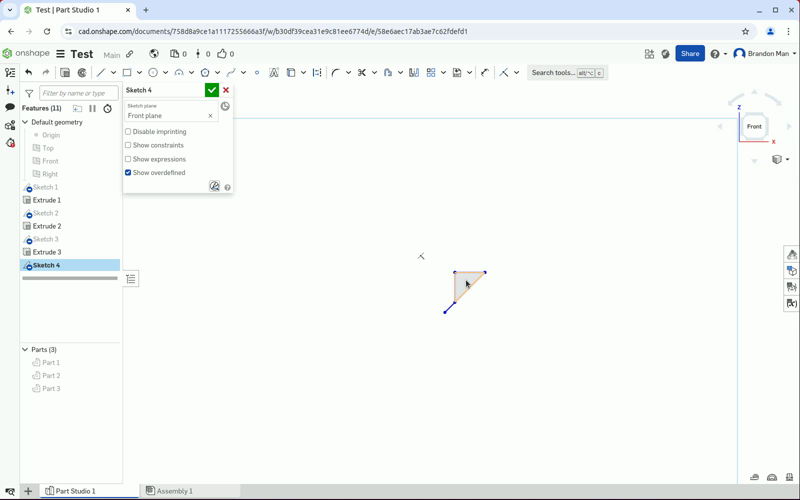
scroll(-6)
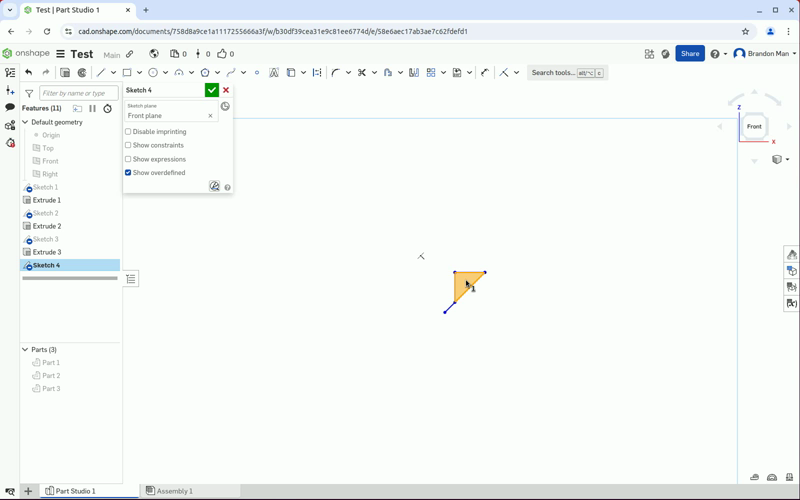
scroll(-6)
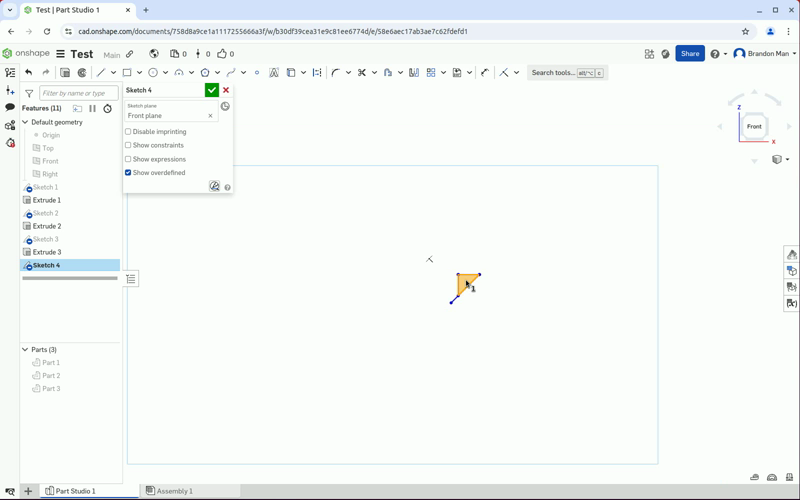
scroll(-6)
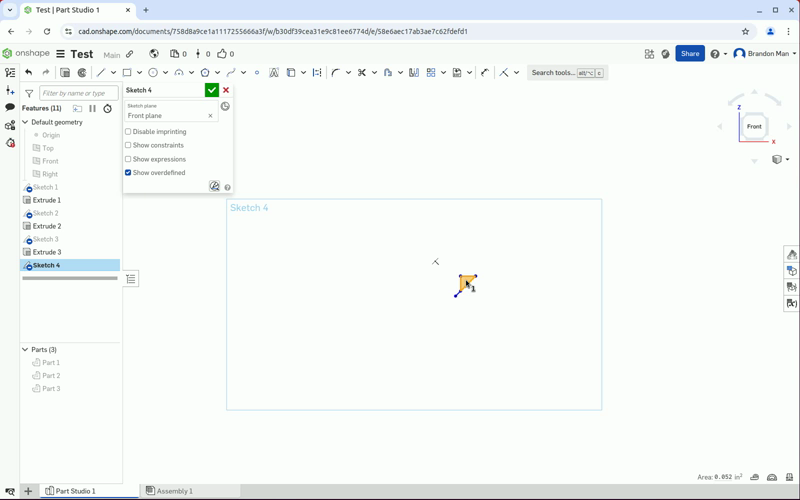
scroll(-6)
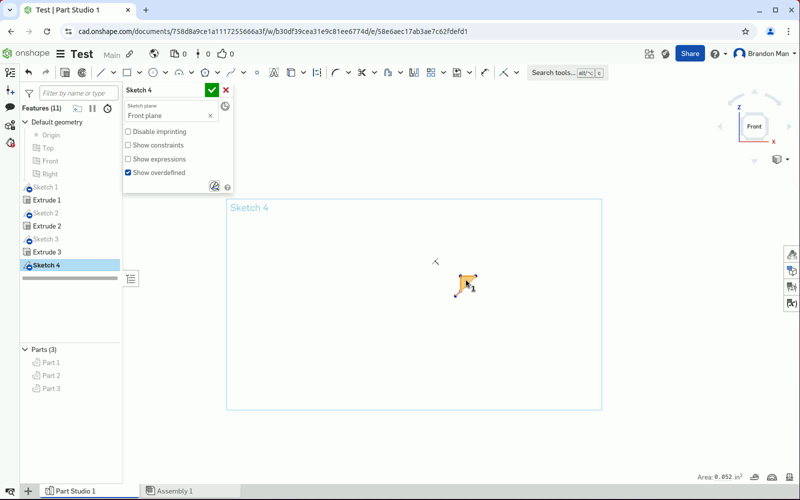
scroll(-6)
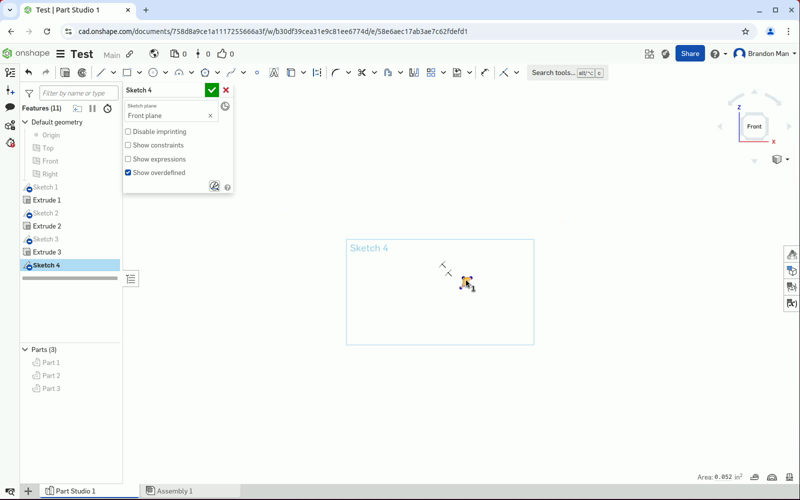
scroll(-6)
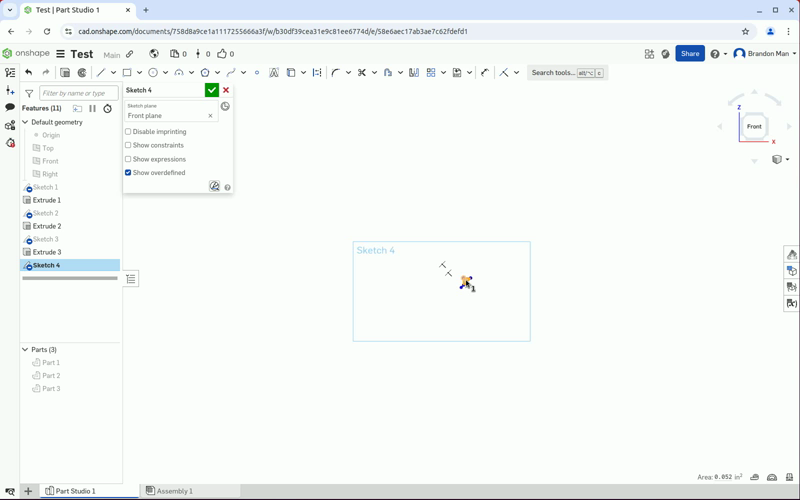
scroll(-6)
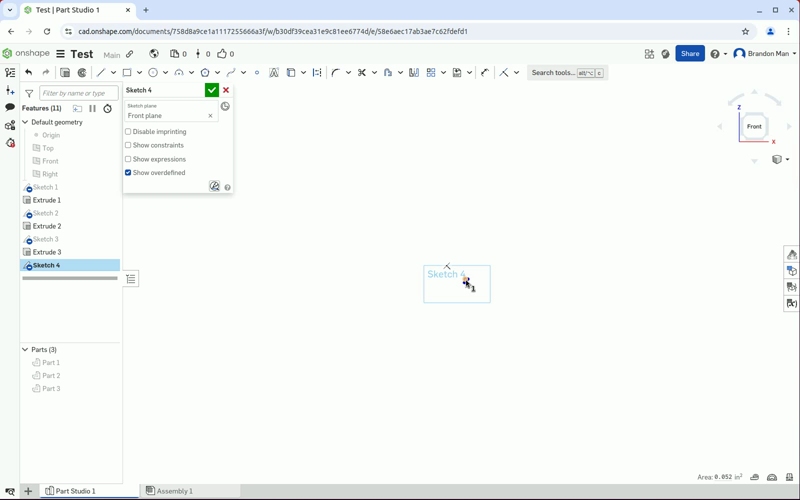
mouse_move(73, 352)
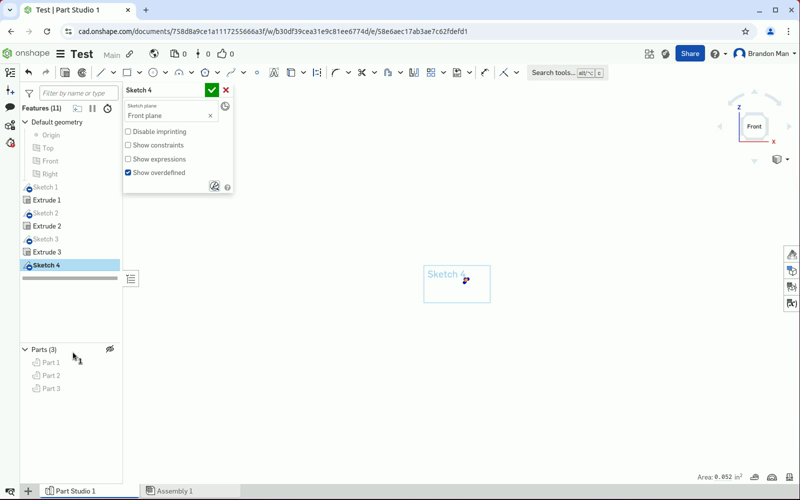
key(shift+y)
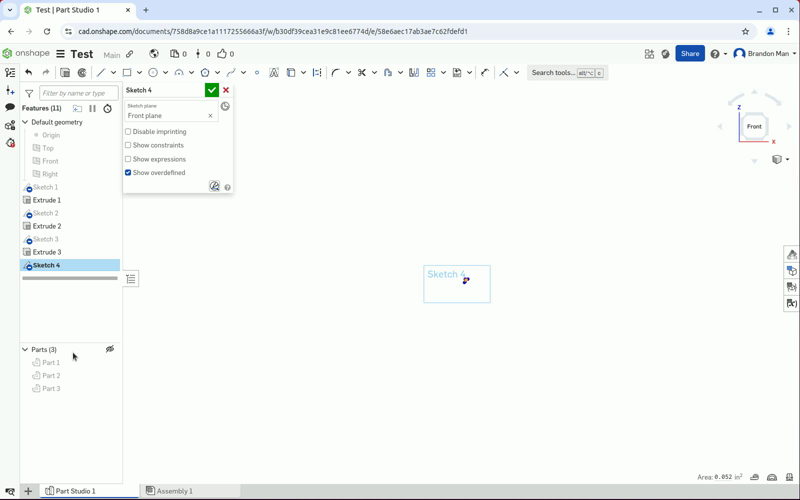
key(shift+e)
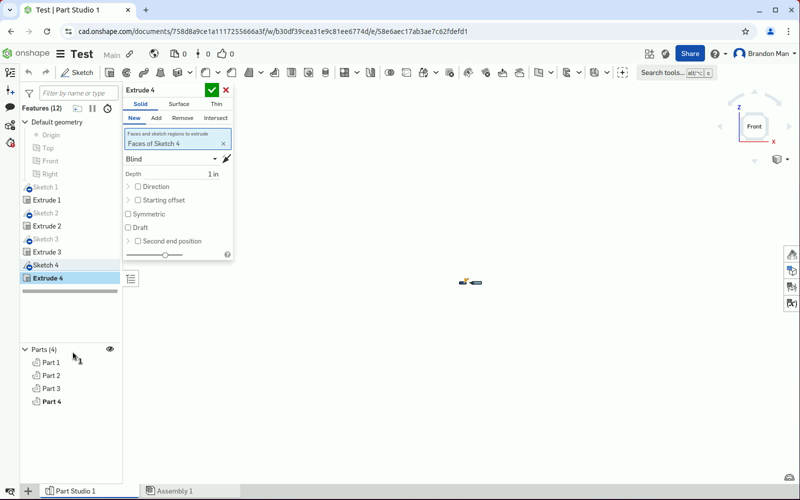
mouse_move(143, 106)
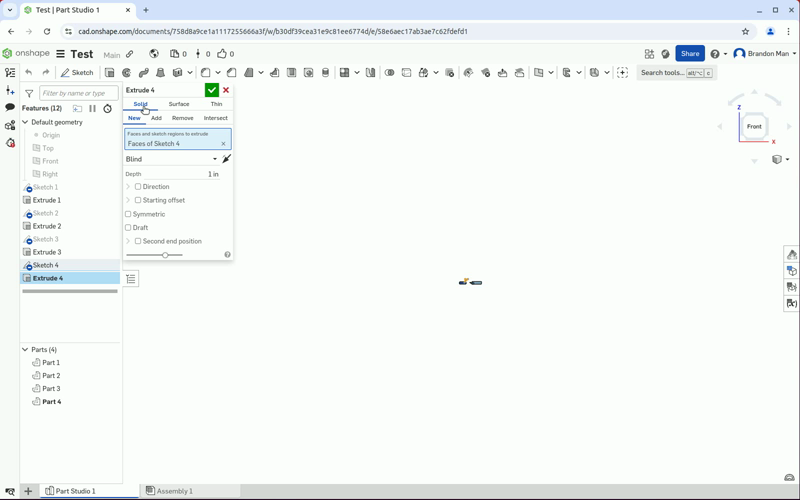
click(143, 106)
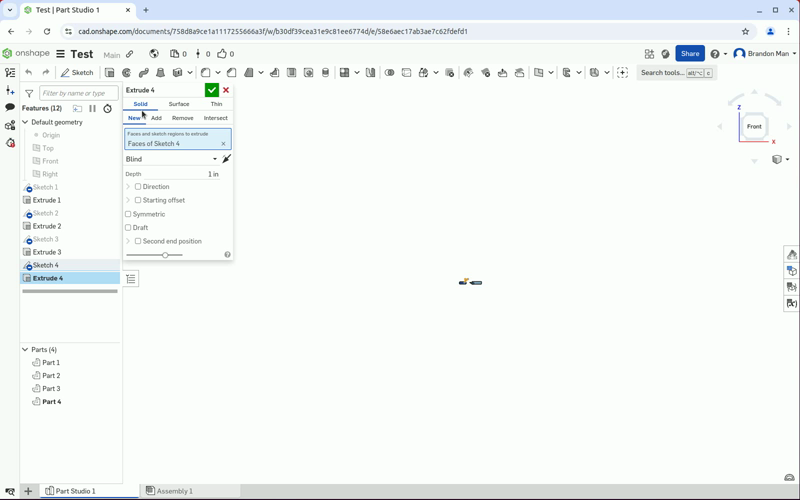
mouse_move(137, 120)
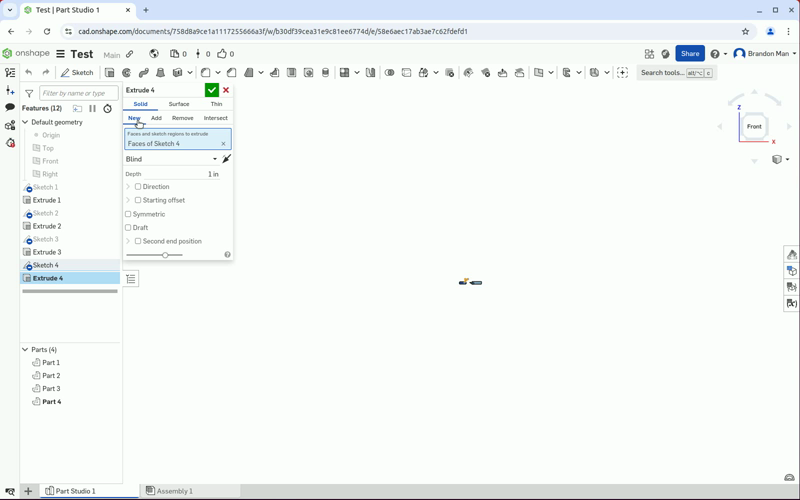
click(137, 120)
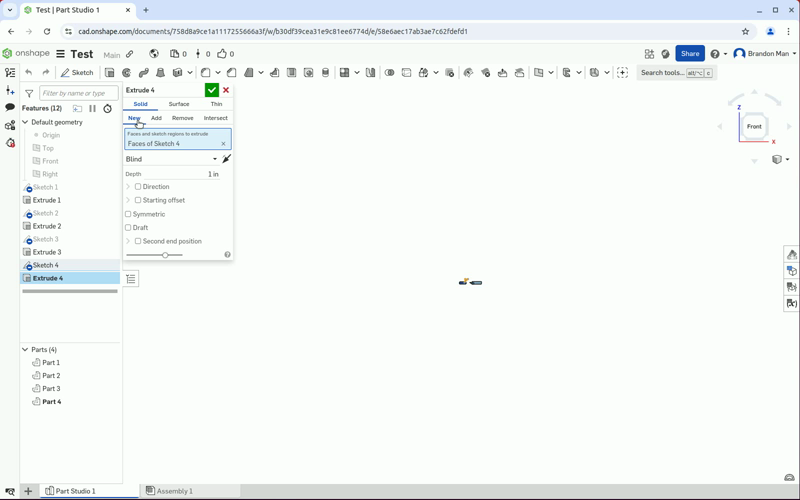
key(tab, 4)
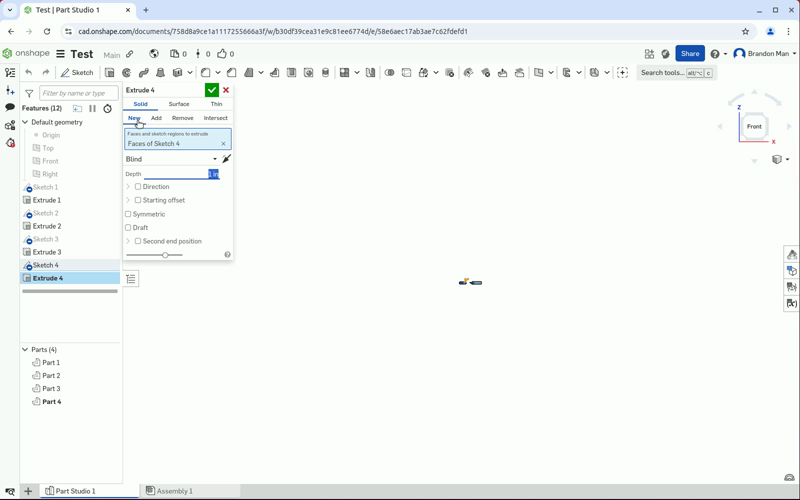
text(0.241)
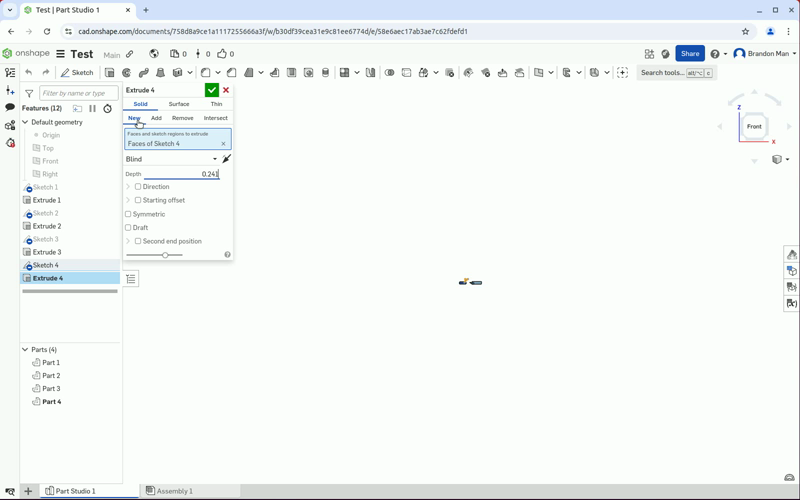
key(enter)
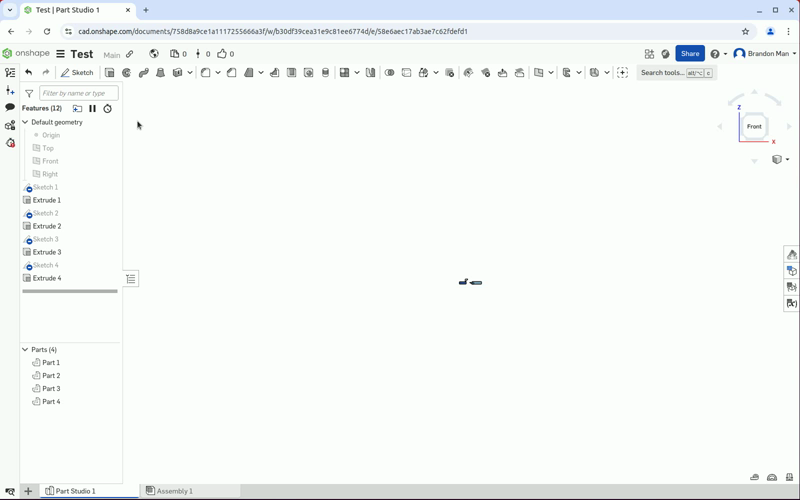
key(shift+h)
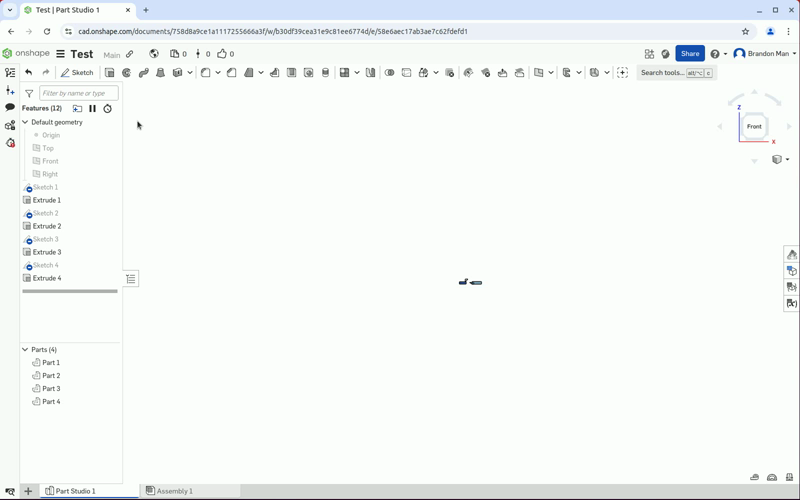
key(shift+h)
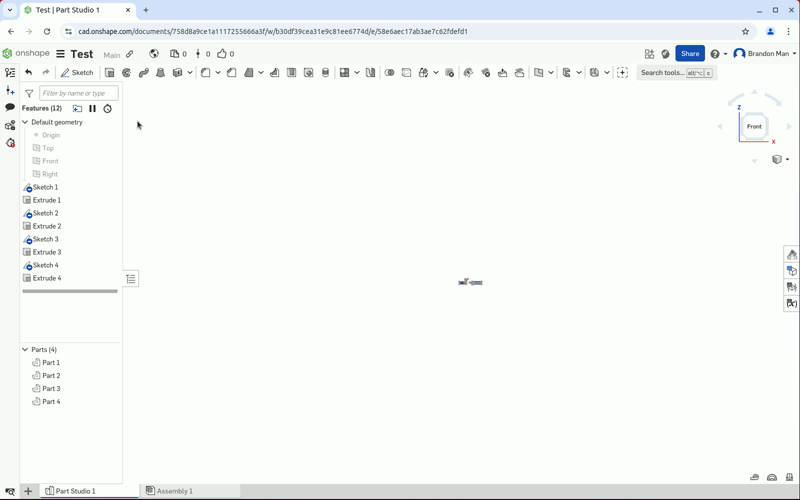
key(shift+7)
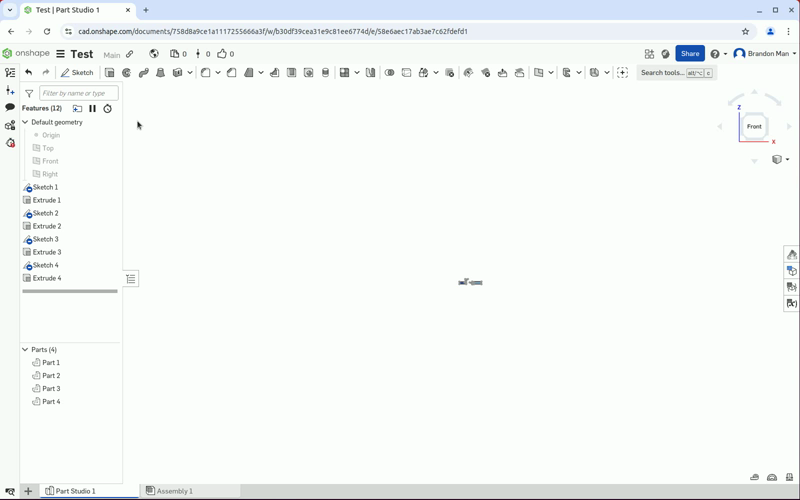
key(left, 2)
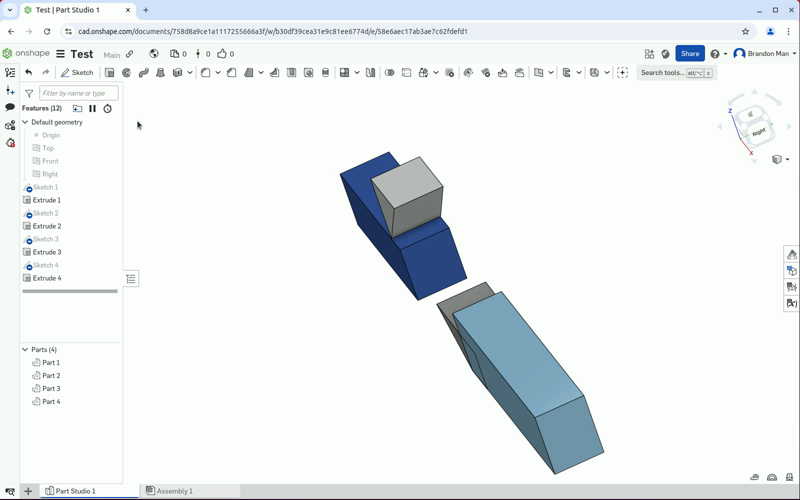
key(down, 2)
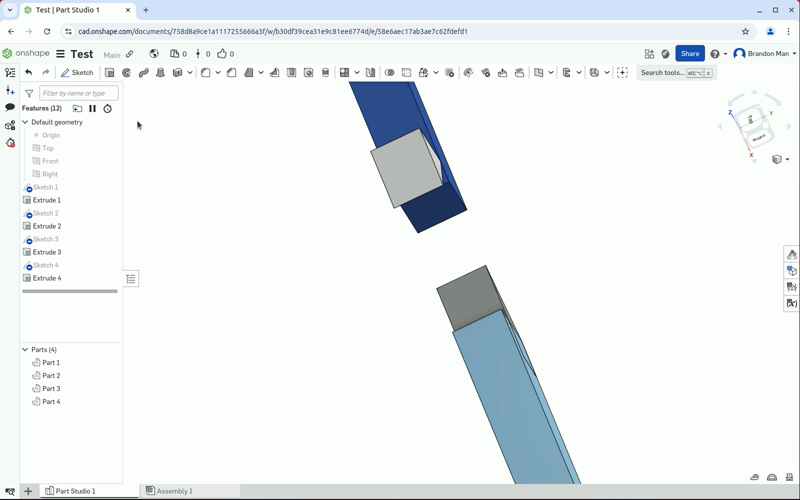
key(up, 2)
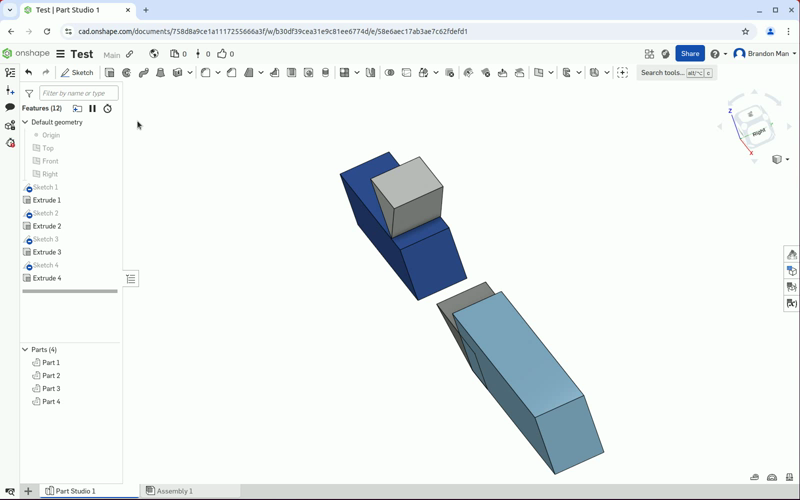
key(right, 2)
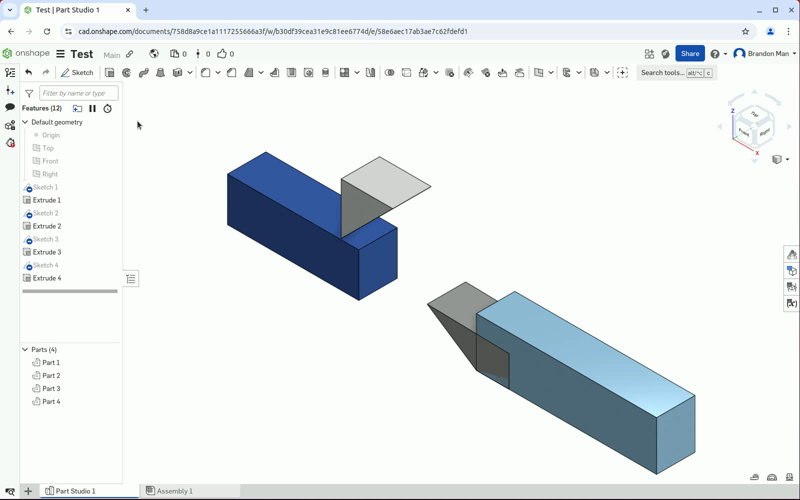
mouse_move(73, 189)
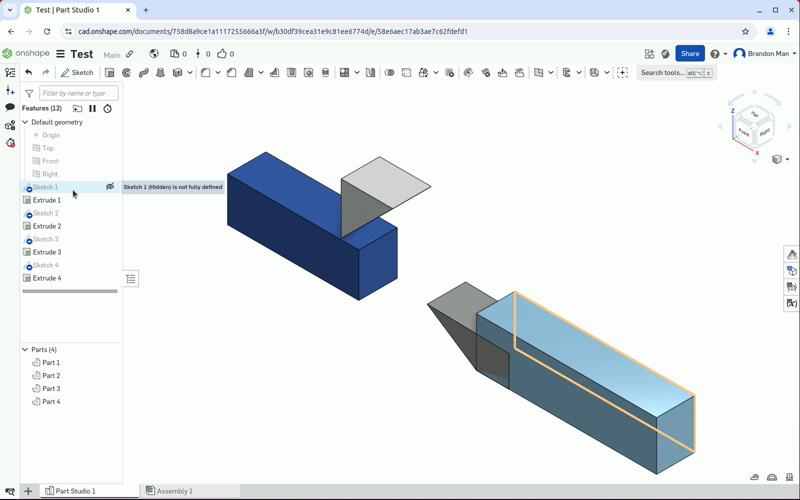
click(73, 189)